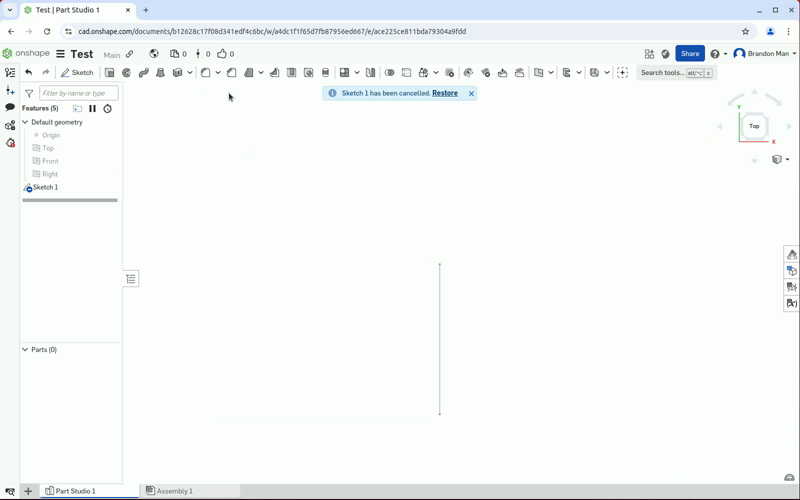
key(shift+h)
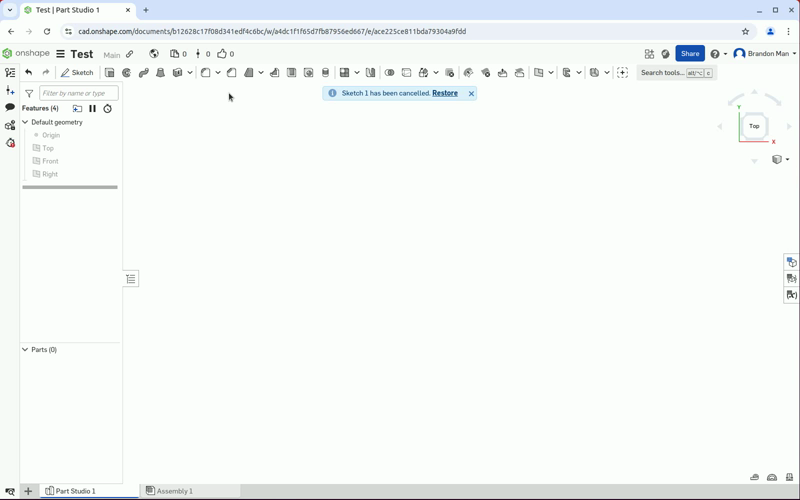
mouse_move(73, 352)
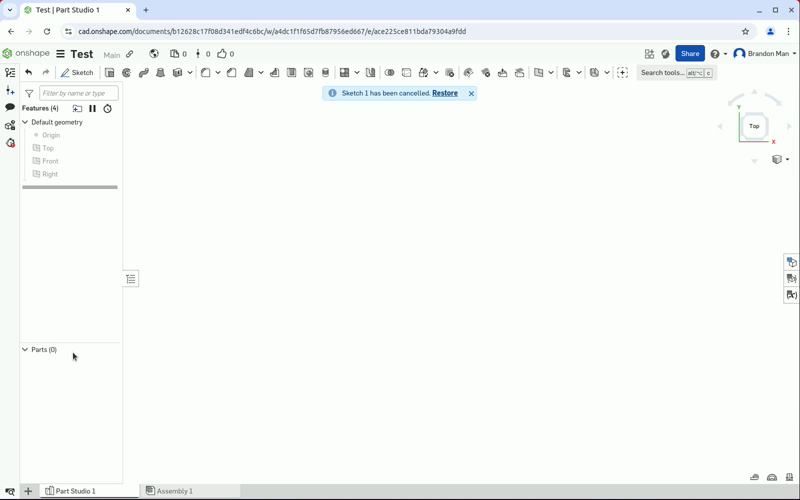
key(y)
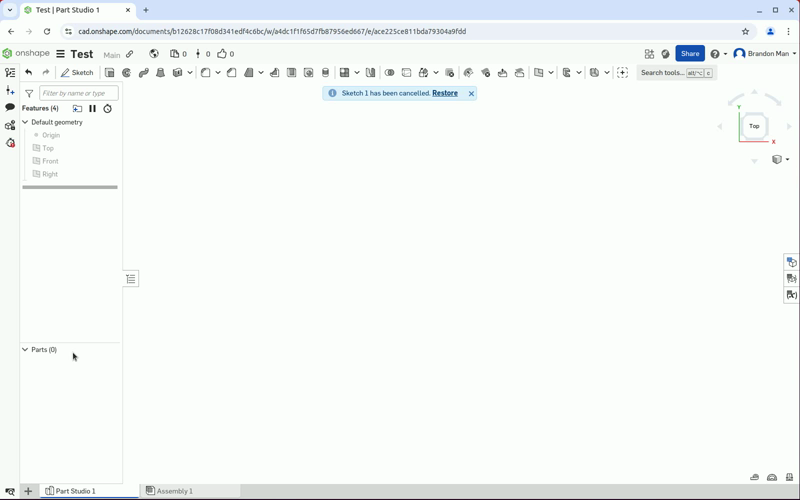
key(shift+p)
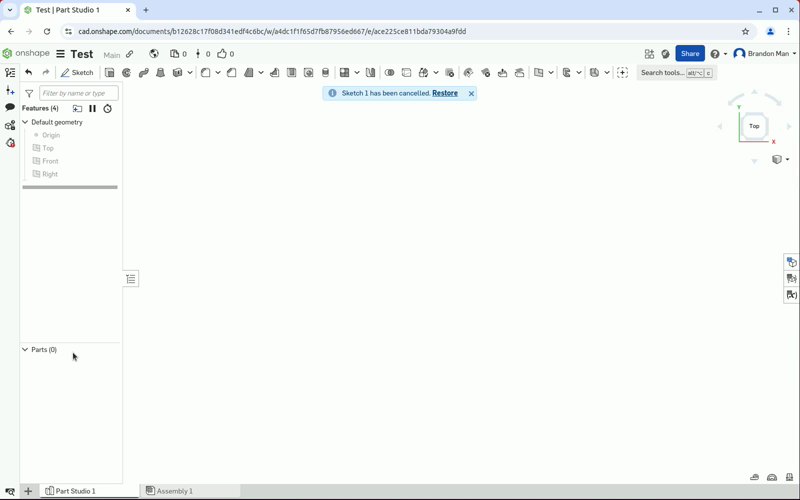
key(space)
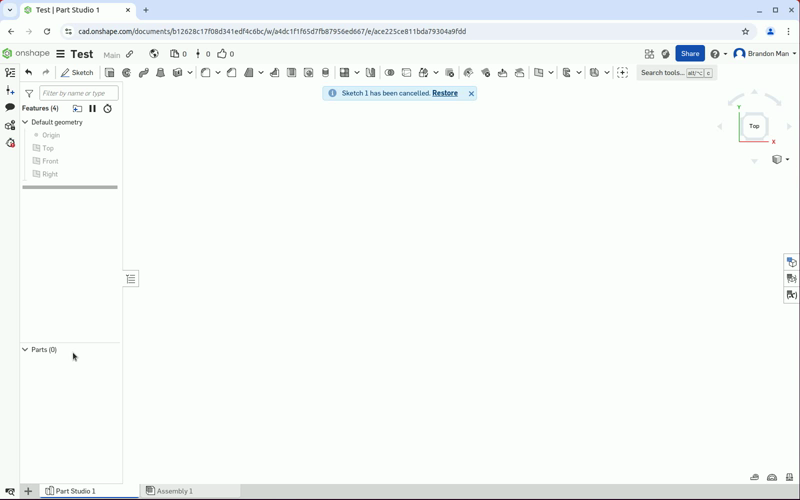
key_down(shift)
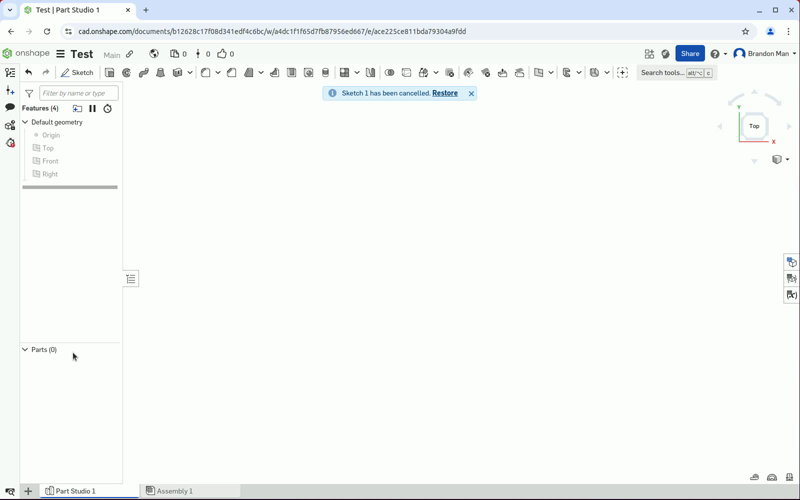
key(up)
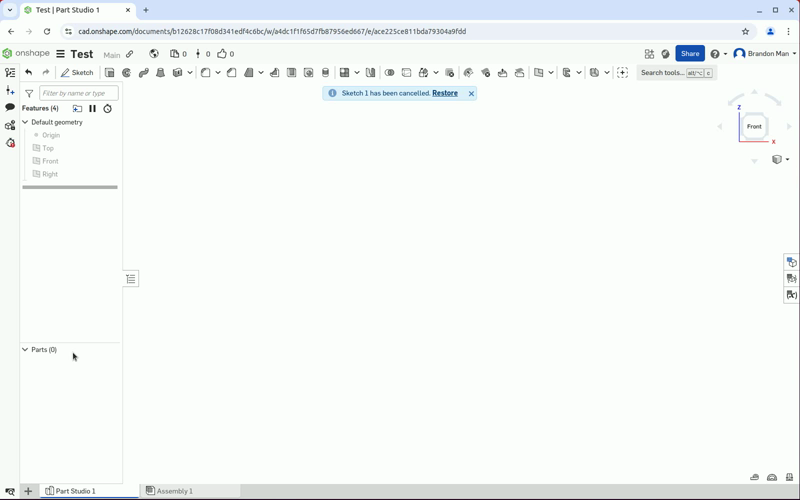
key_up(shift)
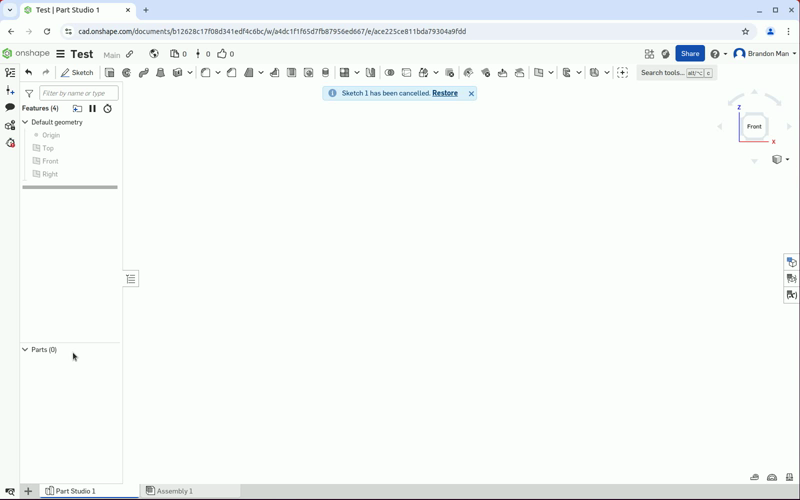
key(space)
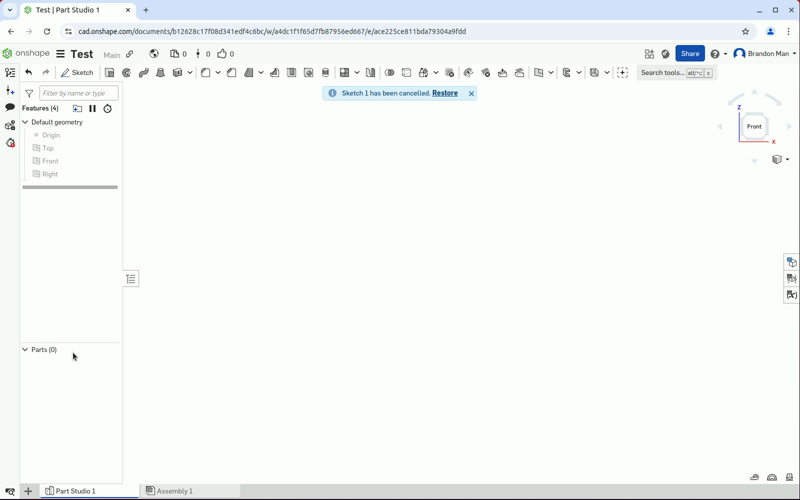
key_down(shift)
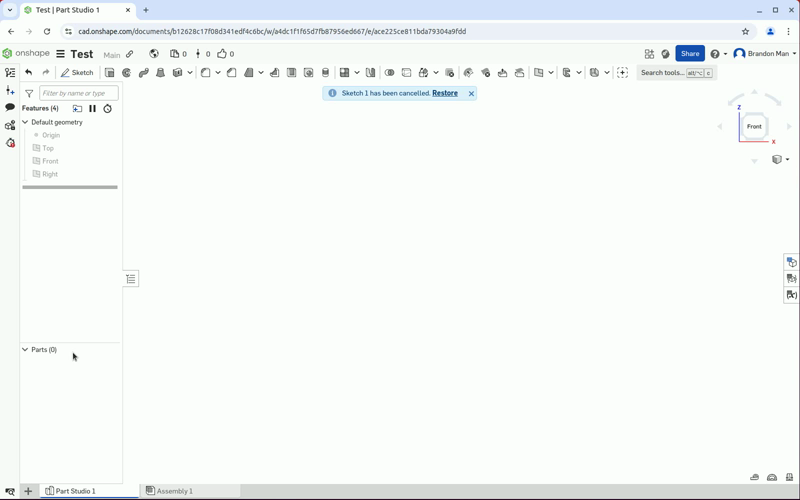
key(left)
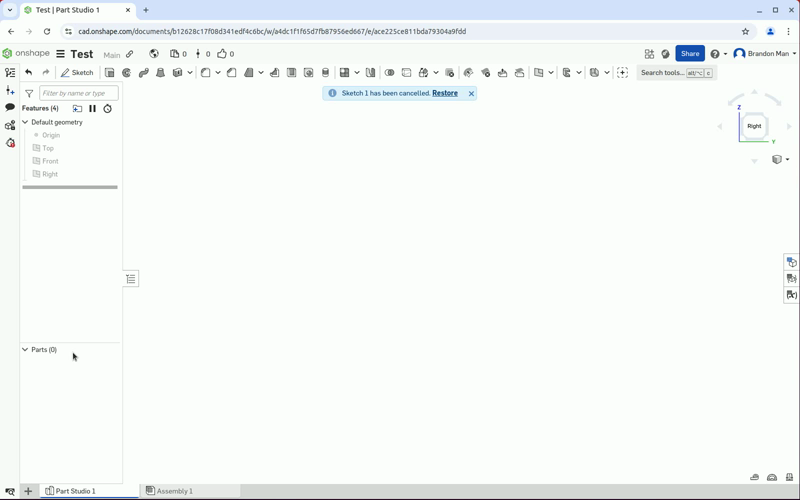
key_up(shift)
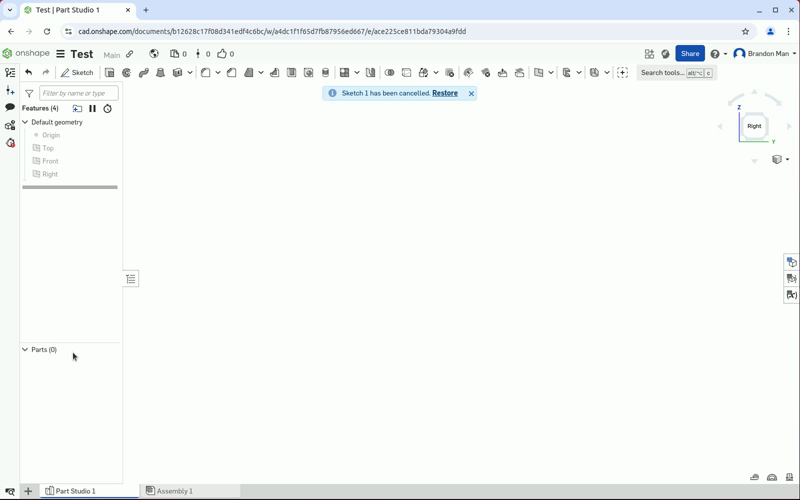
mouse_move(73, 352)
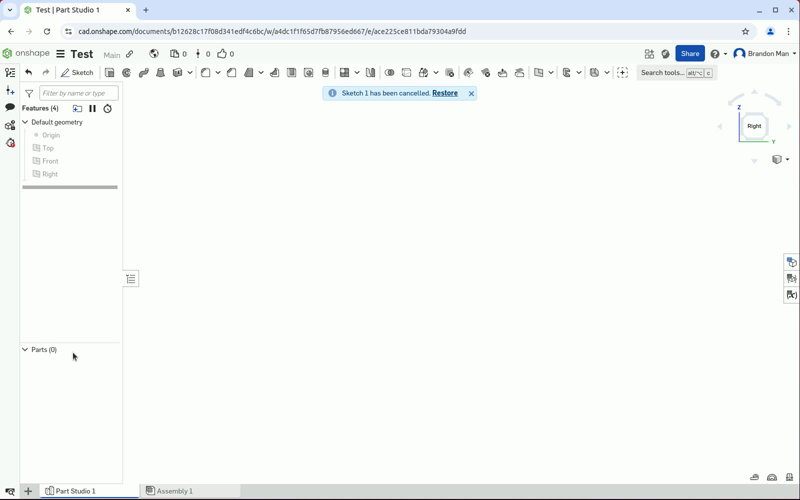
key(shift+y)
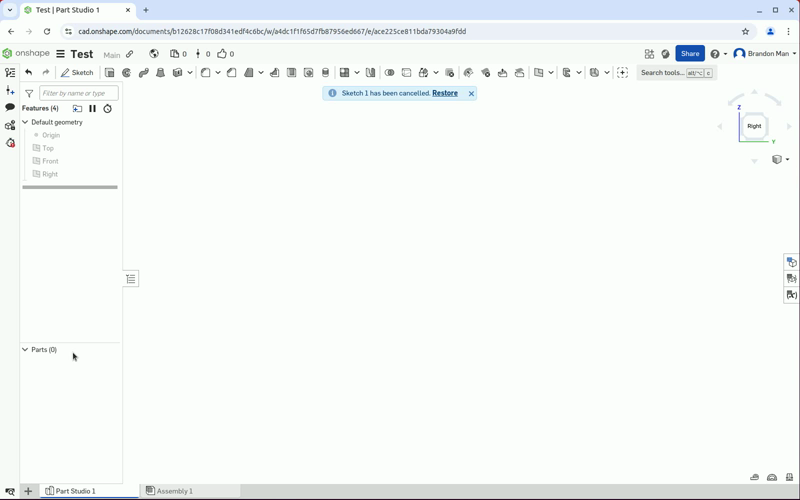
key(shift+s)
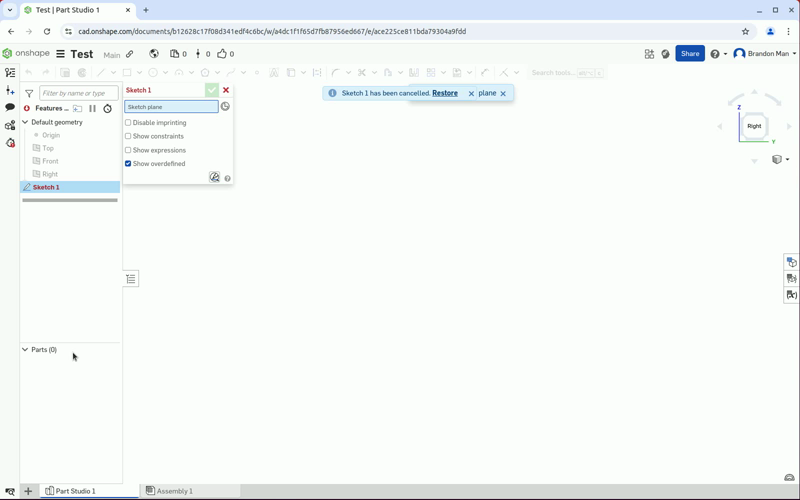
mouse_move(73, 176)
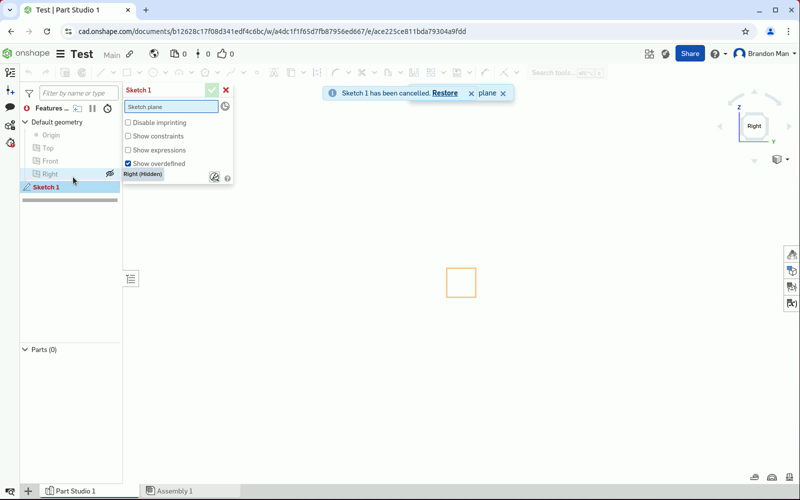
click(73, 176)
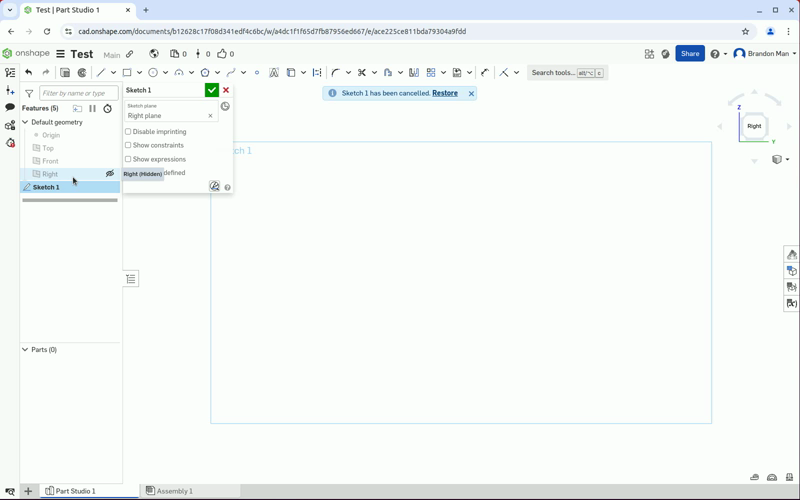
mouse_move(73, 352)
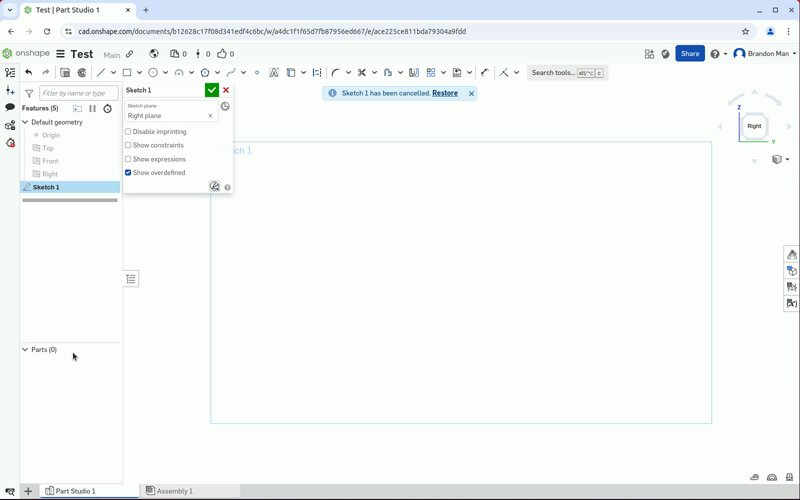
key(y)
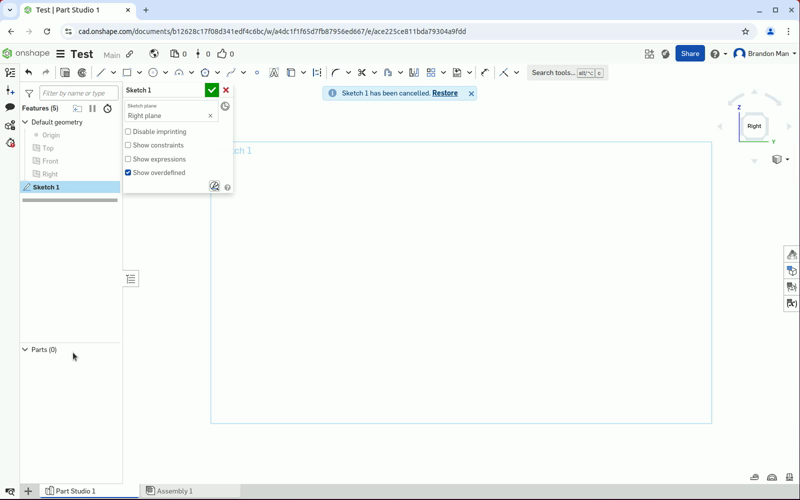
key(l)
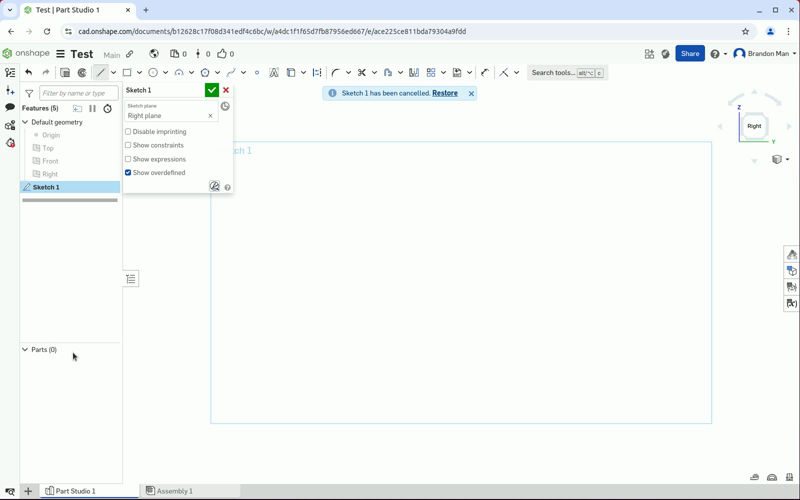
key_down(shift)
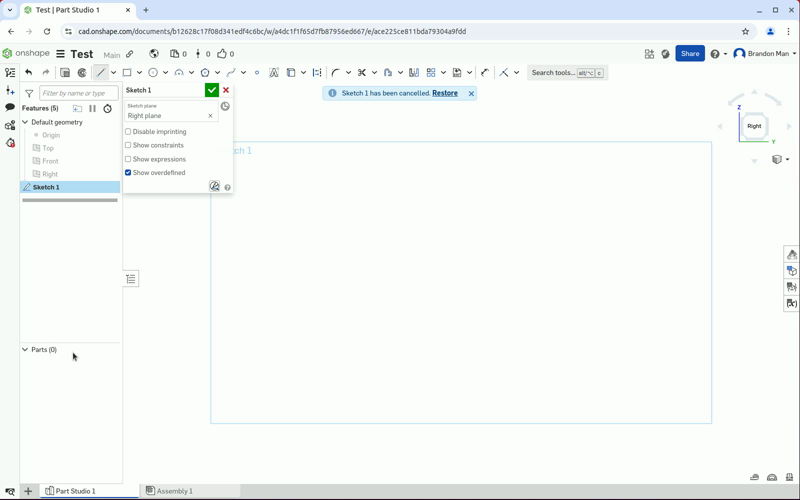
mouse_move(446, 282)
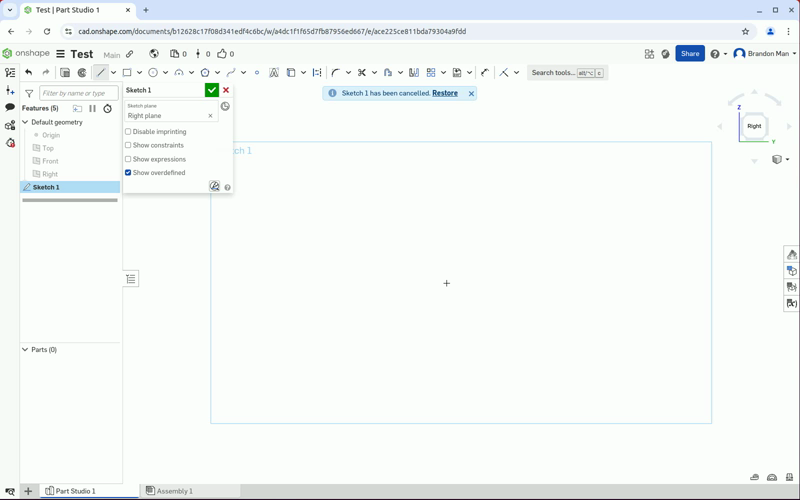
click(446, 282)
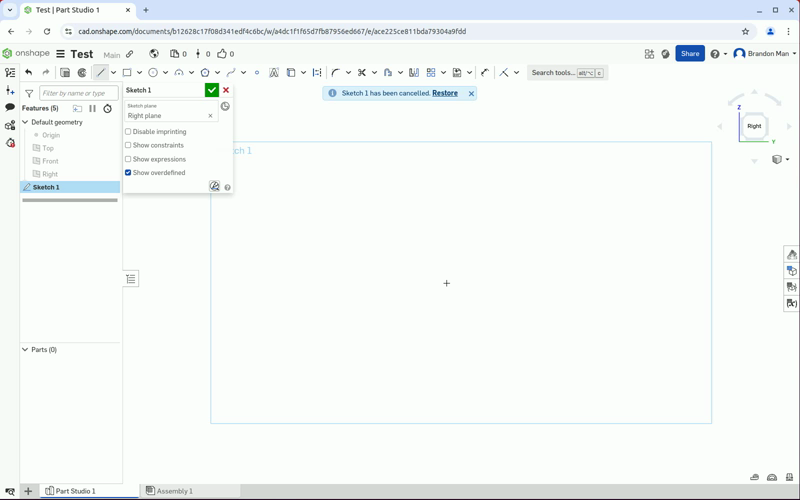
key_up(shift)
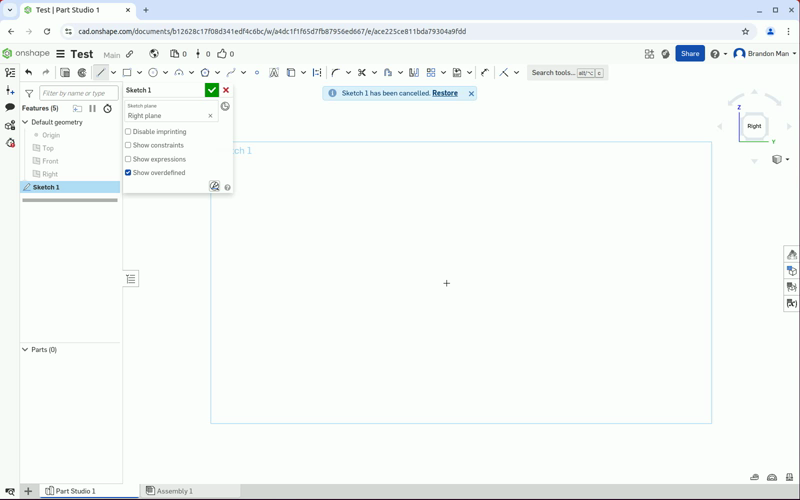
key_down(shift)
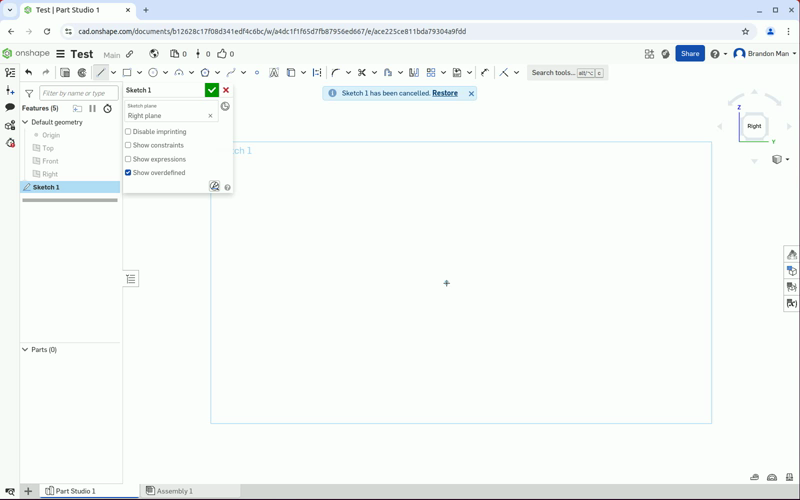
mouse_move(476, 282)
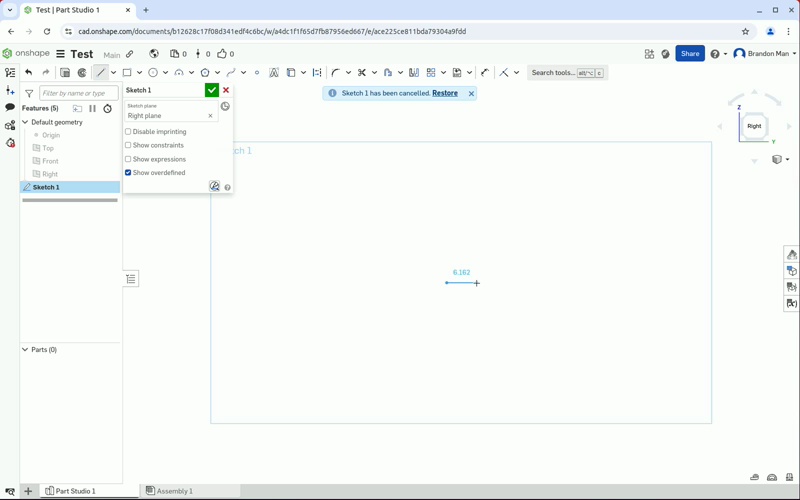
mouse_move(459, 282)
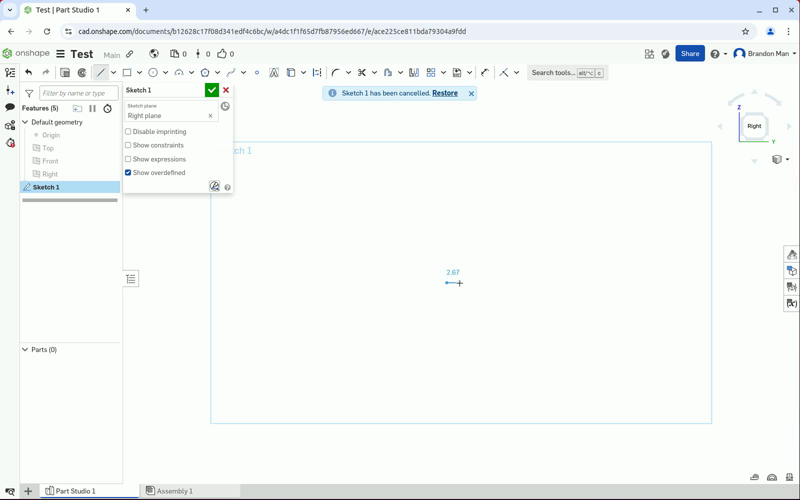
click(459, 282)
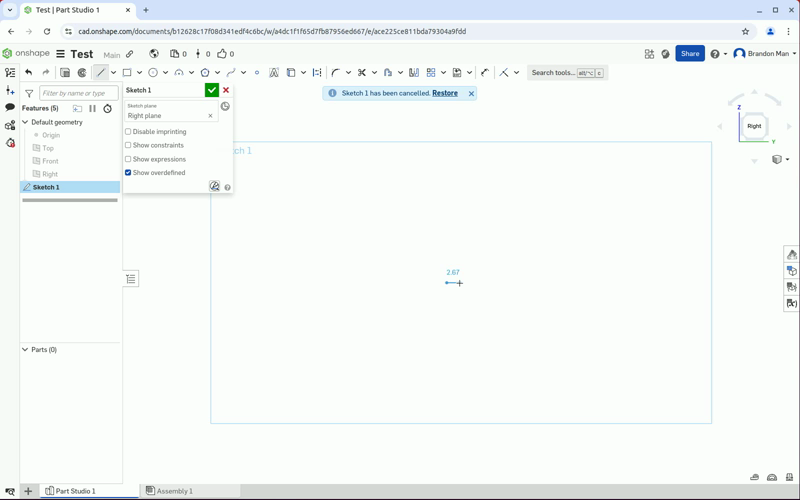
key_up(shift)
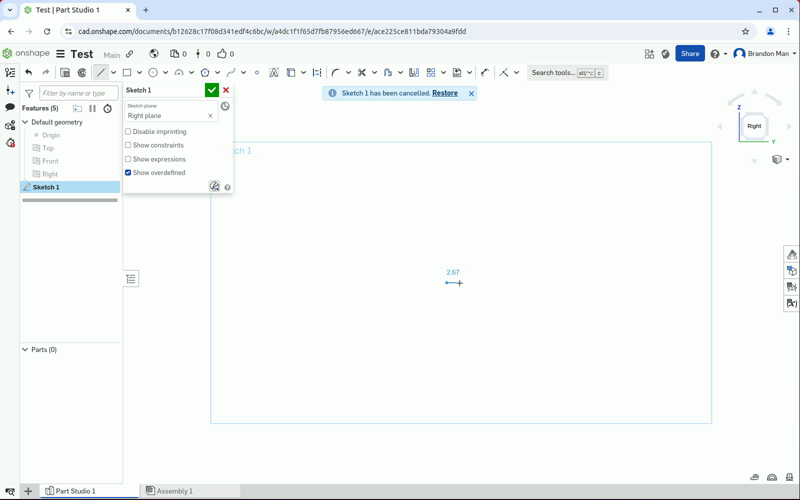
key_down(shift)
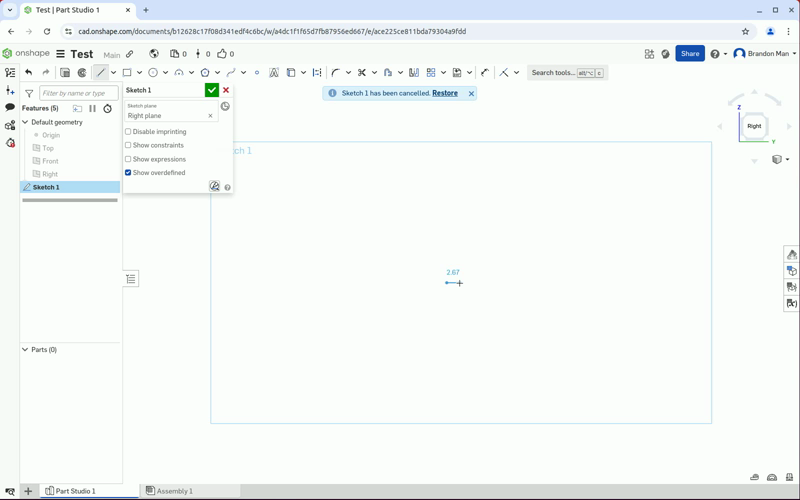
mouse_move(459, 204)
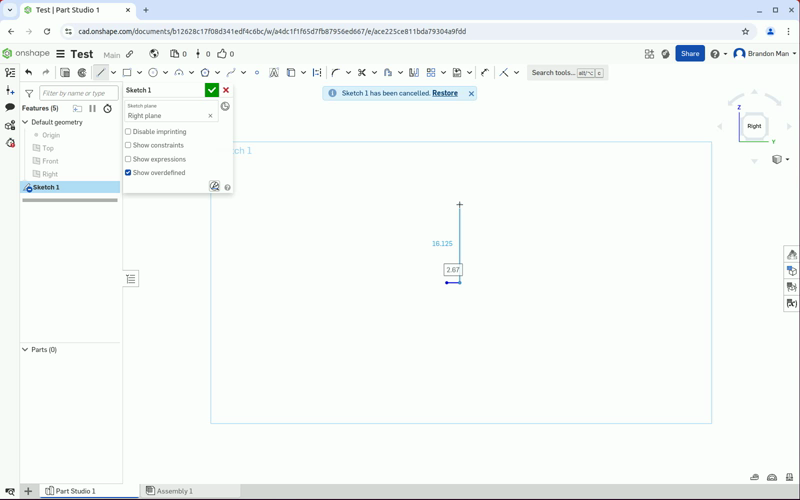
click(459, 204)
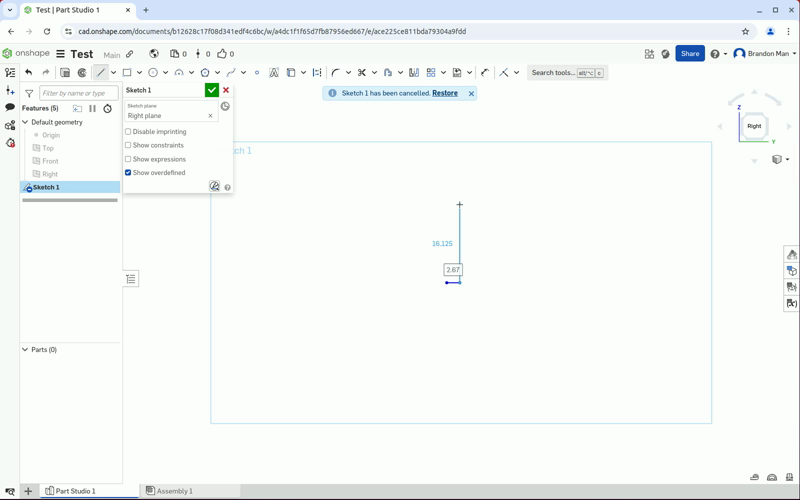
key_up(shift)
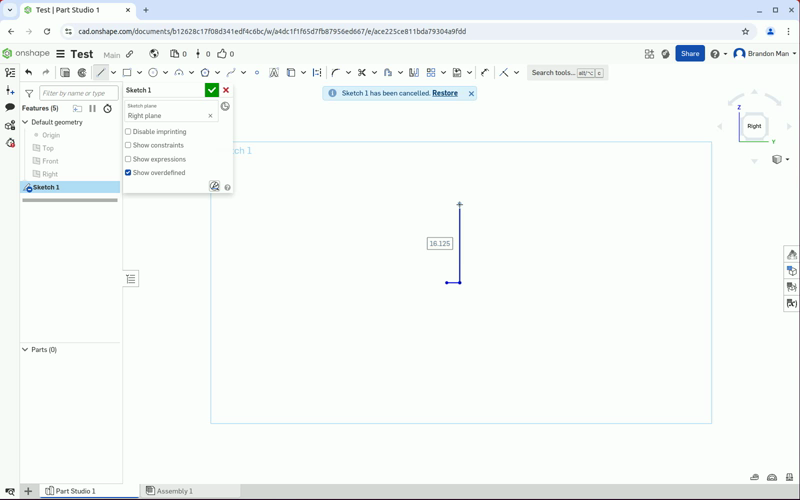
key_down(shift)
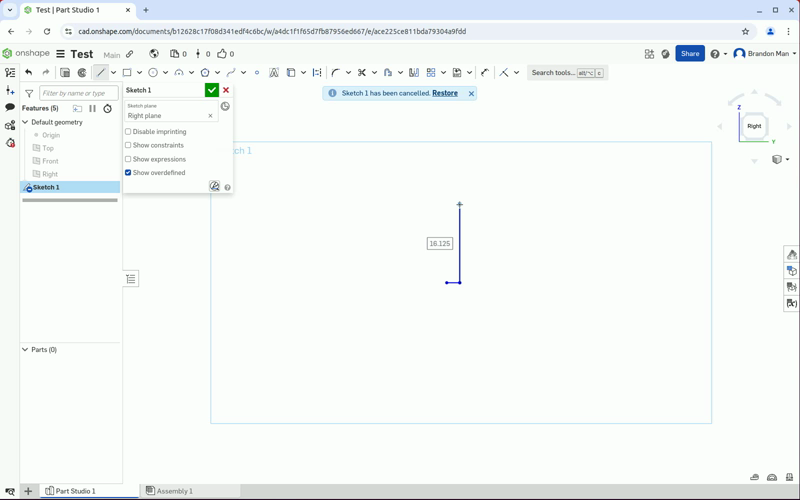
mouse_move(489, 204)
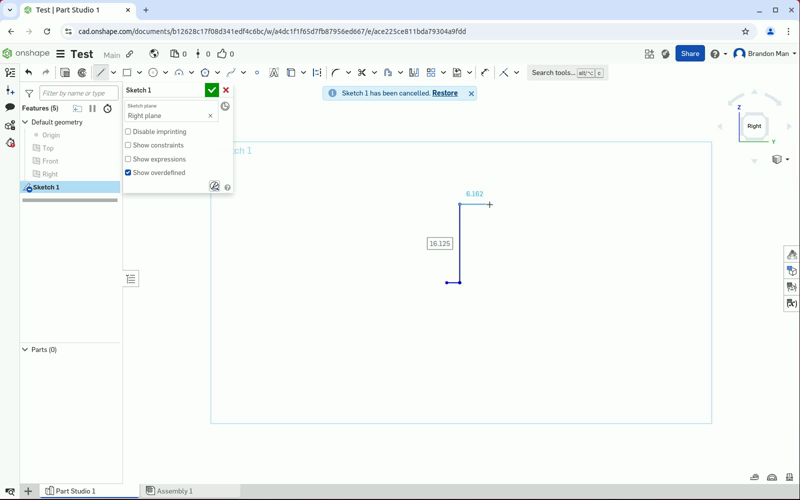
mouse_move(446, 204)
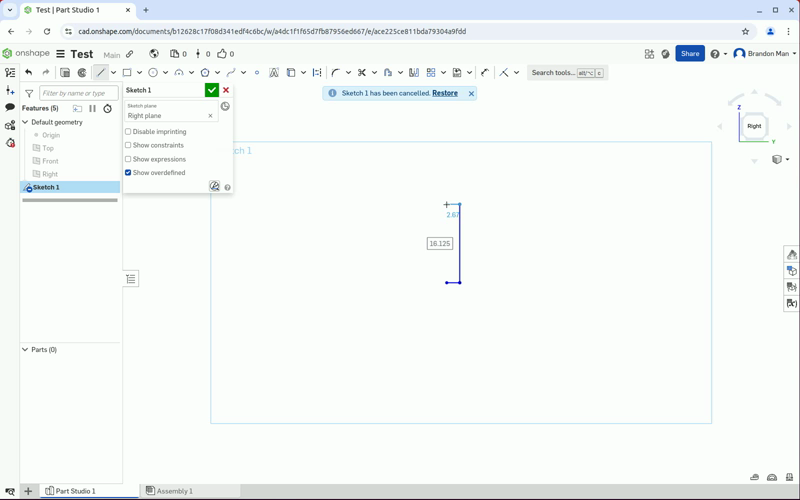
click(446, 204)
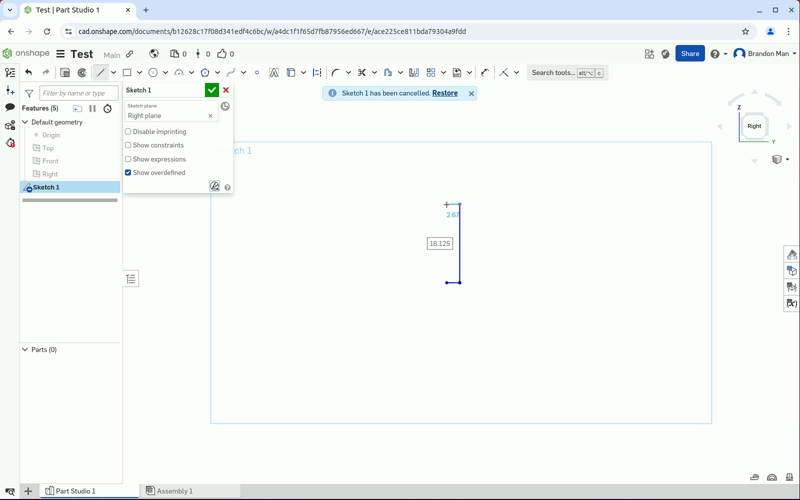
key_up(shift)
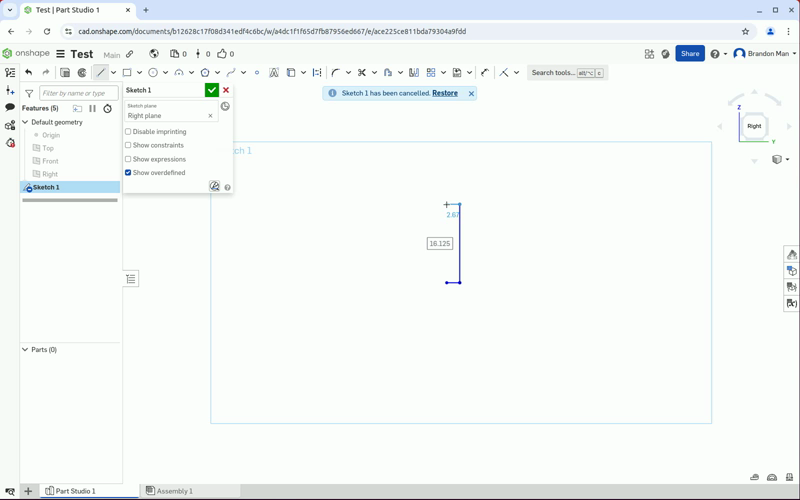
key_down(shift)
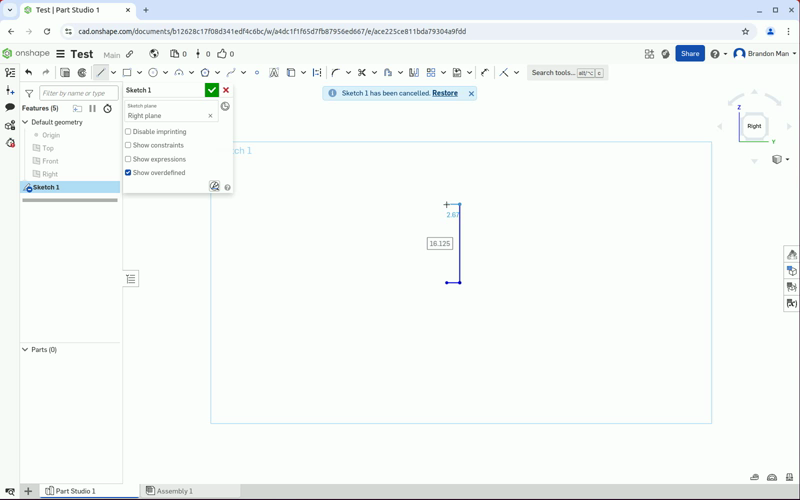
mouse_move(476, 204)
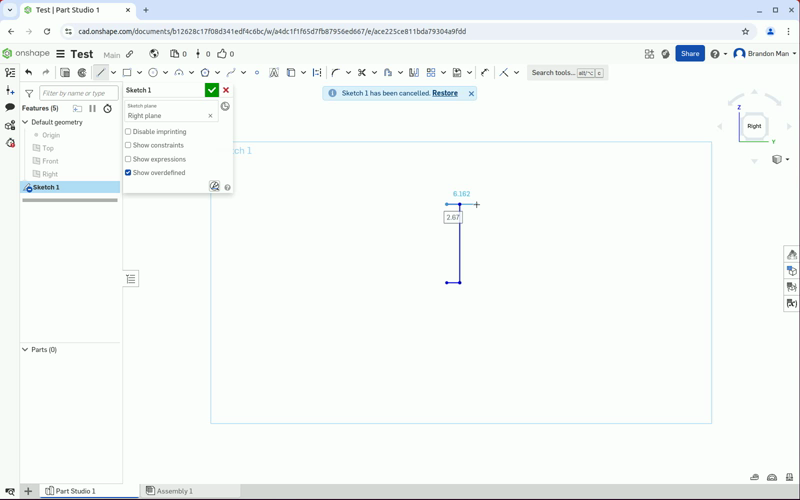
mouse_move(446, 215)
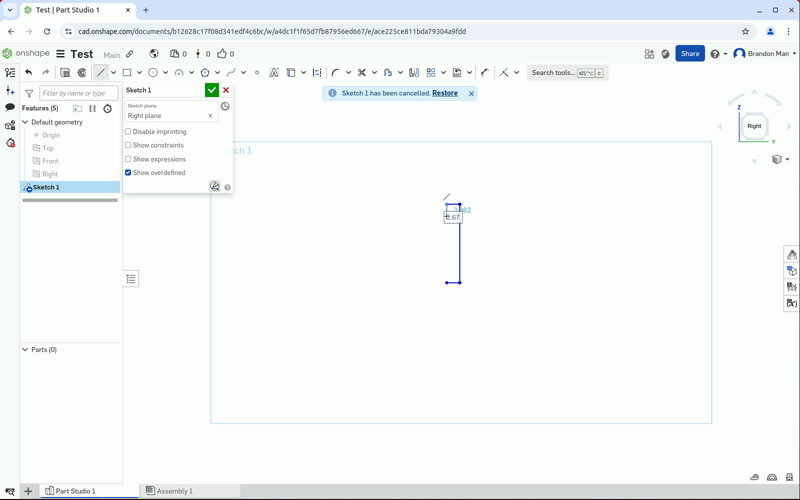
click(446, 215)
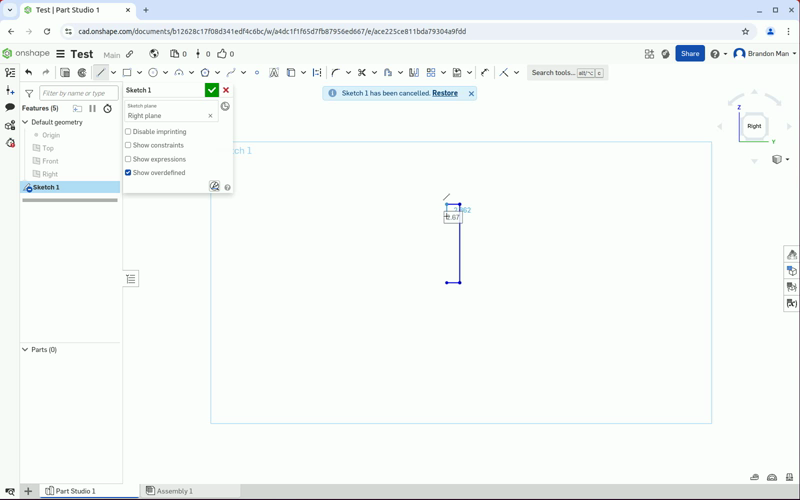
key_up(shift)
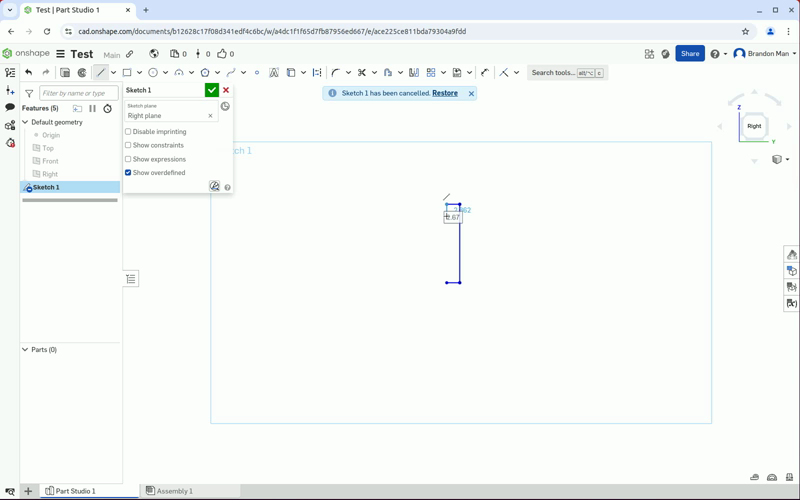
key_down(shift)
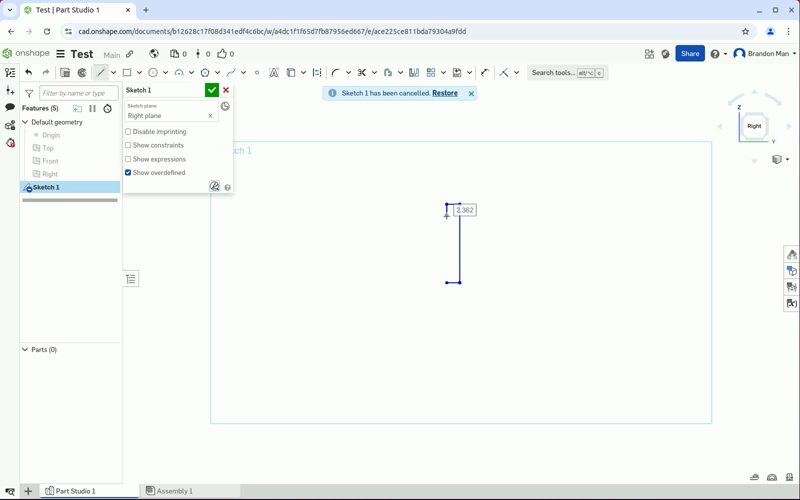
mouse_move(476, 215)
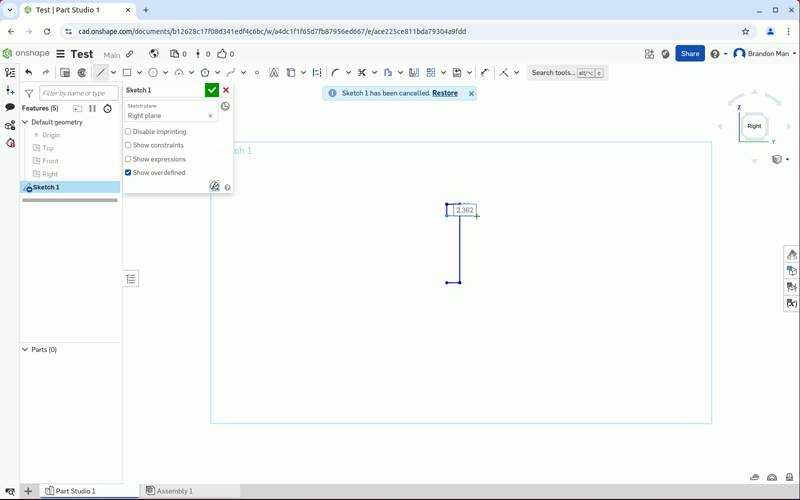
mouse_move(450, 215)
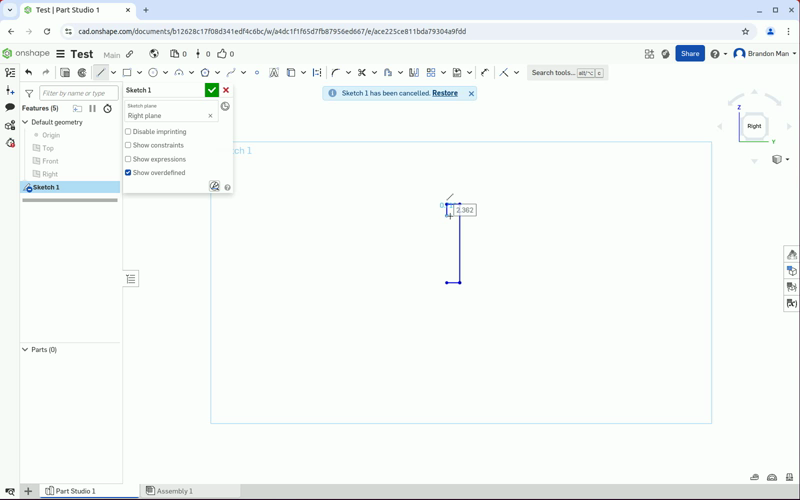
scroll(6)
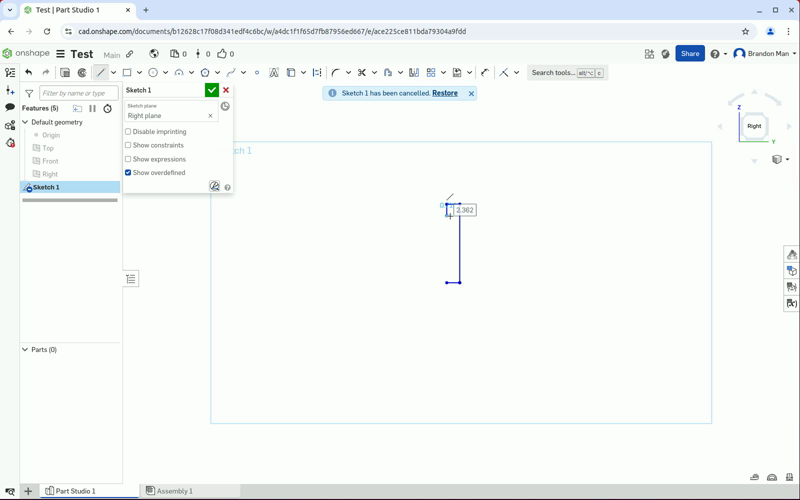
scroll(6)
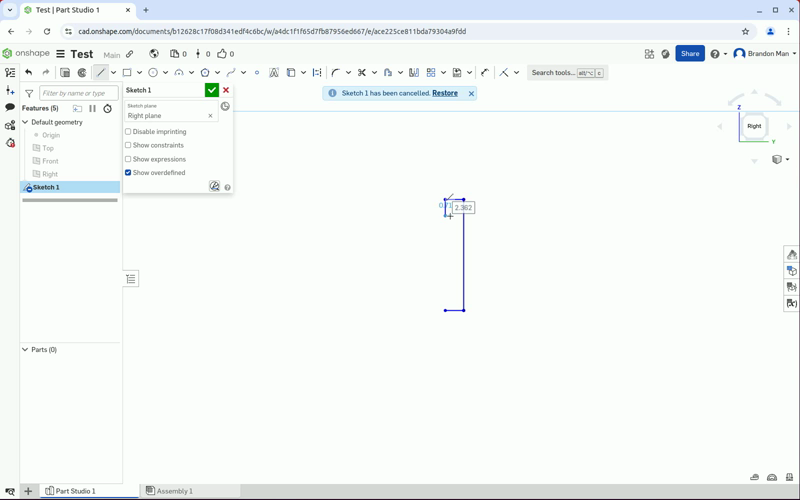
scroll(6)
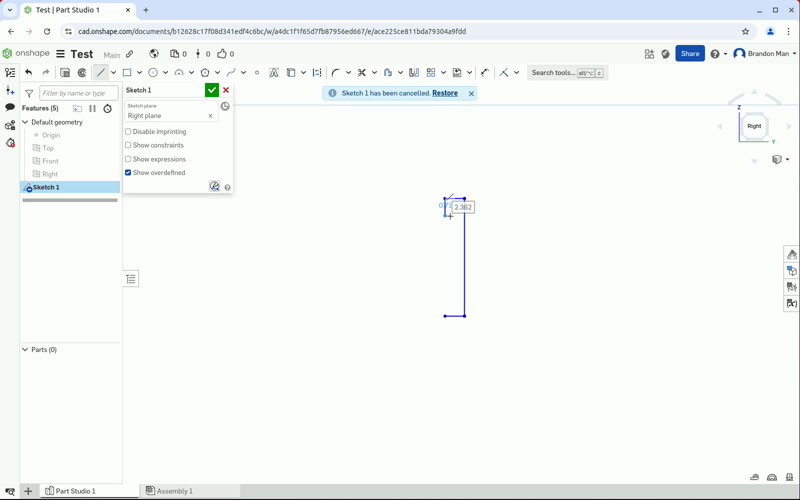
scroll(6)
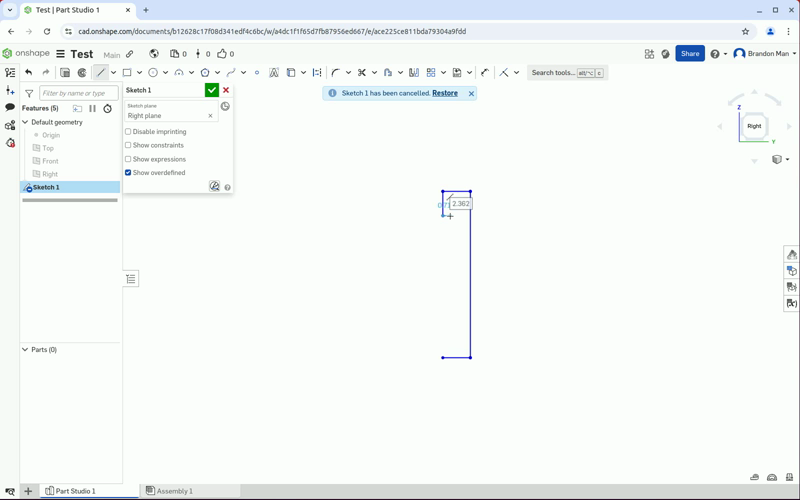
scroll(6)
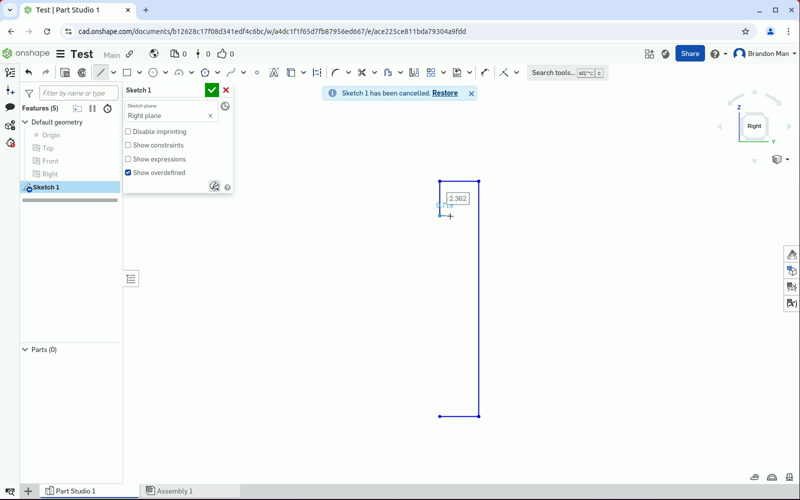
scroll(6)
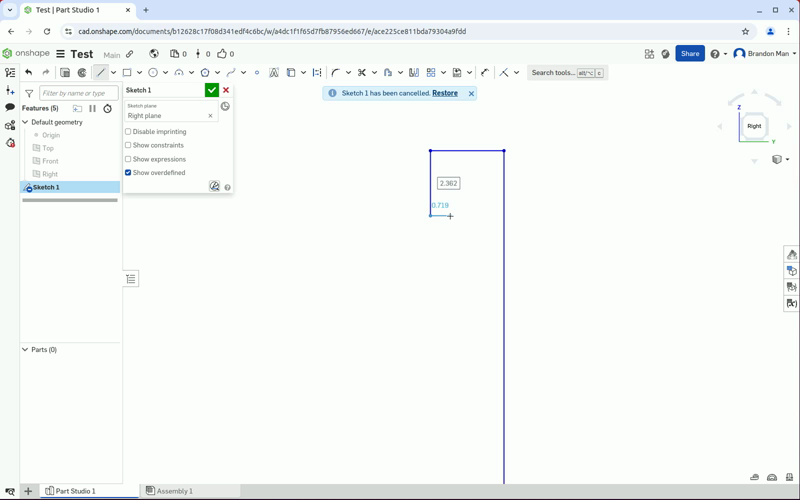
scroll(6)
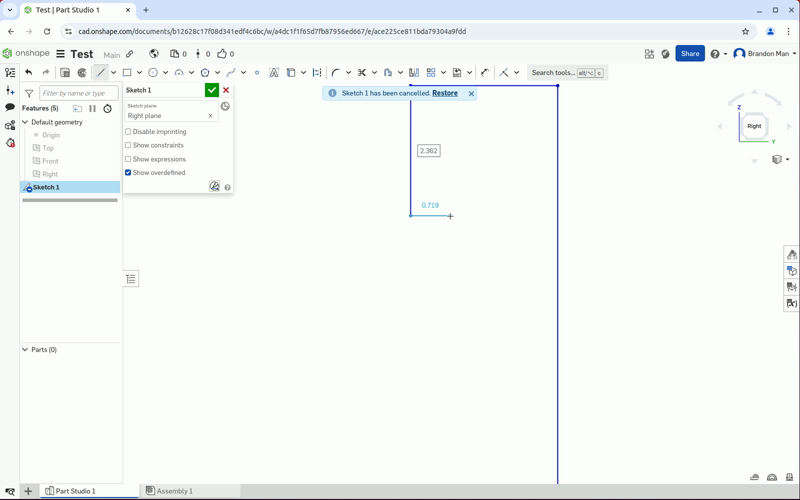
click(450, 215)
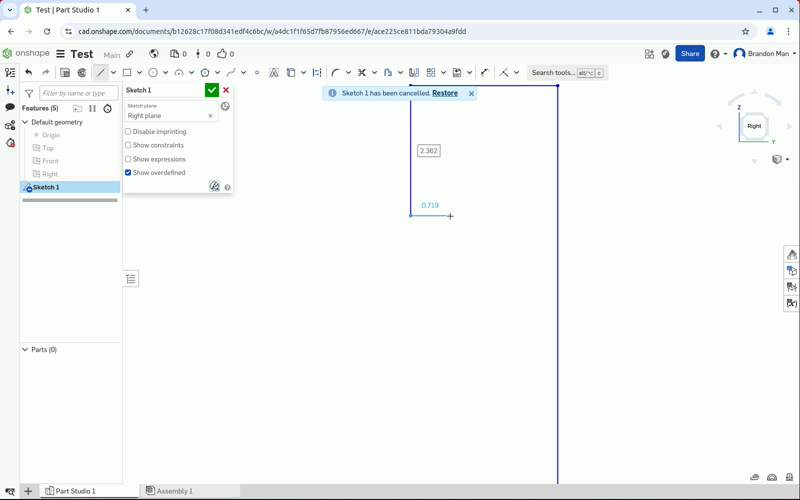
scroll(-6)
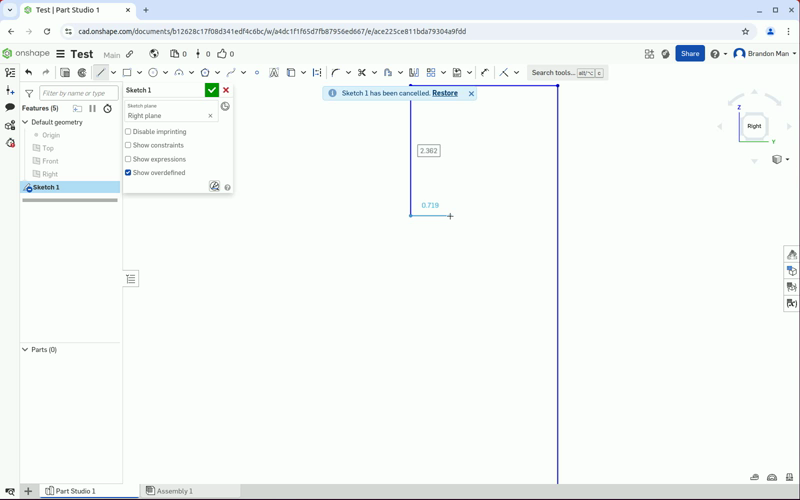
scroll(-6)
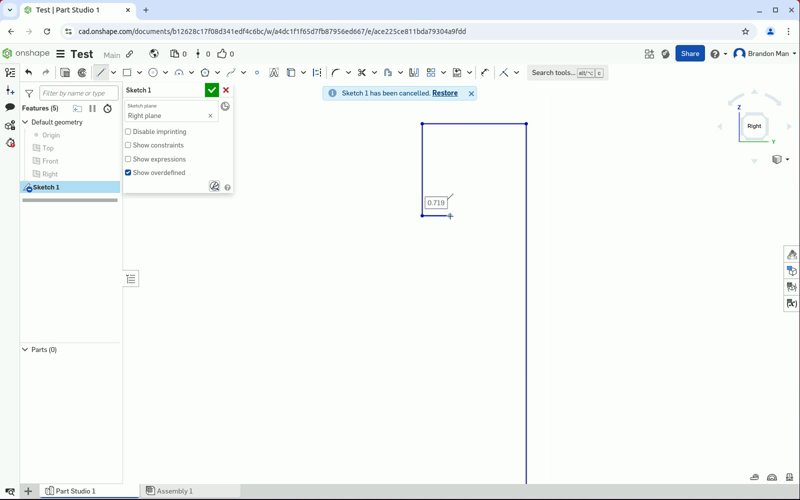
scroll(-6)
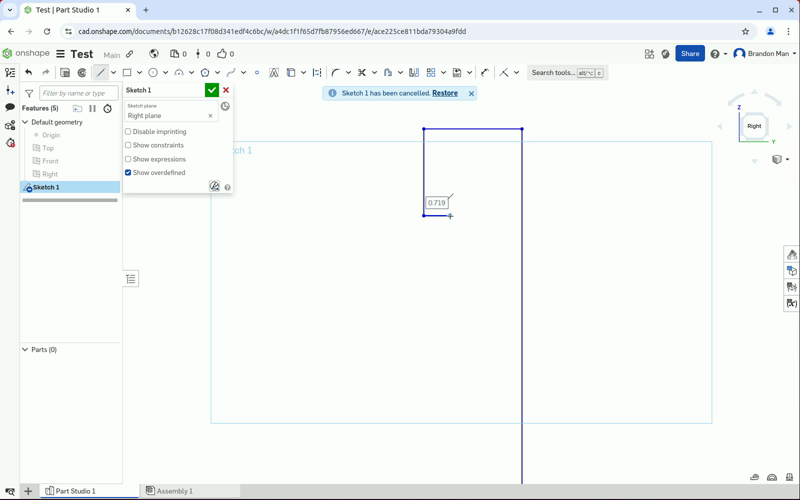
scroll(-6)
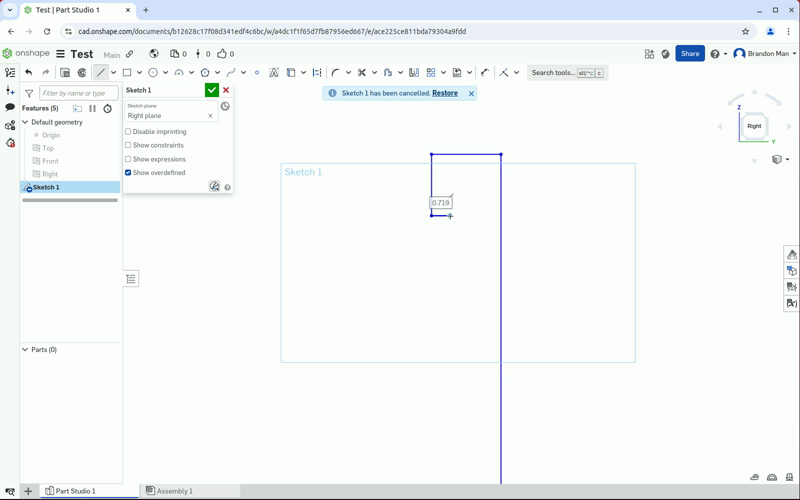
scroll(-6)
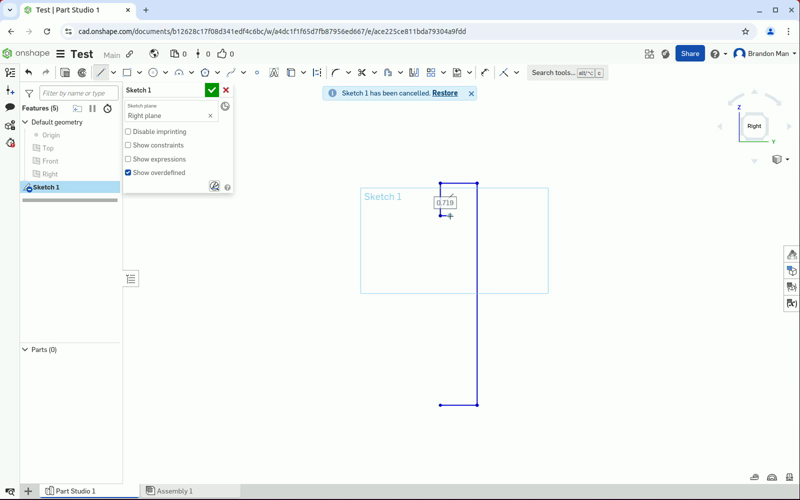
scroll(-6)
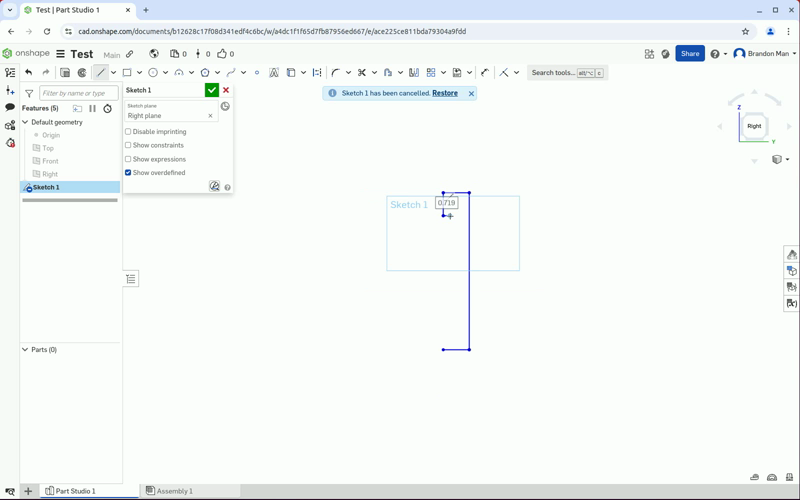
scroll(-6)
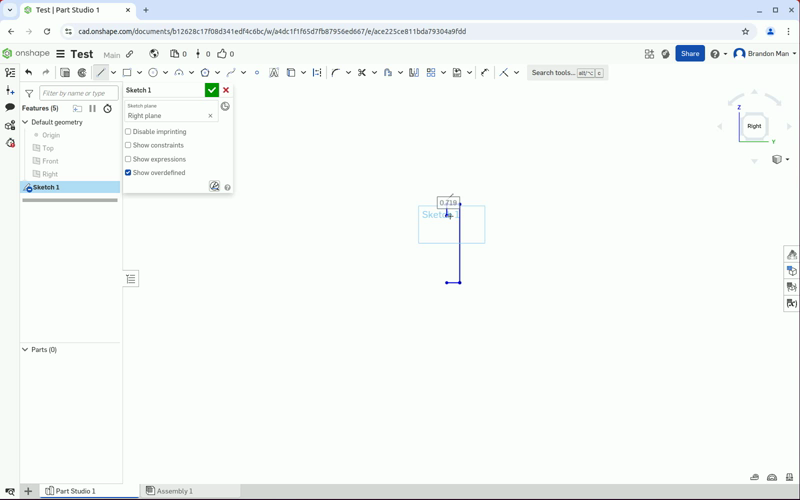
key_up(shift)
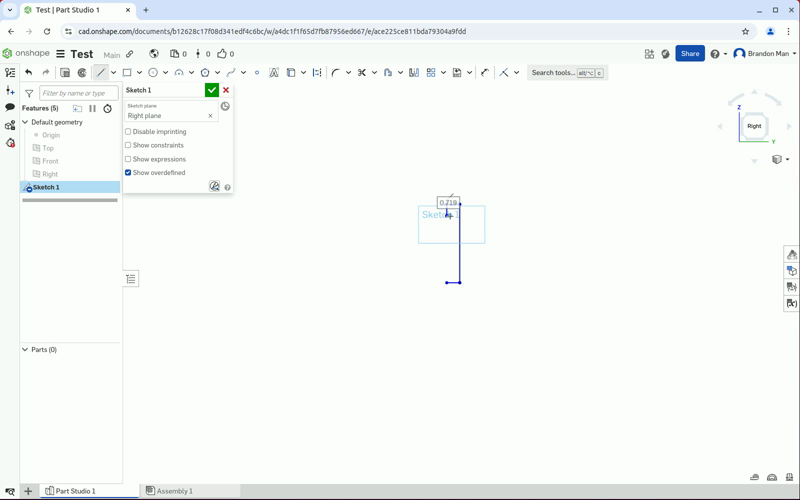
key_down(shift)
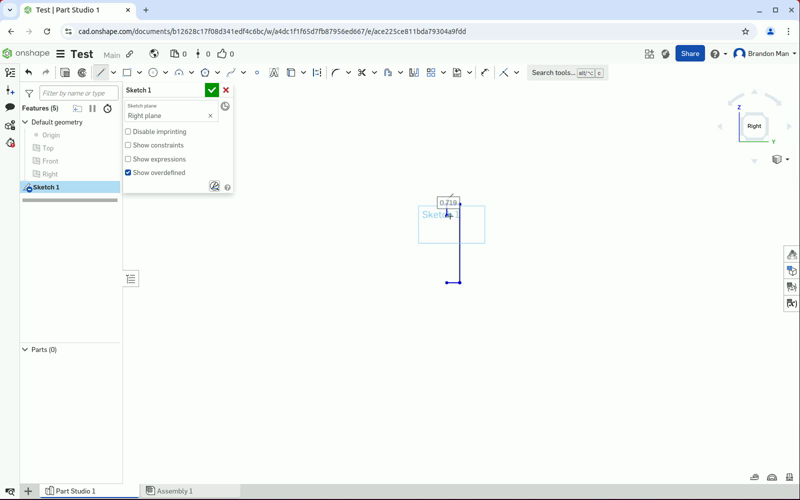
mouse_move(480, 215)
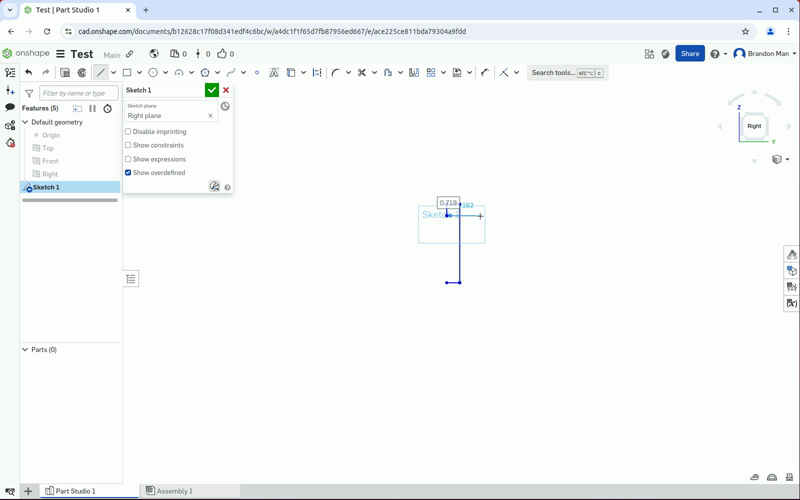
mouse_move(450, 220)
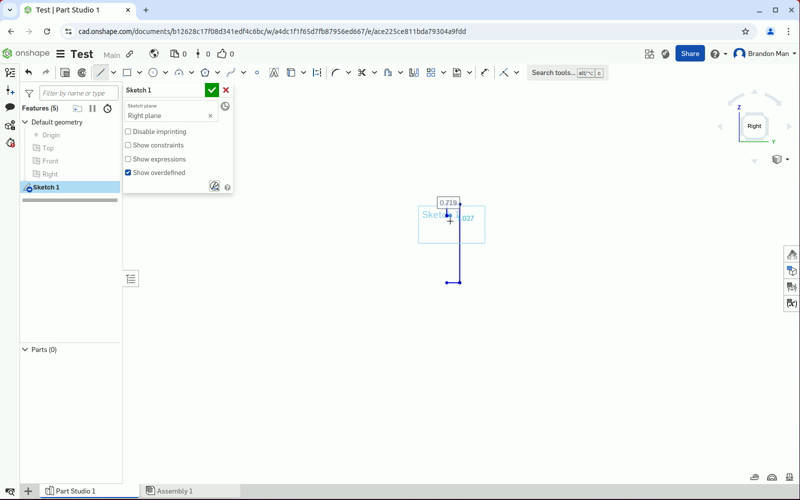
scroll(6)
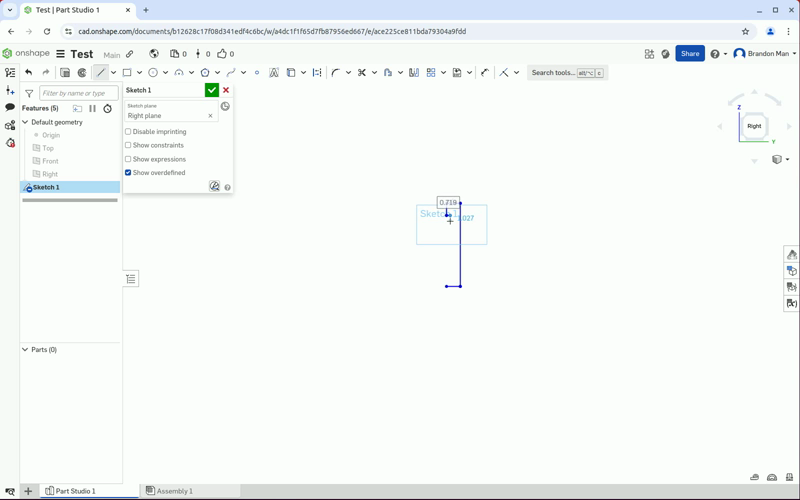
scroll(6)
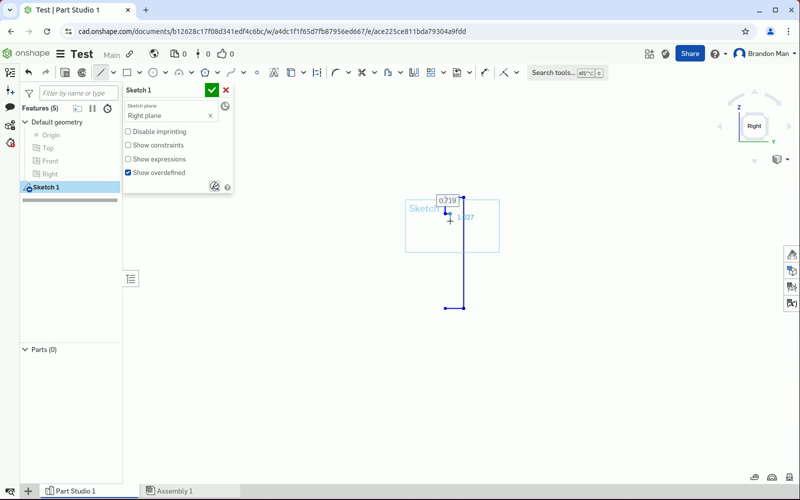
scroll(6)
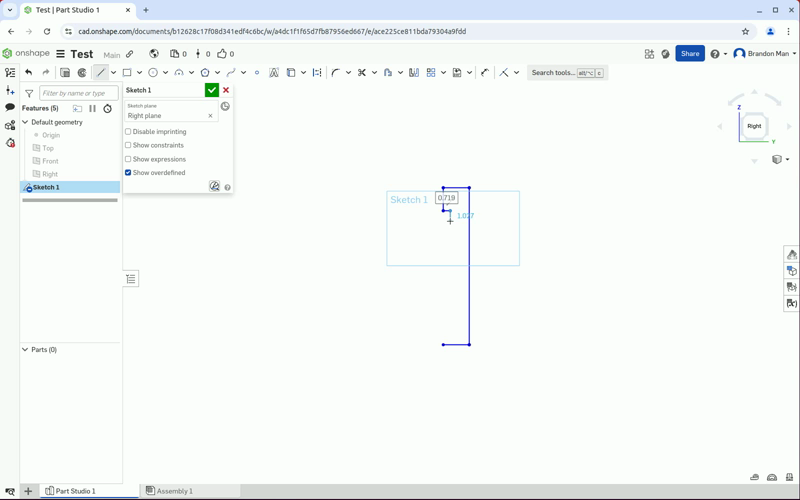
scroll(6)
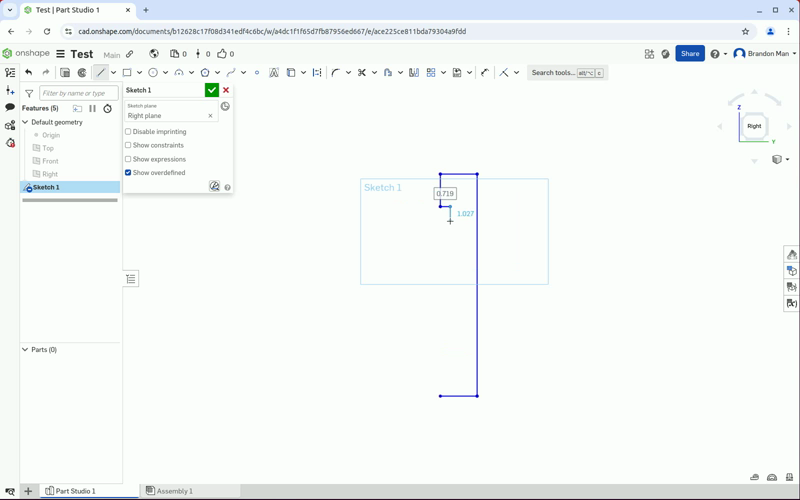
scroll(6)
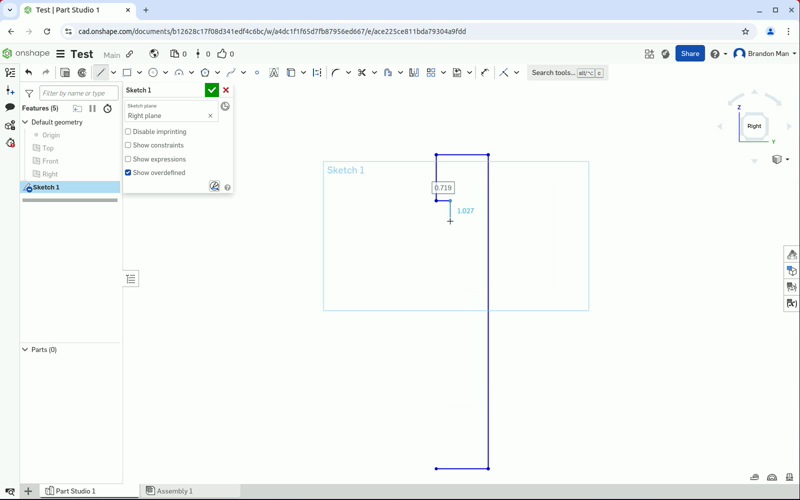
scroll(6)
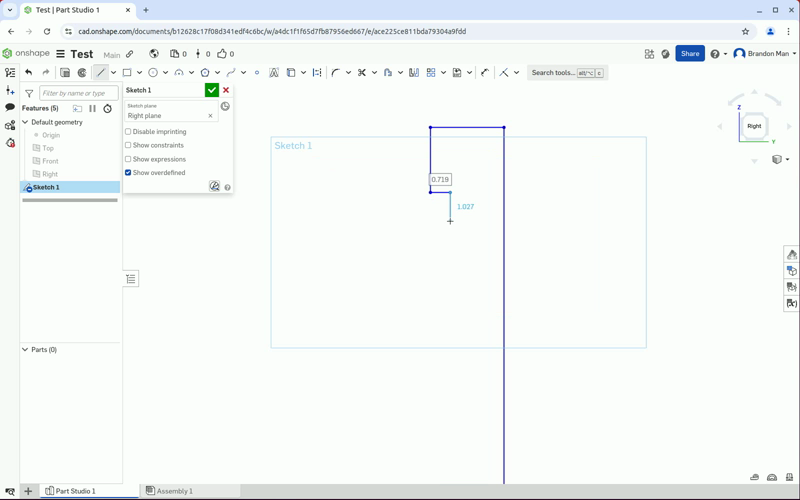
scroll(6)
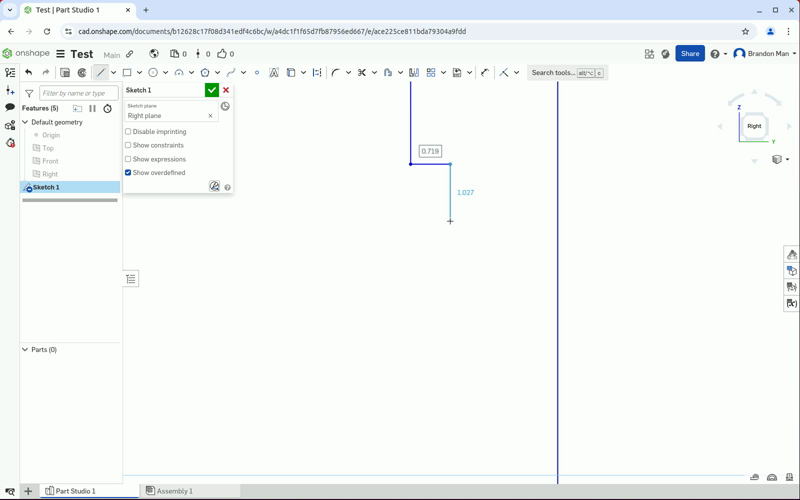
click(450, 220)
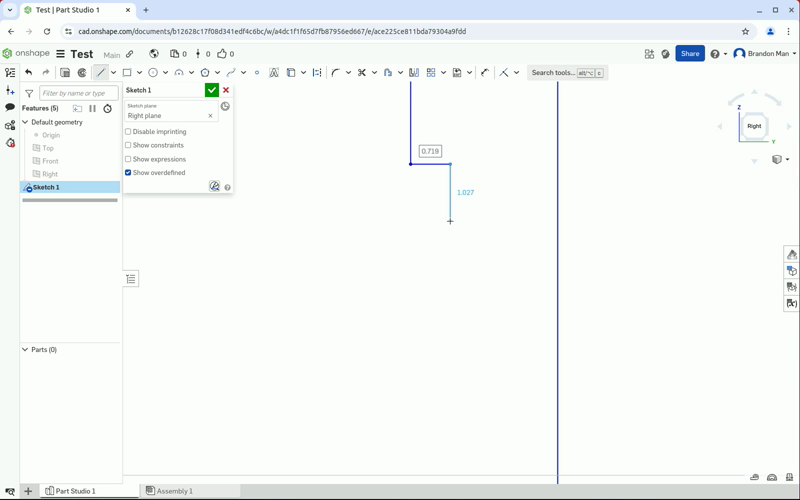
scroll(-6)
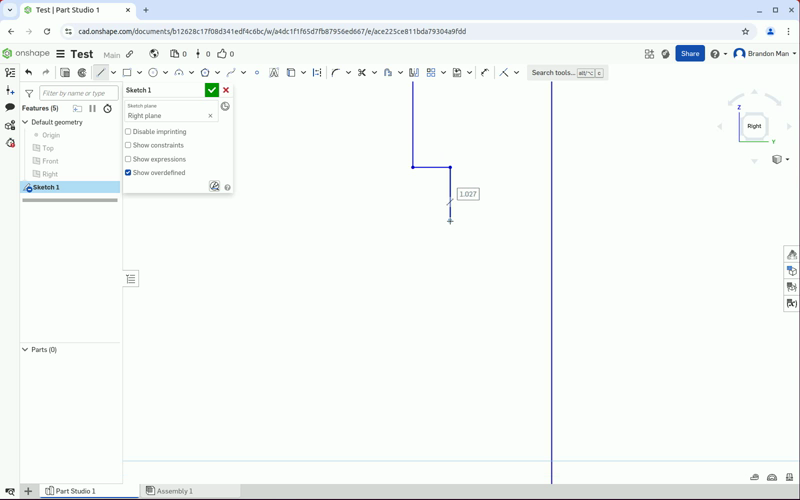
scroll(-6)
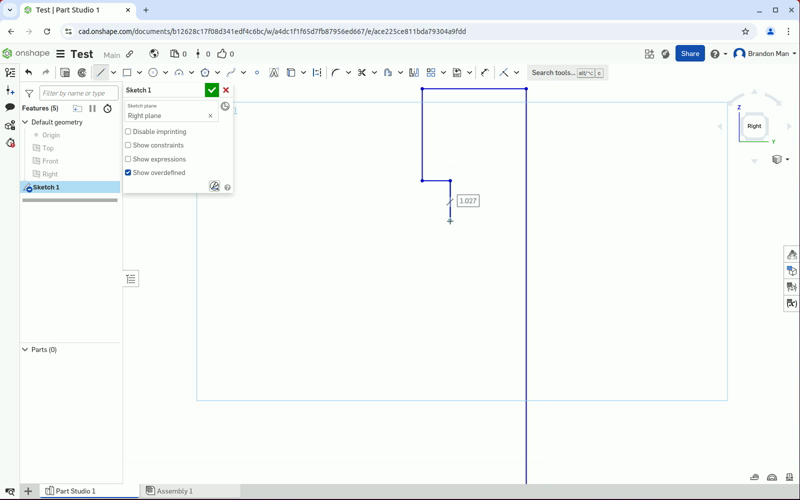
scroll(-6)
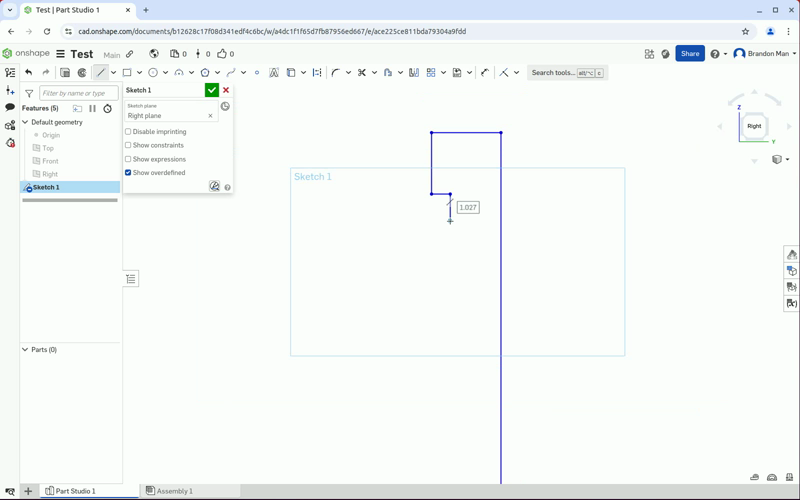
scroll(-6)
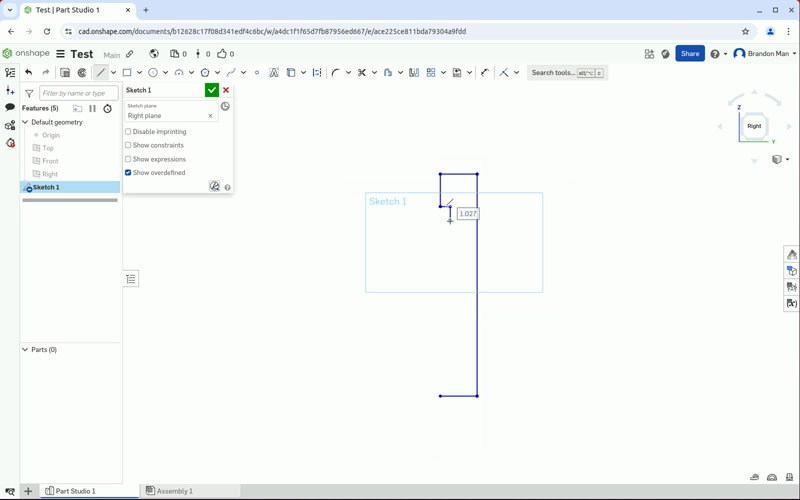
scroll(-6)
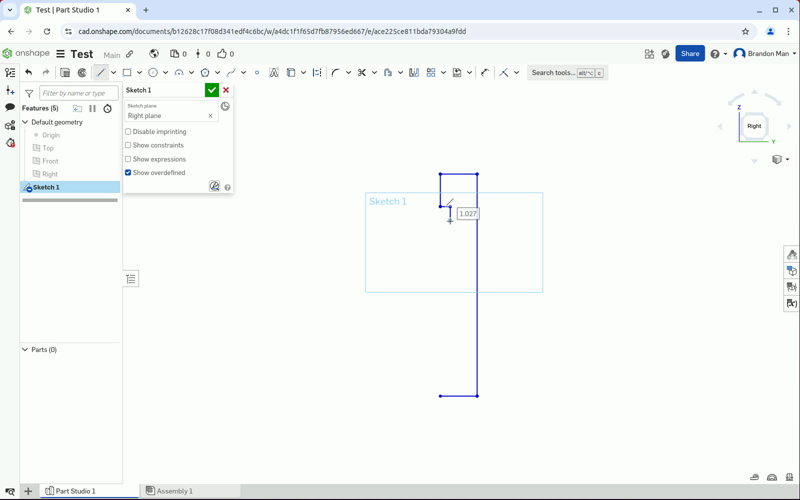
scroll(-6)
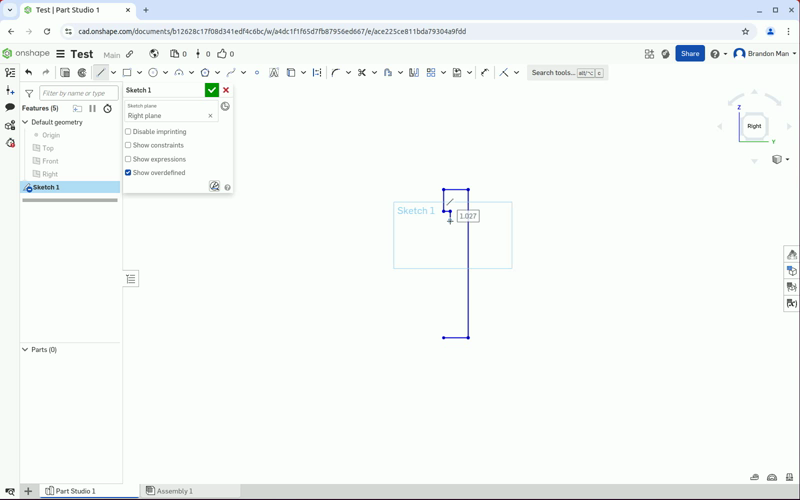
scroll(-6)
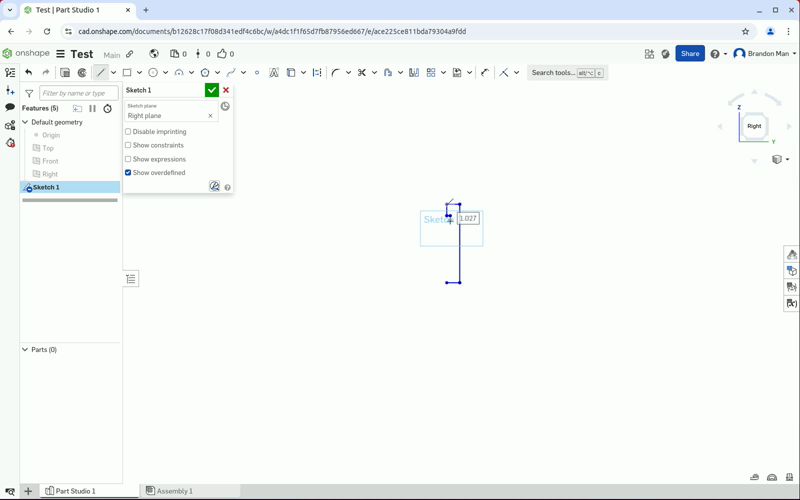
key_up(shift)
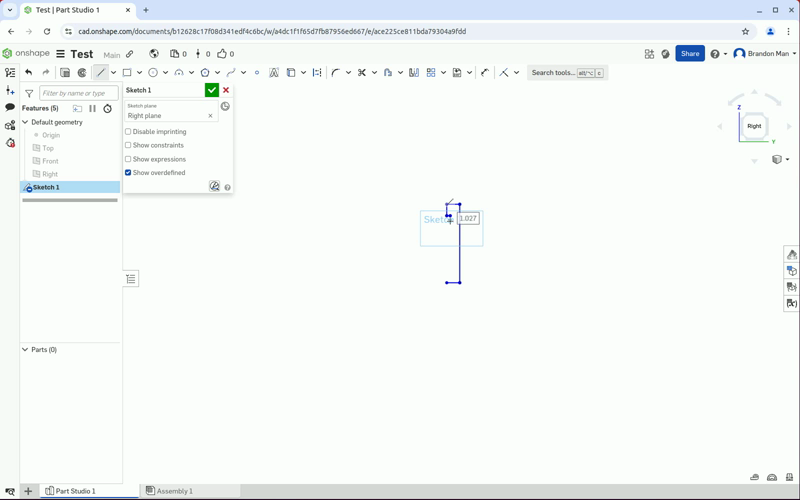
key_down(shift)
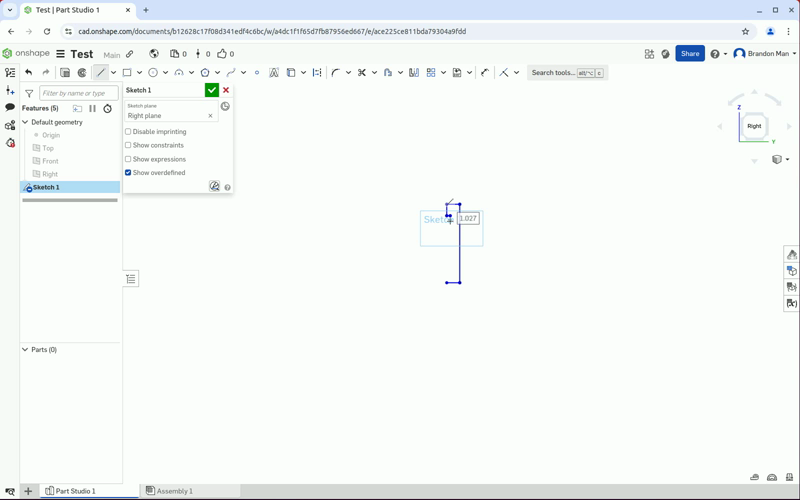
mouse_move(480, 220)
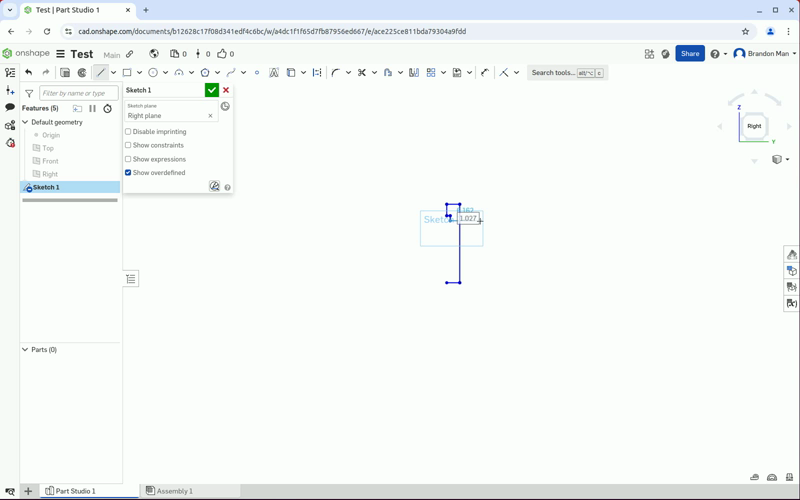
mouse_move(446, 220)
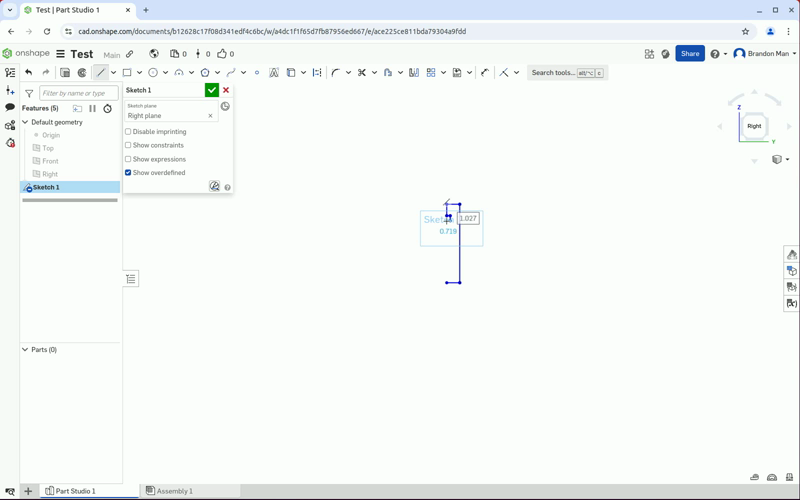
scroll(6)
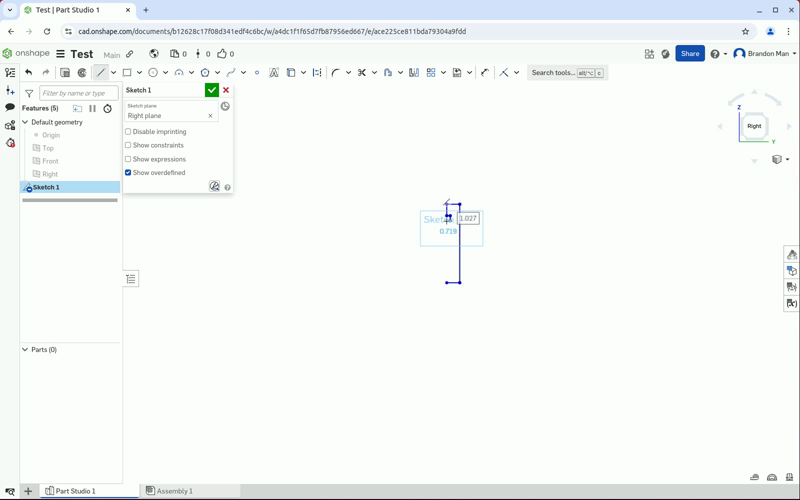
scroll(6)
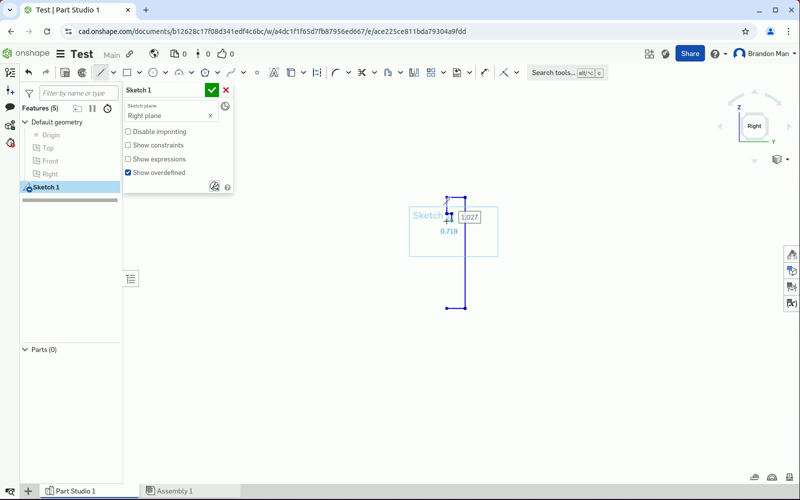
scroll(6)
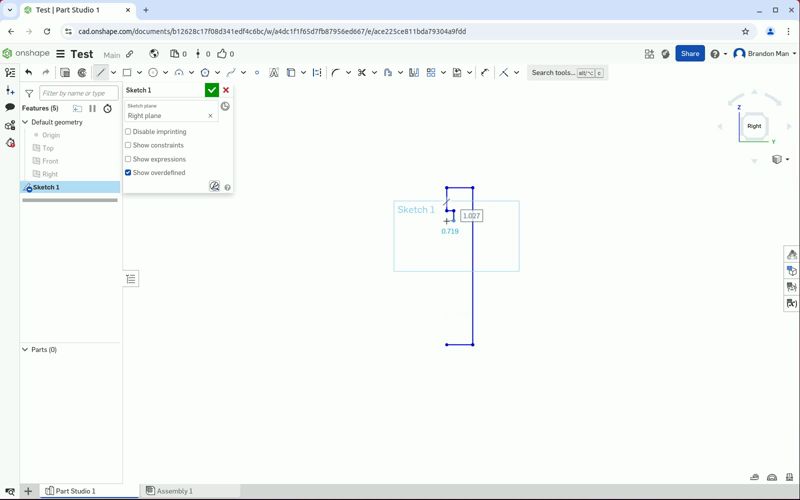
scroll(6)
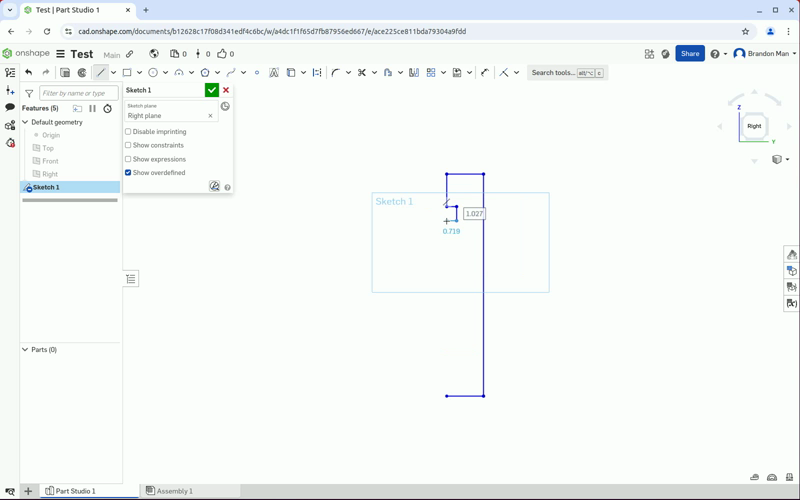
scroll(6)
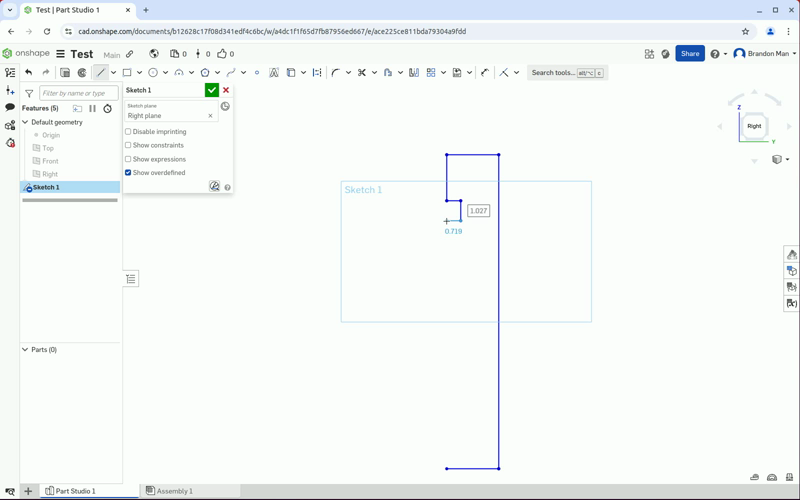
scroll(6)
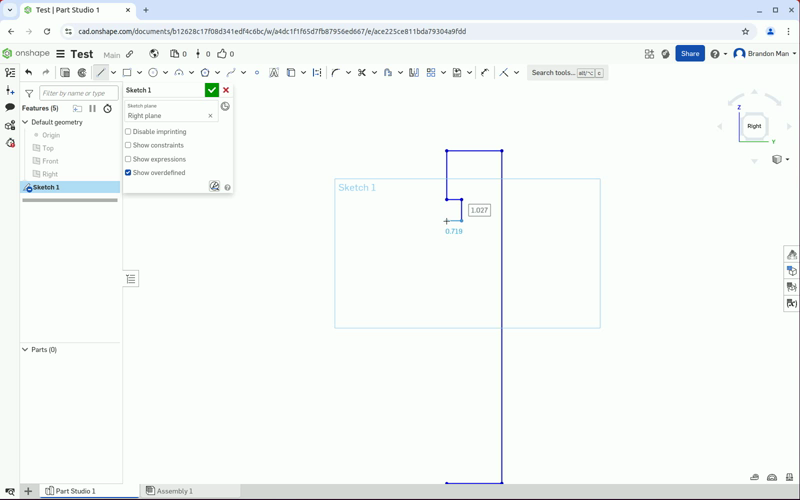
scroll(6)
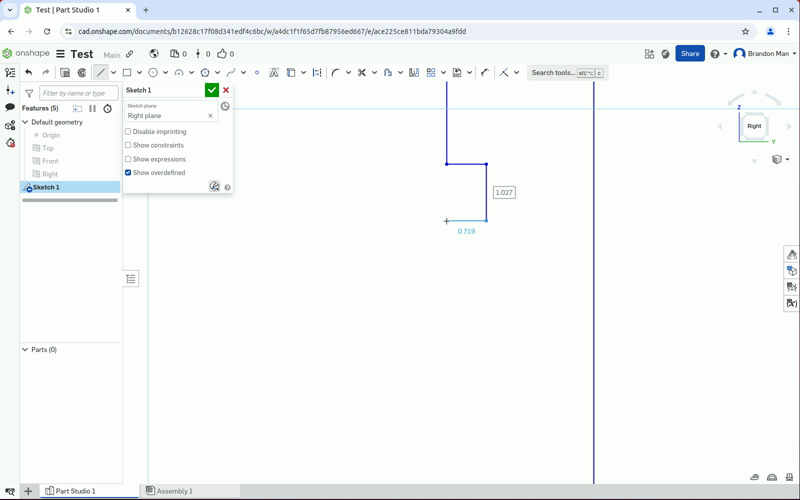
click(446, 220)
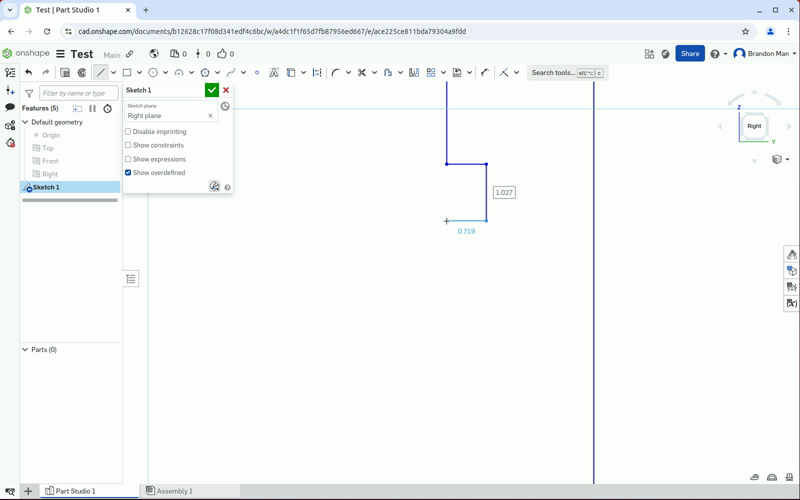
scroll(-6)
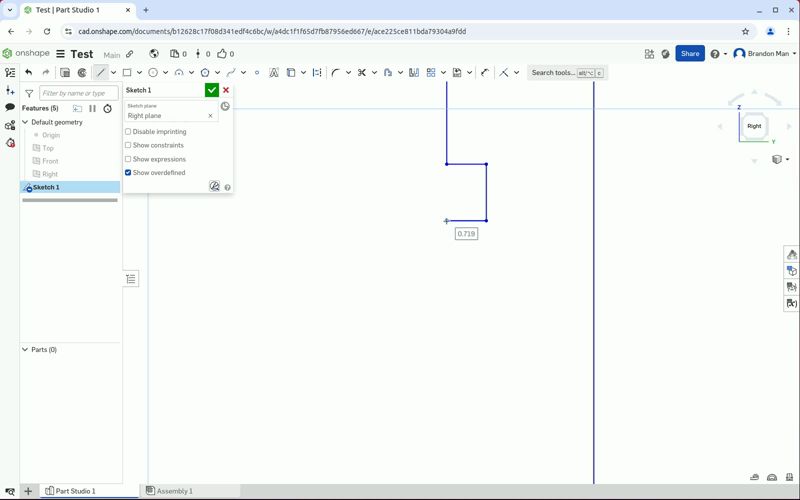
scroll(-6)
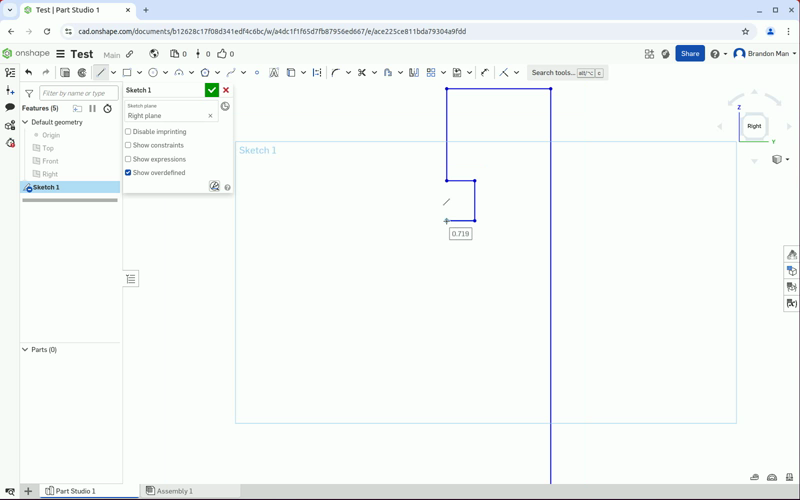
scroll(-6)
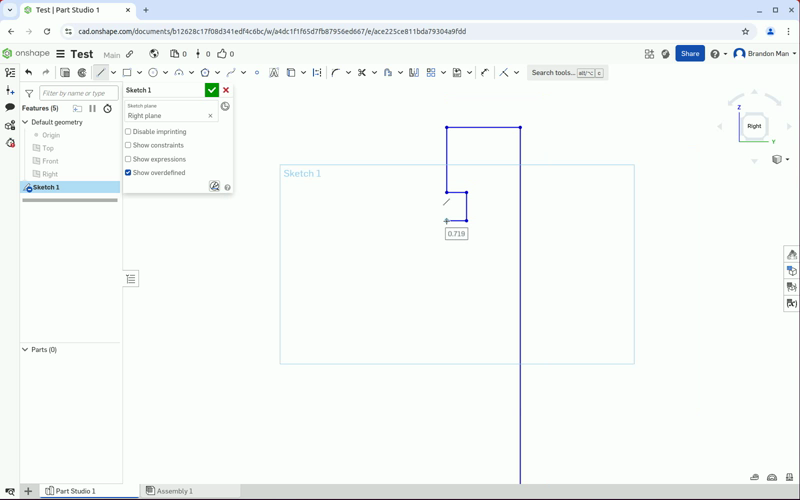
scroll(-6)
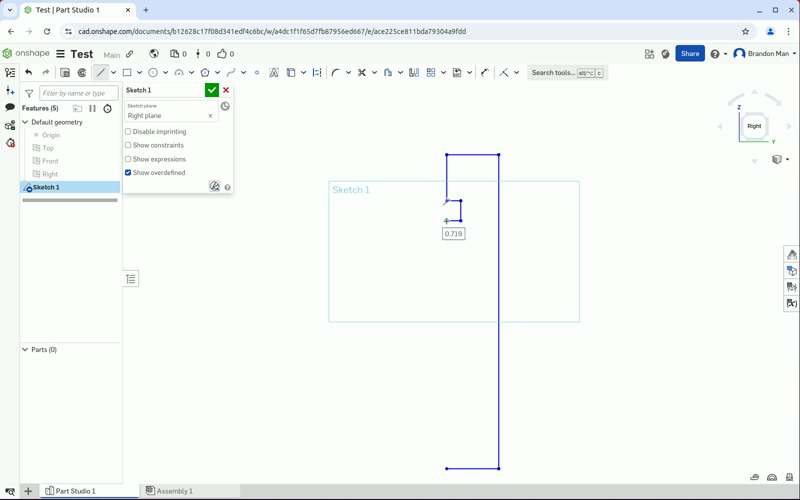
scroll(-6)
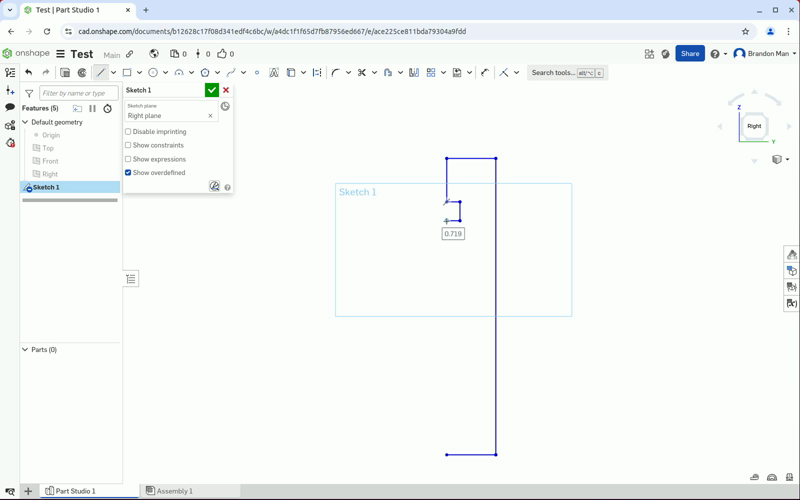
scroll(-6)
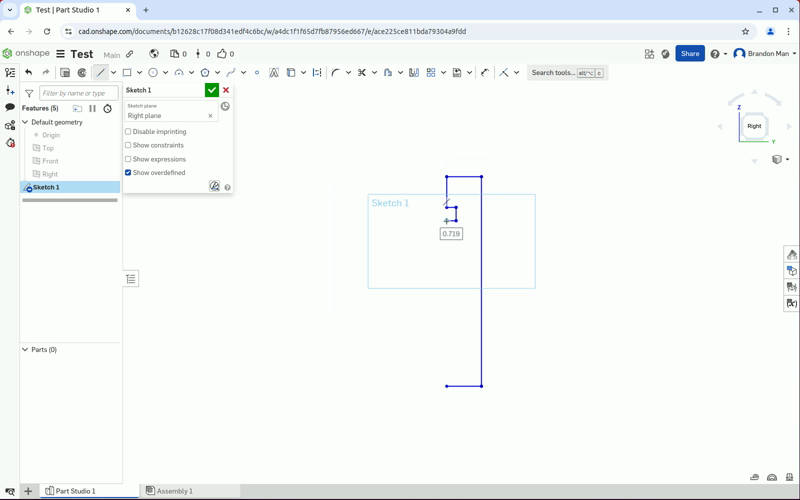
scroll(-6)
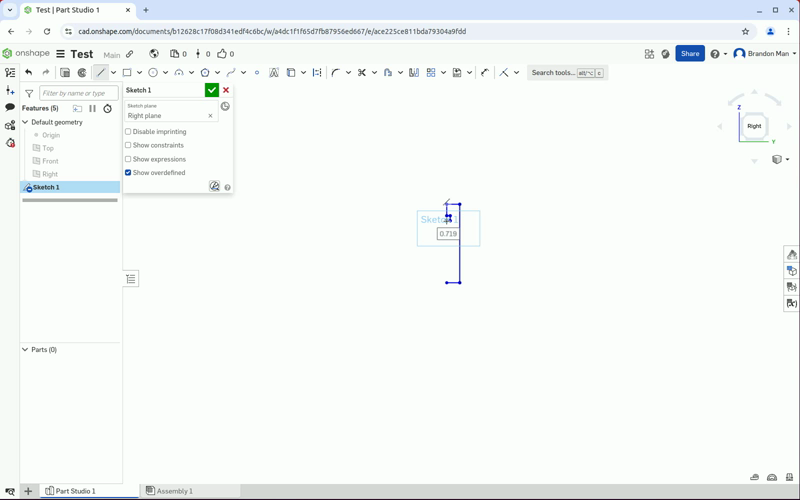
key_up(shift)
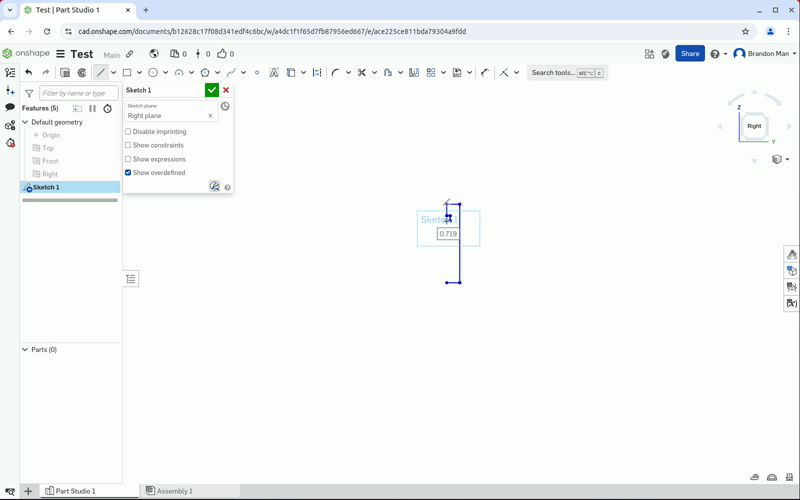
key_down(shift)
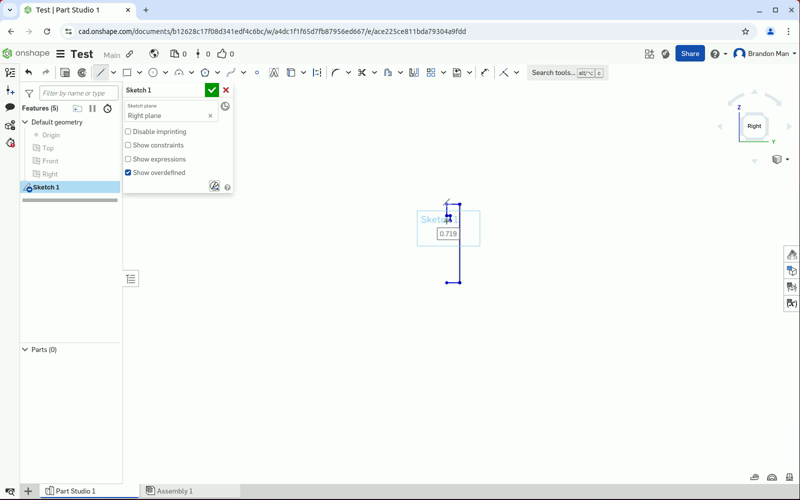
mouse_move(446, 282)
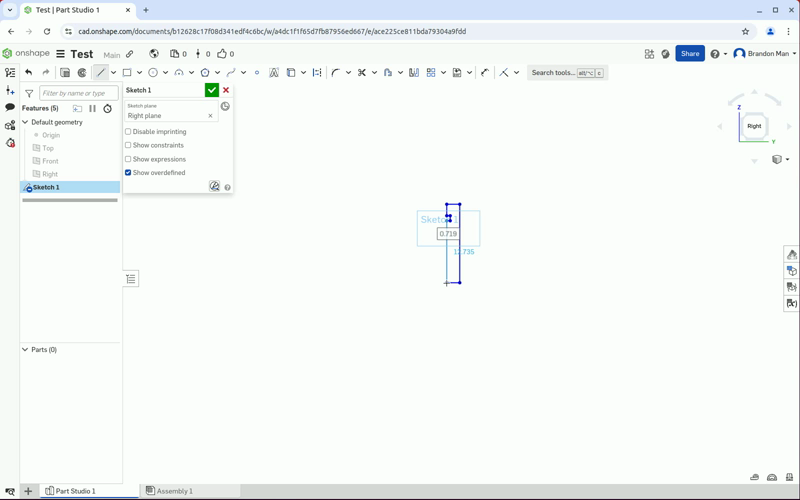
key_up(shift)
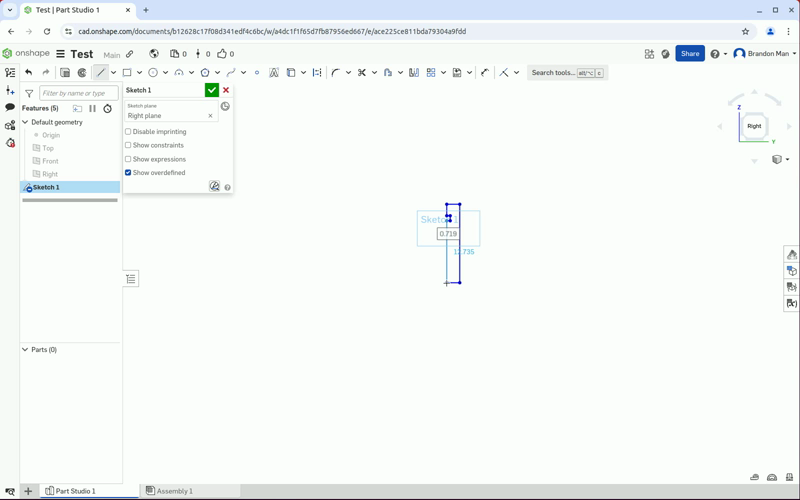
click(446, 282)
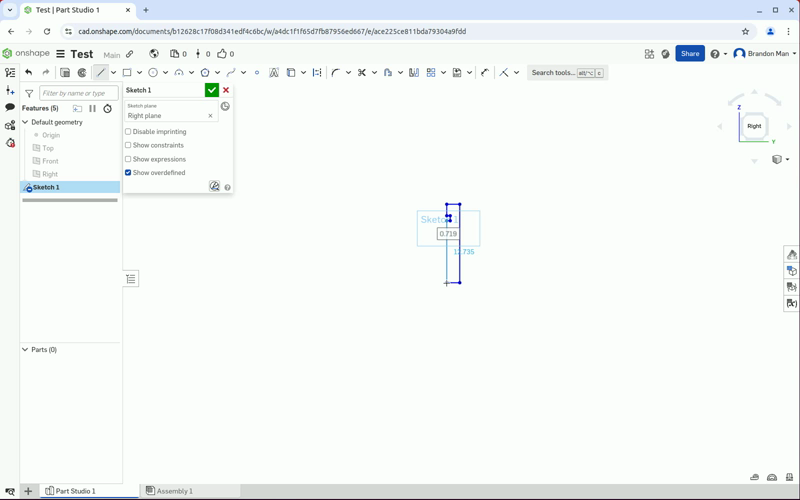
key(esc)
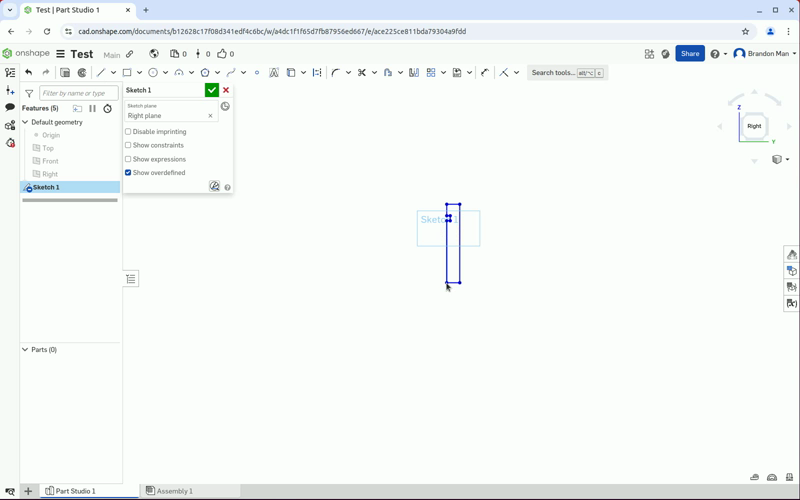
mouse_move(454, 268)
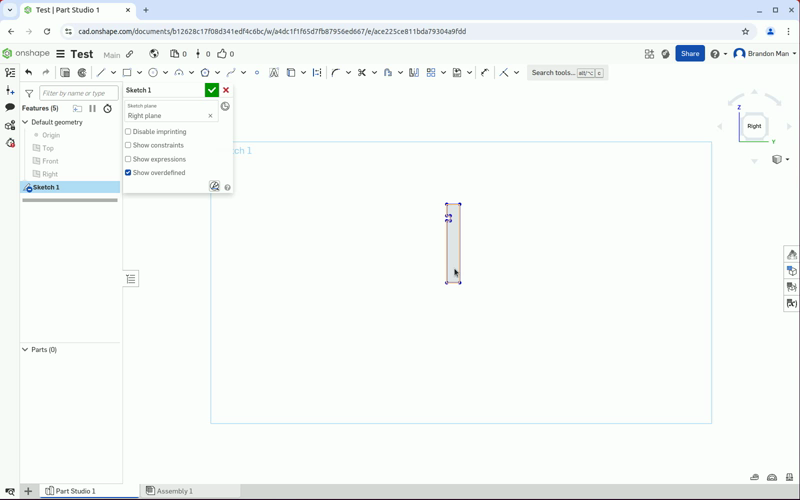
scroll(6)
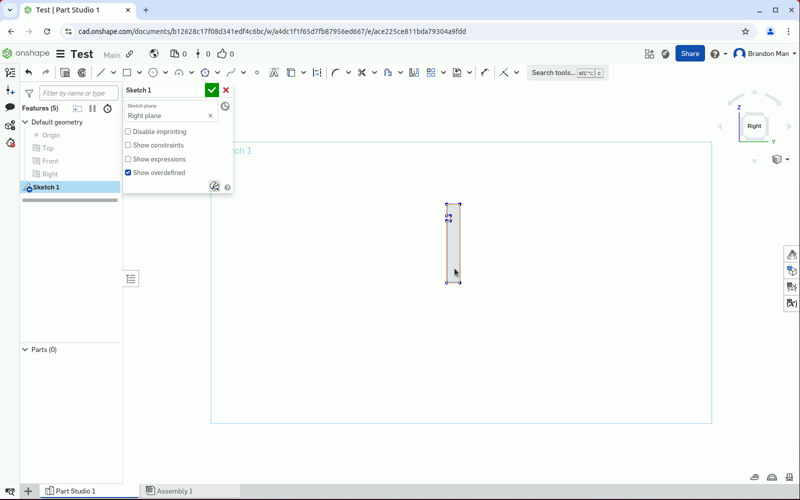
scroll(6)
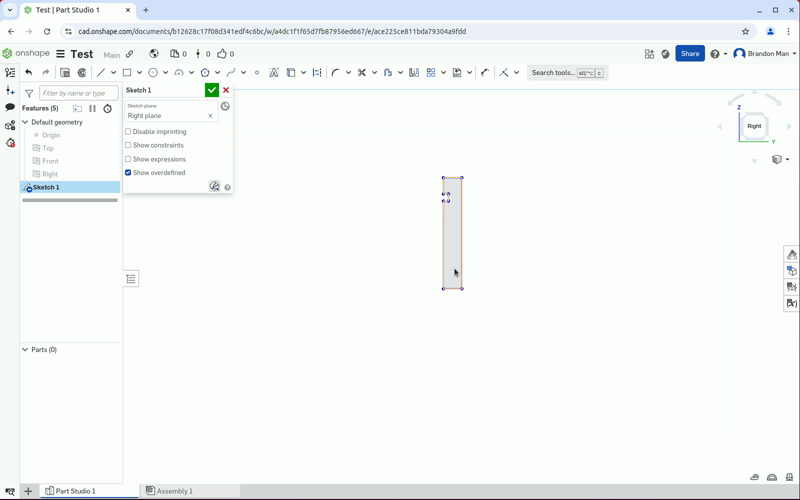
scroll(6)
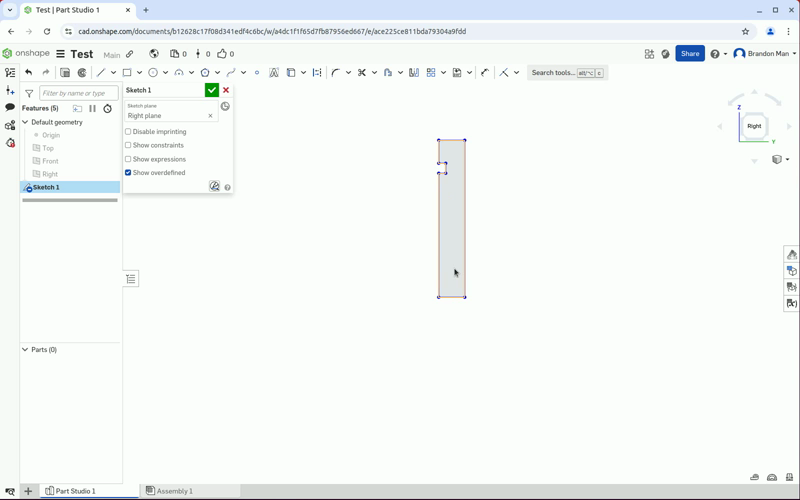
scroll(6)
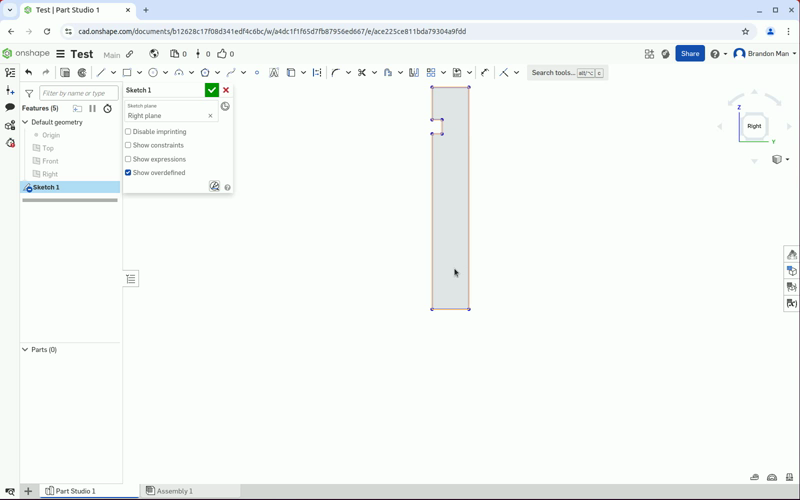
scroll(6)
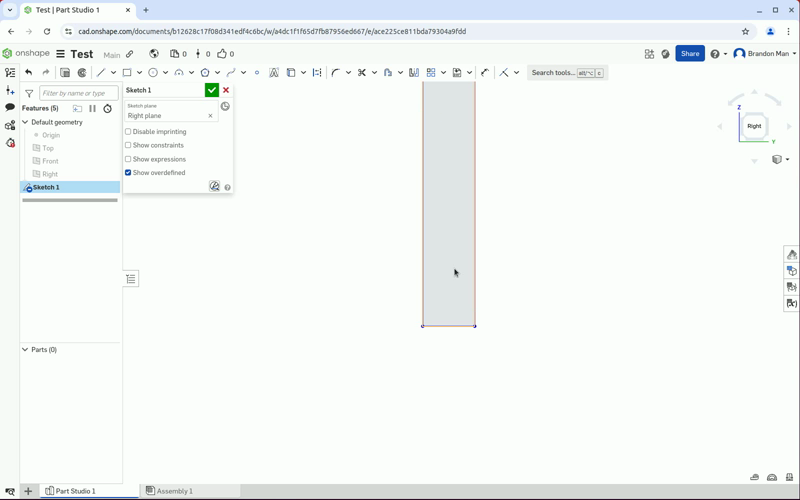
scroll(6)
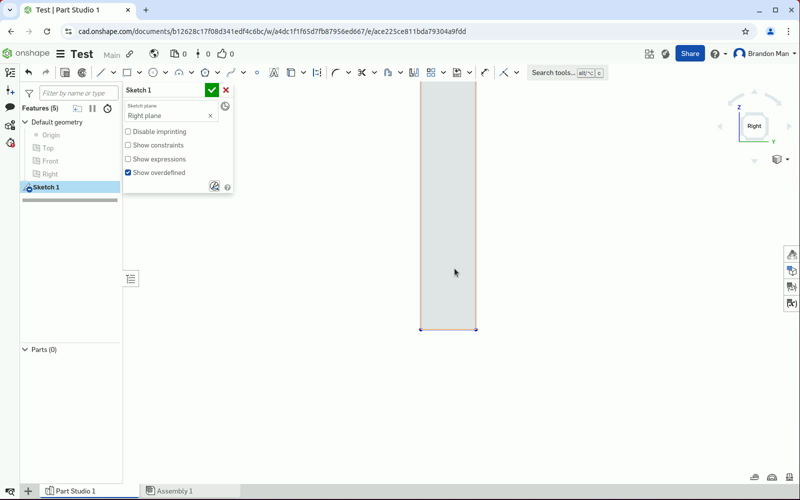
scroll(6)
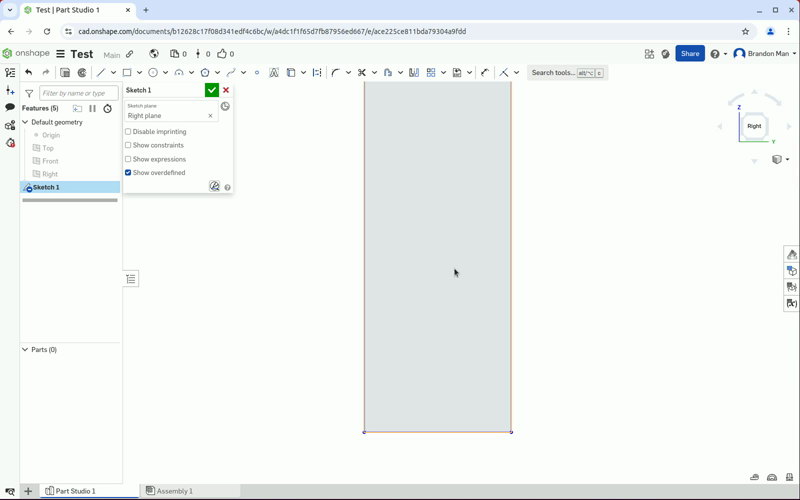
click(454, 268)
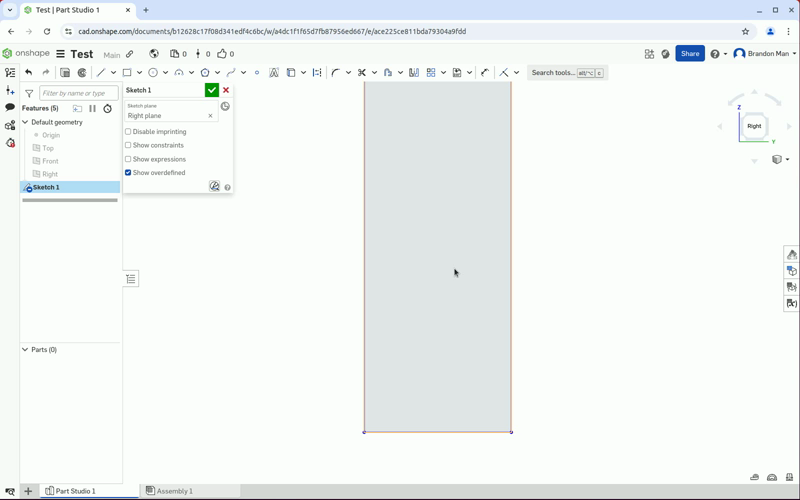
scroll(-6)
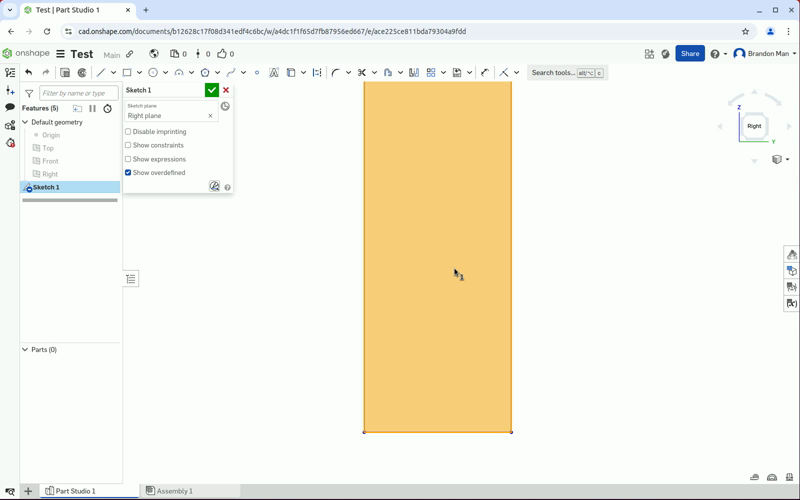
scroll(-6)
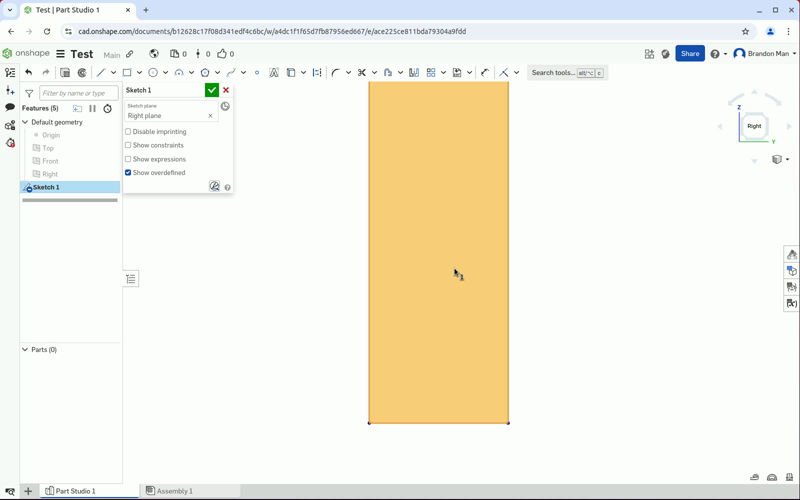
scroll(-6)
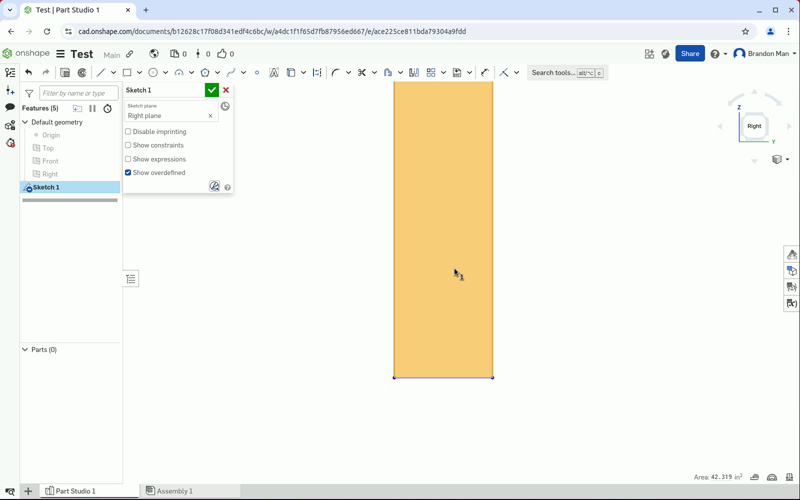
scroll(-6)
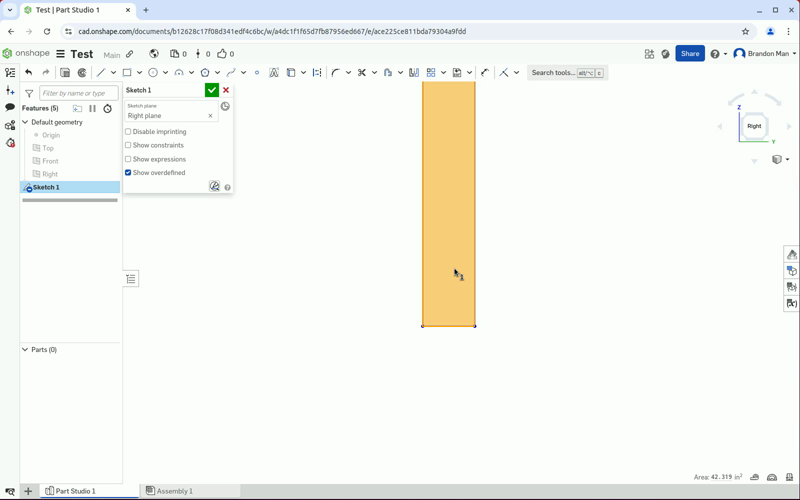
scroll(-6)
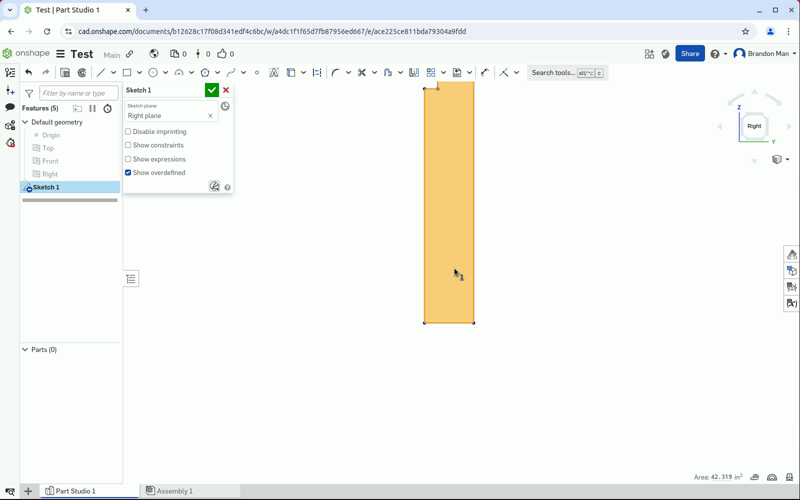
scroll(-6)
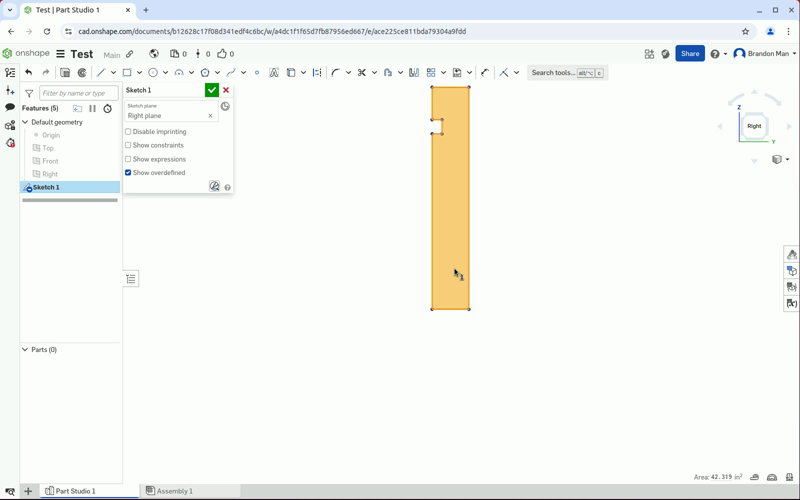
scroll(-6)
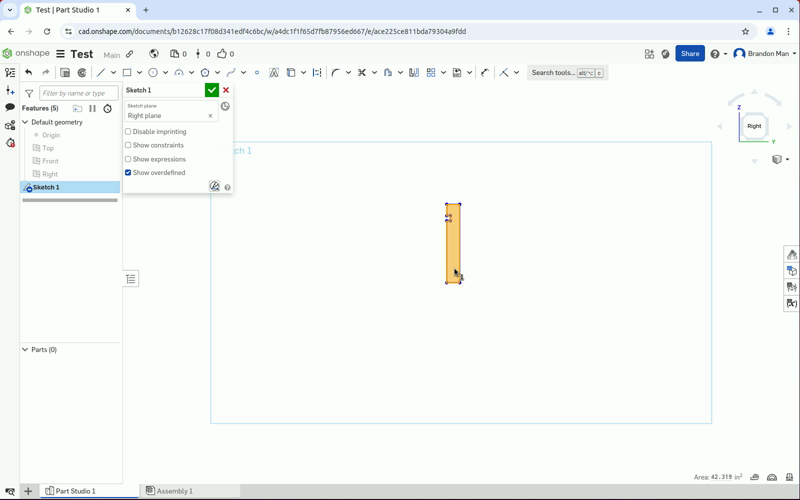
mouse_move(73, 352)
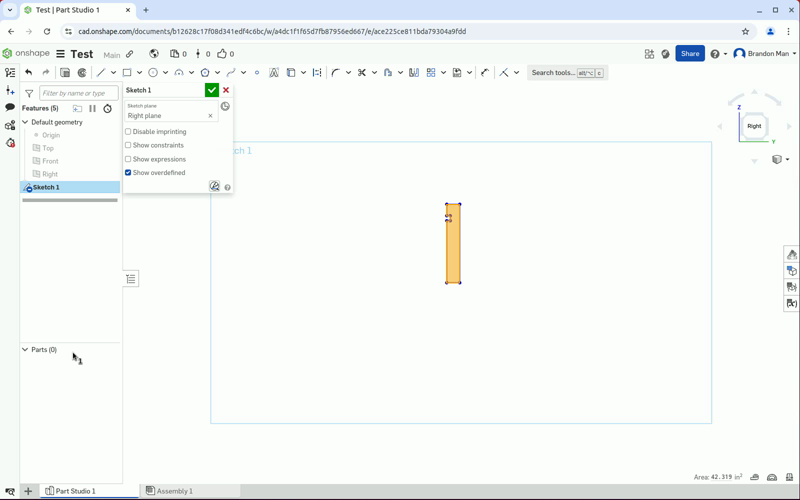
key(shift+y)
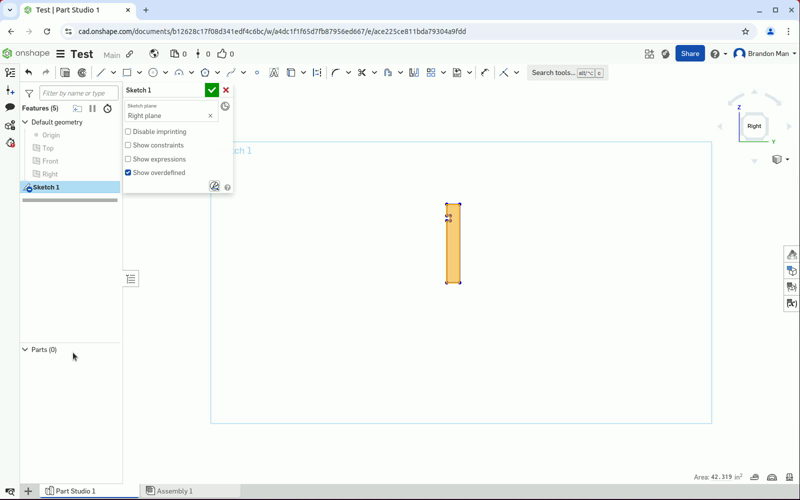
key(shift+e)
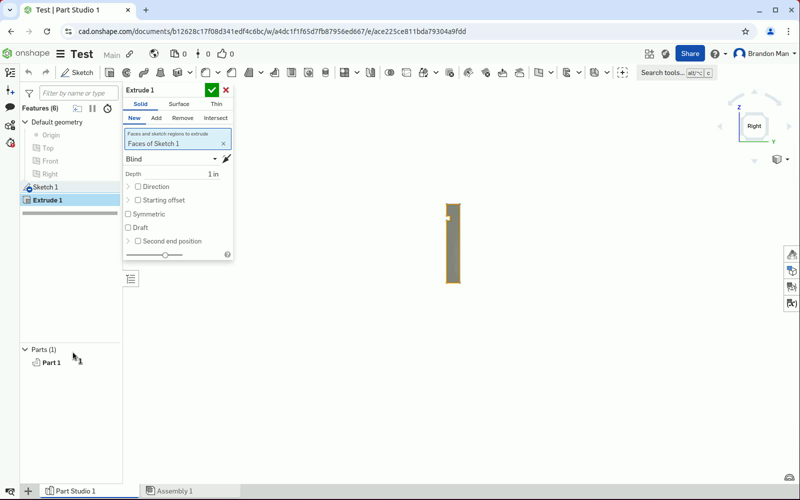
mouse_move(143, 106)
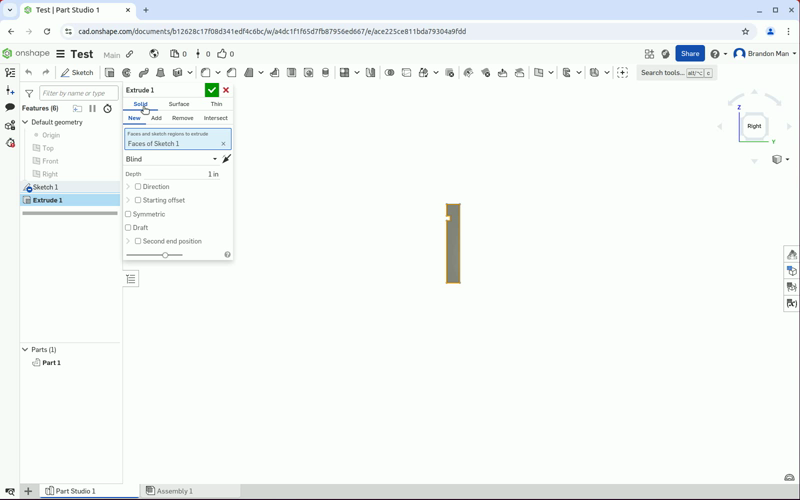
click(143, 106)
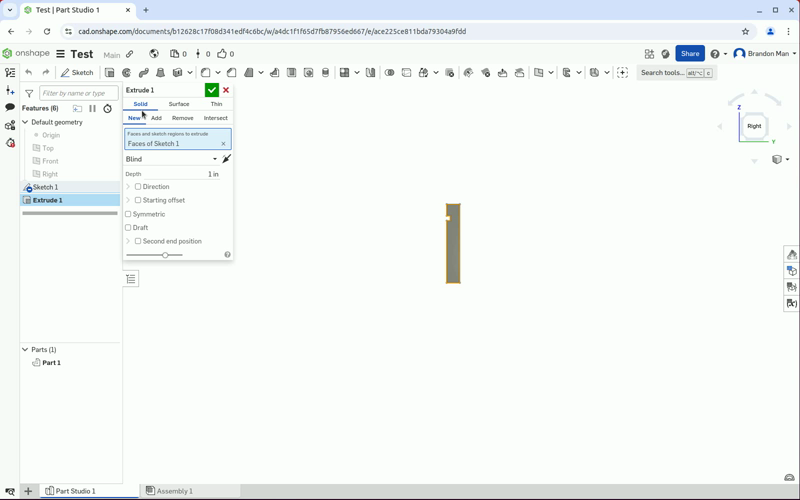
mouse_move(137, 120)
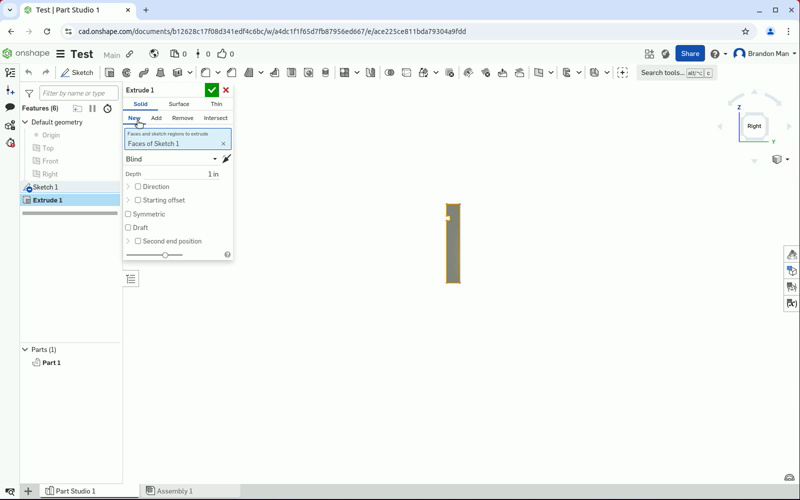
click(137, 120)
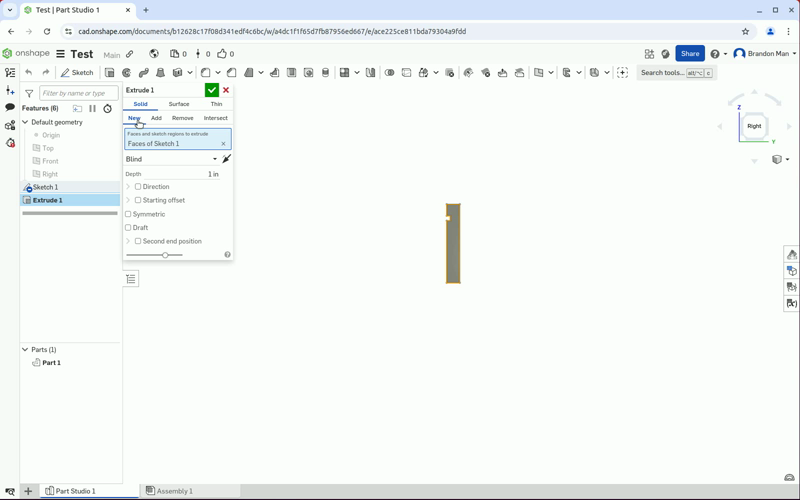
key(tab, 4)
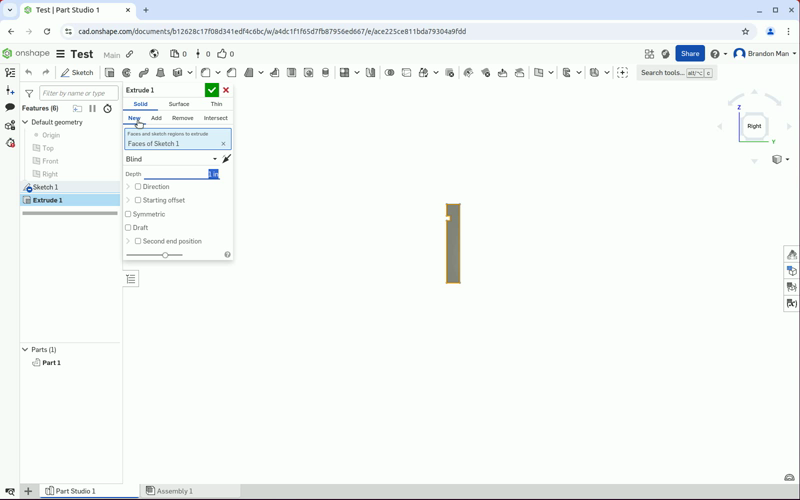
text(23.108)
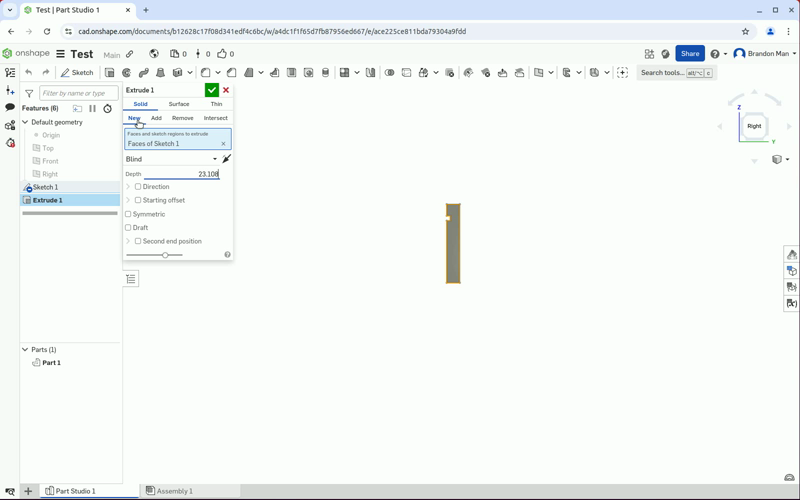
key(enter)
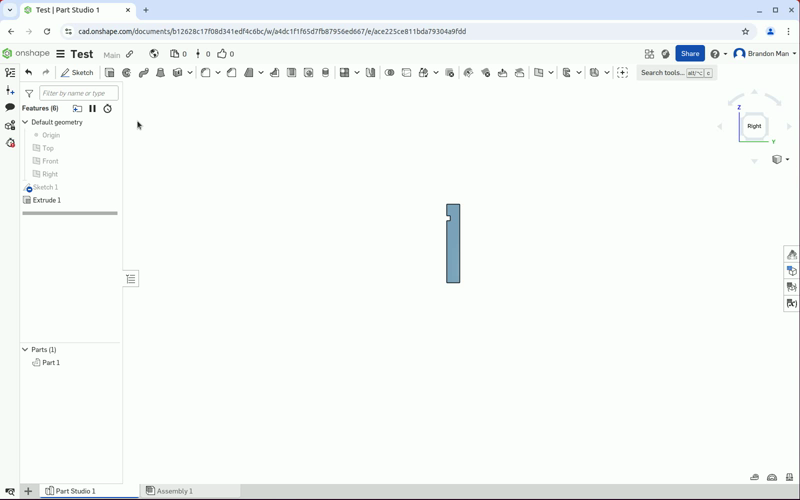
key(shift+h)
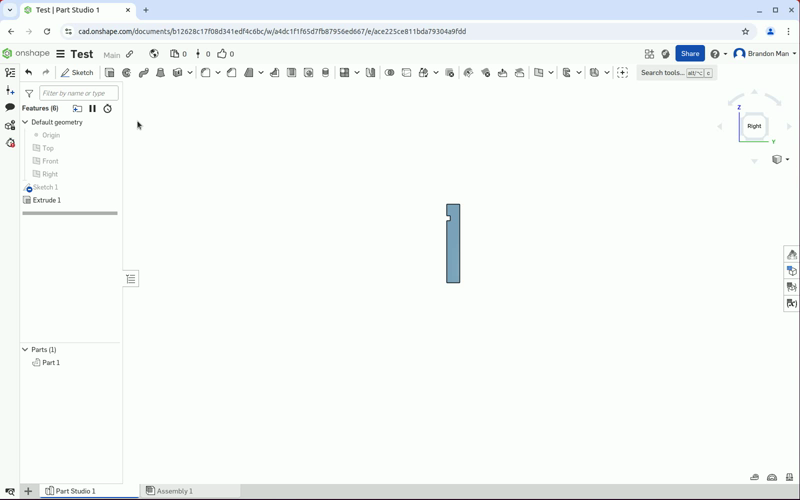
key(shift+h)
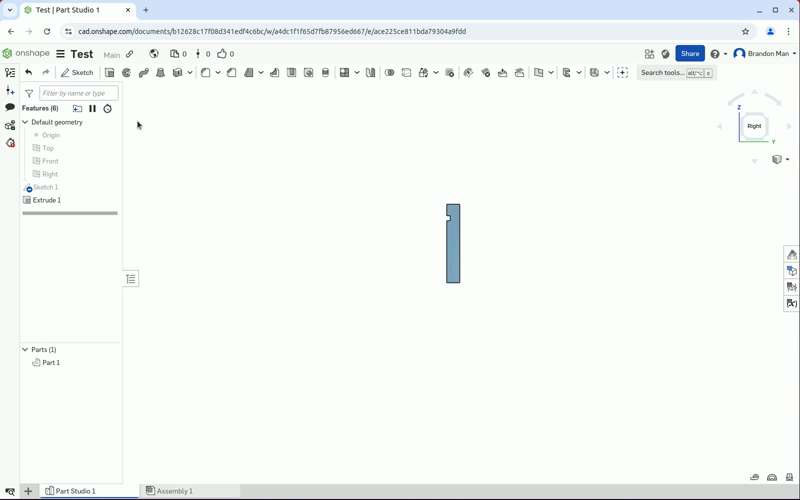
mouse_move(73, 189)
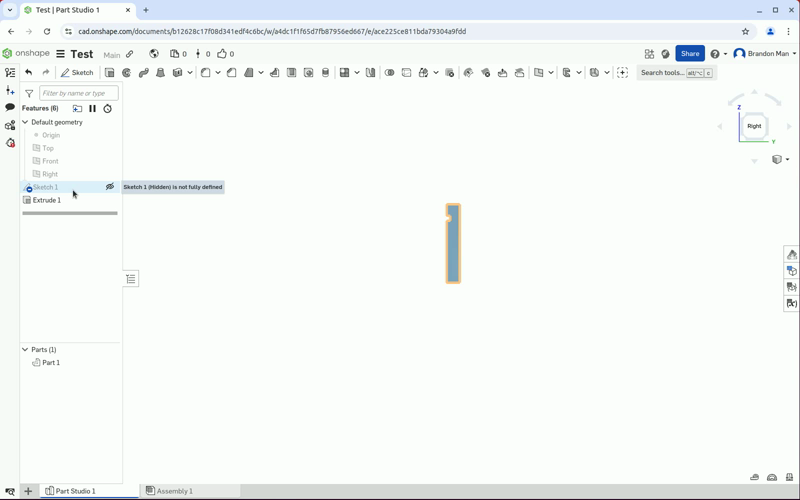
click(73, 189)
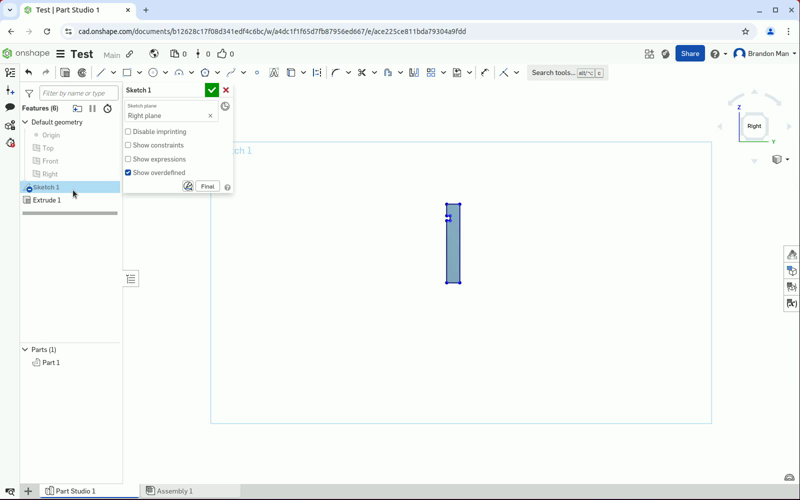
mouse_move(229, 92)
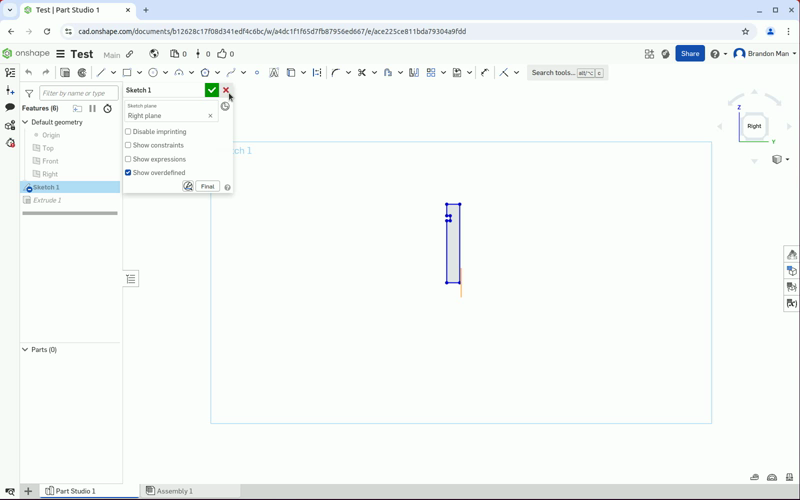
click(229, 92)
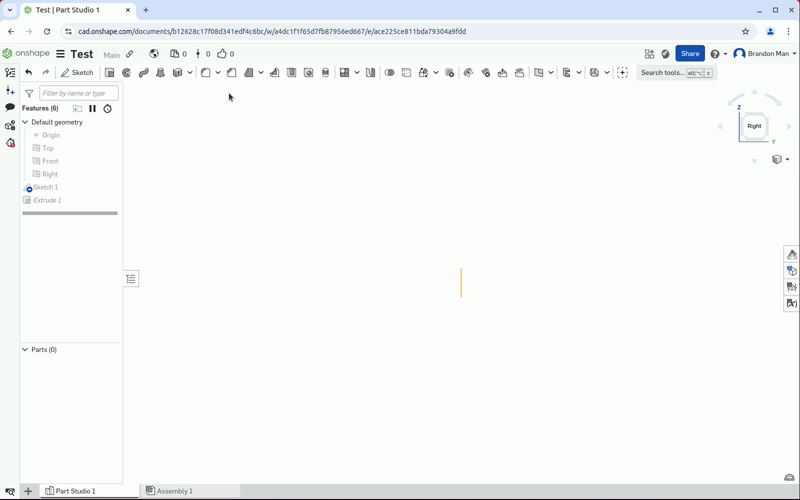
mouse_move(73, 352)
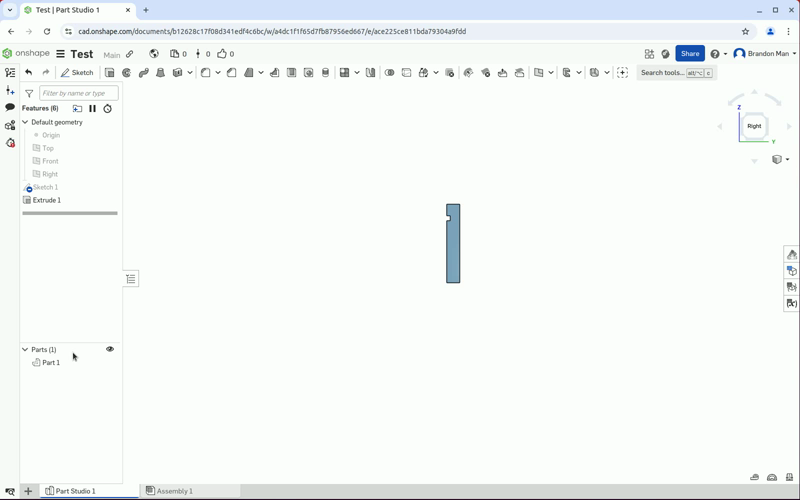
key(y)
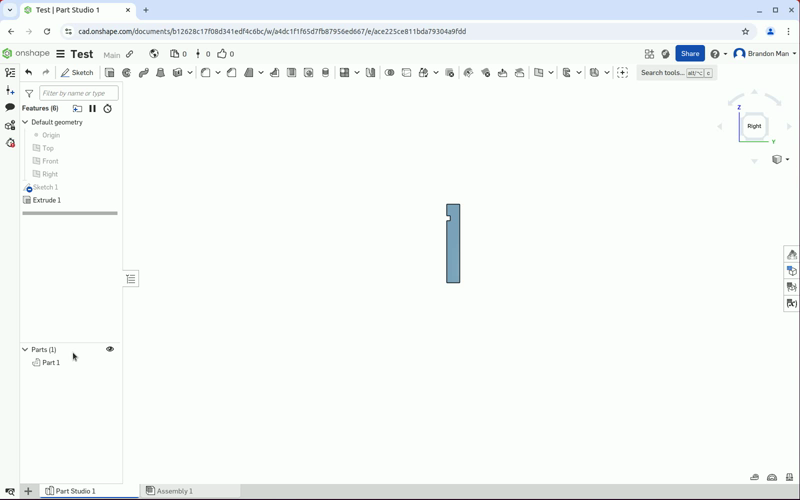
key(shift+p)
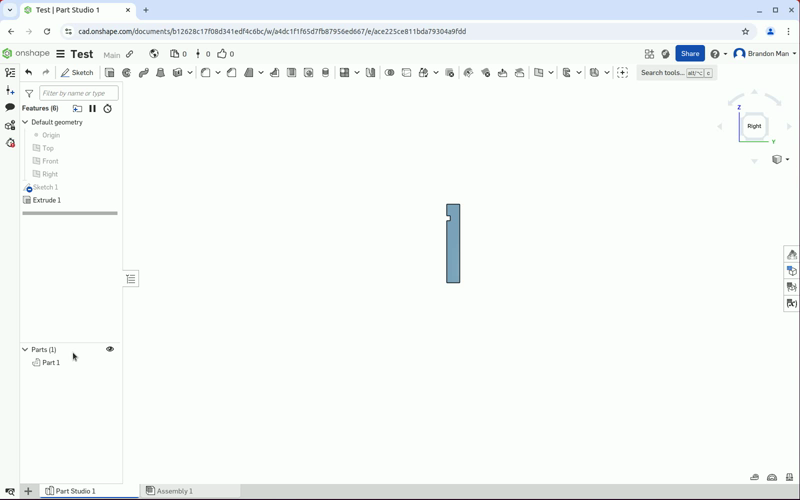
key(space)
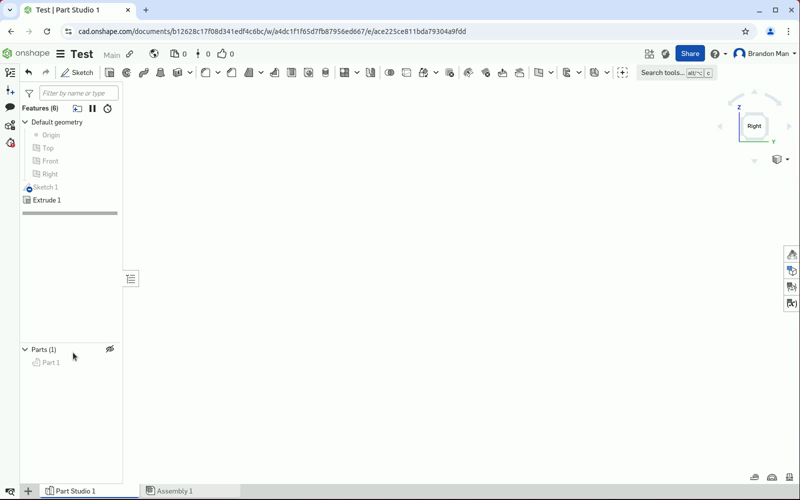
key_down(shift)
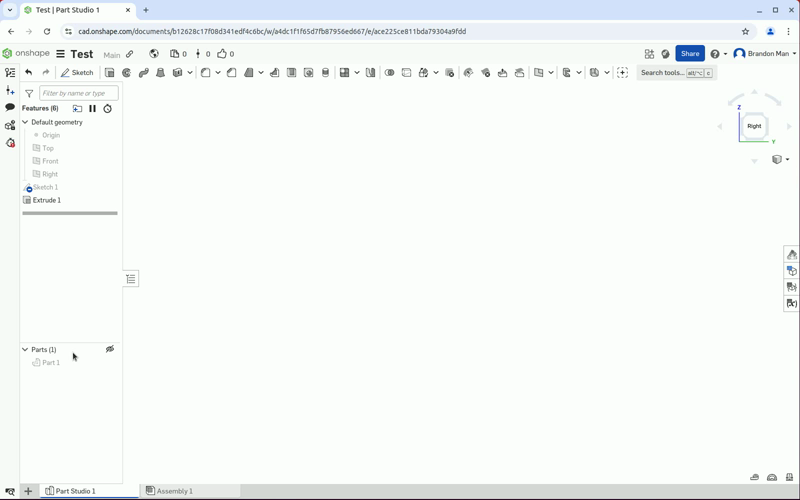
key(right)
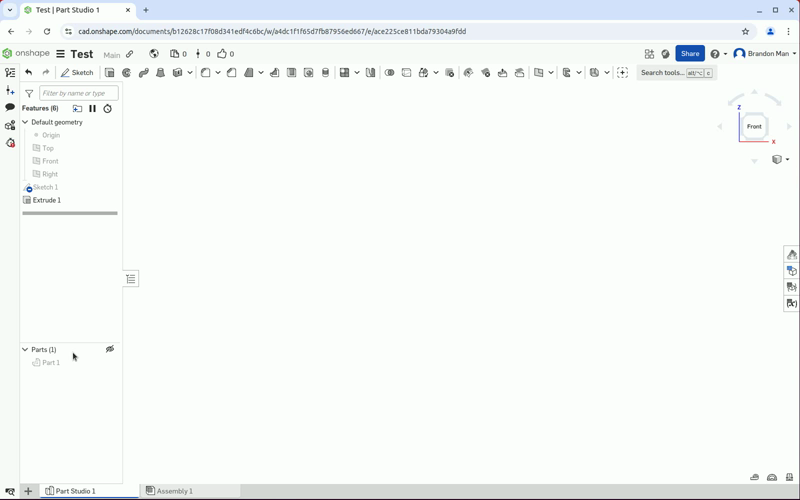
key_up(shift)
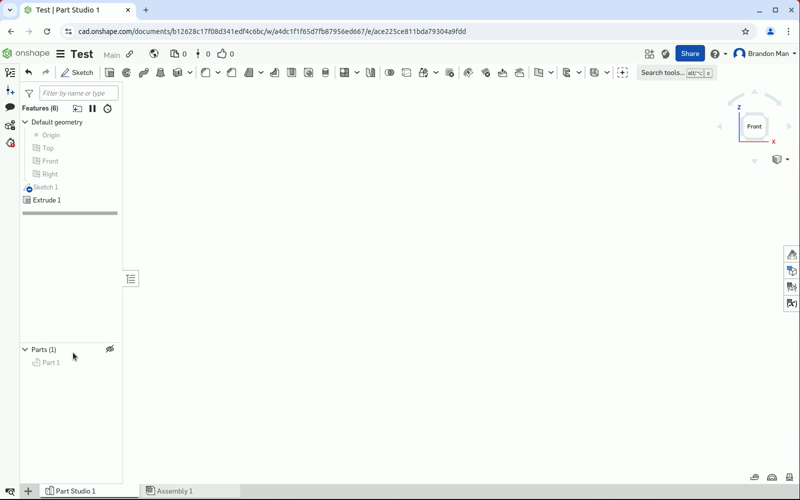
mouse_move(73, 352)
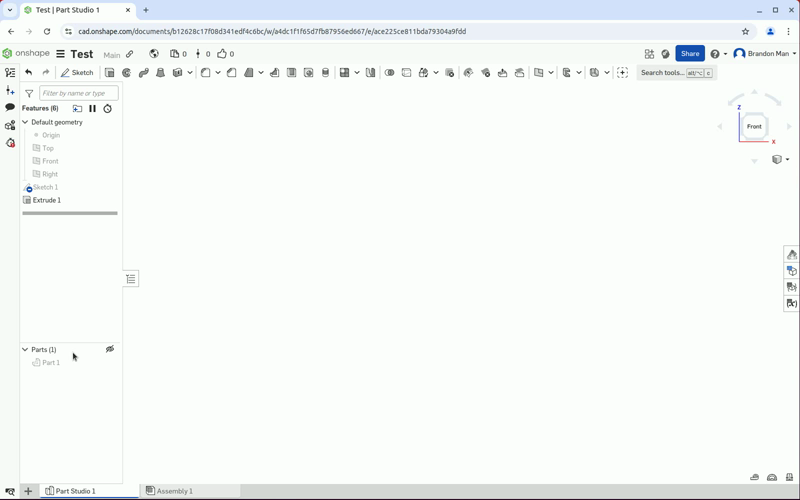
key(shift+y)
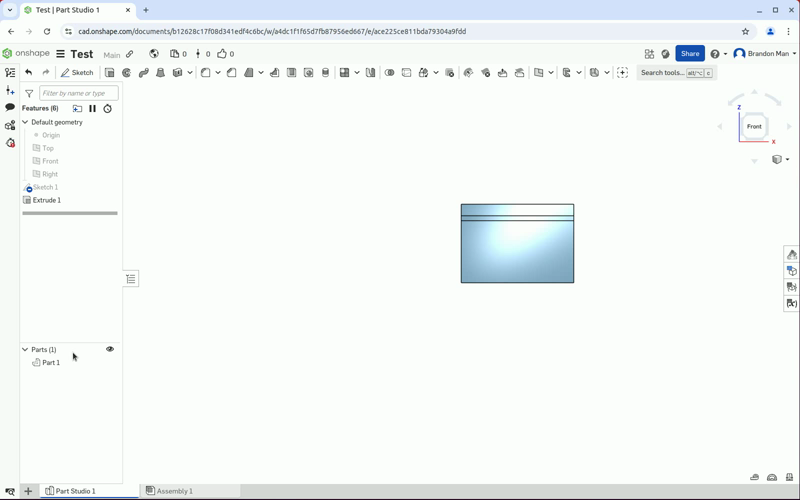
mouse_move(541, 75)
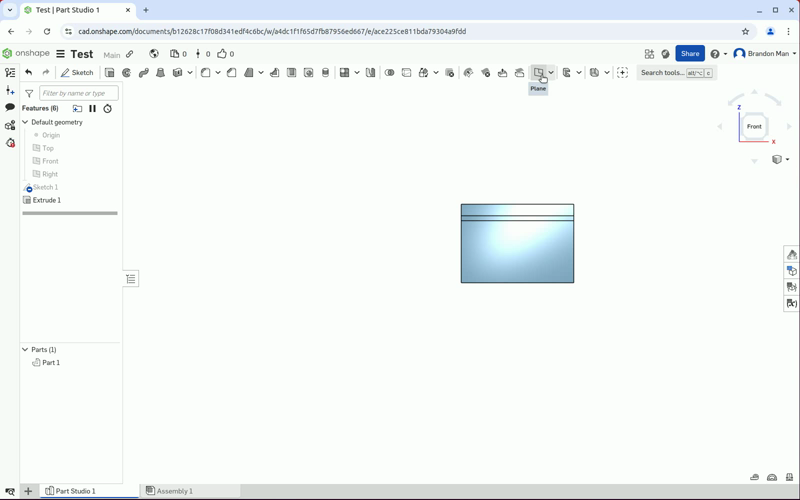
click(541, 75)
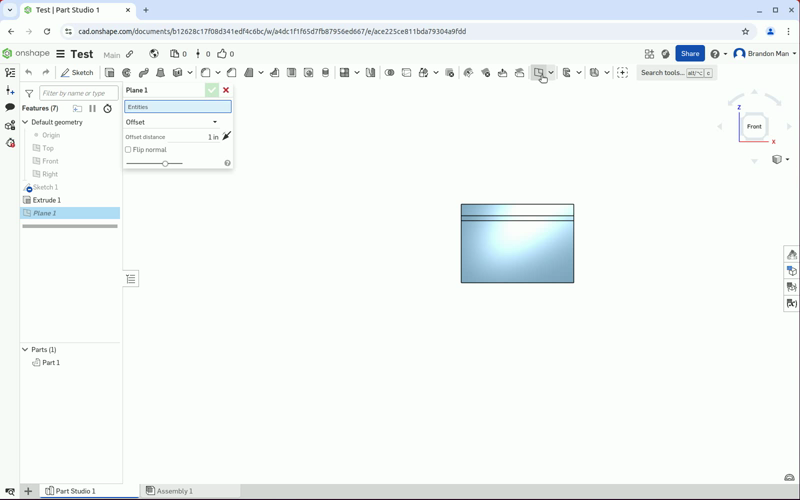
mouse_move(73, 163)
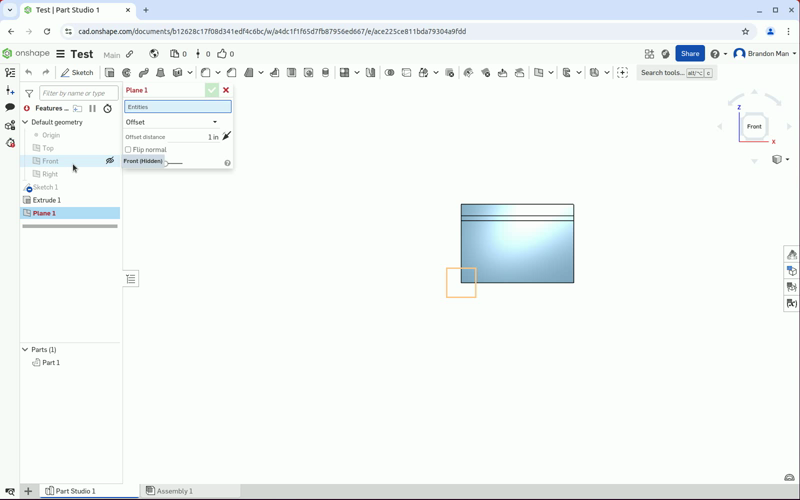
click(73, 163)
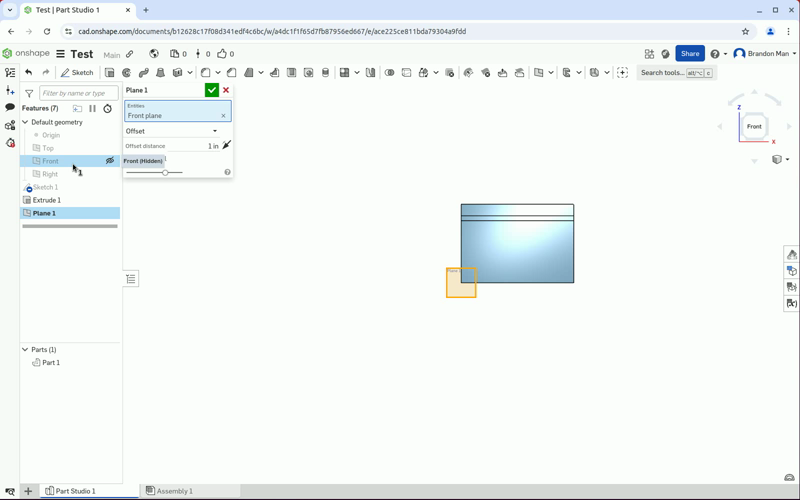
key(tab, 2)
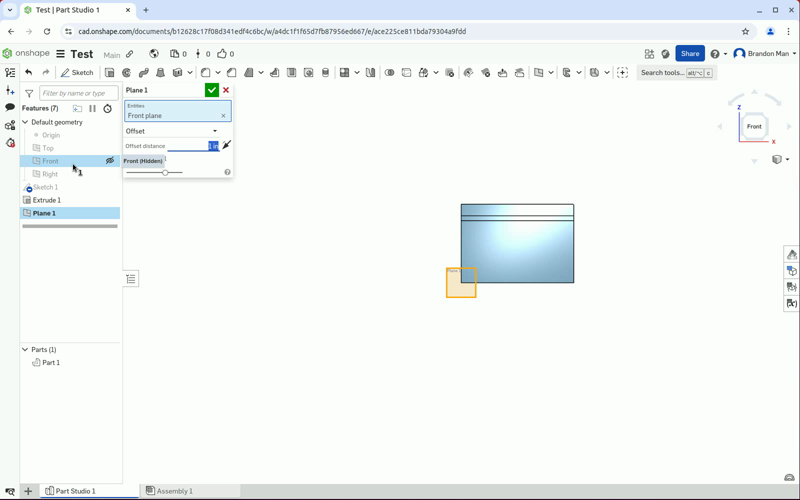
text(2.896)
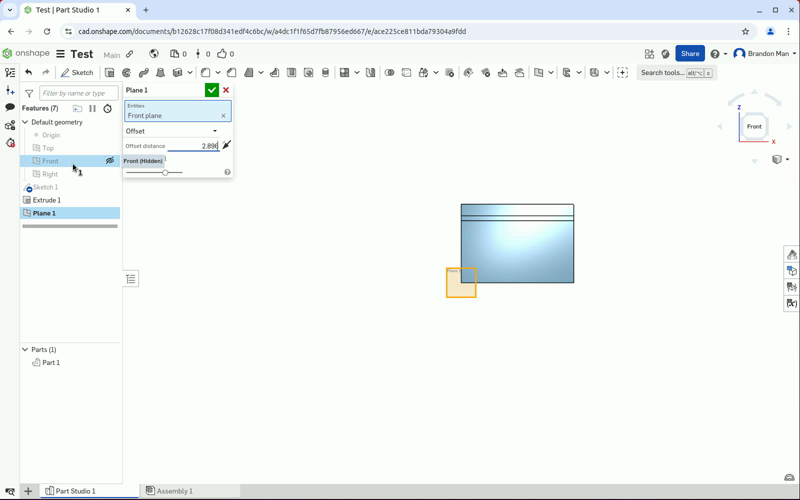
key(enter, 2)
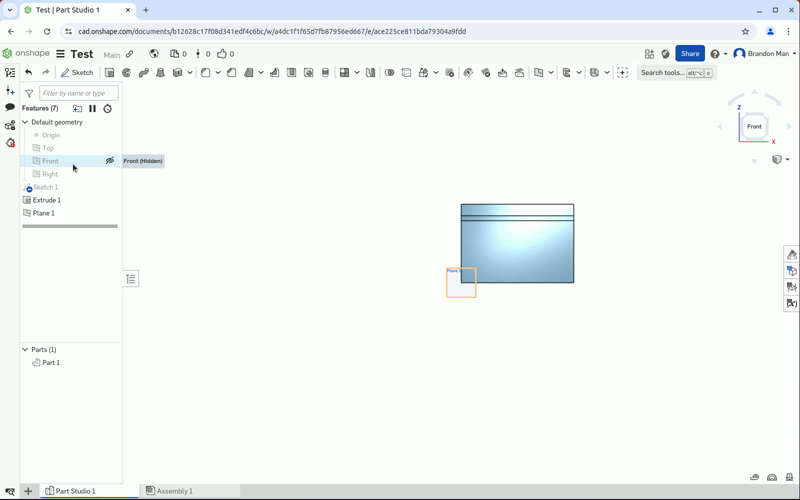
key(shift+s)
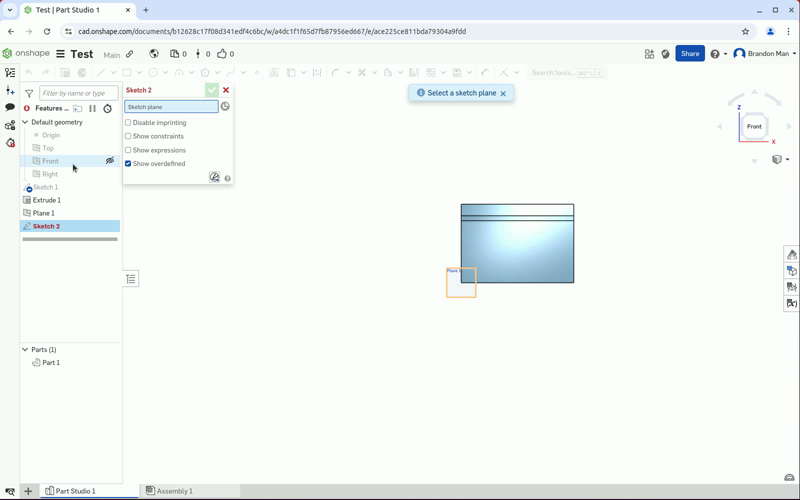
mouse_move(73, 215)
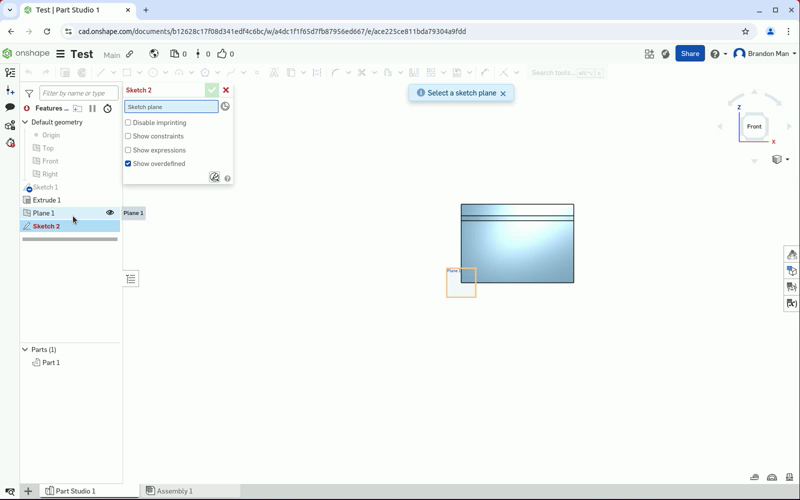
click(73, 215)
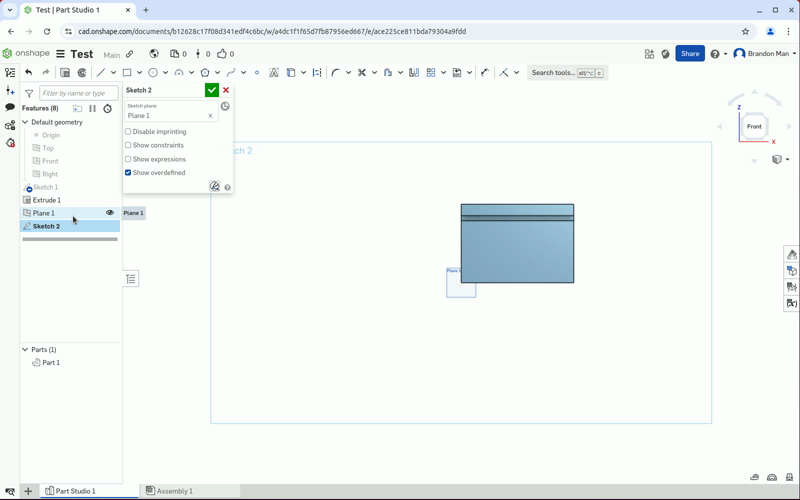
mouse_move(73, 352)
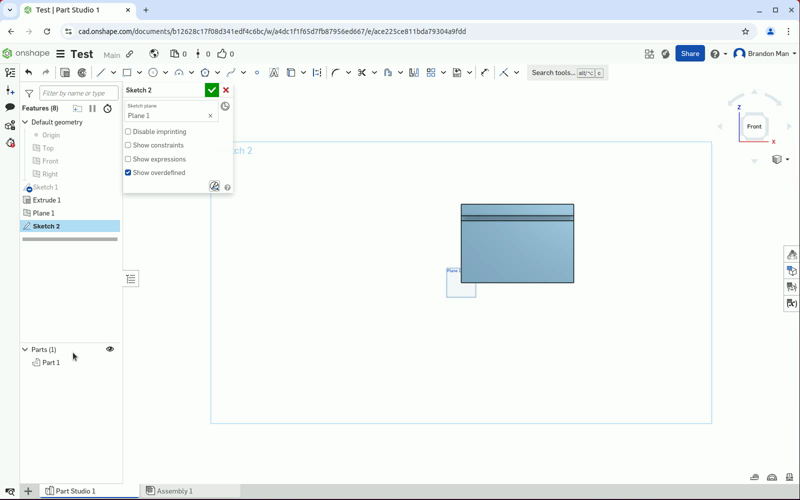
key(y)
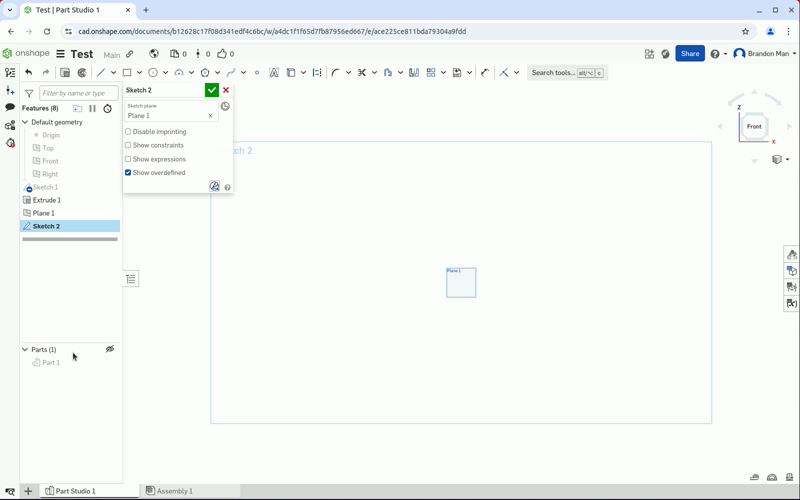
key(l)
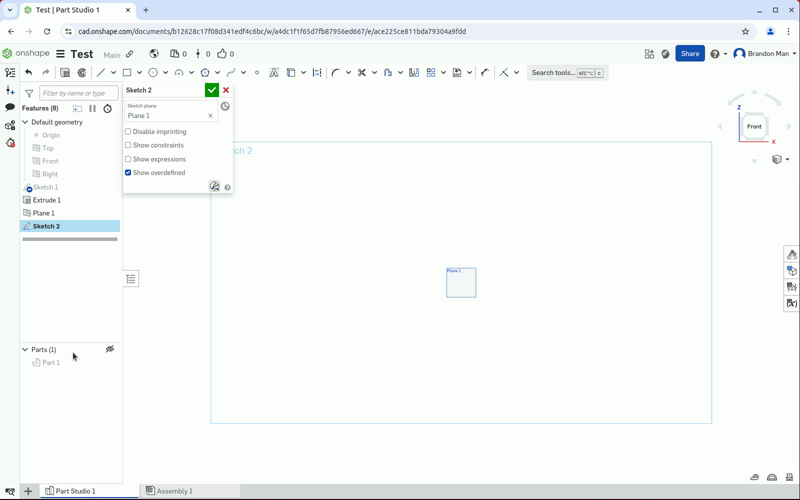
key_down(shift)
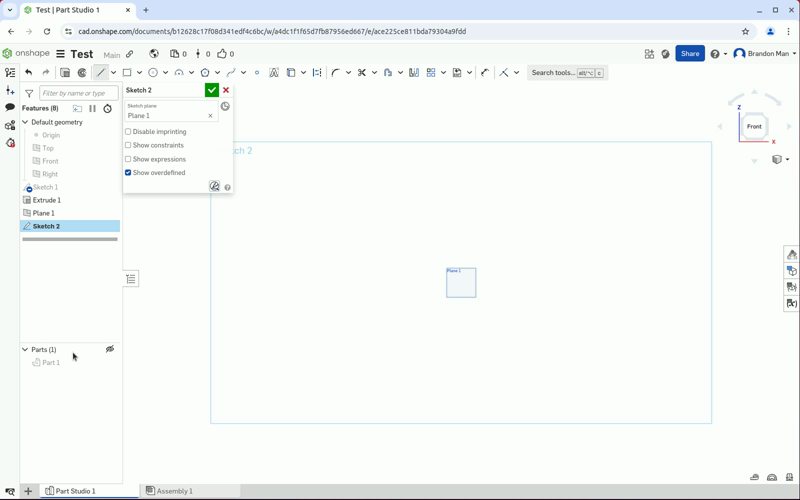
mouse_move(559, 220)
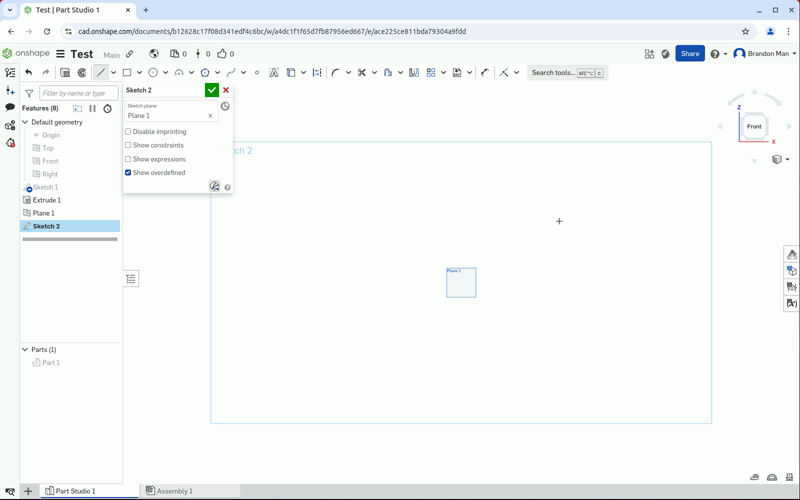
click(559, 220)
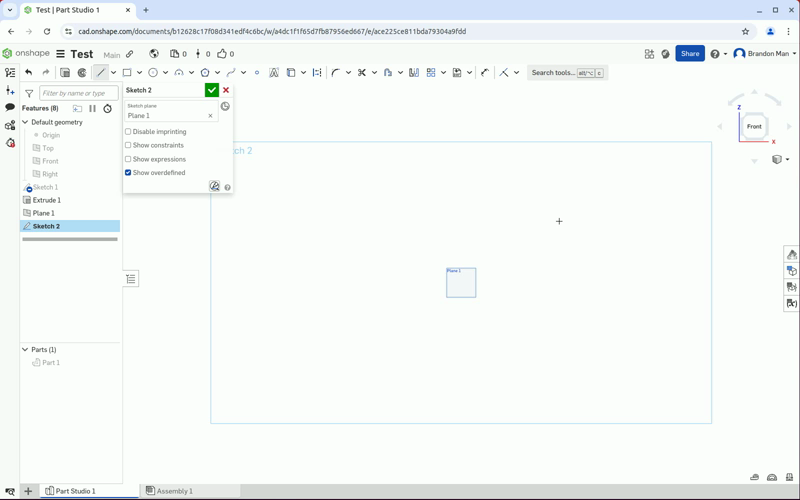
key_up(shift)
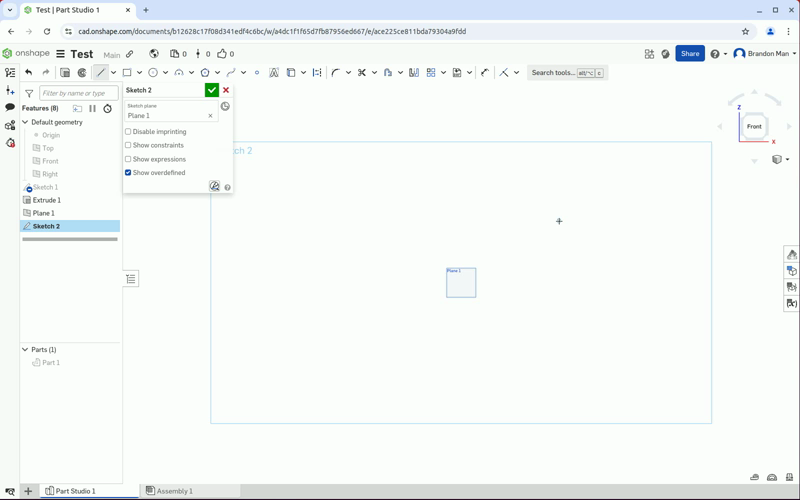
key_down(shift)
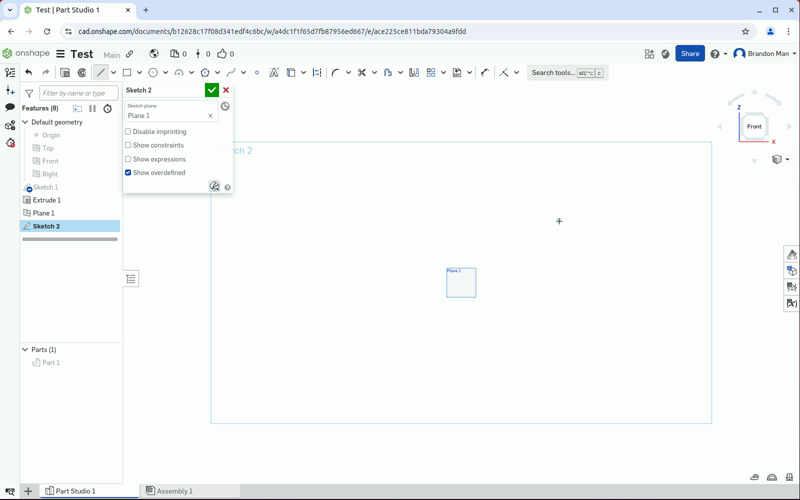
mouse_move(589, 220)
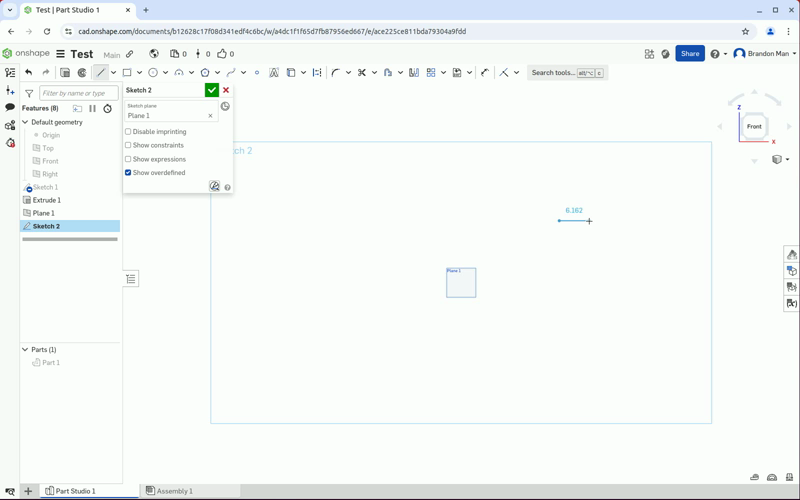
mouse_move(573, 220)
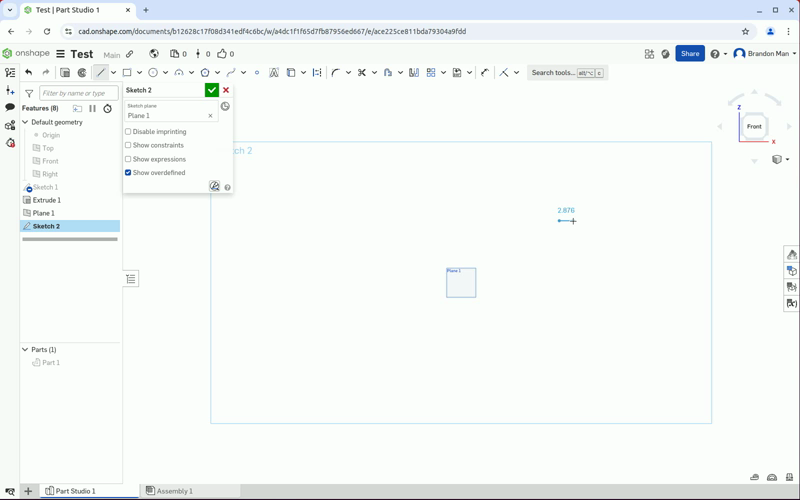
click(573, 220)
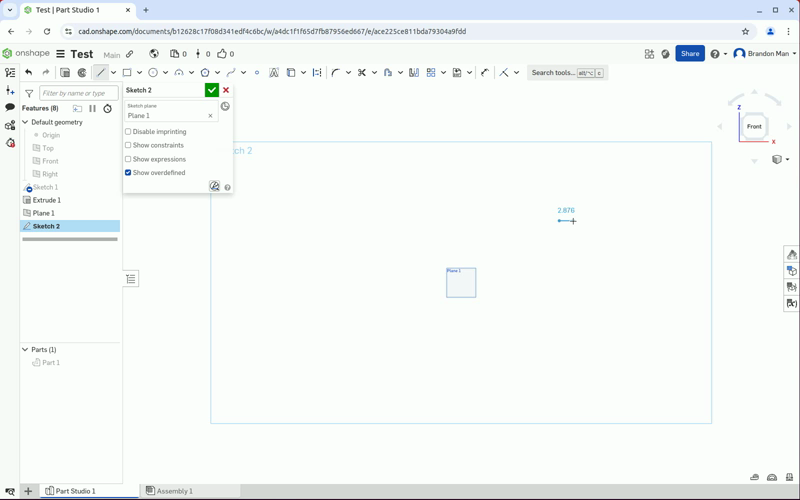
key_up(shift)
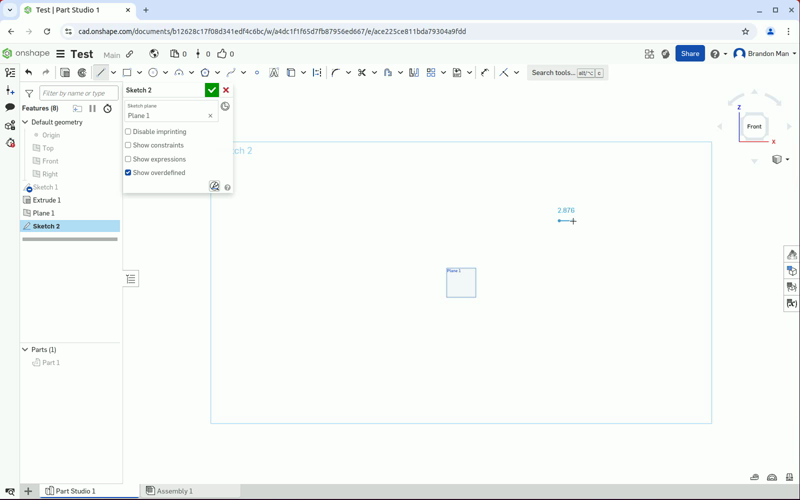
key_down(shift)
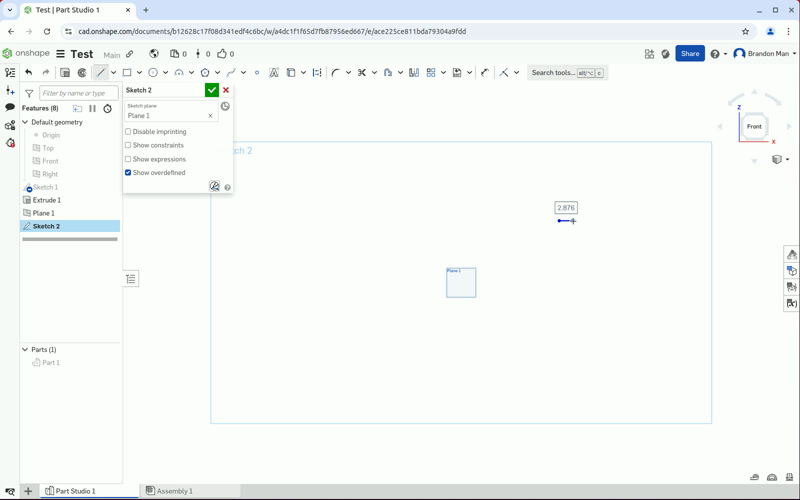
mouse_move(589, 220)
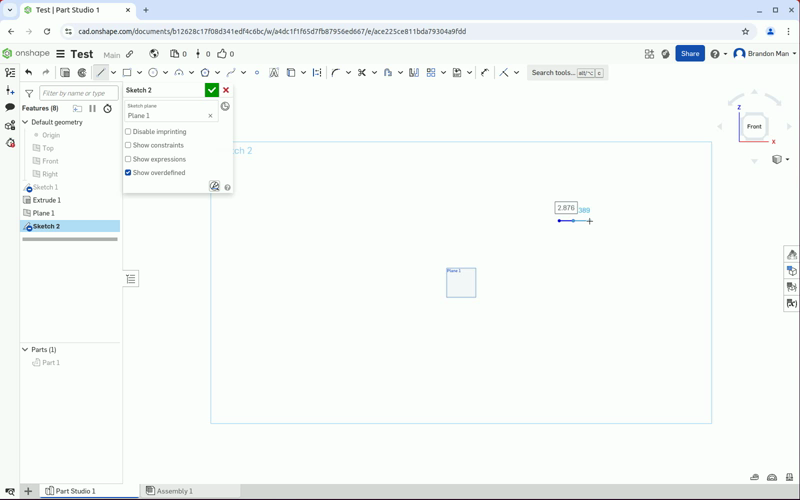
mouse_move(573, 203)
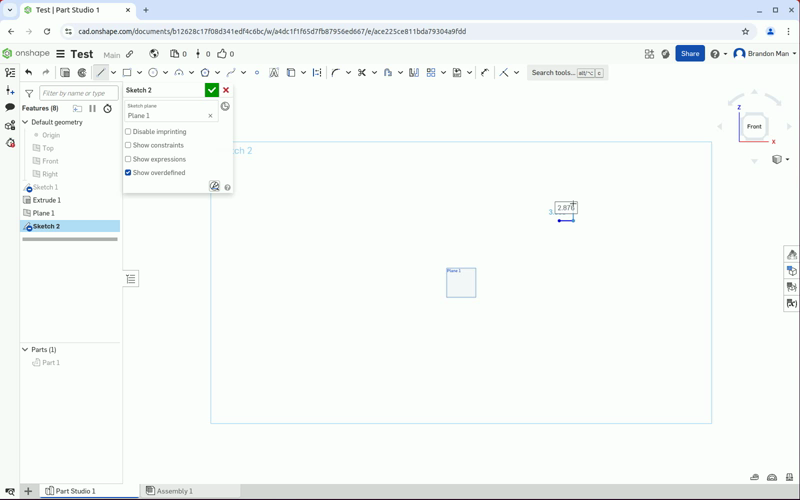
click(573, 203)
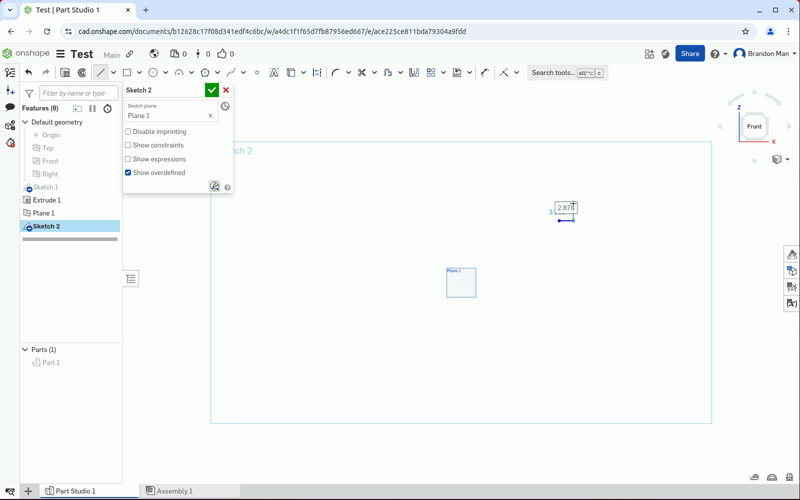
key_up(shift)
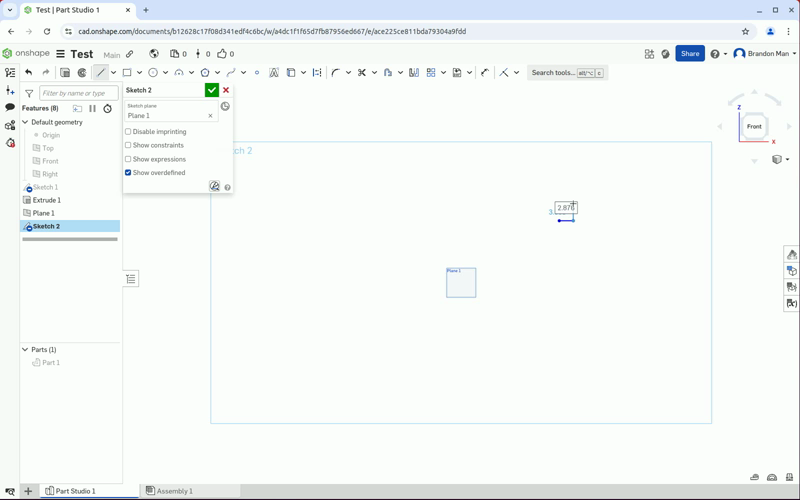
key_down(shift)
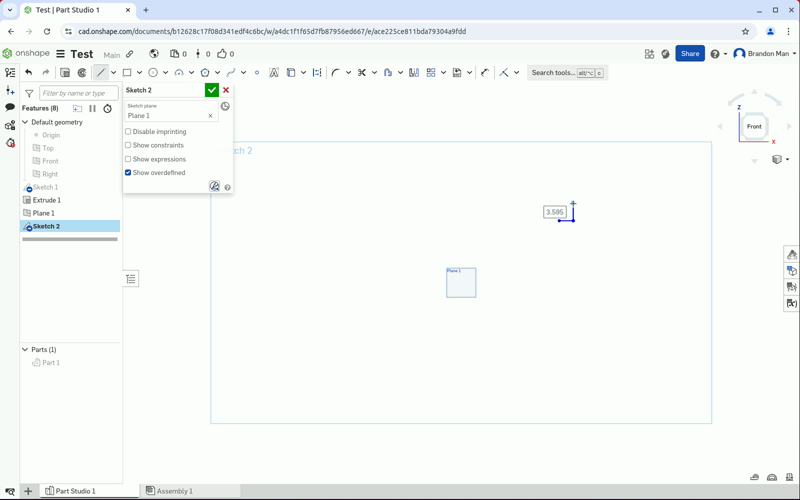
mouse_move(589, 203)
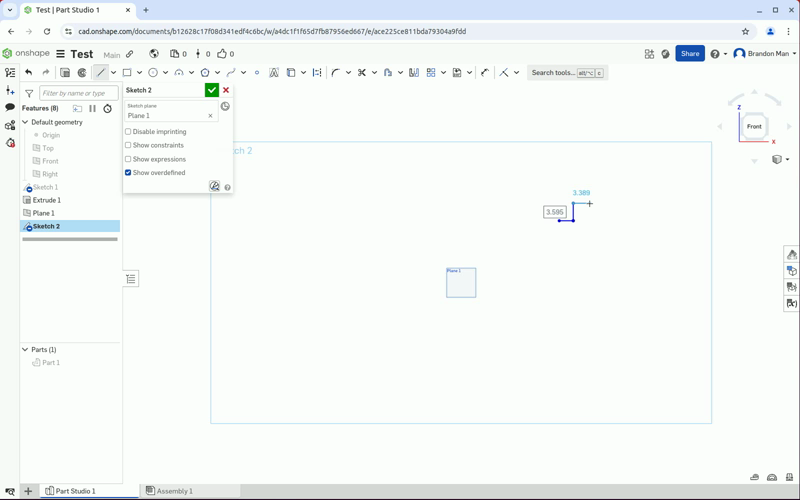
mouse_move(559, 203)
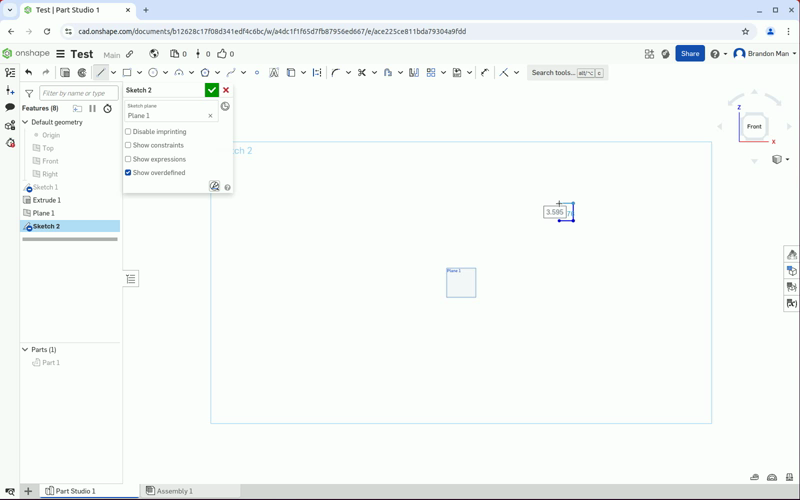
click(559, 203)
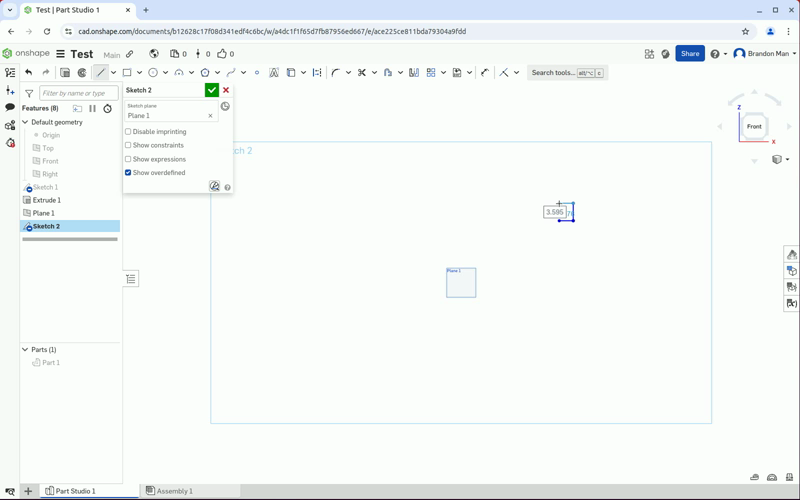
key_up(shift)
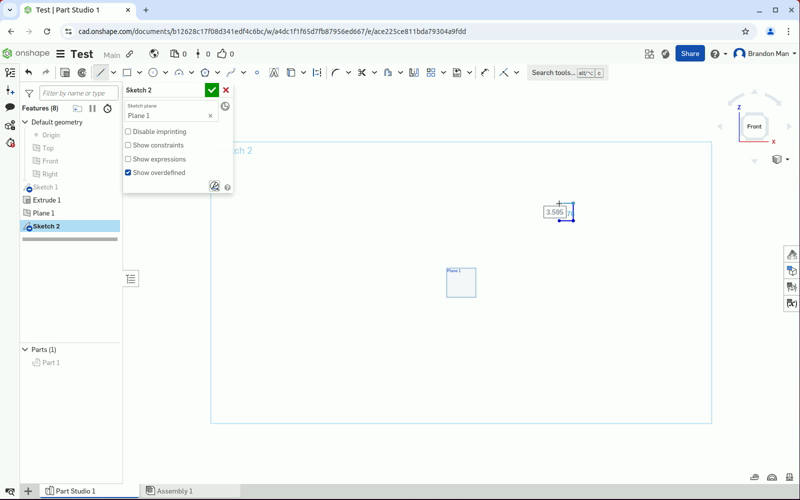
mouse_move(589, 203)
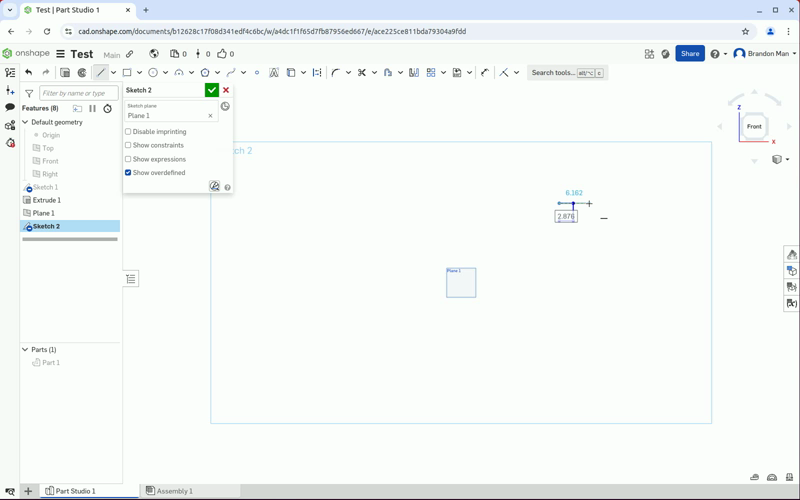
key_down(shift)
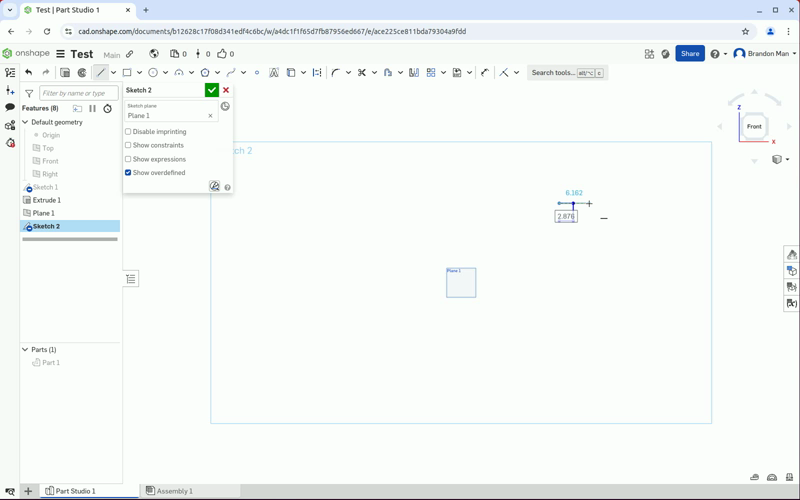
mouse_move(559, 220)
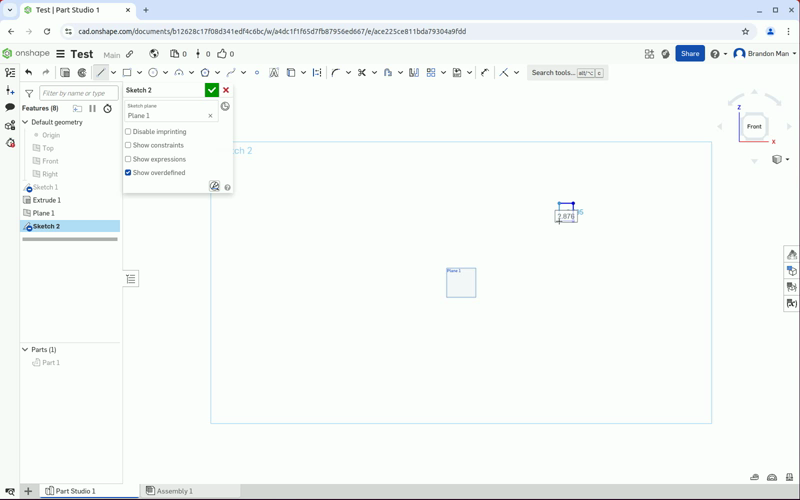
key_up(shift)
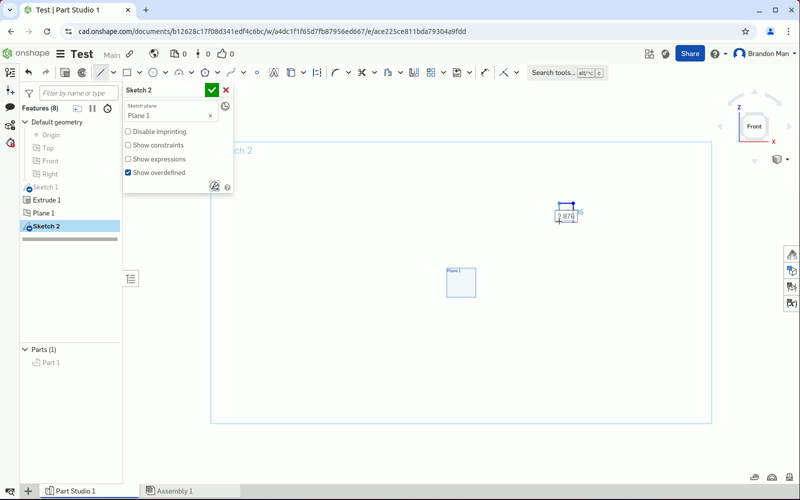
click(559, 220)
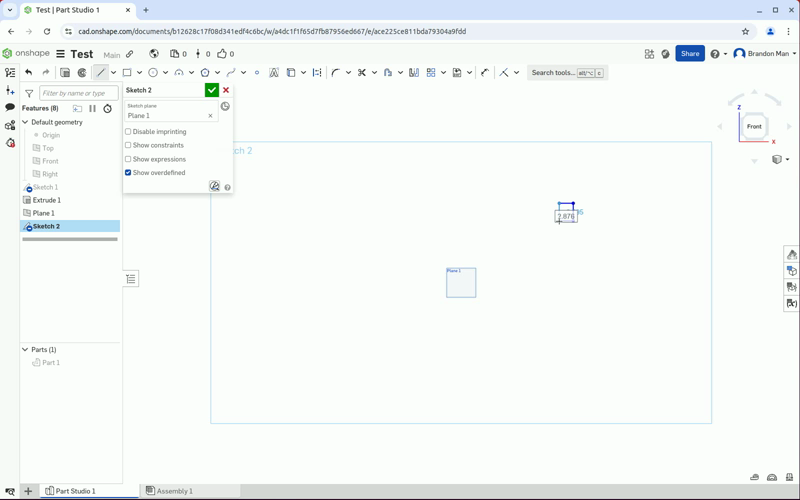
key(esc)
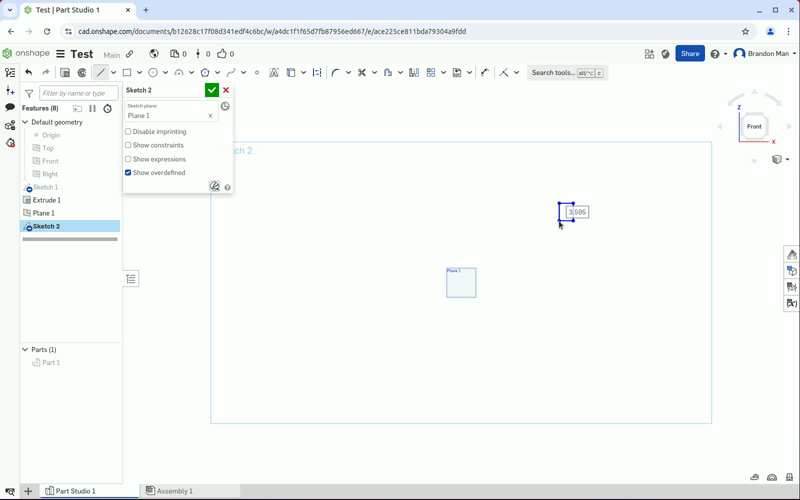
mouse_move(566, 216)
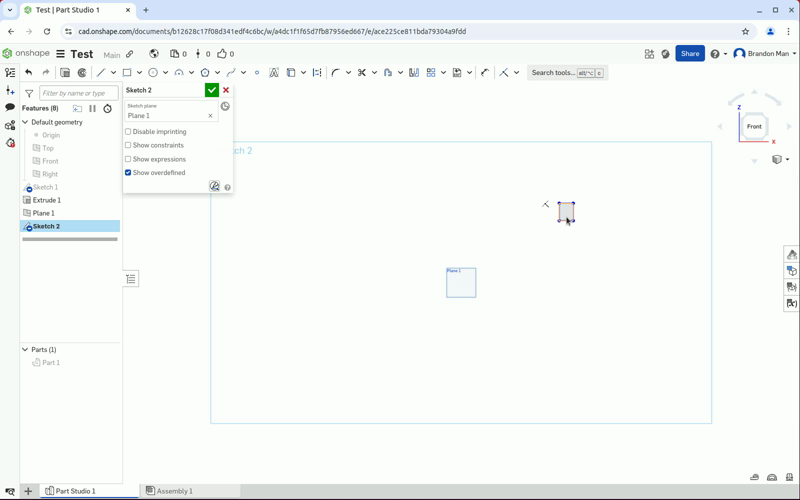
scroll(6)
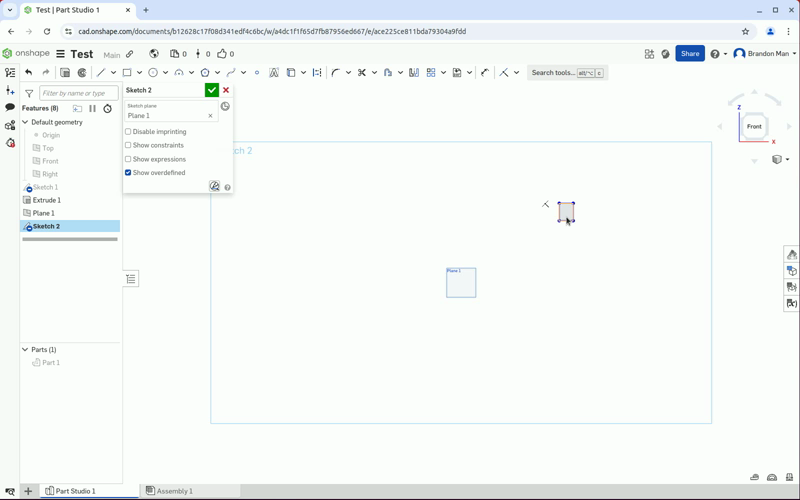
scroll(6)
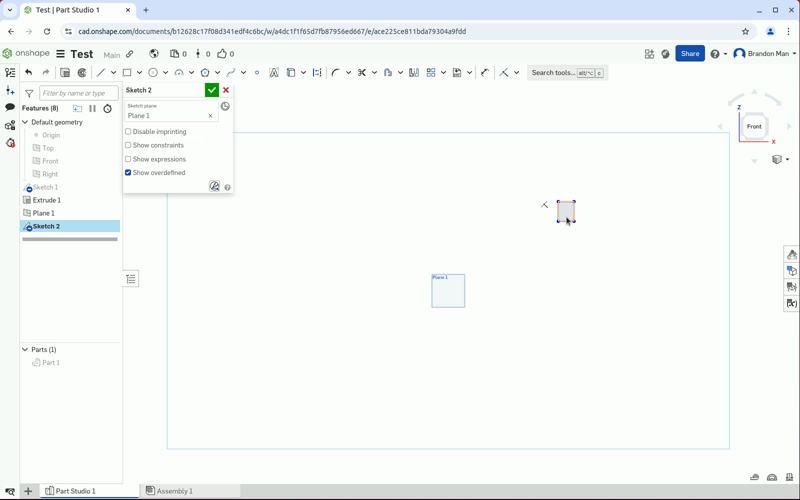
scroll(6)
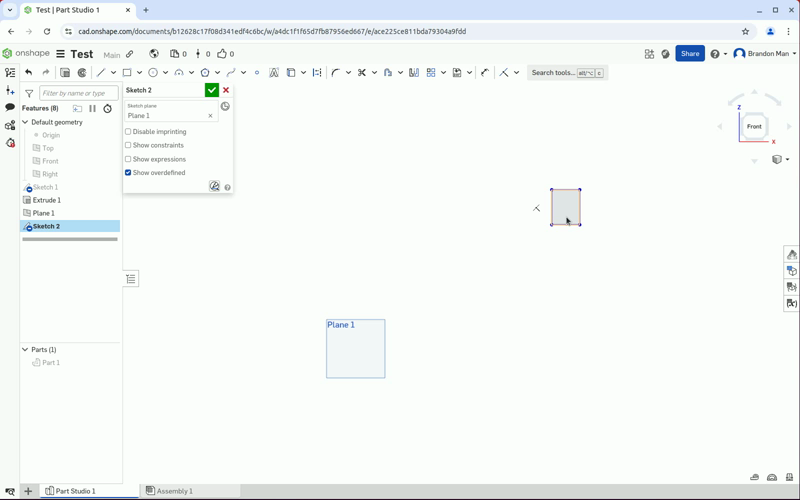
scroll(6)
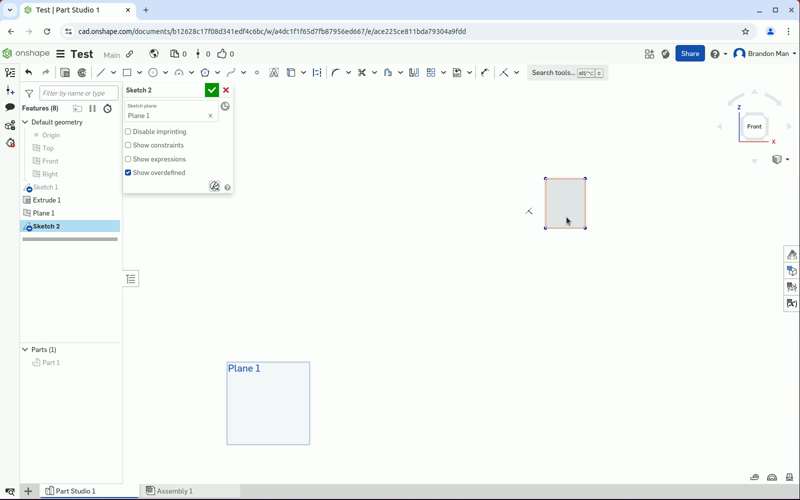
scroll(6)
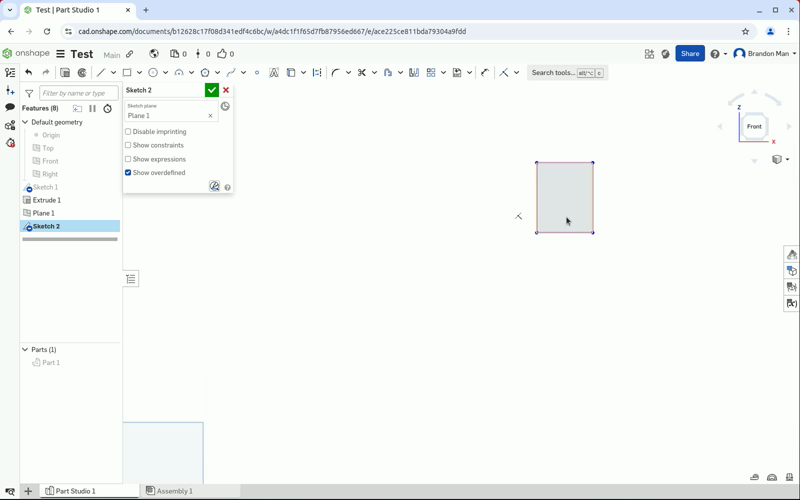
scroll(6)
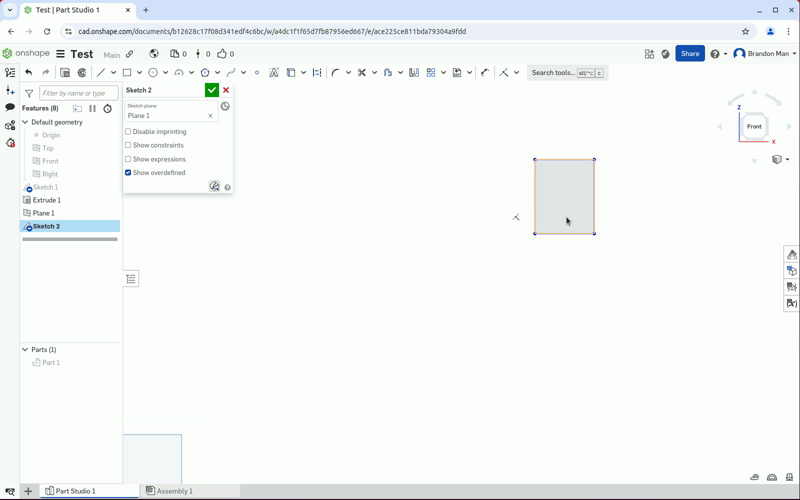
scroll(6)
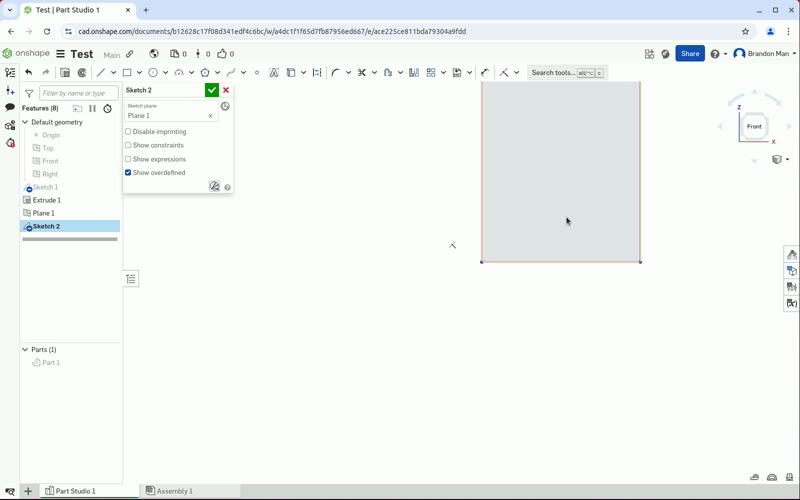
click(566, 216)
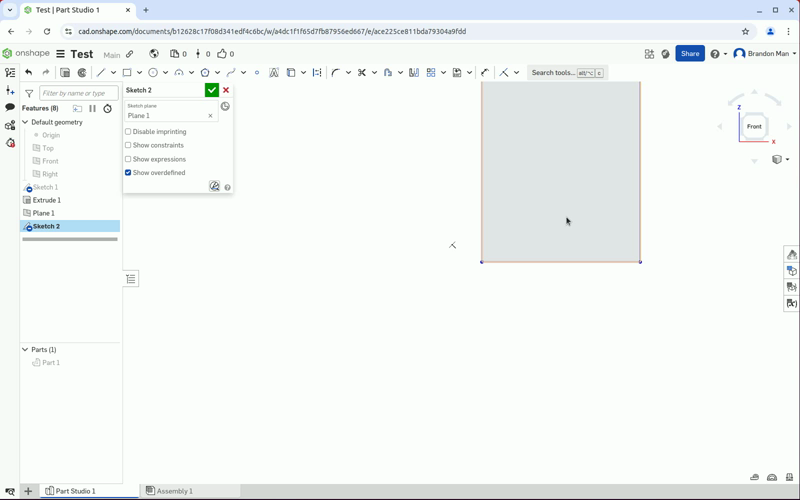
scroll(-6)
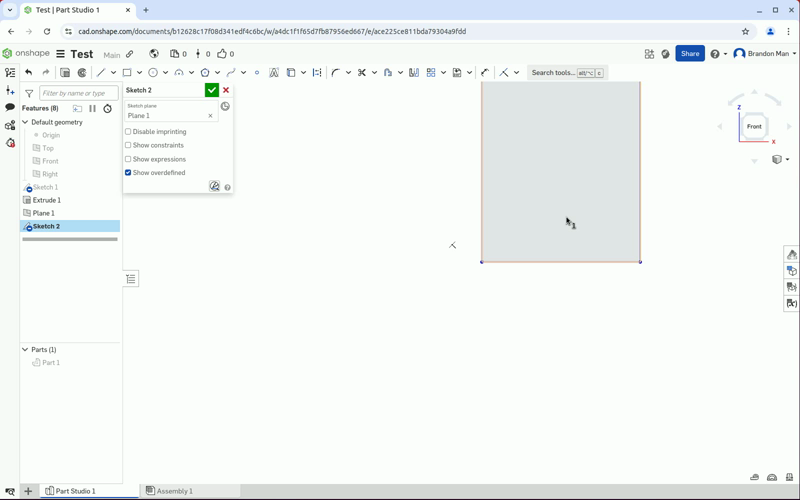
scroll(-6)
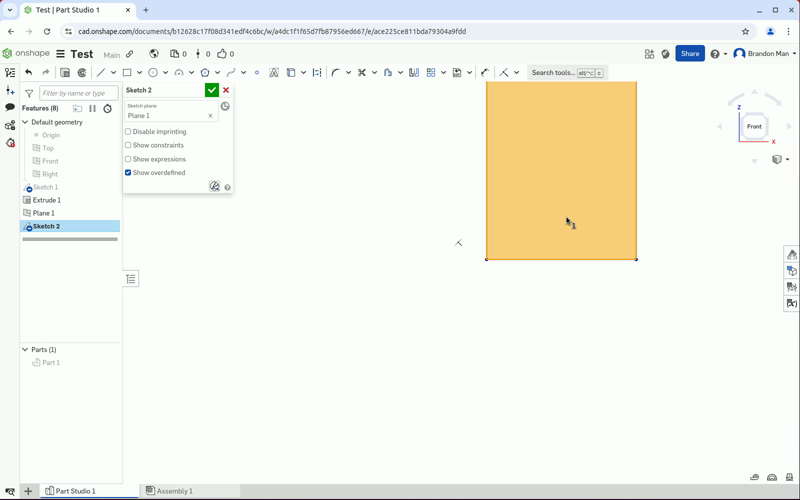
scroll(-6)
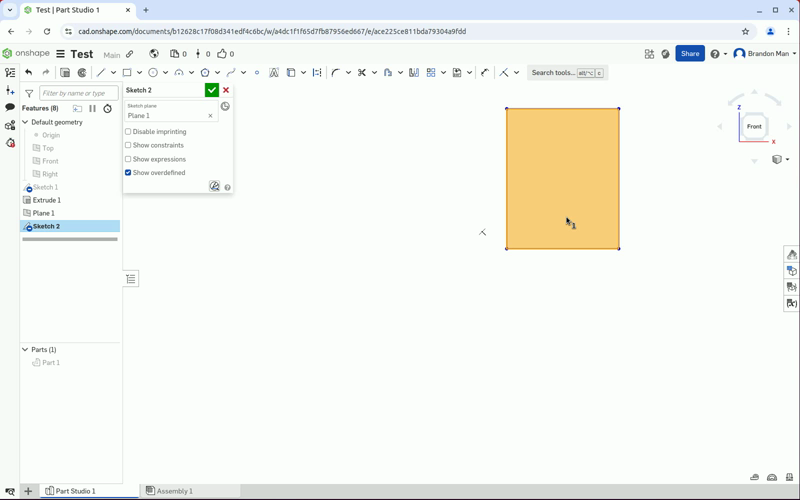
scroll(-6)
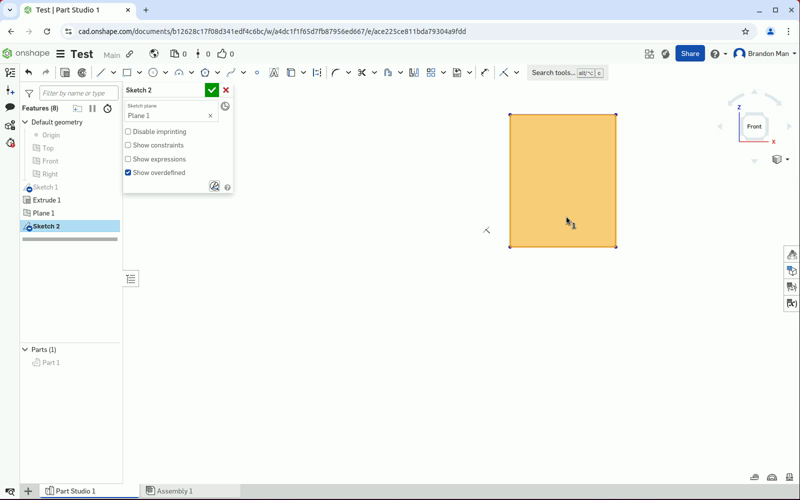
scroll(-6)
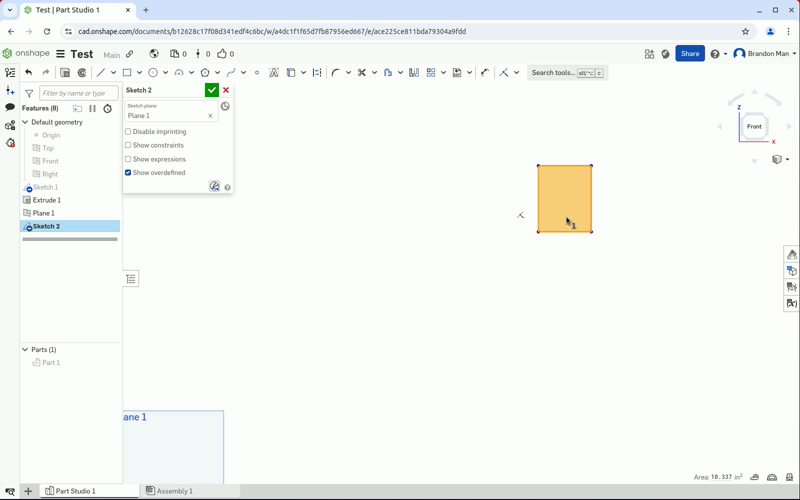
scroll(-6)
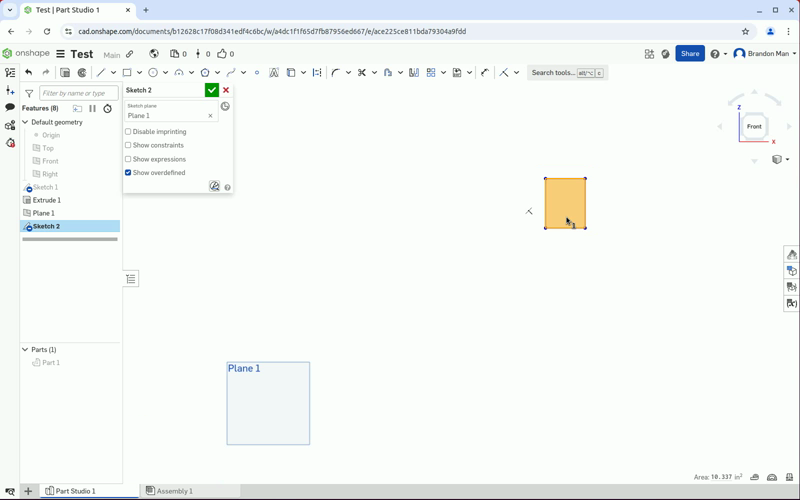
scroll(-6)
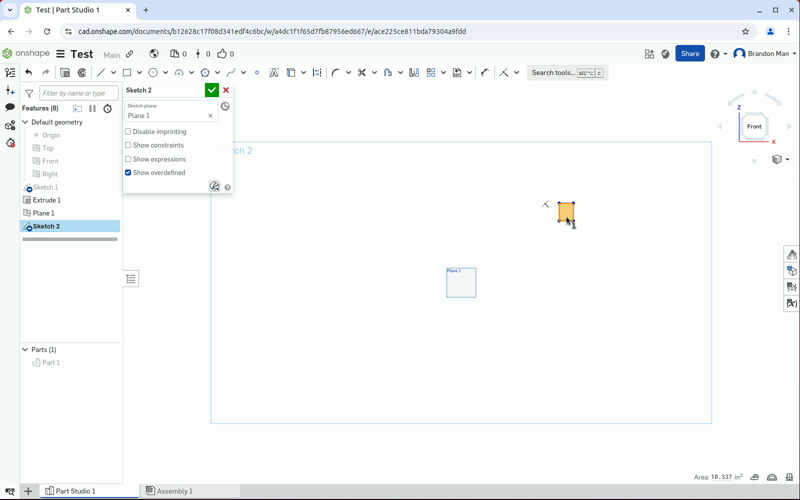
mouse_move(73, 352)
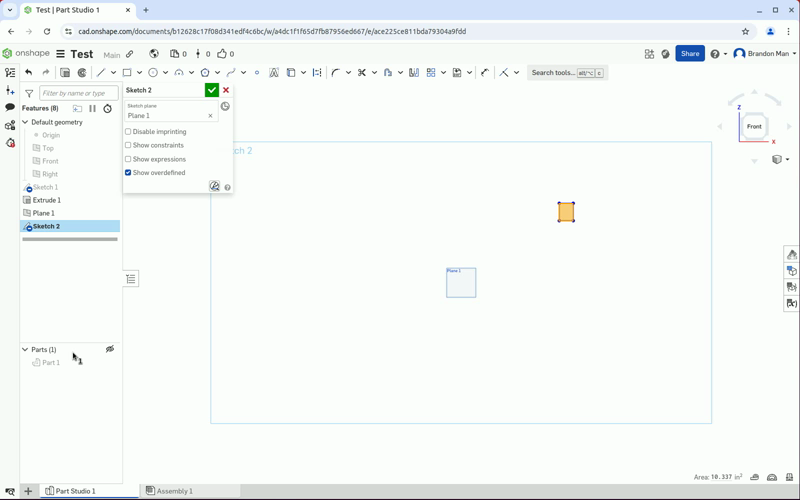
key(shift+y)
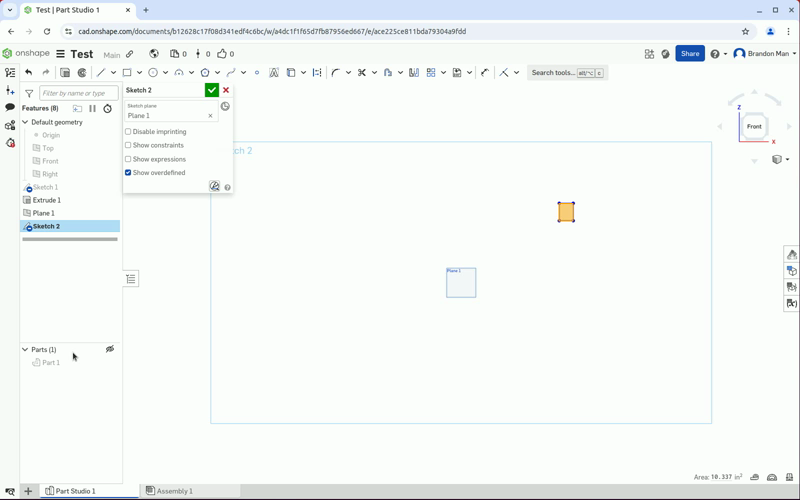
key(shift+e)
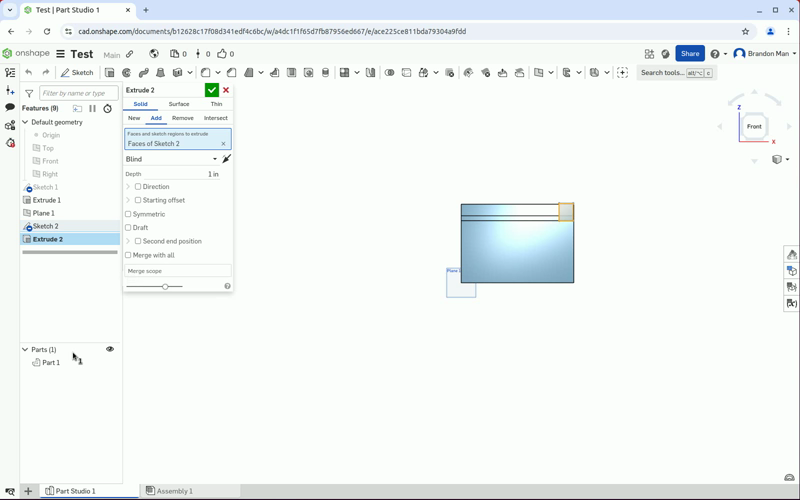
mouse_move(143, 106)
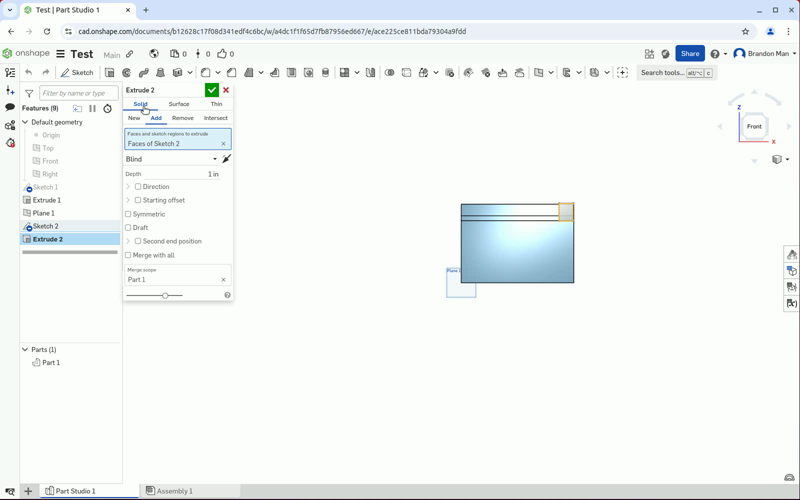
click(143, 106)
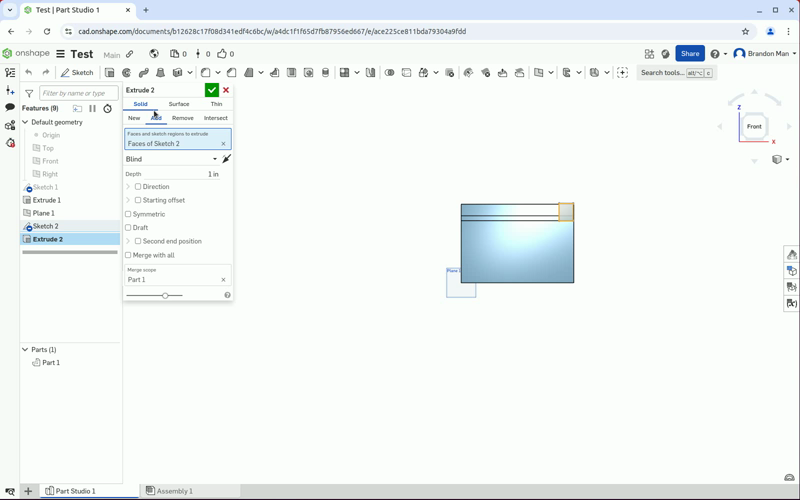
mouse_move(186, 120)
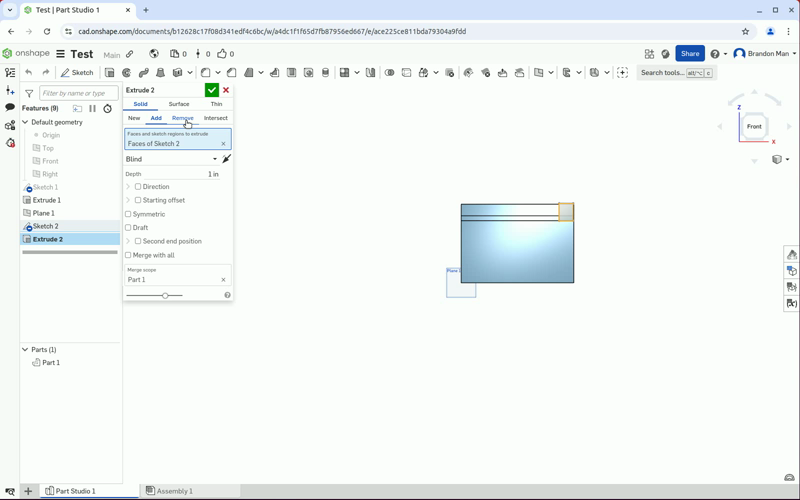
click(186, 120)
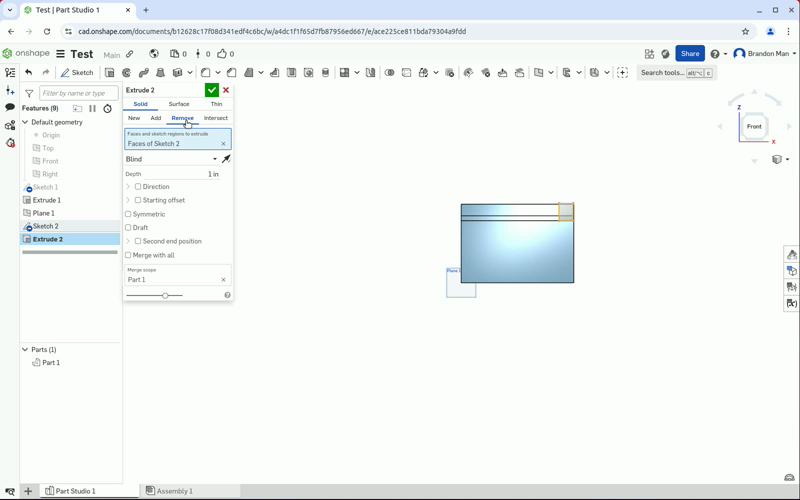
key(tab, 4)
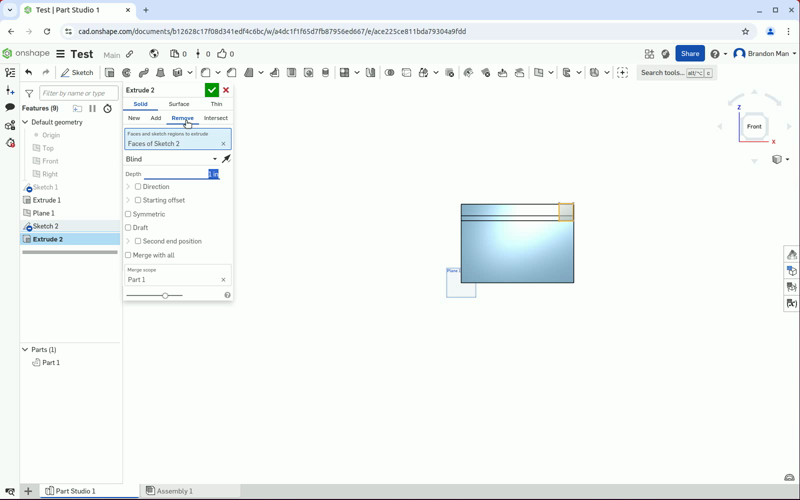
text(1.444)
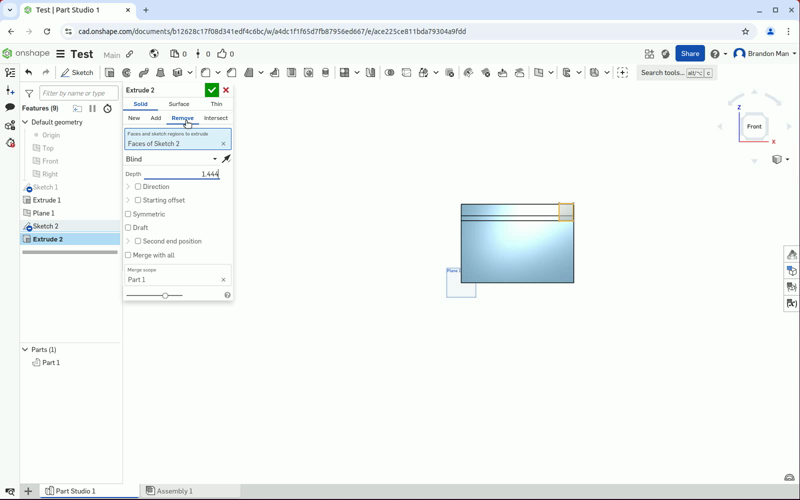
key(tab, 6)
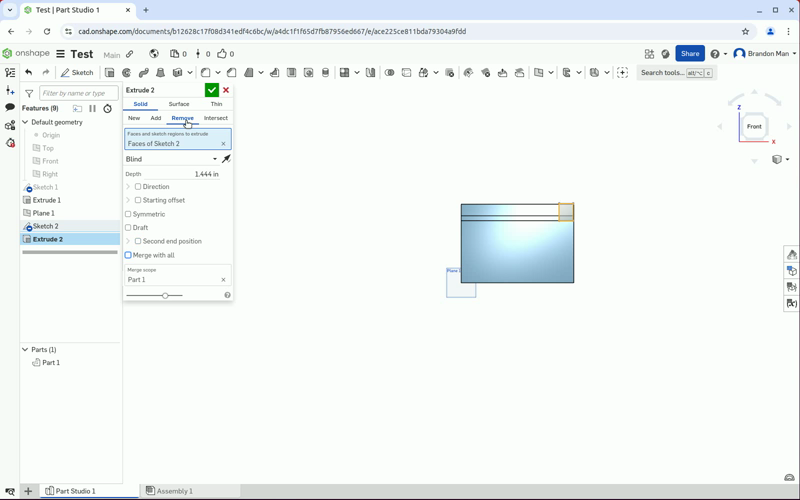
key(space)
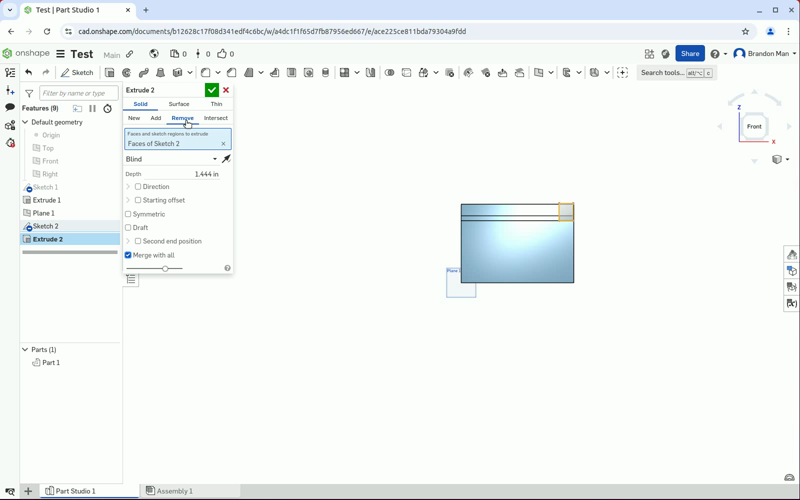
key(enter)
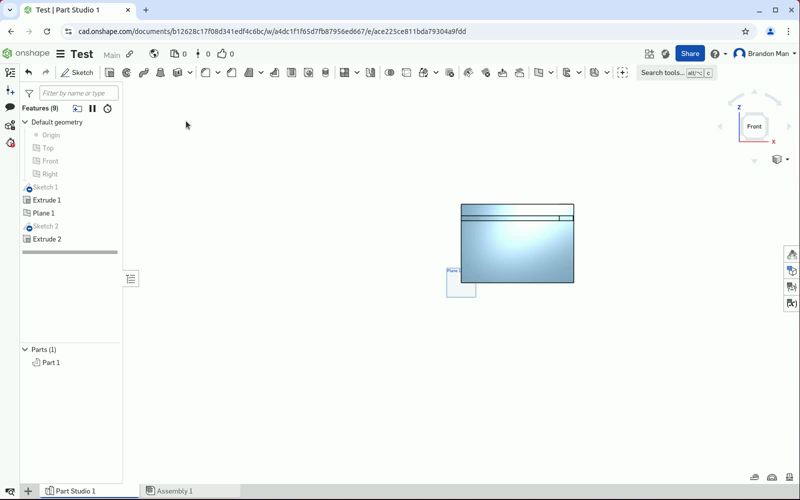
key(shift+h)
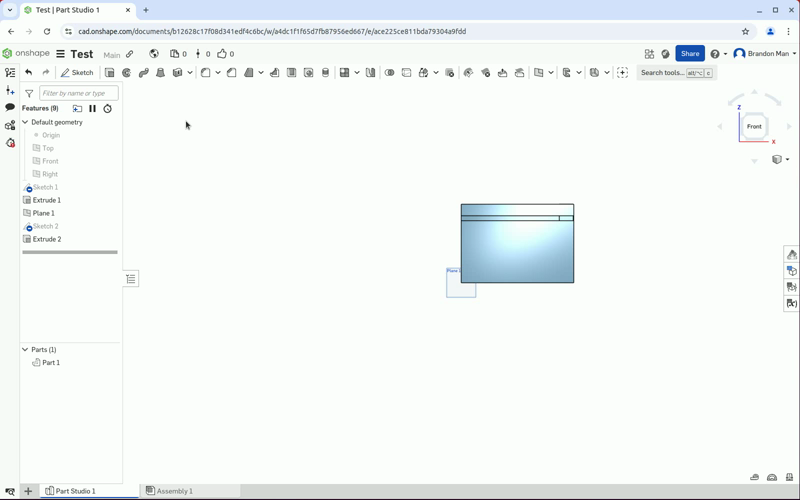
key(shift+h)
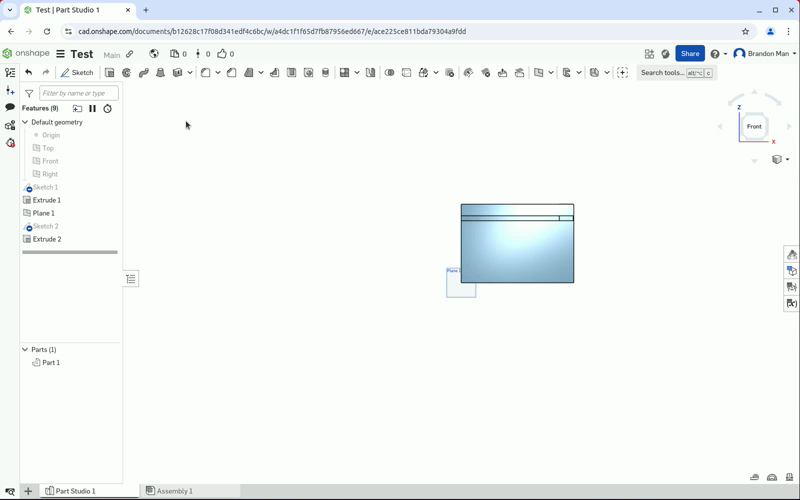
mouse_move(73, 189)
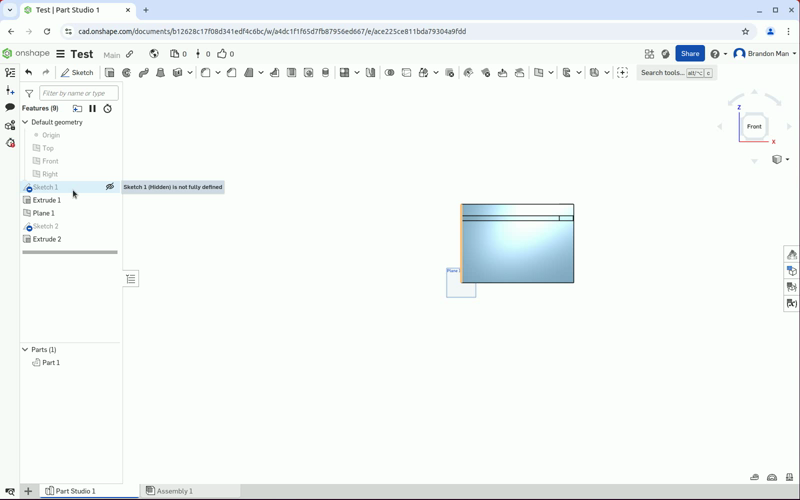
click(73, 189)
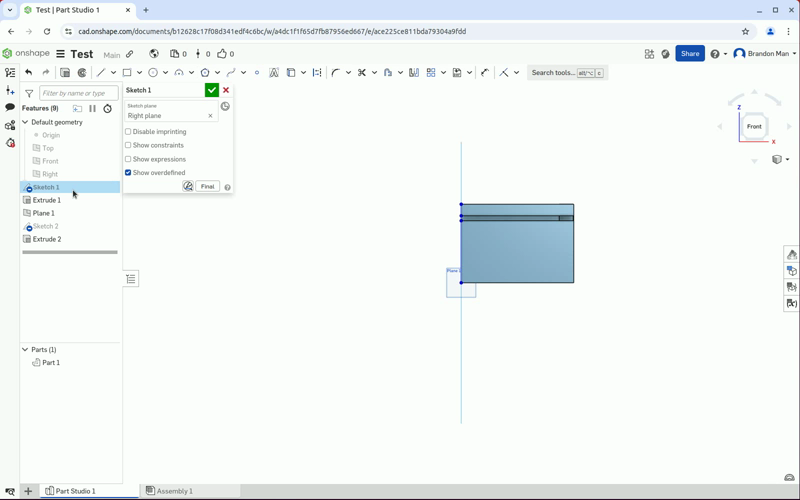
mouse_move(229, 92)
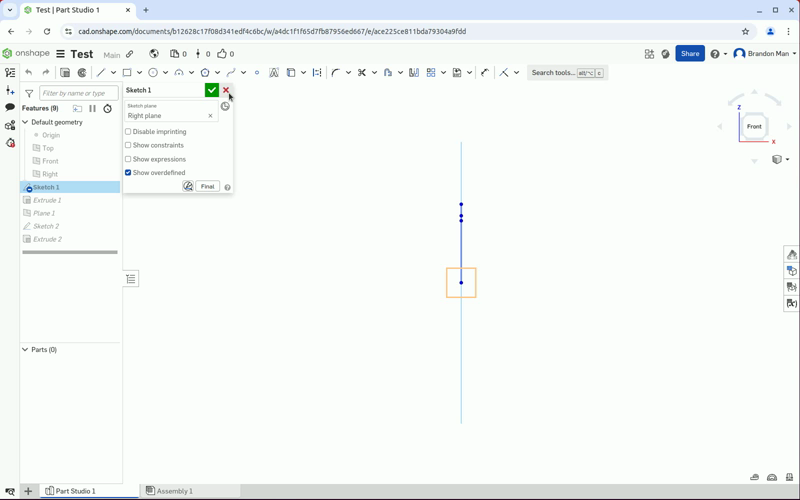
click(229, 92)
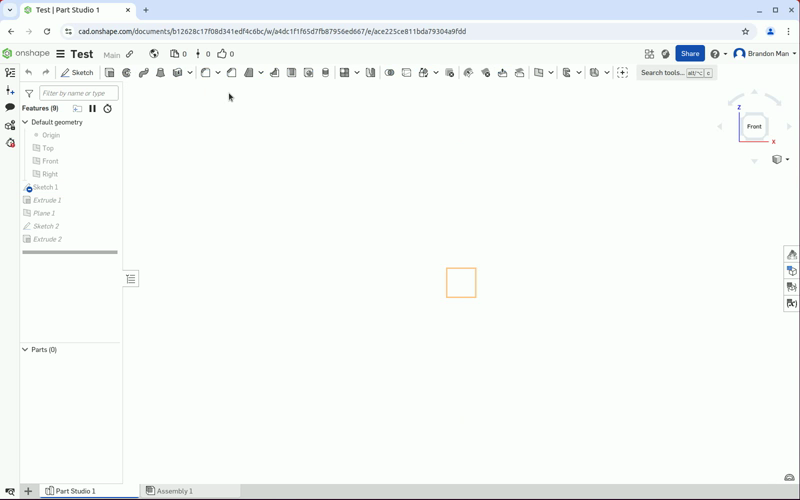
key(shift+s)
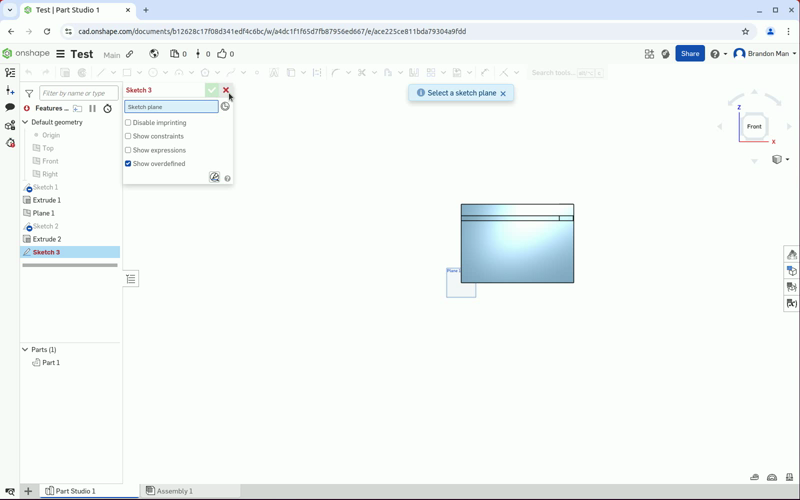
mouse_move(73, 215)
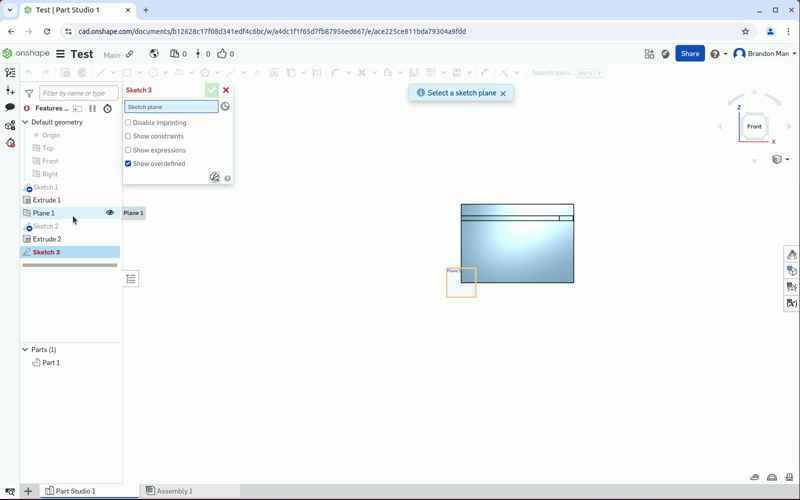
click(73, 215)
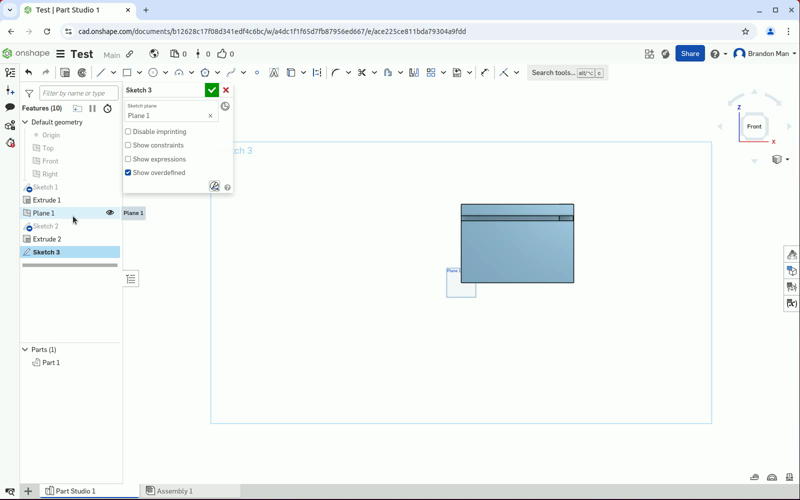
mouse_move(73, 352)
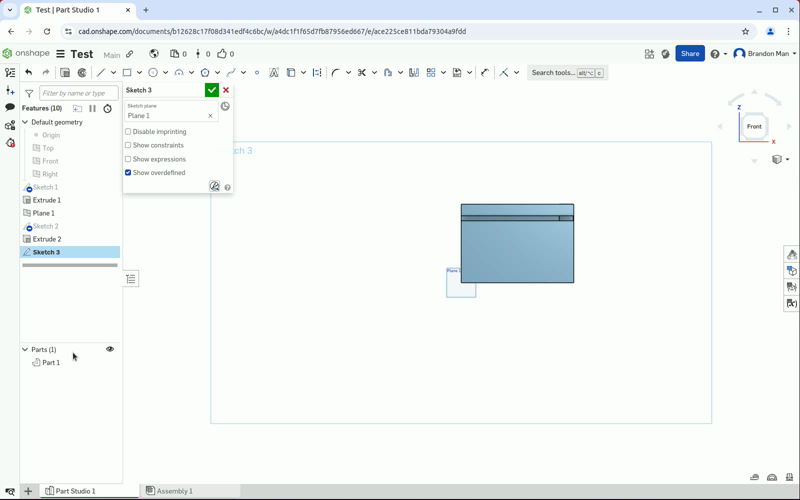
key(y)
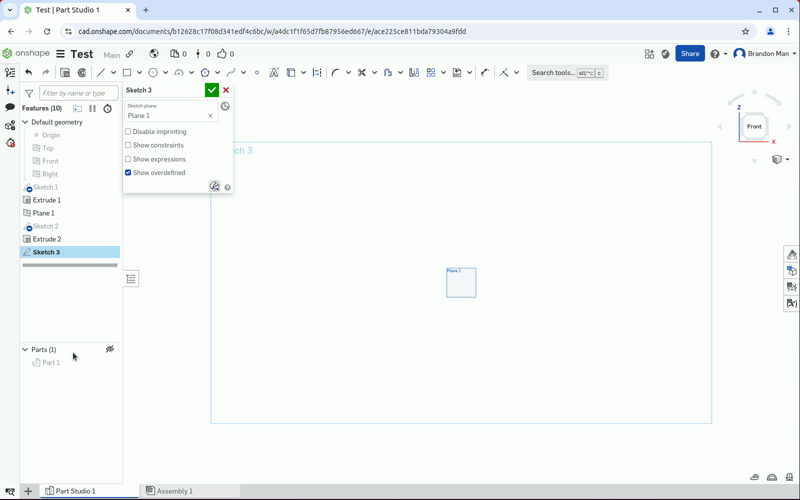
key(l)
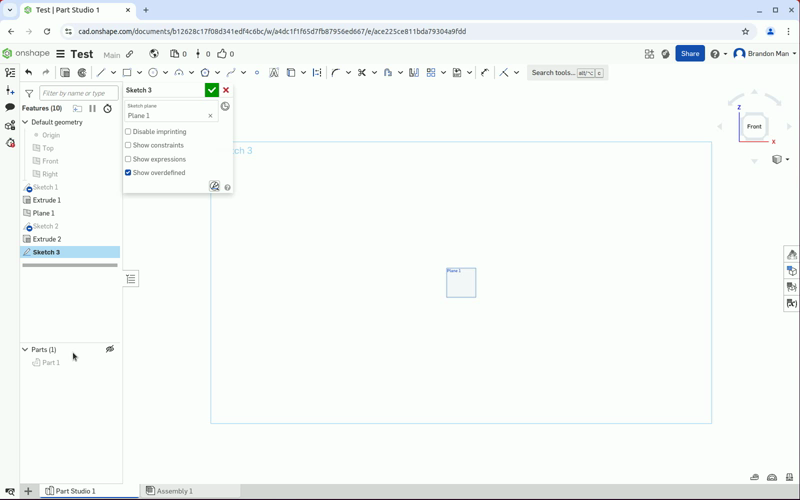
key_down(shift)
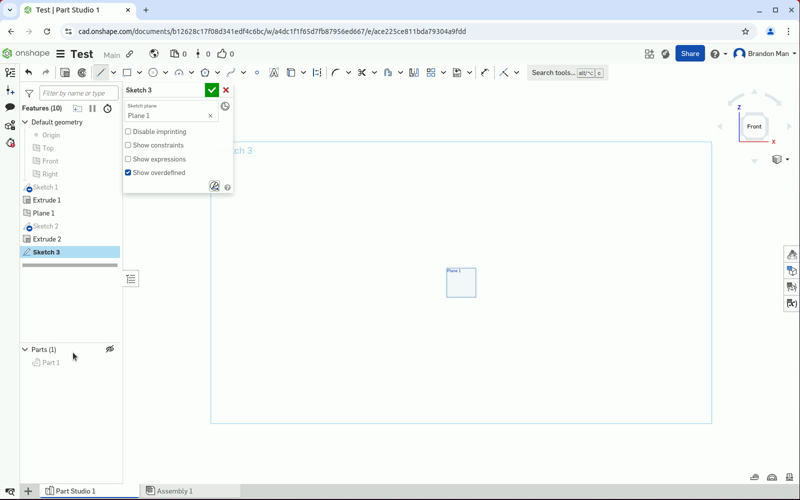
mouse_move(460, 220)
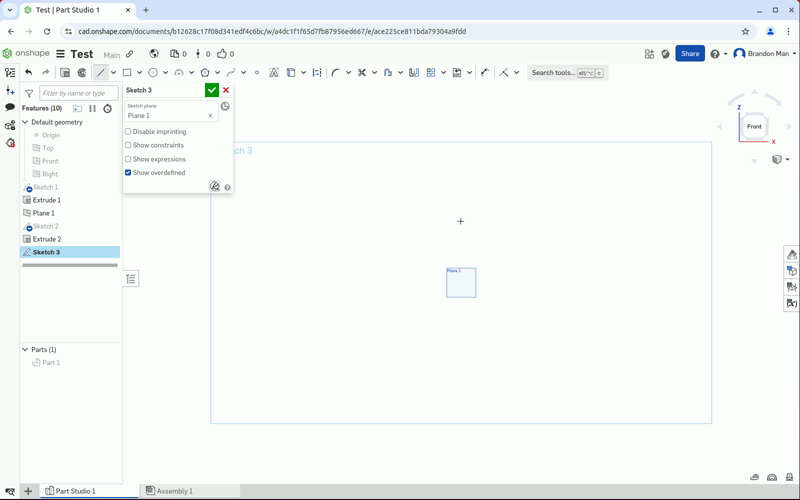
click(460, 220)
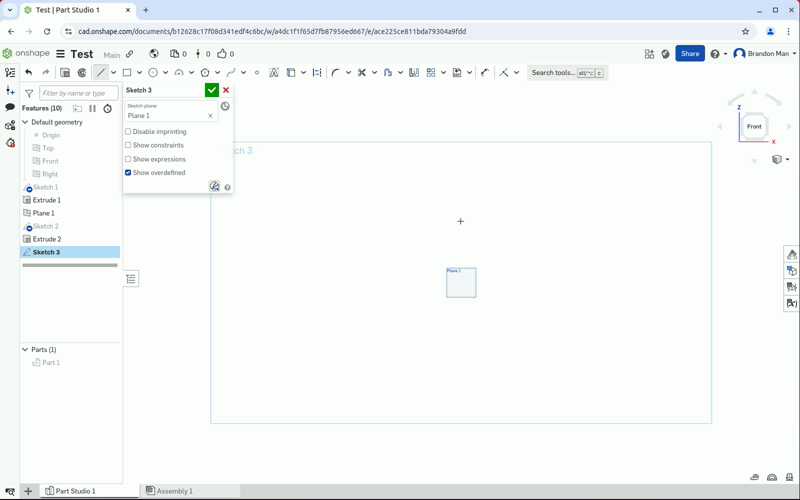
key_up(shift)
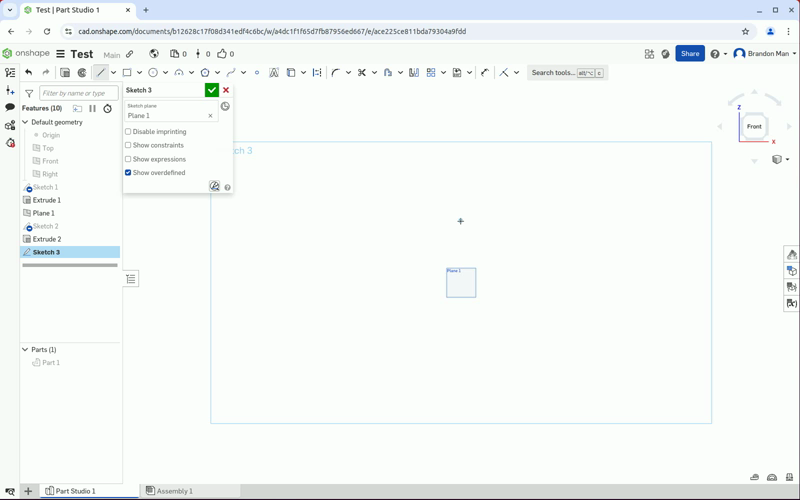
key_down(shift)
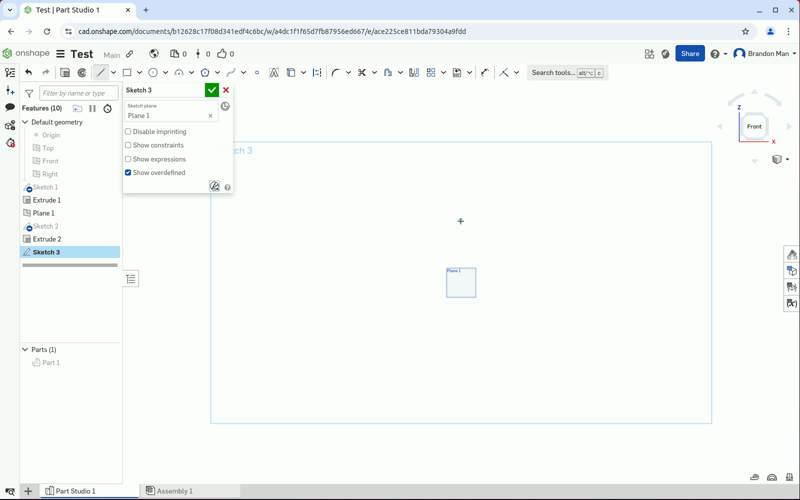
mouse_move(490, 220)
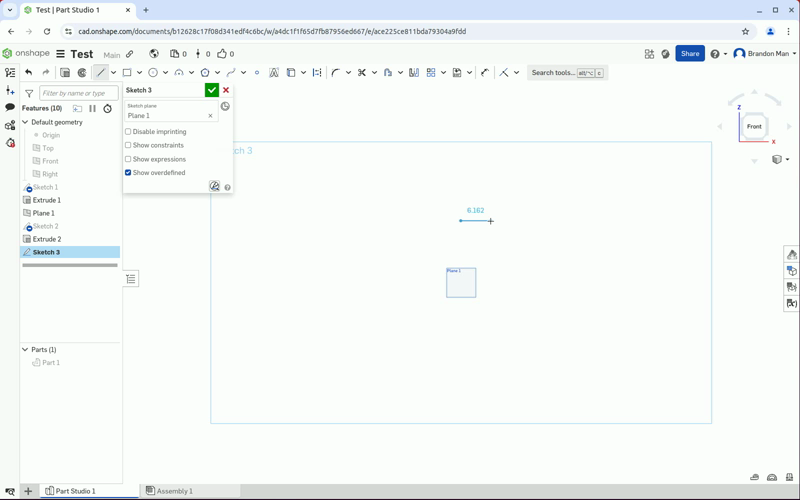
mouse_move(474, 220)
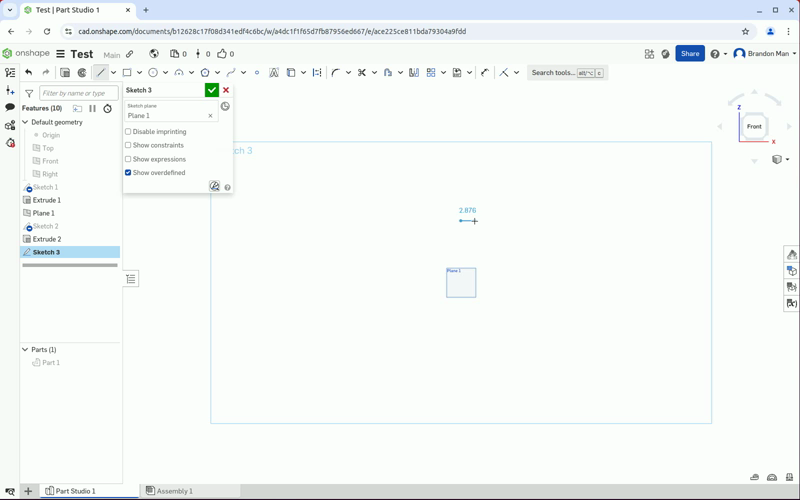
click(474, 220)
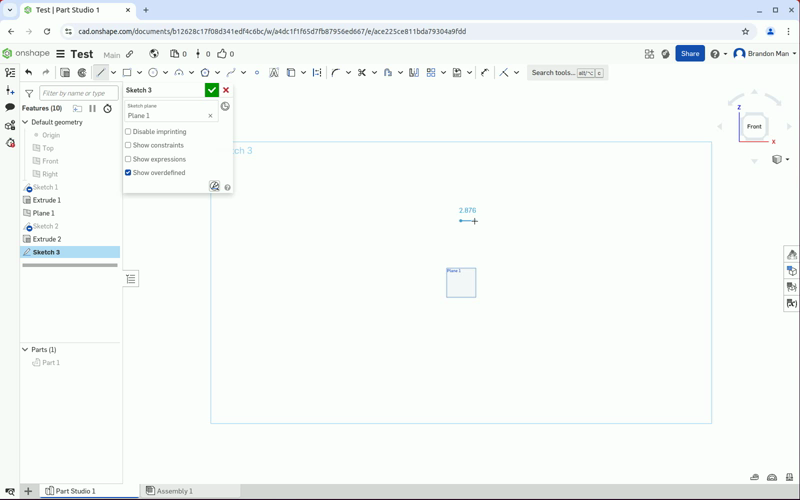
key_up(shift)
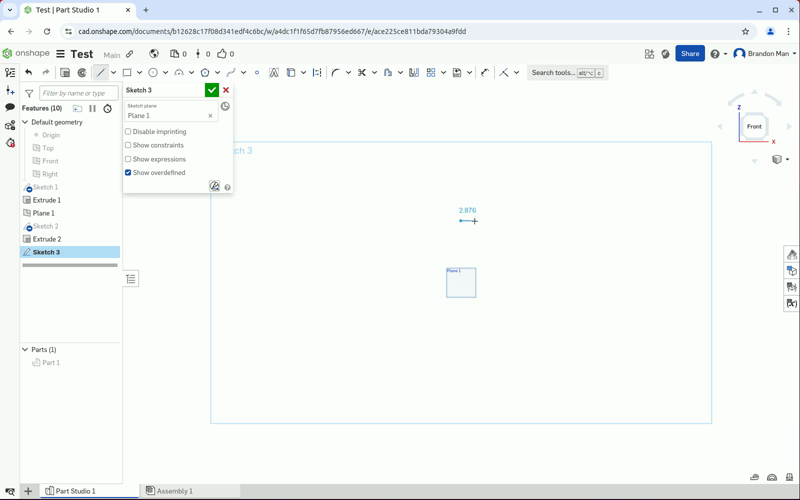
key_down(shift)
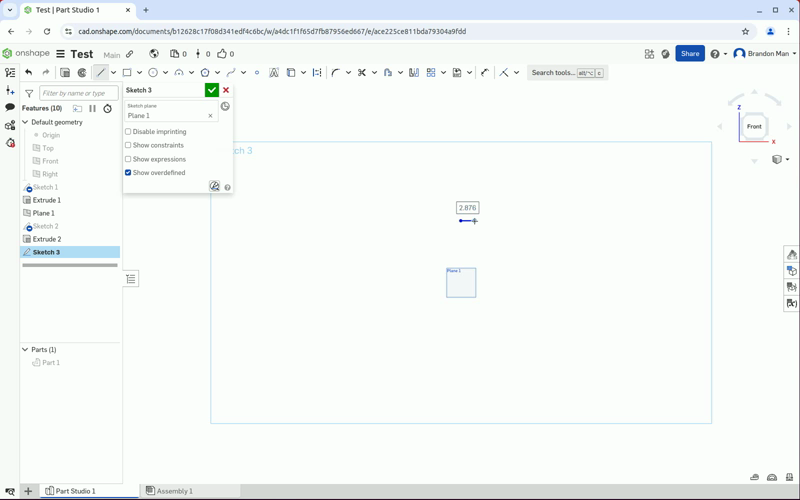
mouse_move(504, 220)
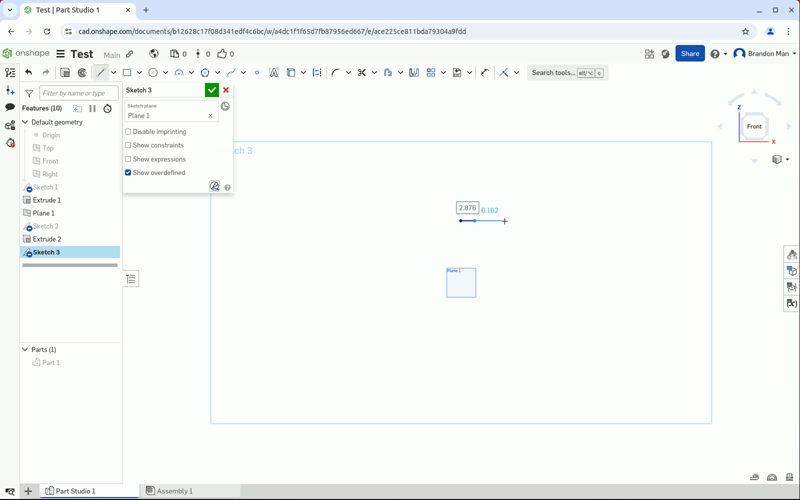
mouse_move(474, 203)
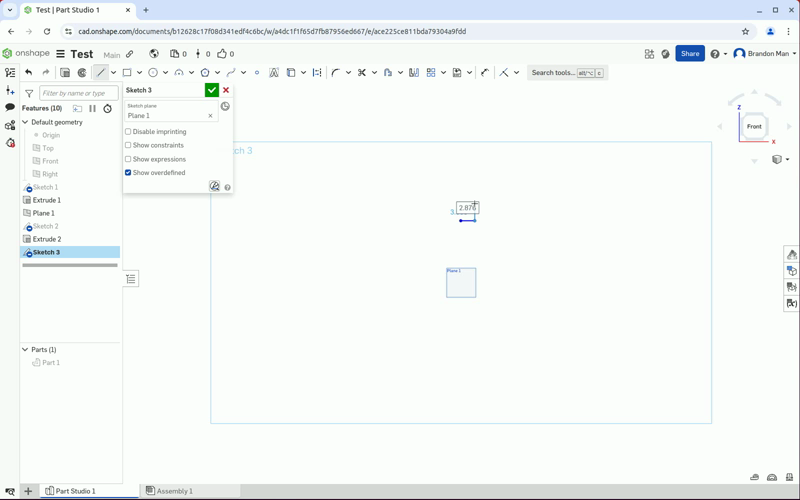
click(474, 203)
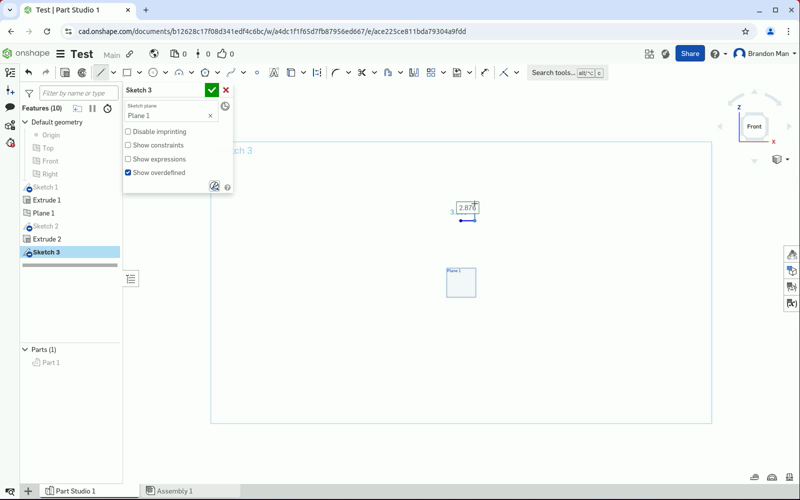
key_up(shift)
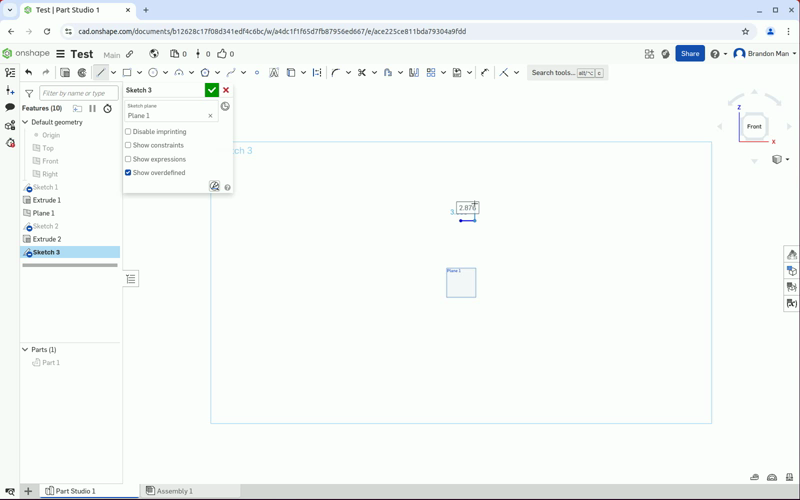
key_down(shift)
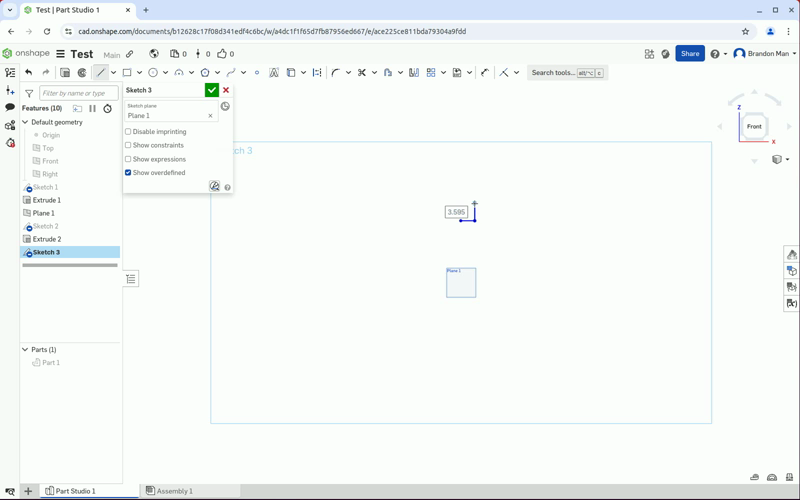
mouse_move(504, 203)
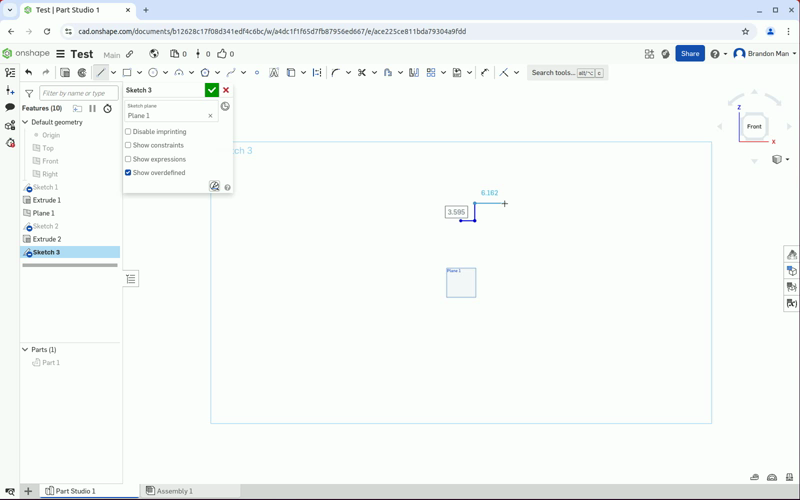
mouse_move(460, 203)
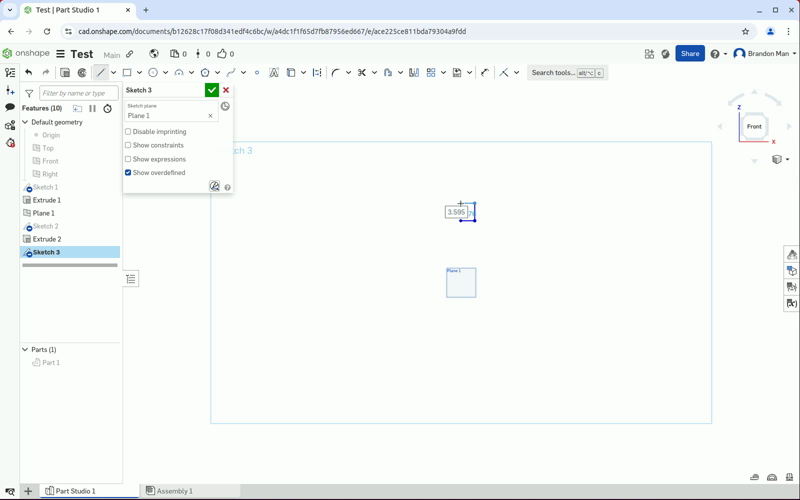
click(460, 203)
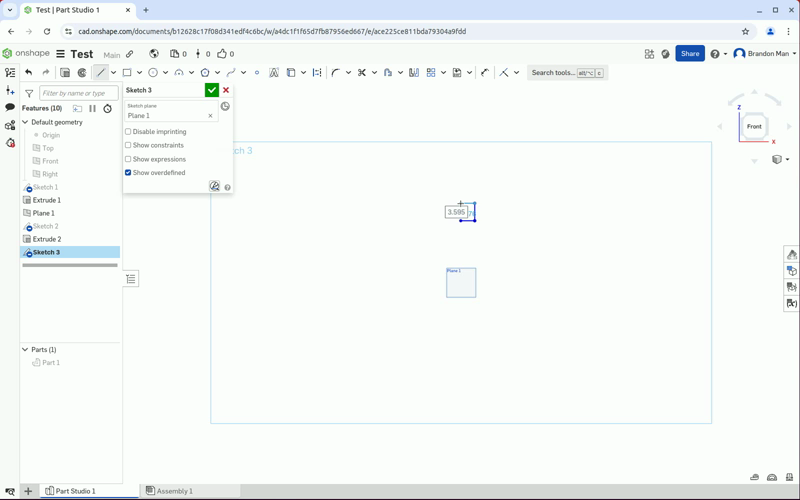
key_up(shift)
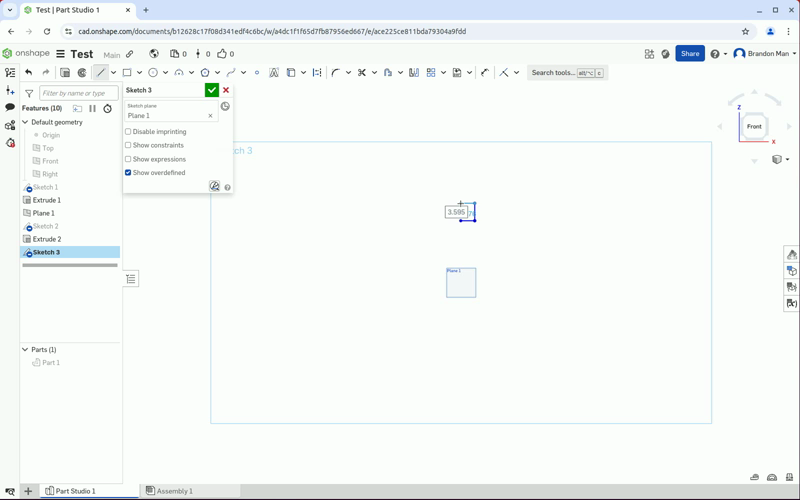
mouse_move(490, 203)
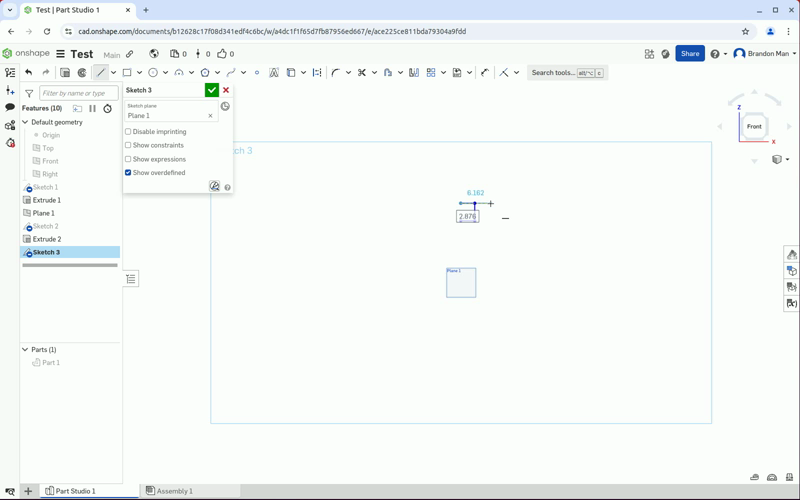
key_down(shift)
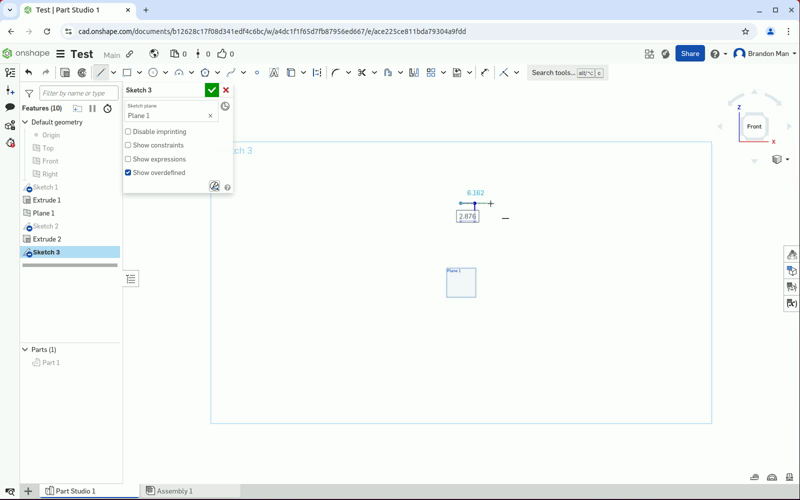
mouse_move(460, 220)
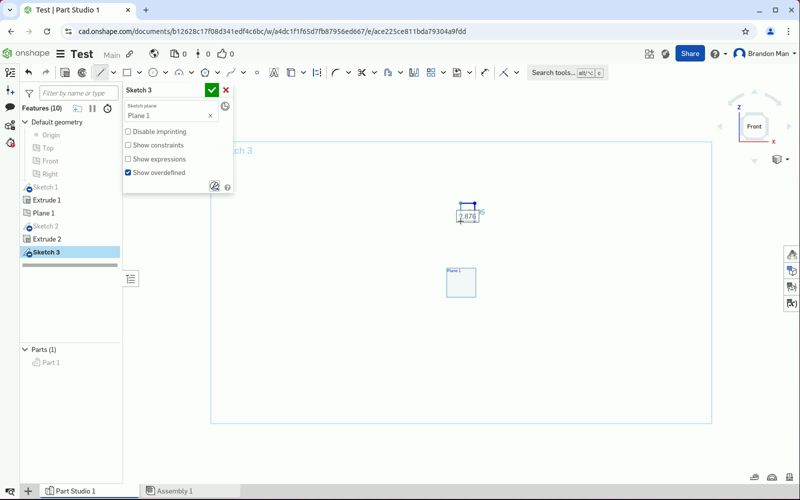
key_up(shift)
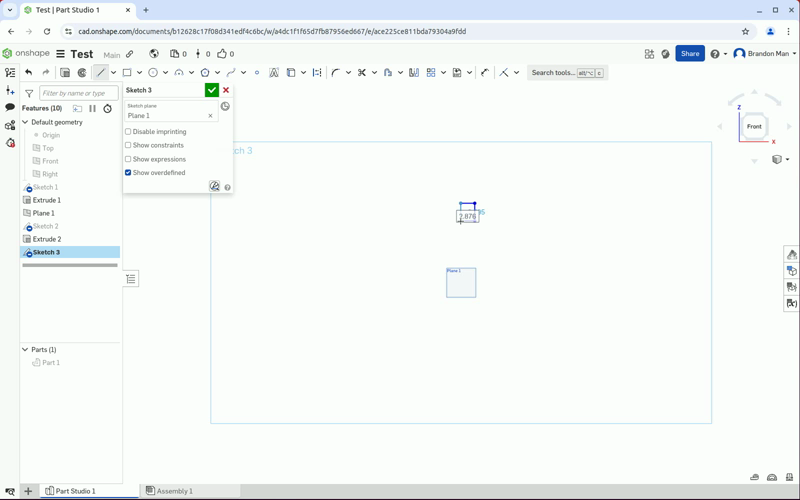
click(460, 220)
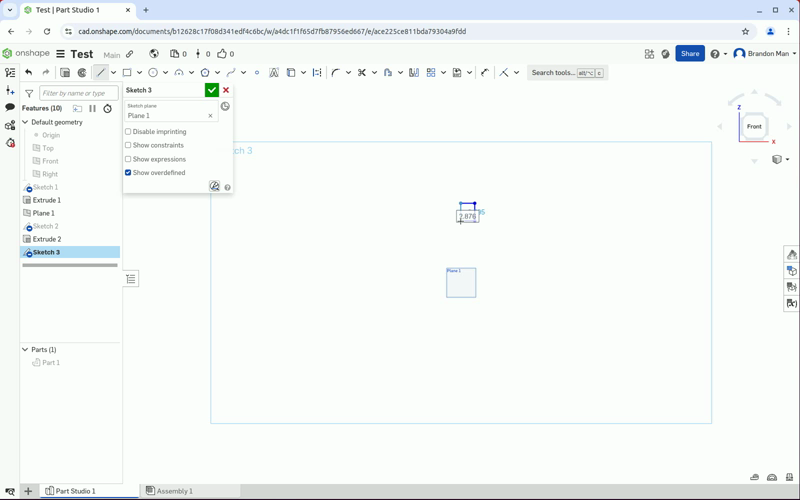
key(esc)
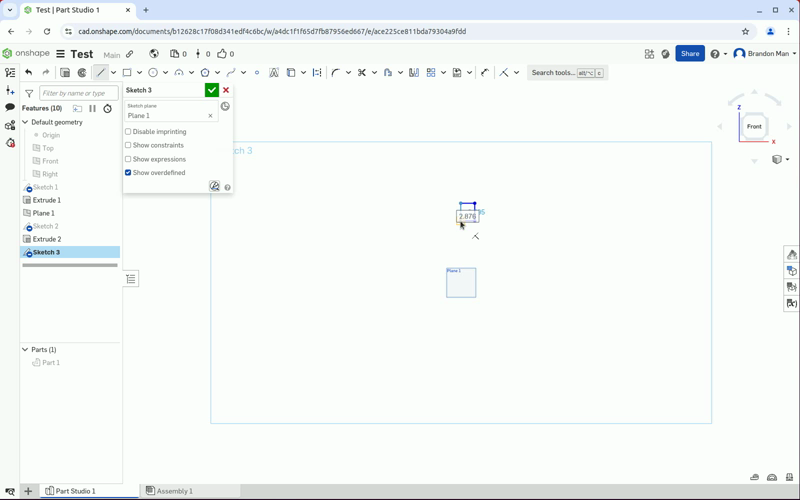
mouse_move(464, 203)
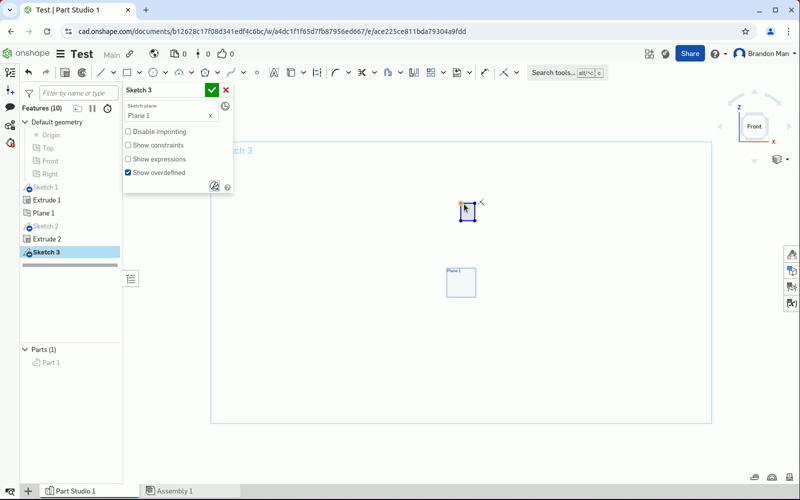
scroll(6)
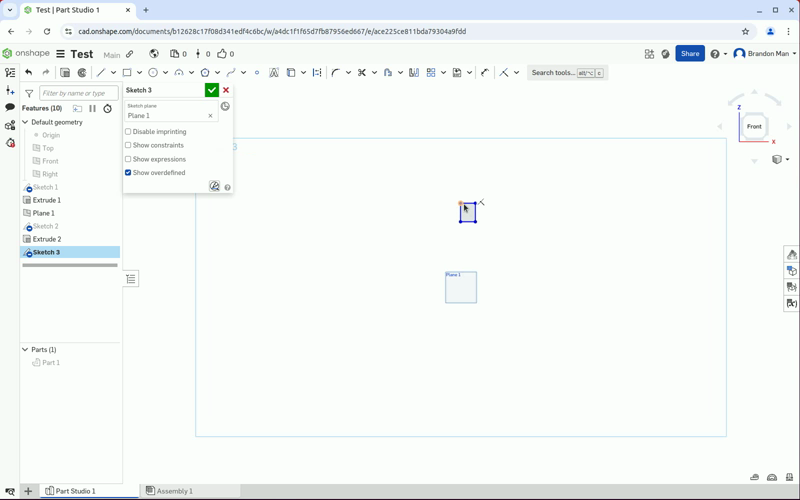
scroll(6)
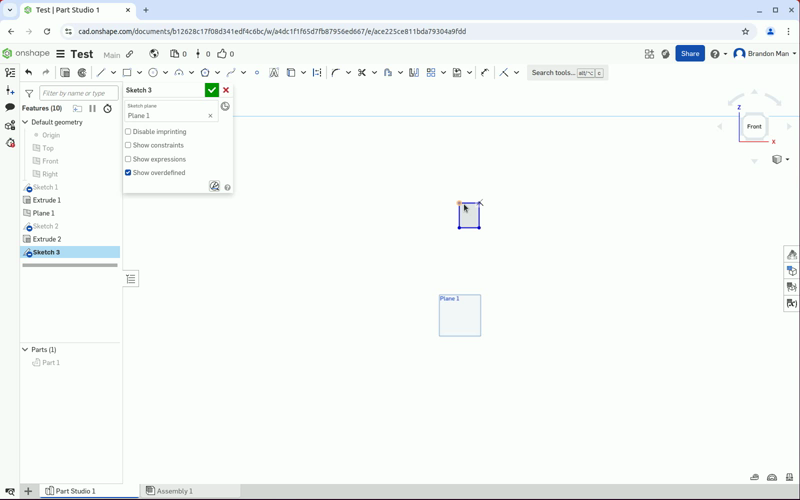
scroll(6)
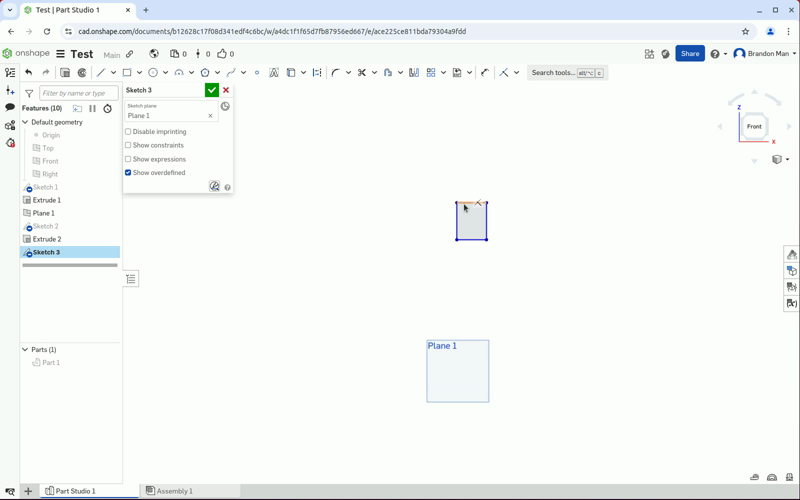
scroll(6)
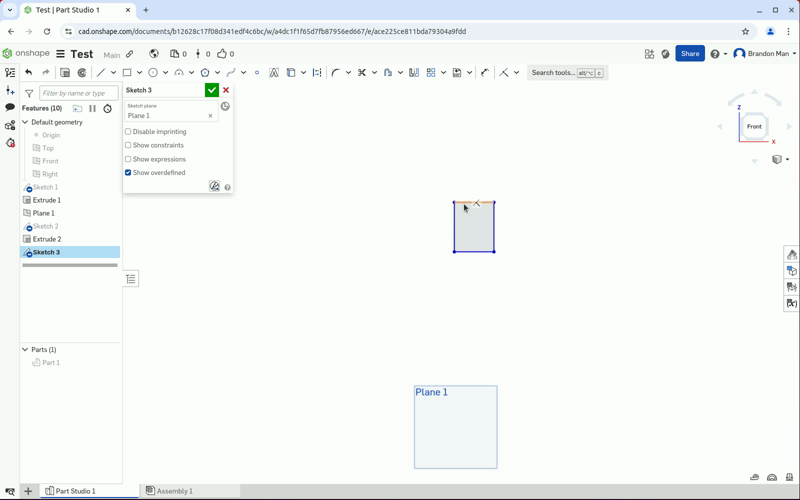
scroll(6)
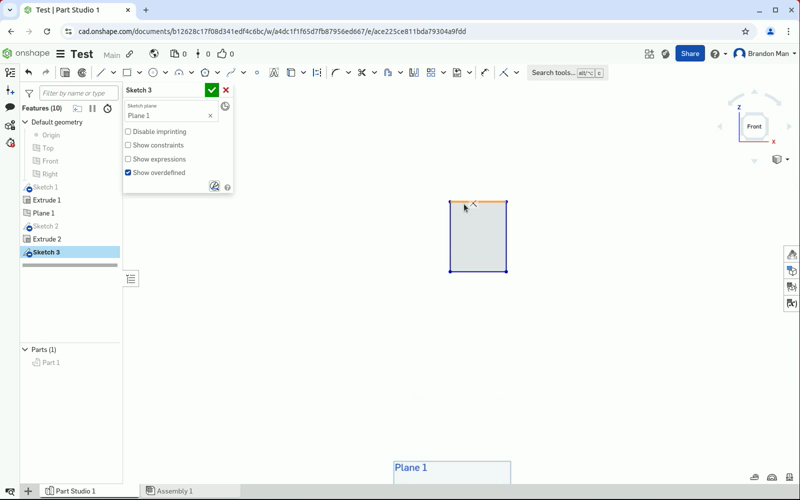
scroll(6)
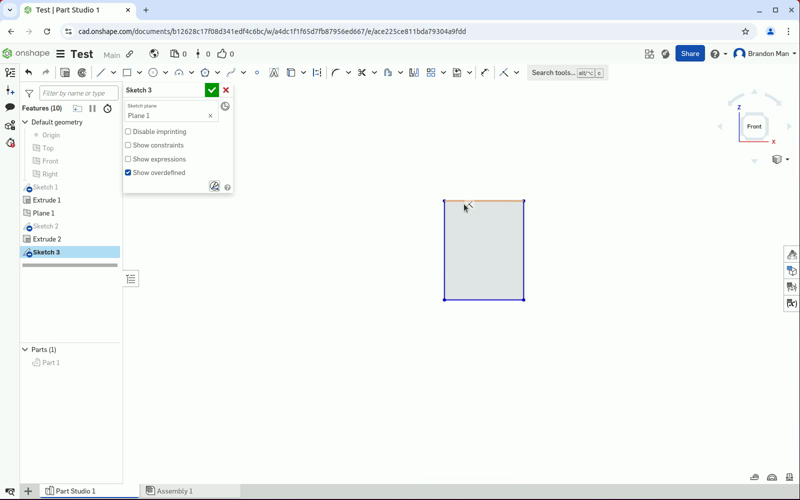
scroll(6)
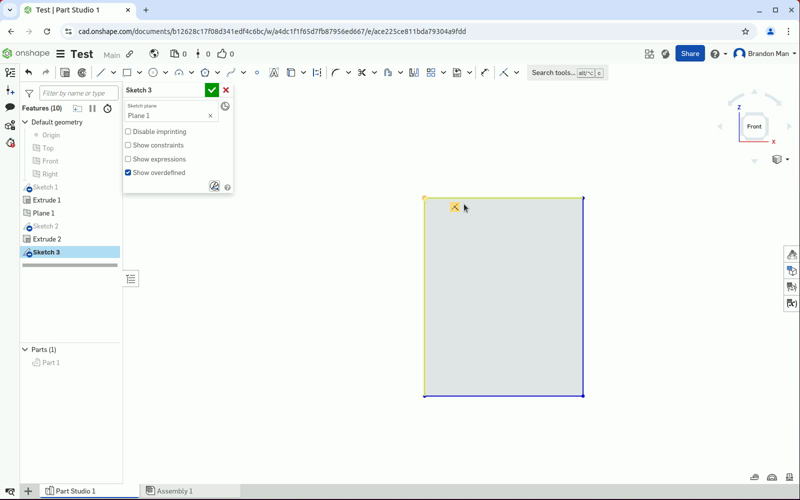
click(464, 203)
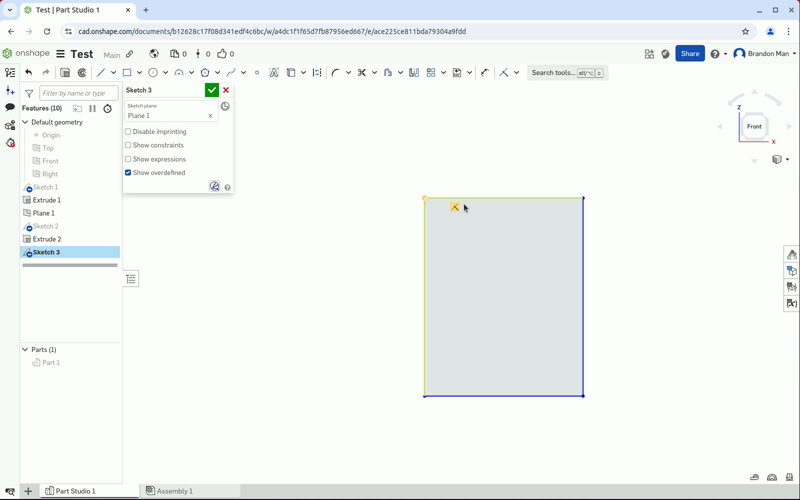
scroll(-6)
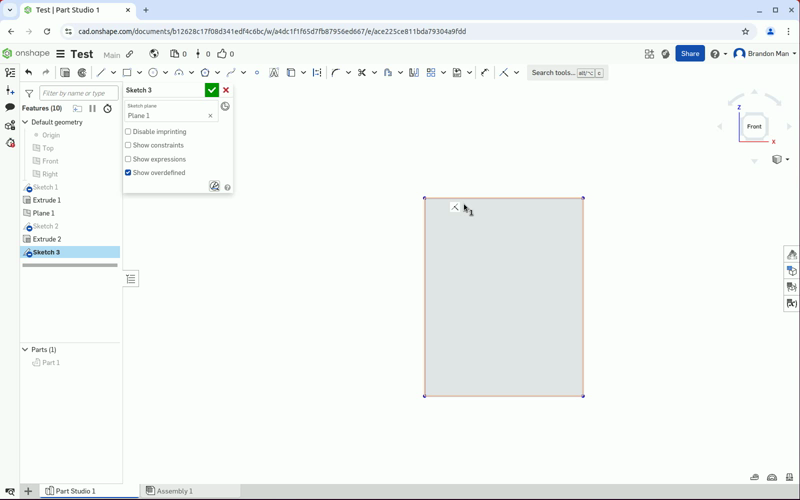
scroll(-6)
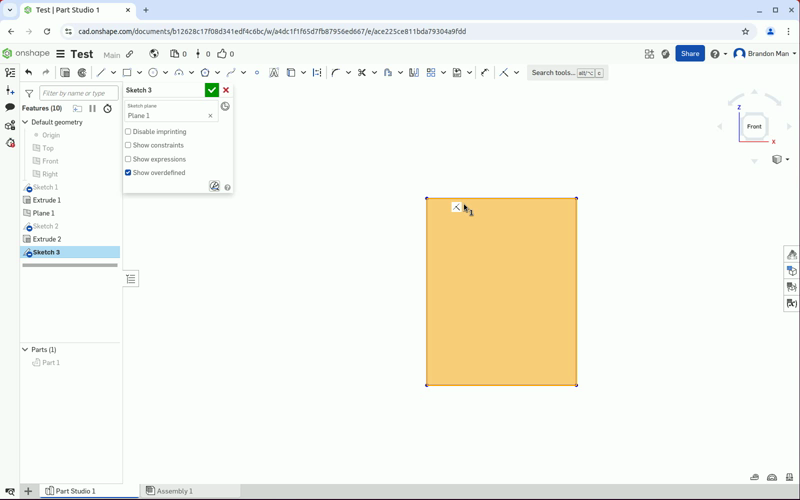
scroll(-6)
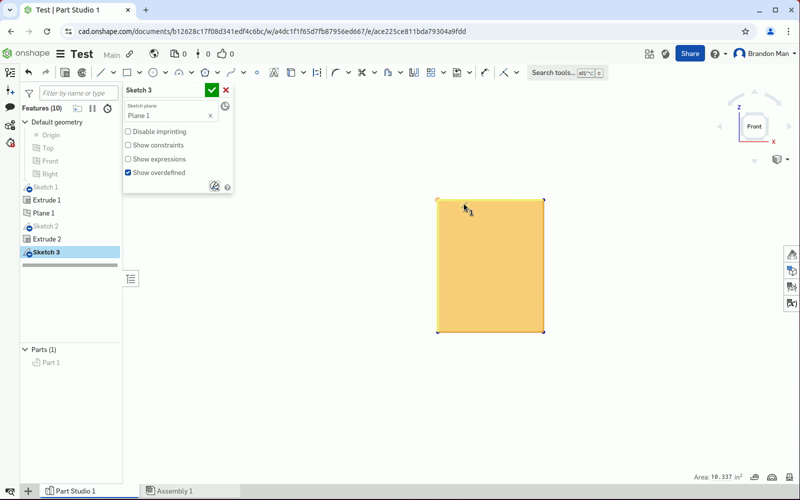
scroll(-6)
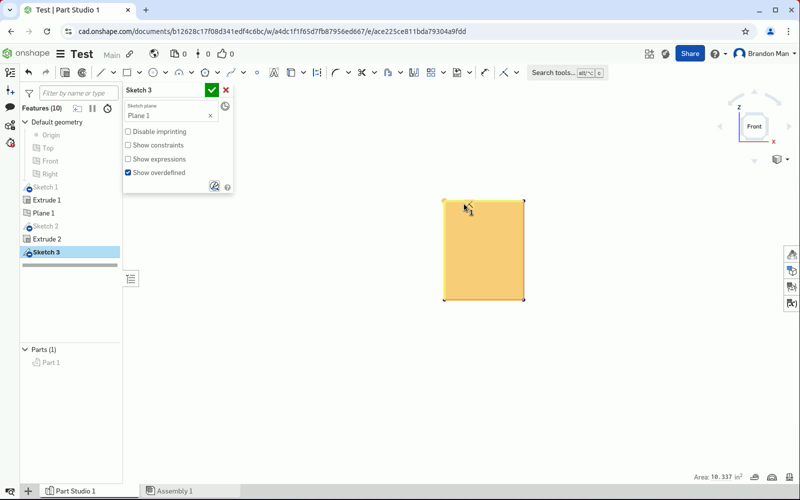
scroll(-6)
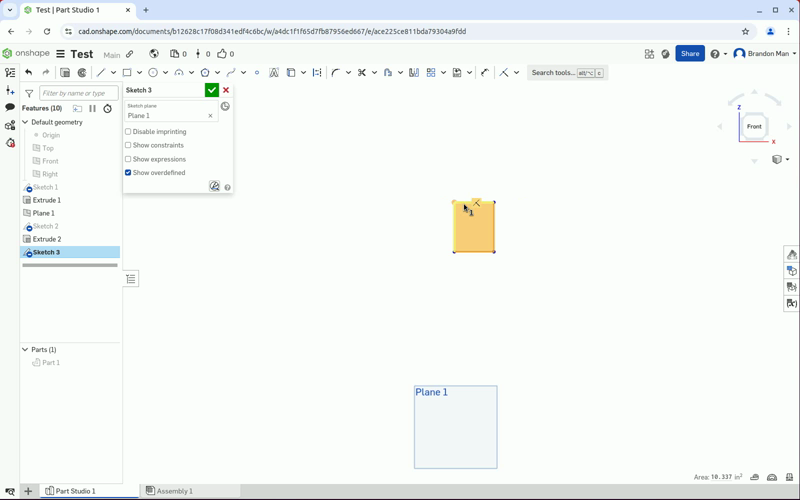
scroll(-6)
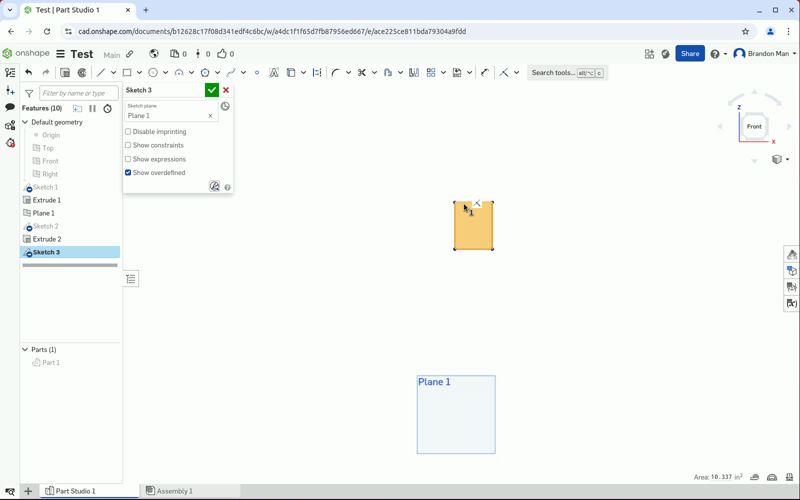
scroll(-6)
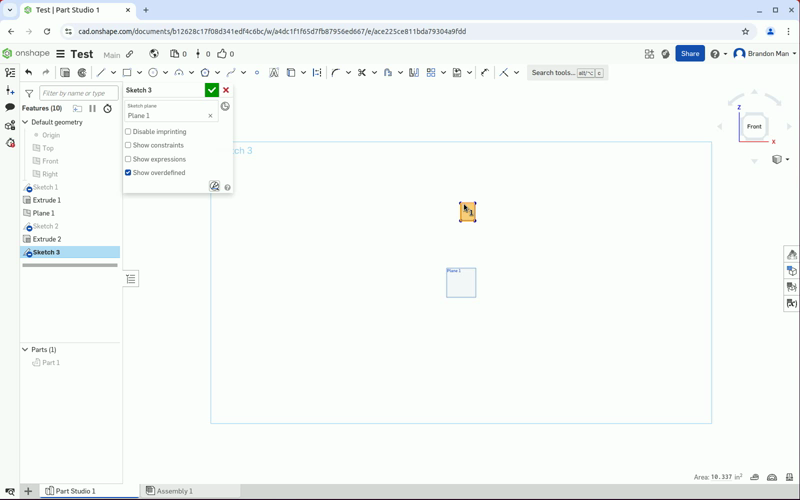
mouse_move(73, 352)
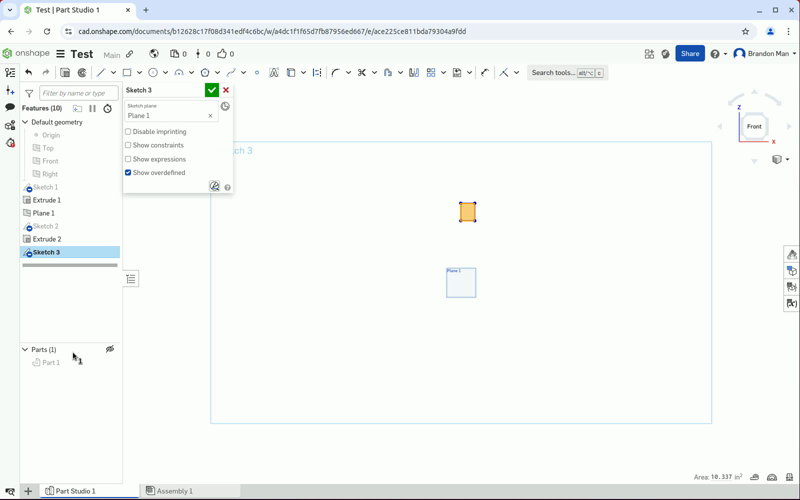
key(shift+y)
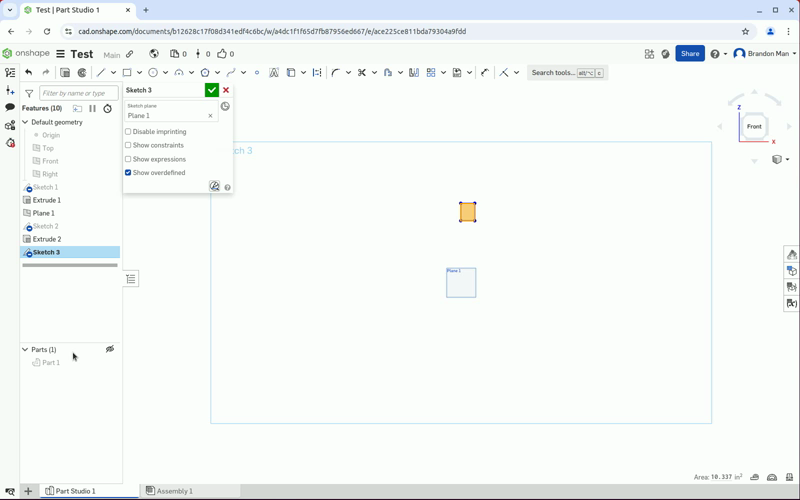
key(shift+e)
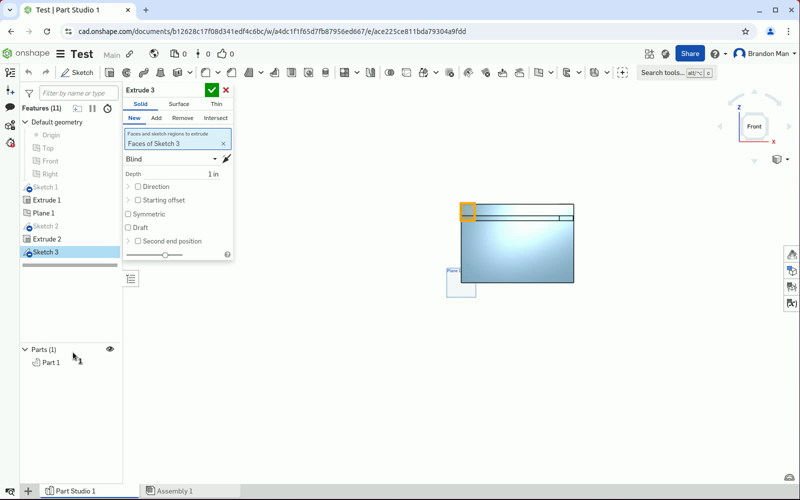
mouse_move(143, 106)
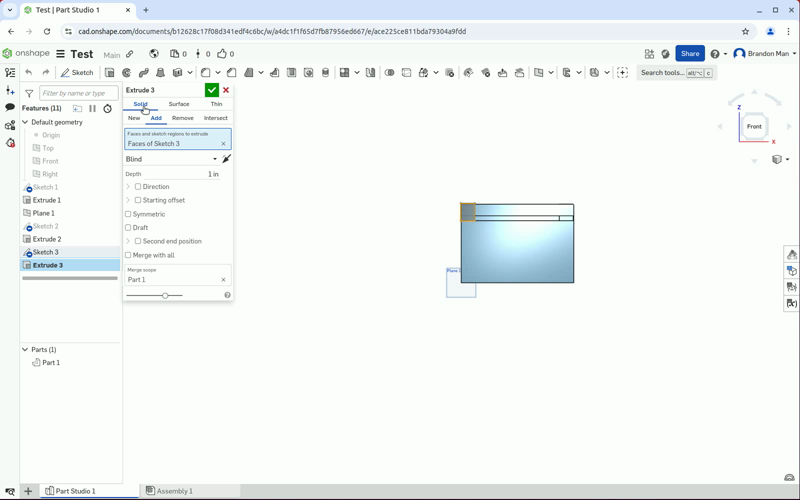
click(143, 106)
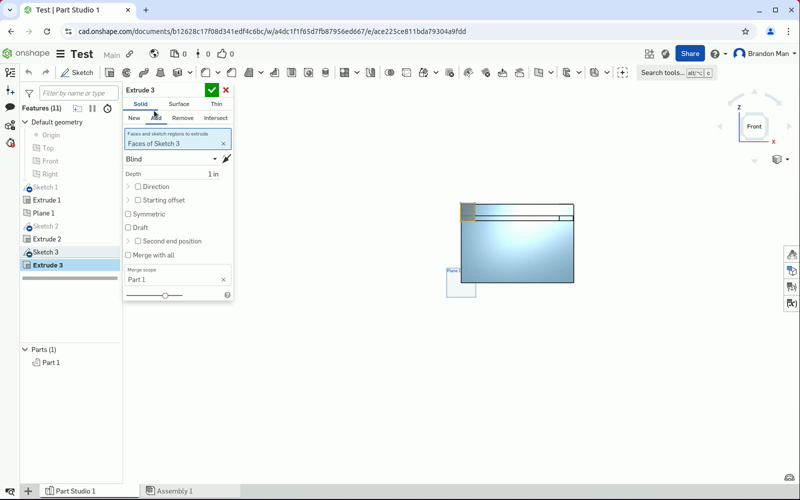
mouse_move(186, 120)
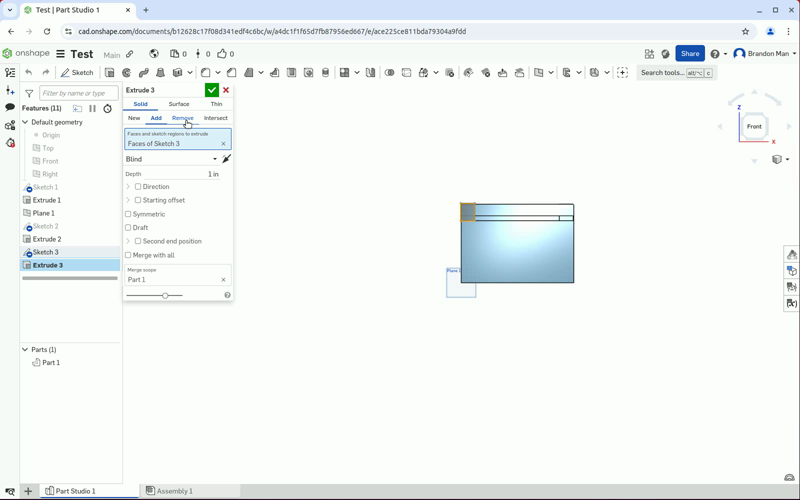
click(186, 120)
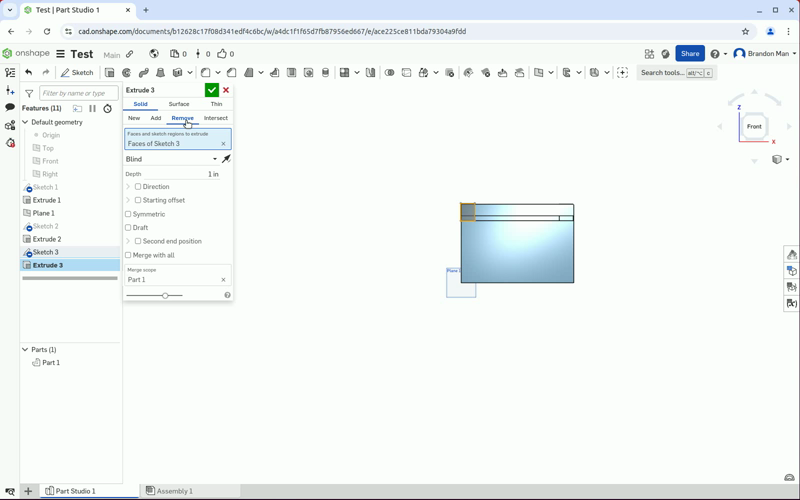
key(tab, 4)
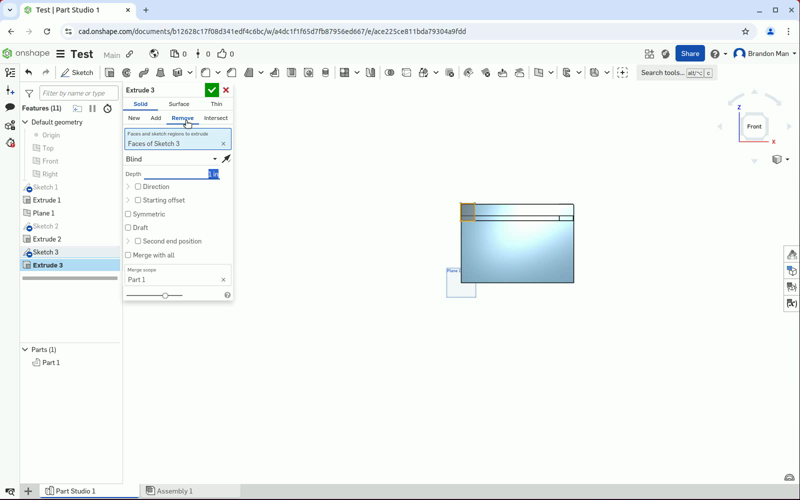
text(1.444)
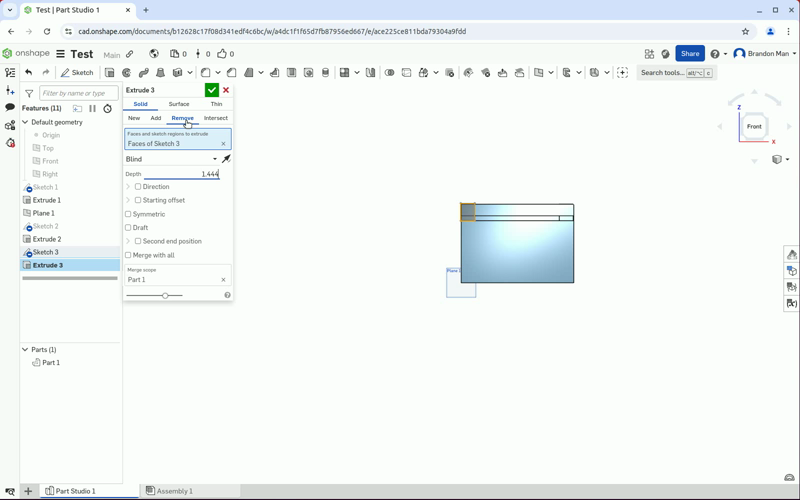
key(tab, 6)
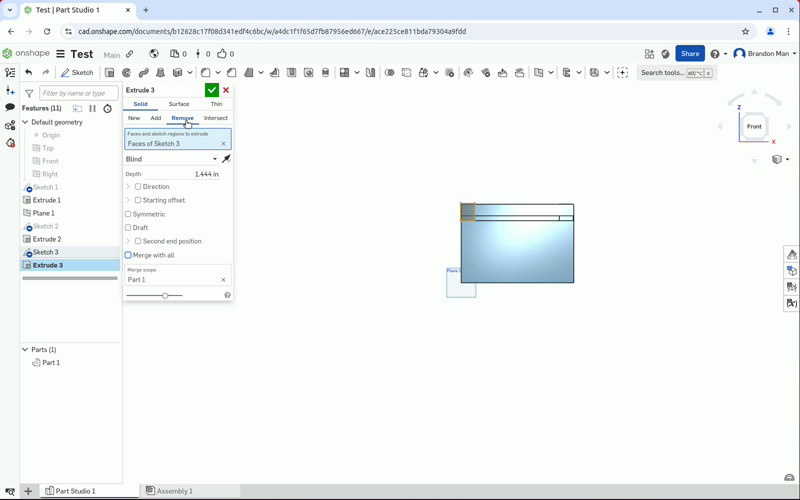
key(space)
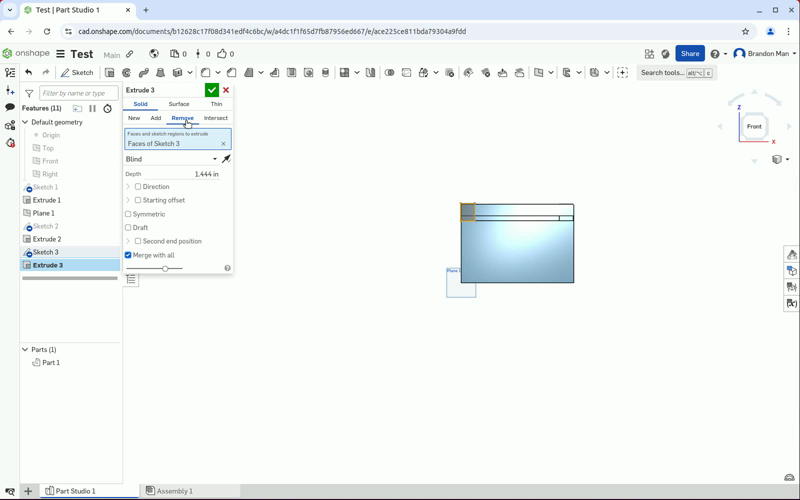
key(enter)
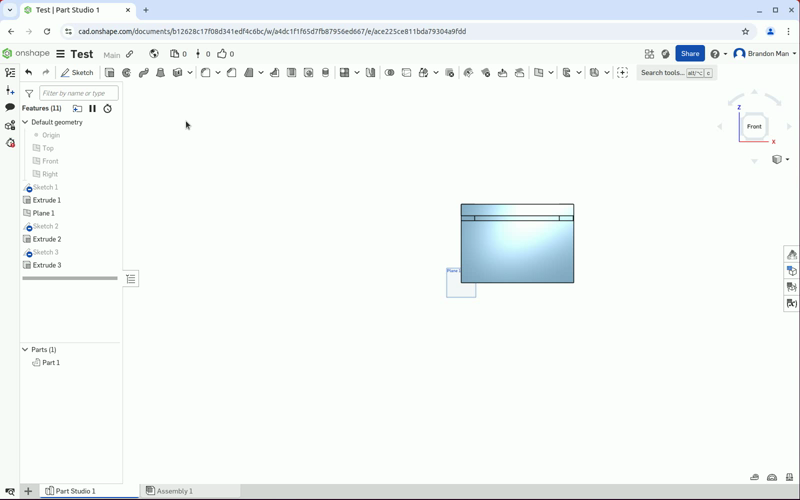
key(shift+h)
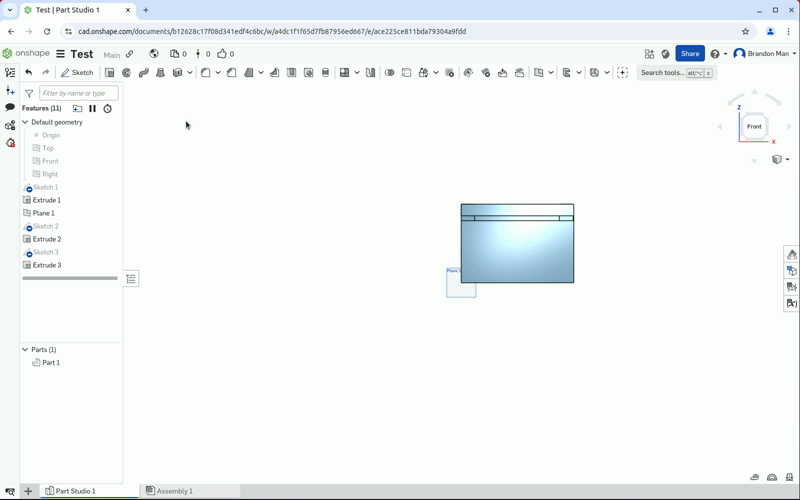
key(shift+h)
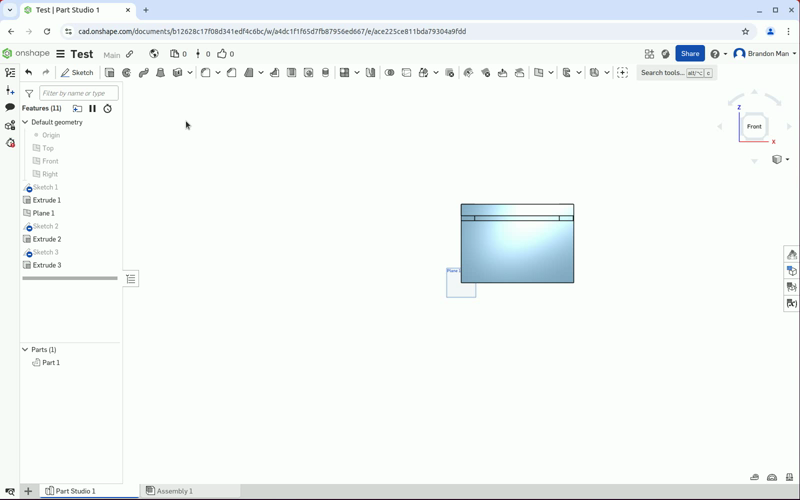
mouse_move(73, 189)
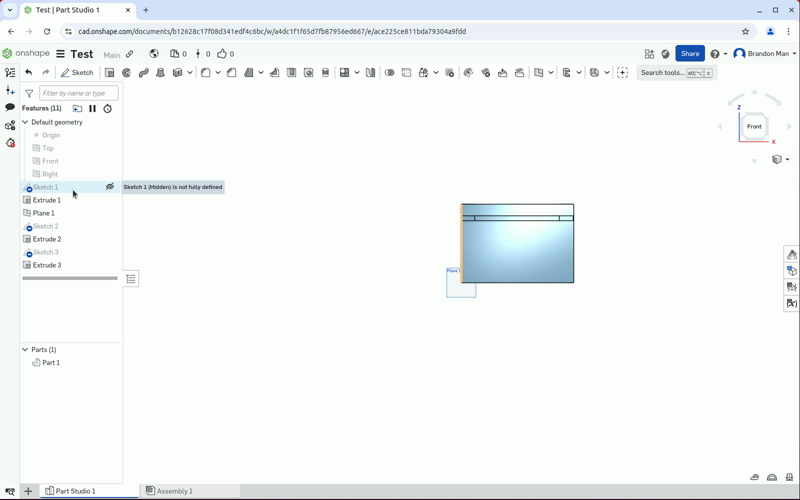
click(73, 189)
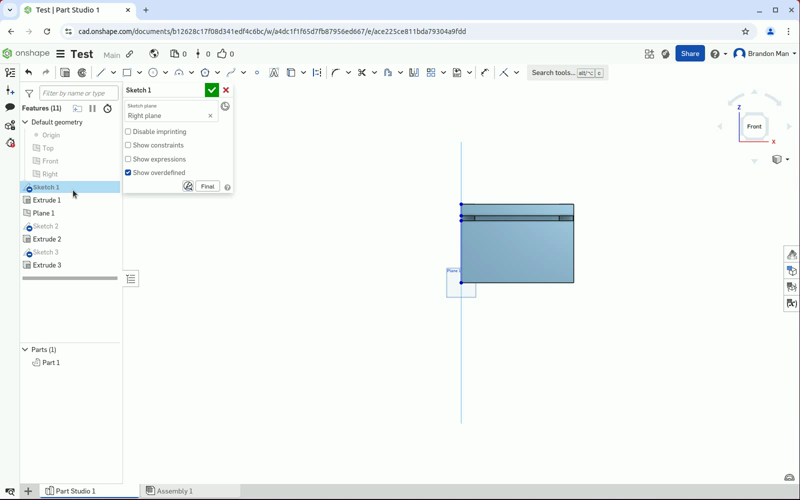
mouse_move(229, 92)
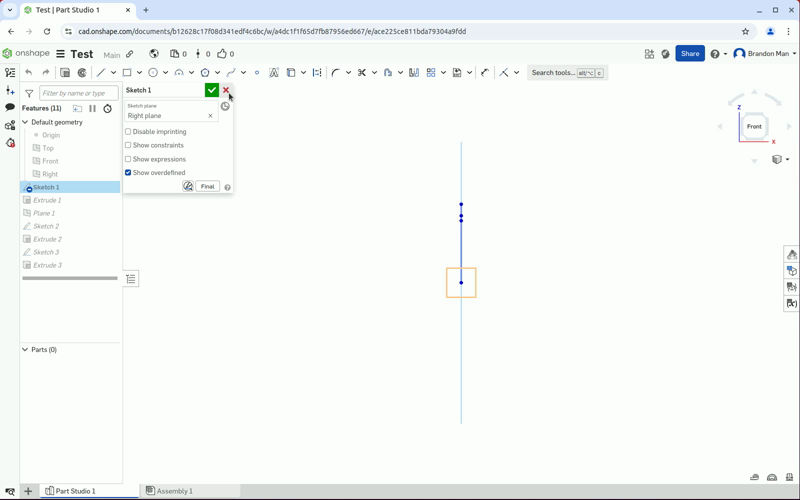
click(229, 92)
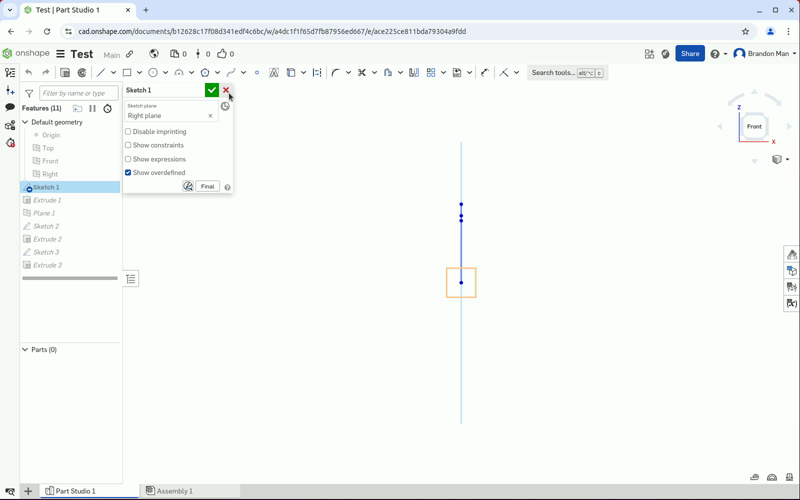
key(shift+s)
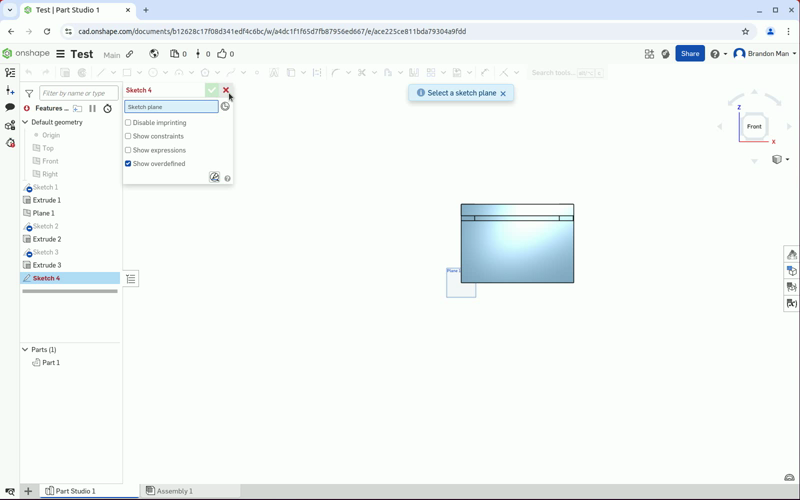
mouse_move(73, 215)
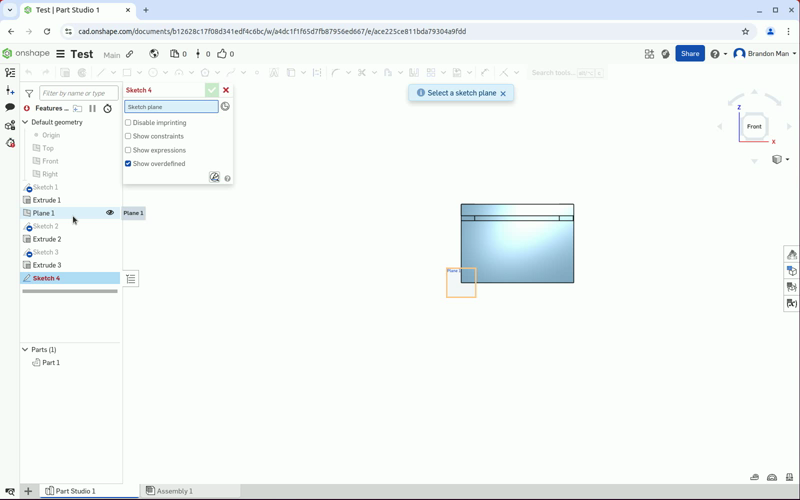
click(73, 215)
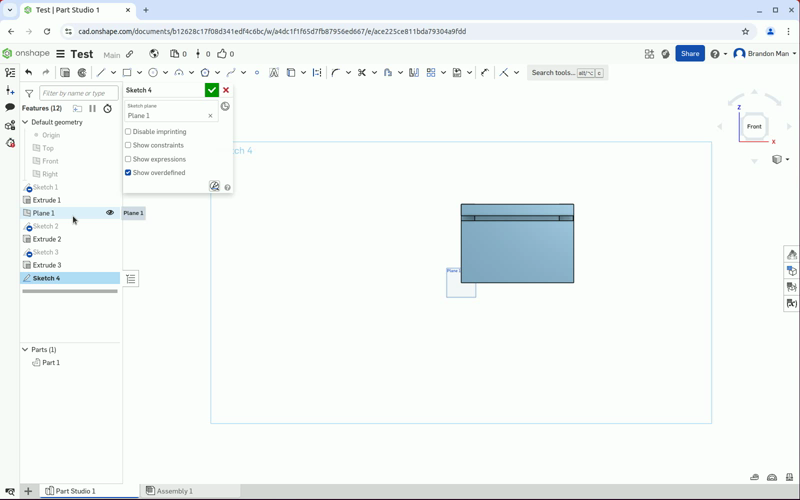
mouse_move(73, 352)
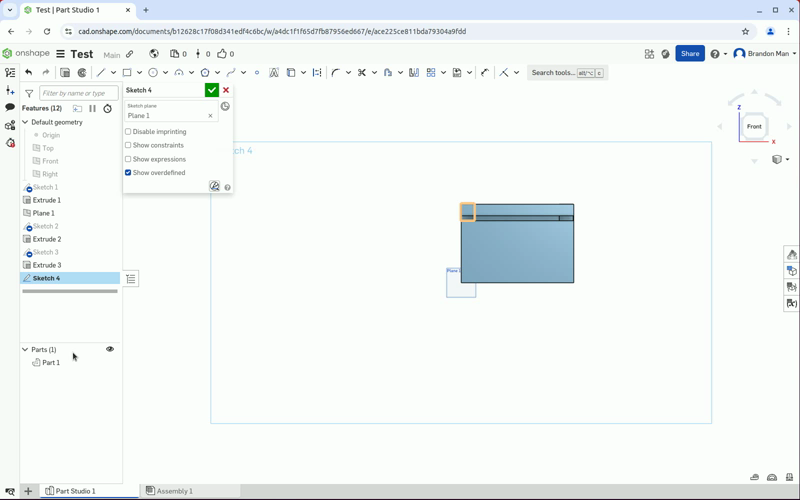
key(y)
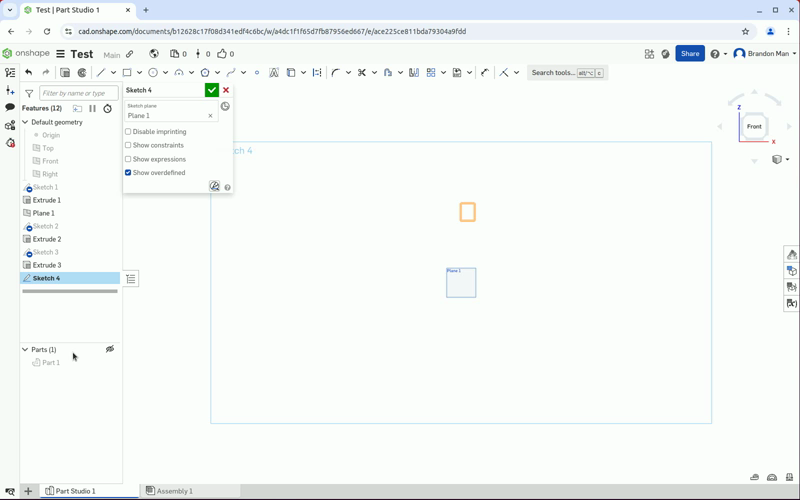
key(l)
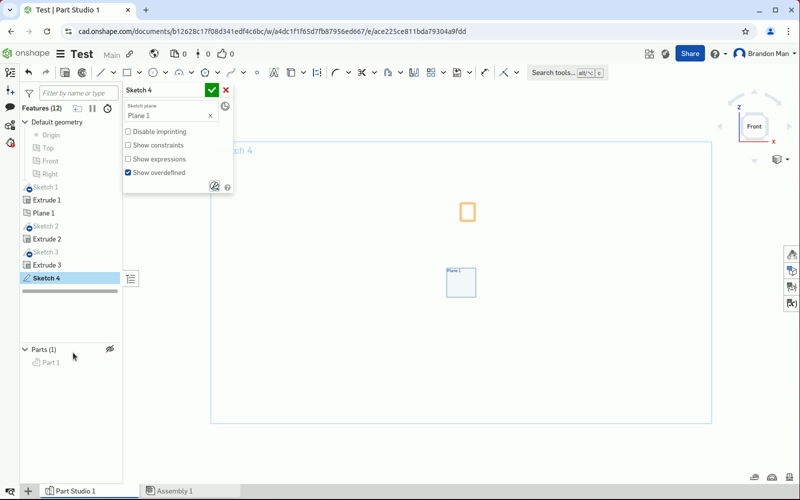
key_down(shift)
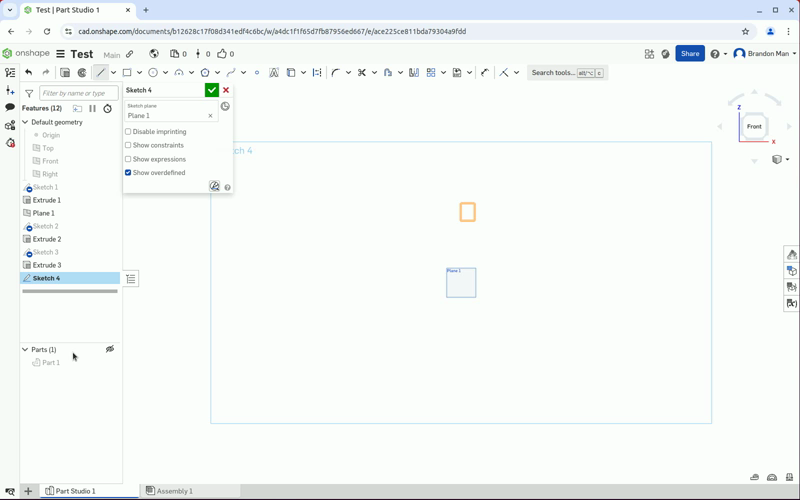
mouse_move(559, 282)
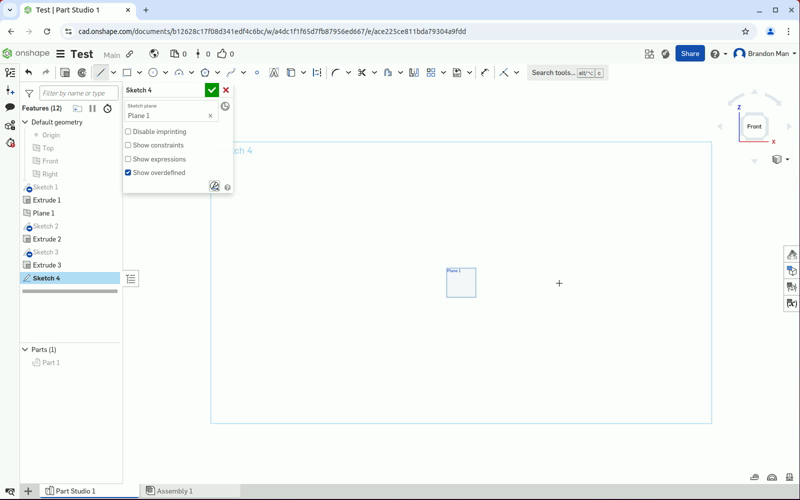
click(559, 282)
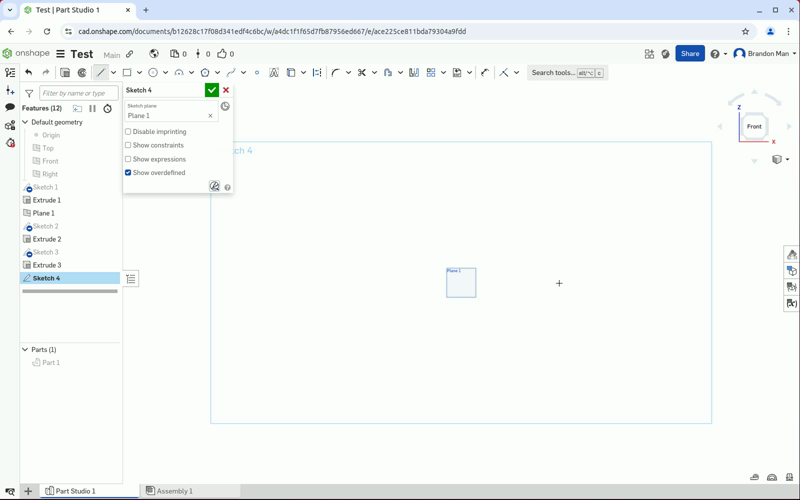
key_up(shift)
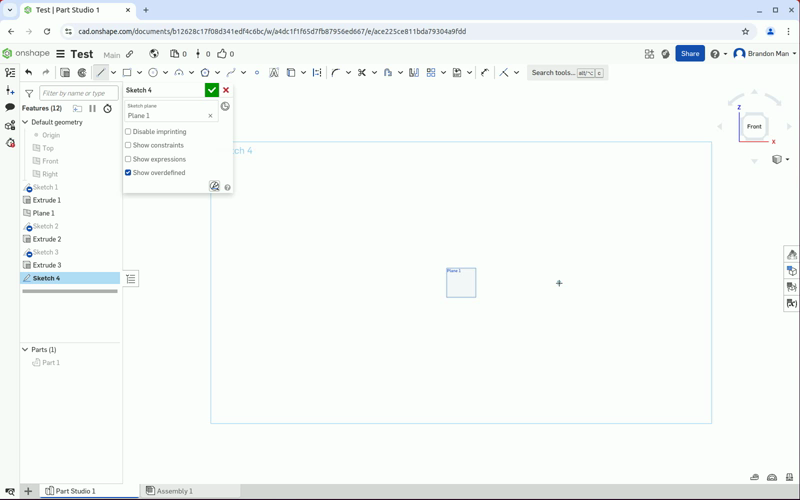
key_down(shift)
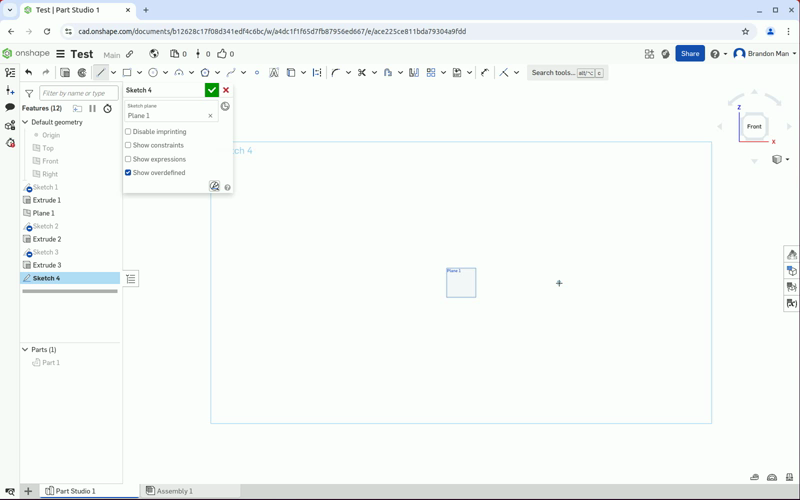
mouse_move(589, 282)
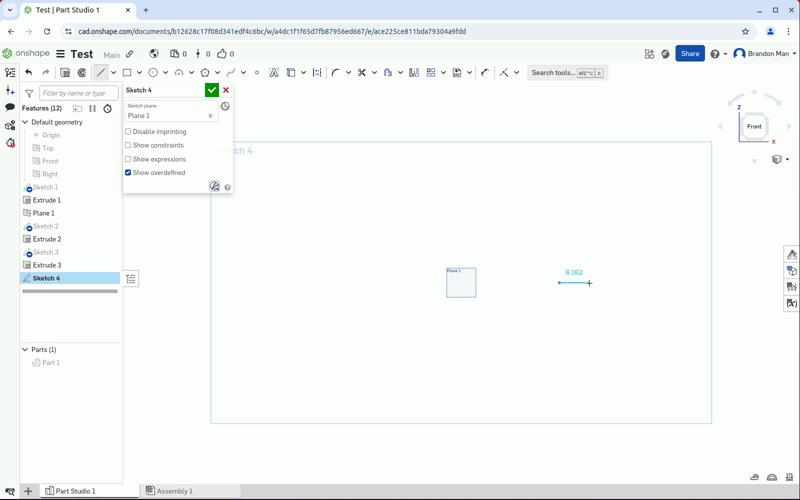
mouse_move(573, 282)
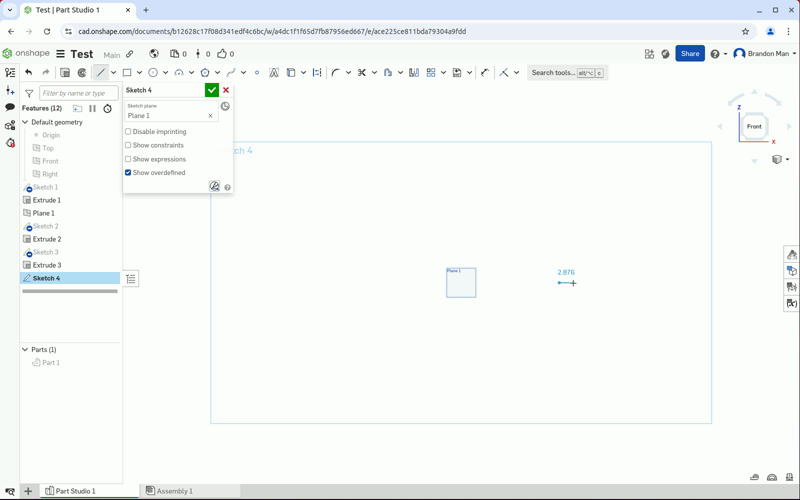
click(573, 282)
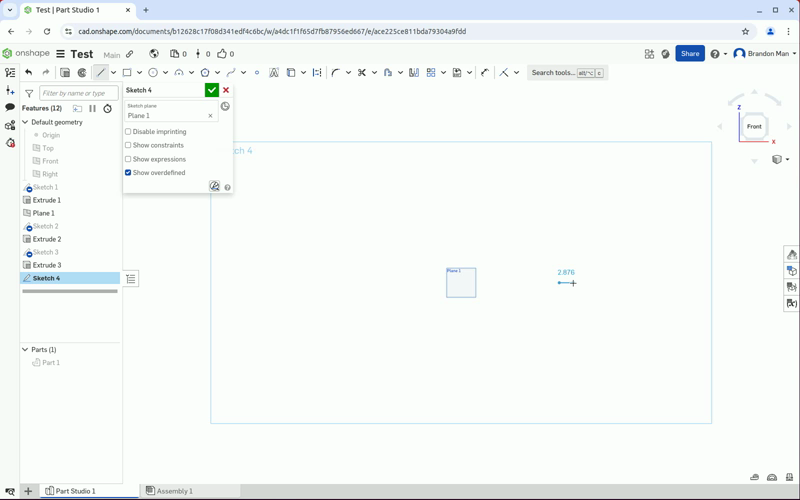
key_up(shift)
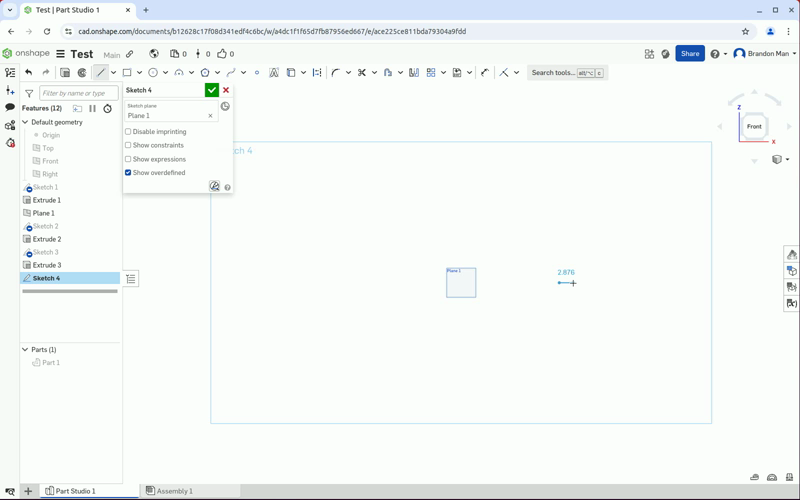
key_down(shift)
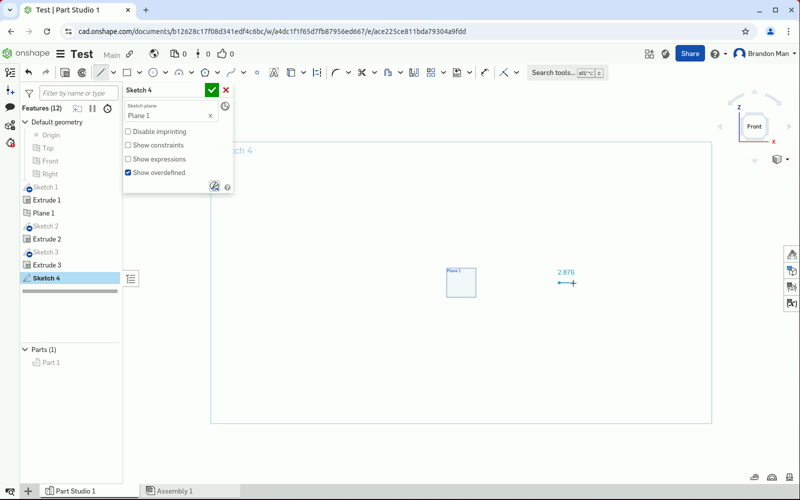
mouse_move(573, 220)
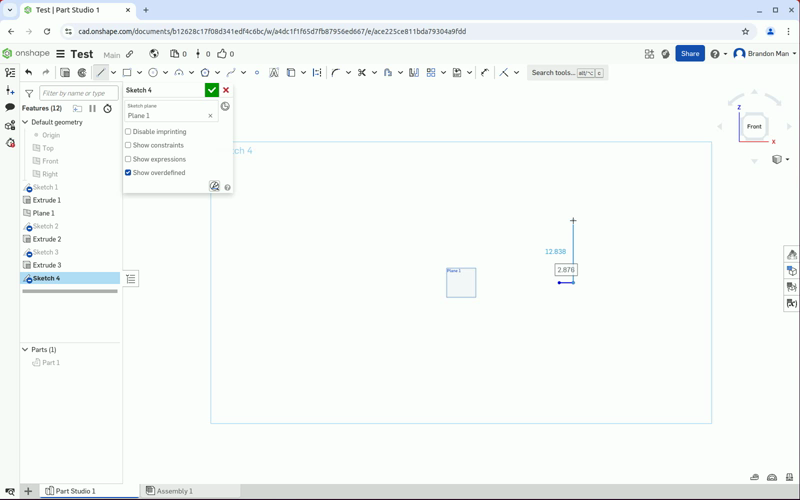
click(573, 220)
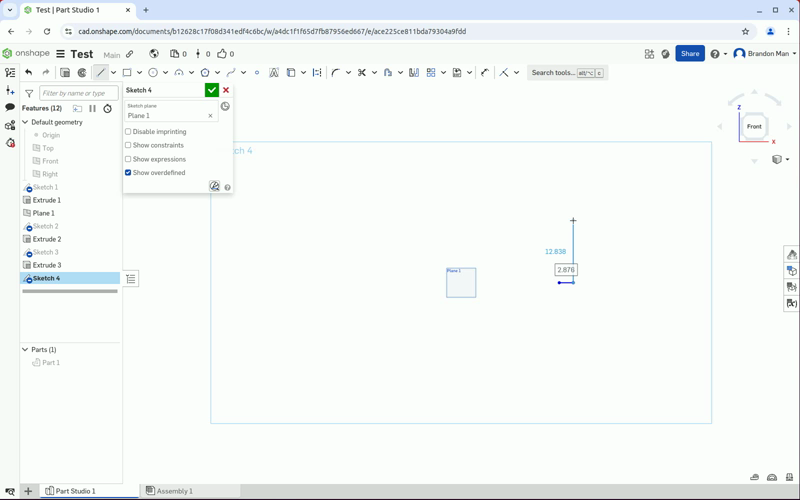
key_up(shift)
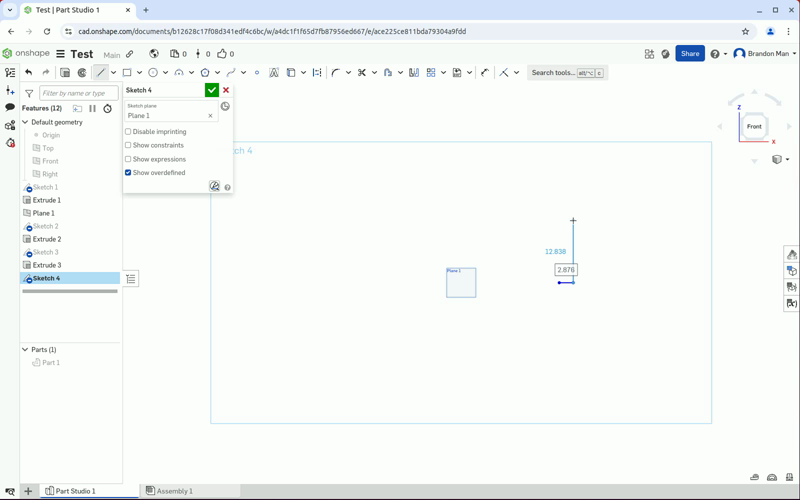
key_down(shift)
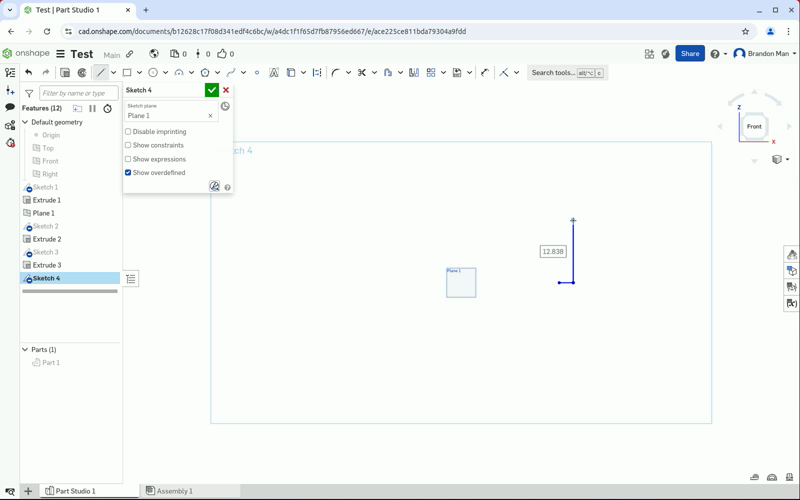
mouse_move(589, 220)
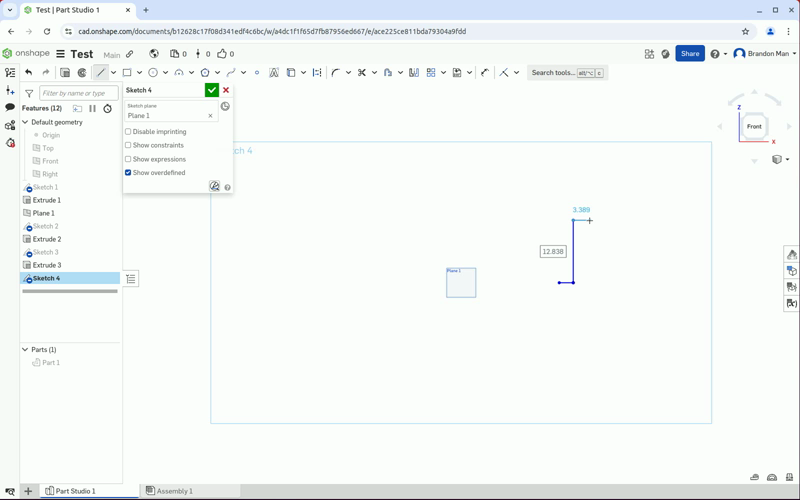
mouse_move(559, 220)
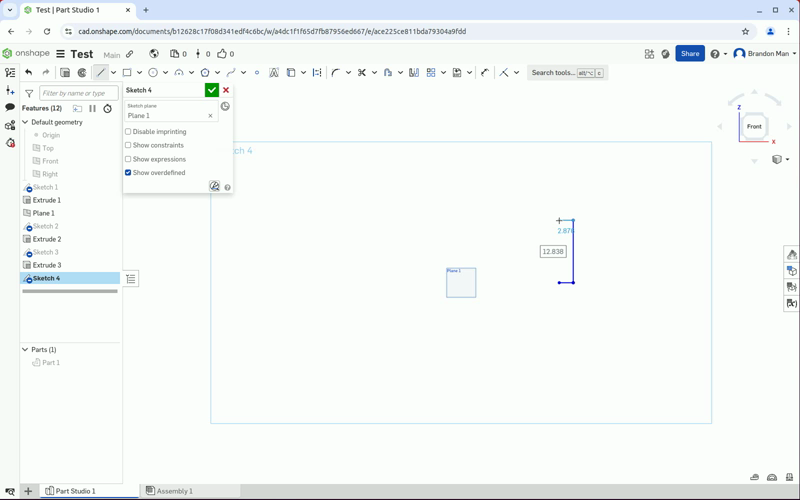
click(559, 220)
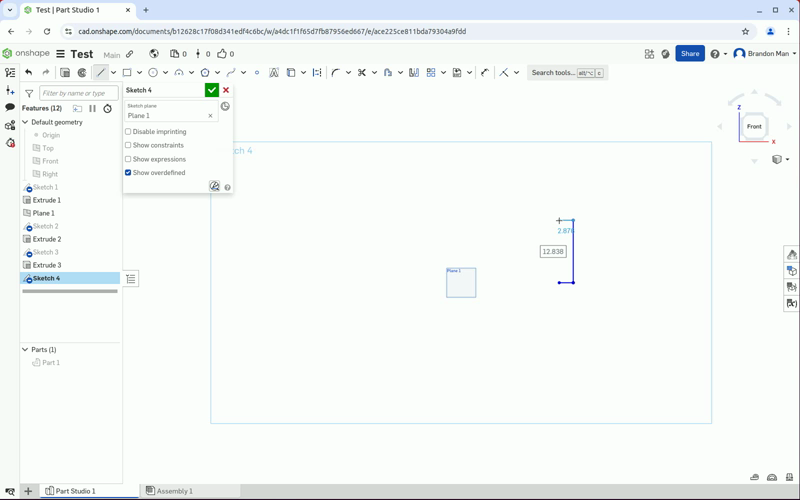
key_up(shift)
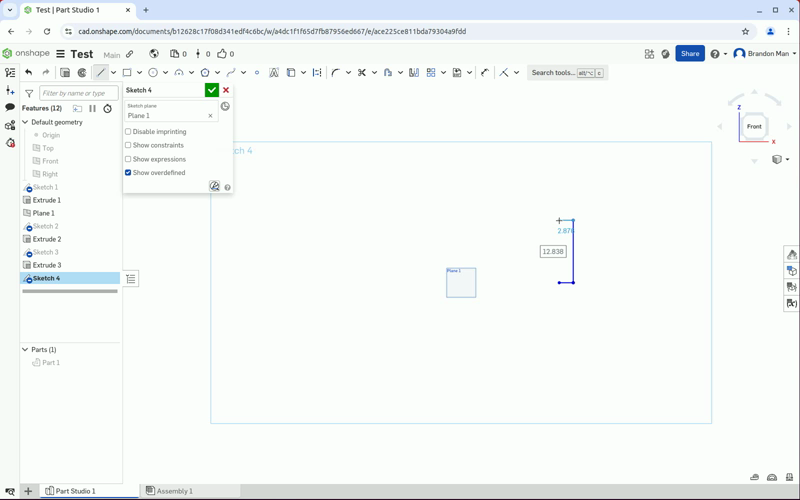
key_down(shift)
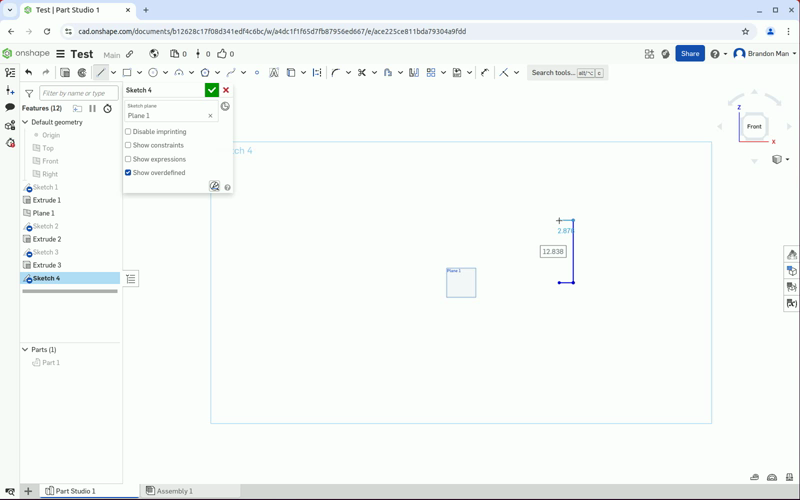
mouse_move(559, 282)
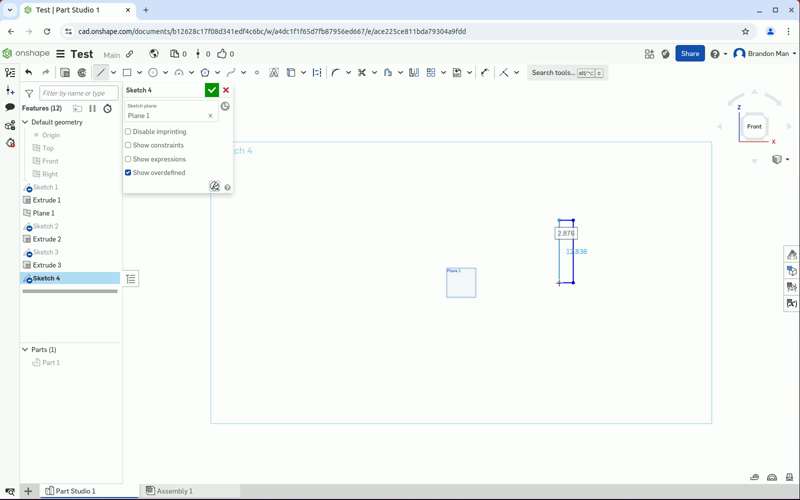
key_up(shift)
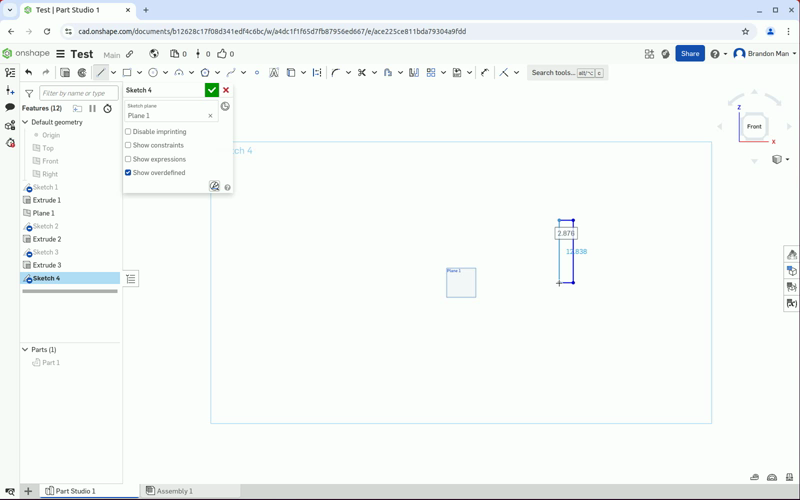
click(559, 282)
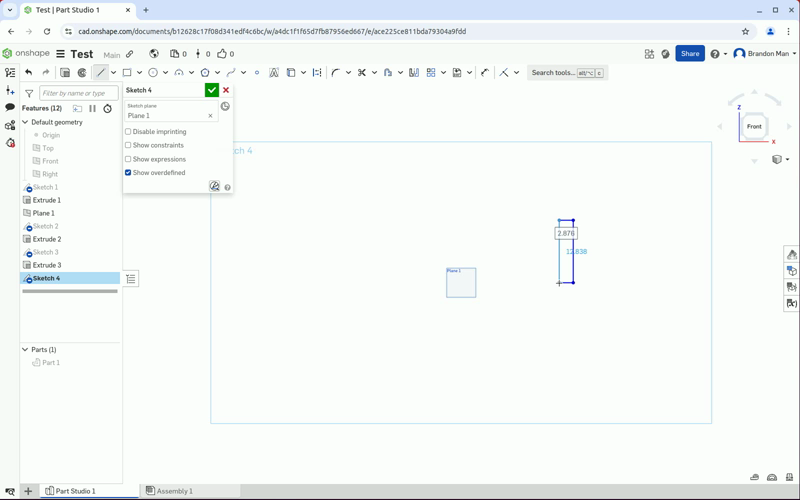
key(esc)
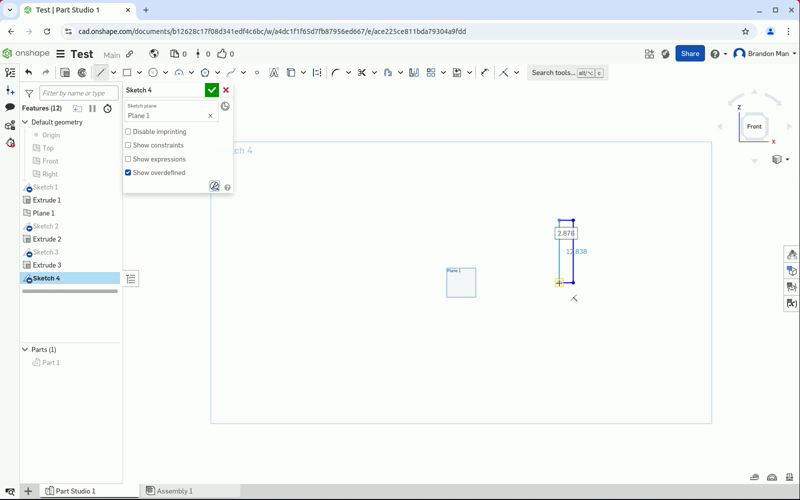
mouse_move(565, 251)
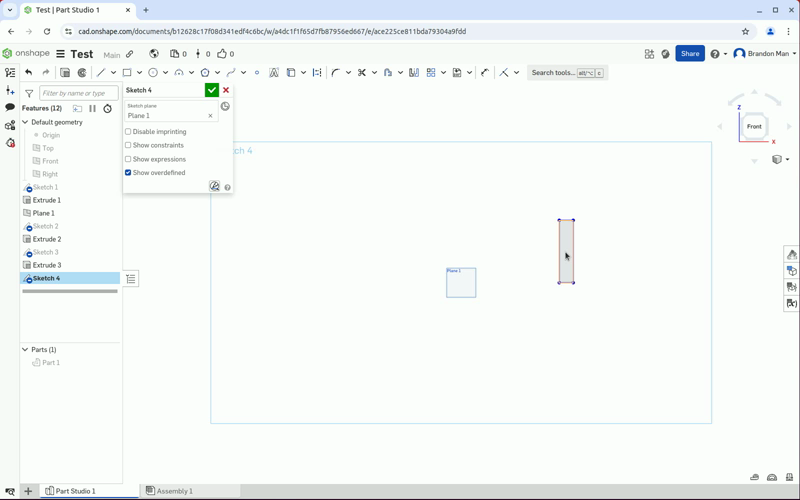
scroll(6)
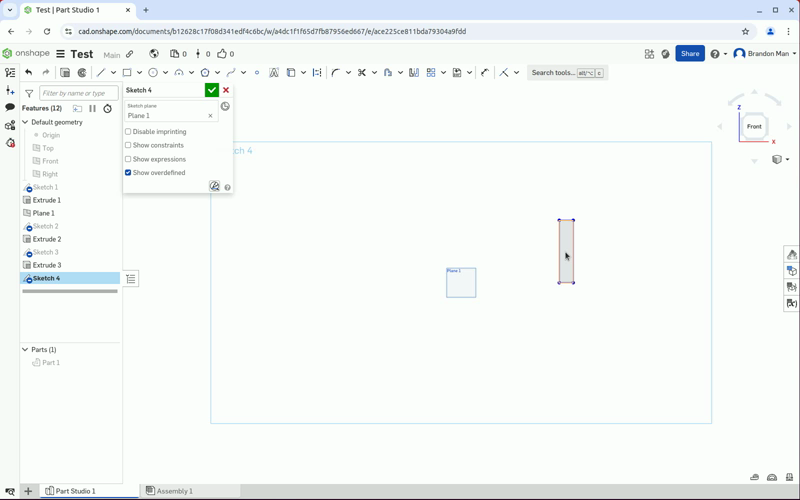
scroll(6)
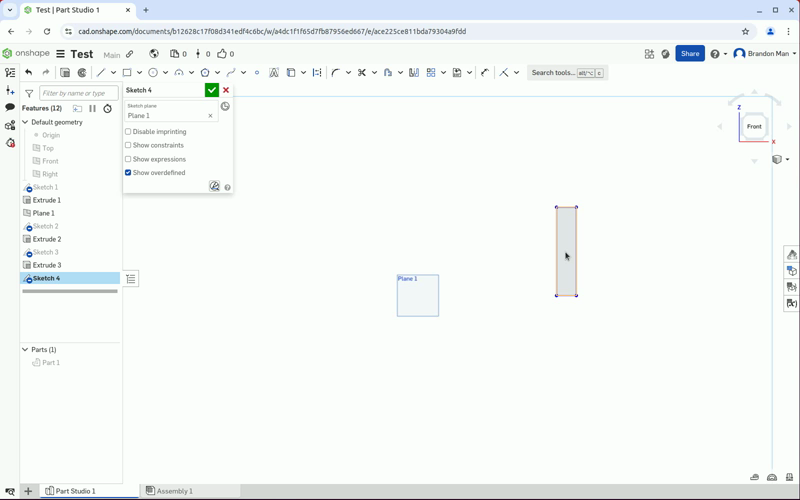
scroll(6)
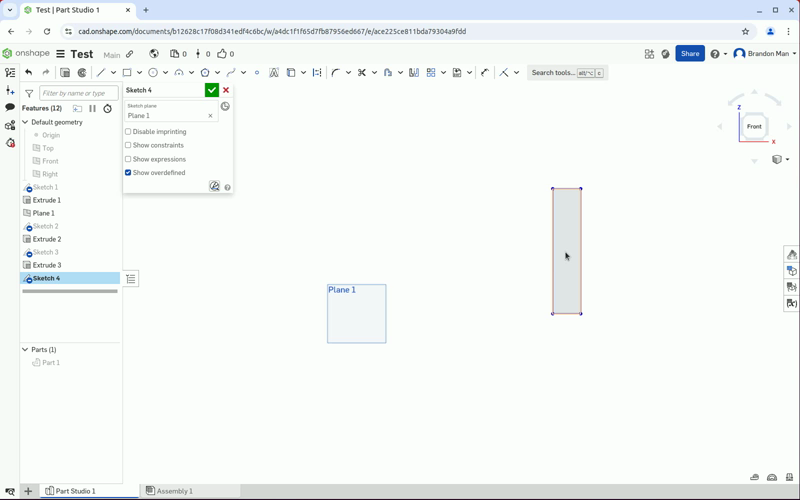
scroll(6)
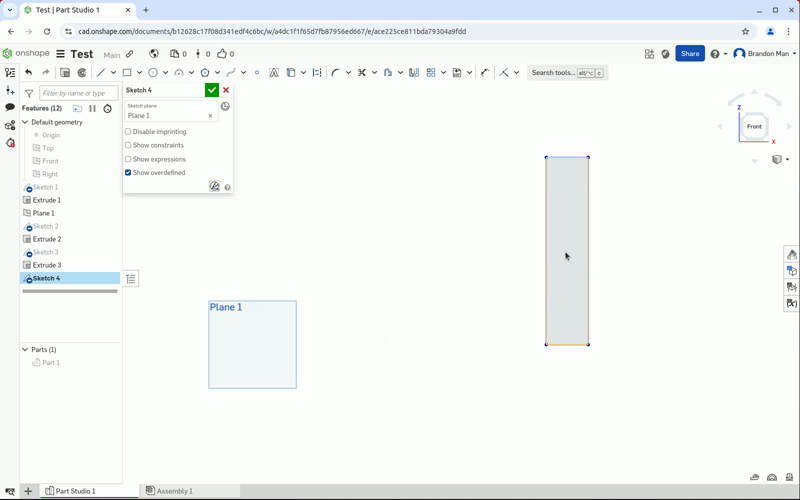
scroll(6)
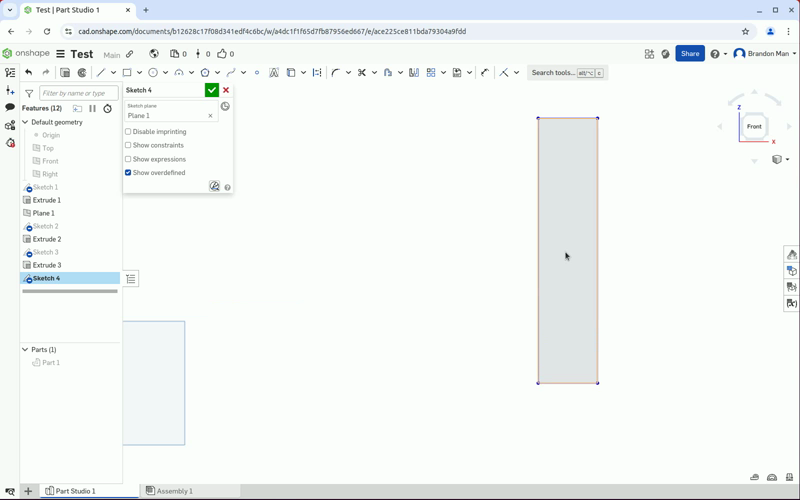
scroll(6)
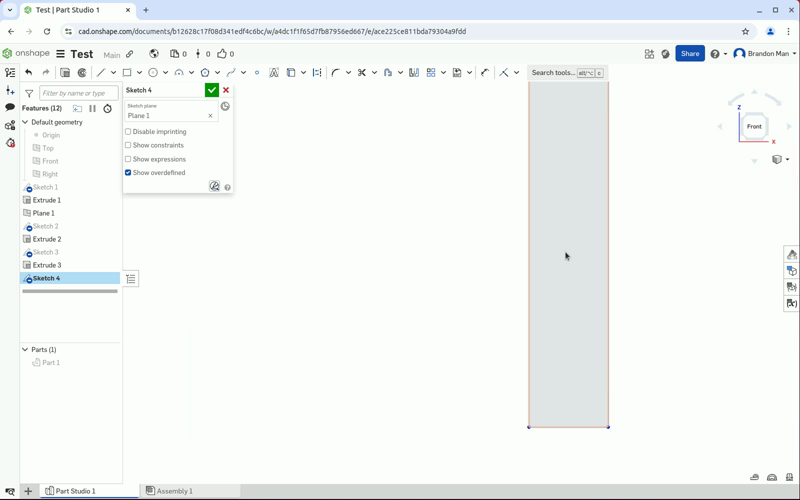
scroll(6)
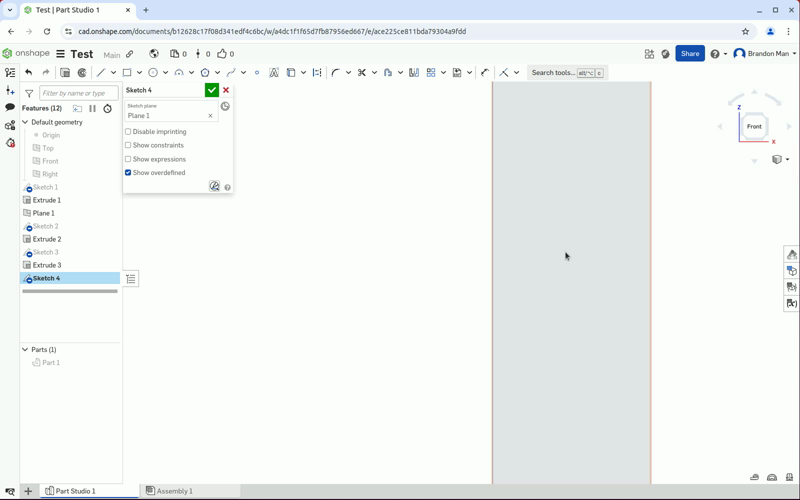
click(565, 251)
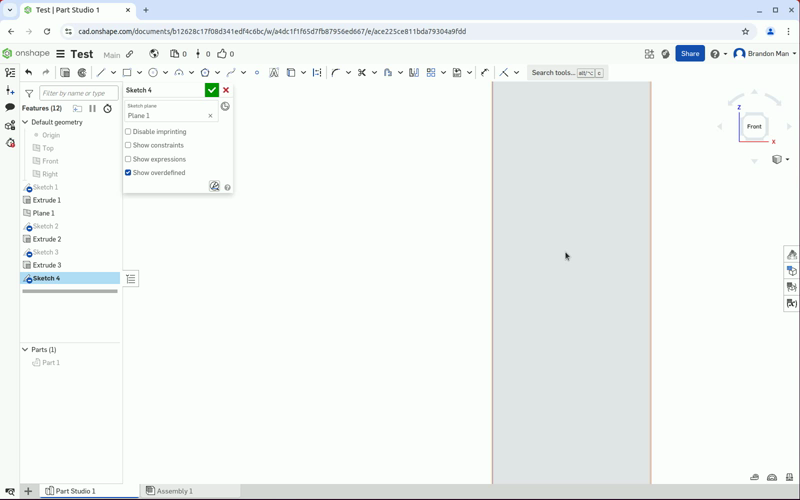
scroll(-6)
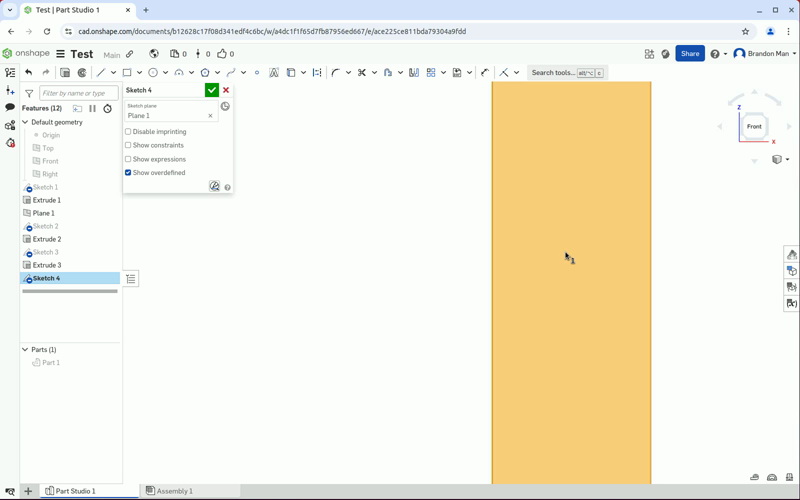
scroll(-6)
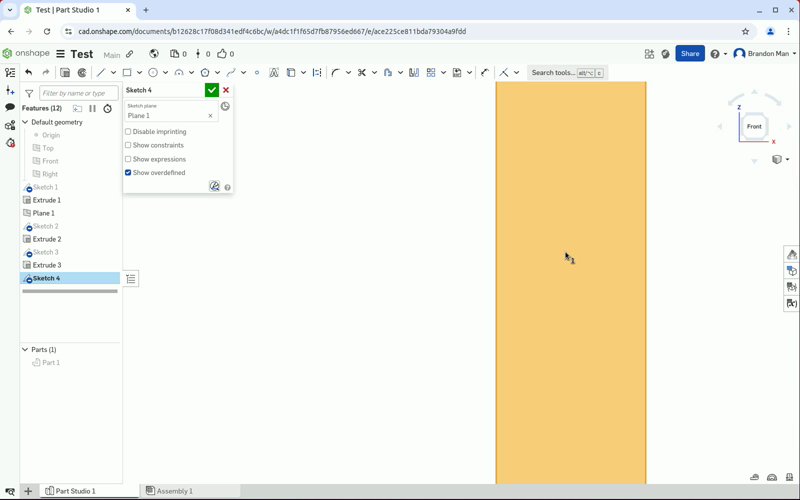
scroll(-6)
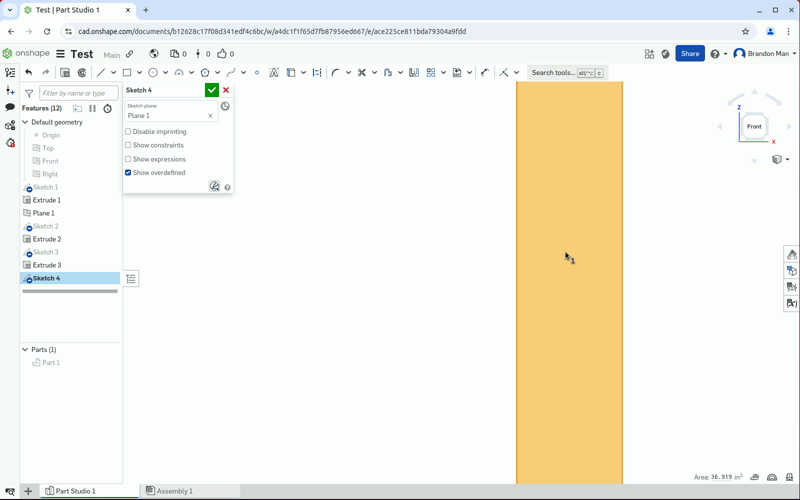
scroll(-6)
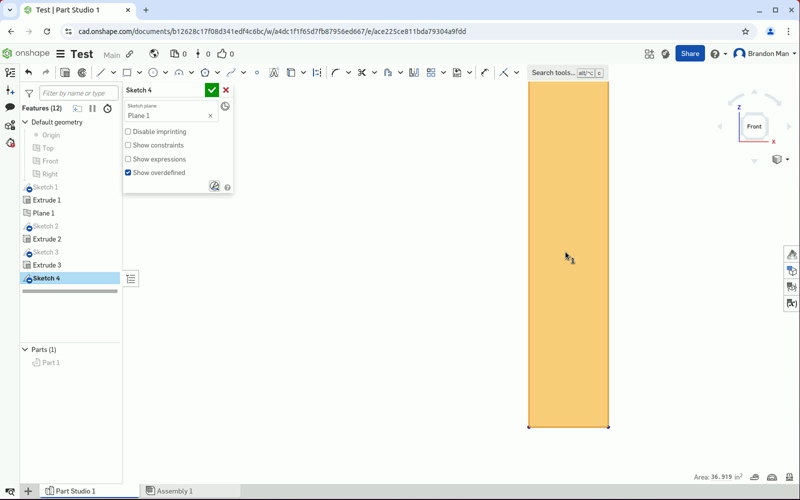
scroll(-6)
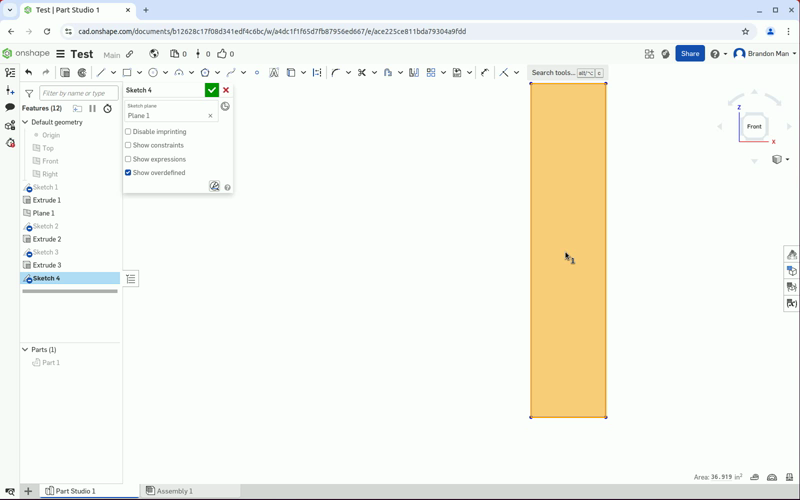
scroll(-6)
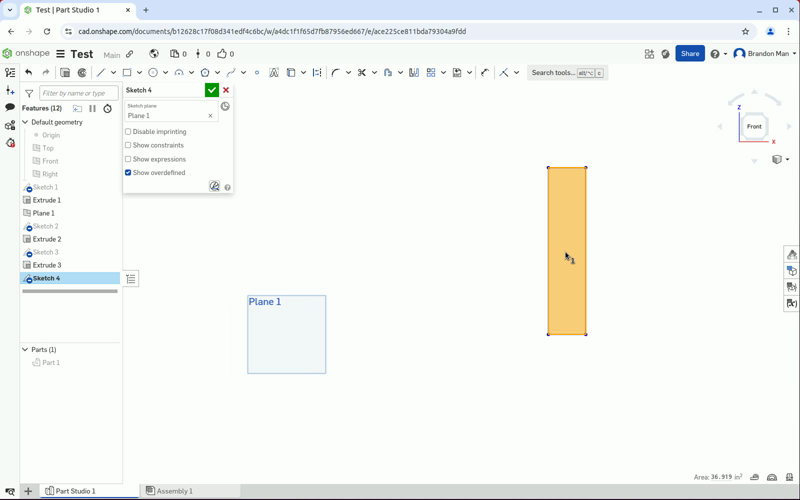
scroll(-6)
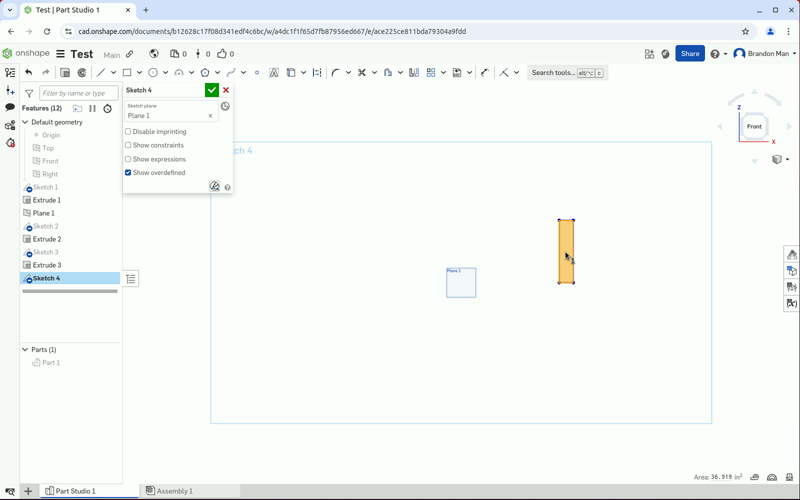
mouse_move(73, 352)
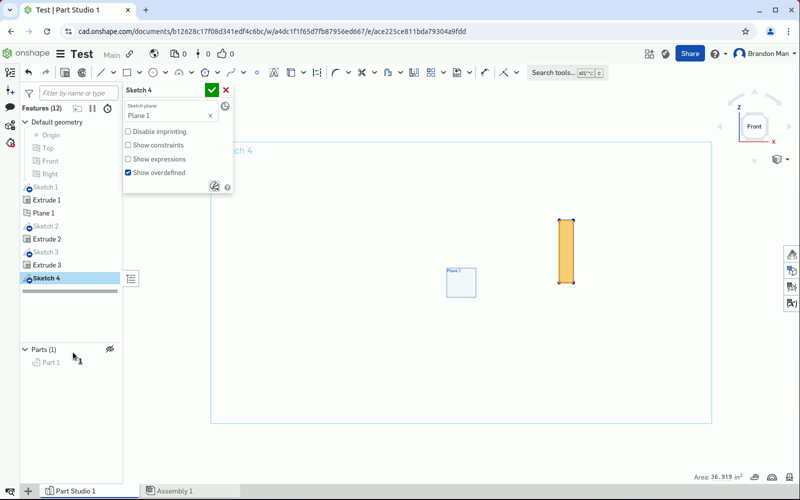
key(shift+y)
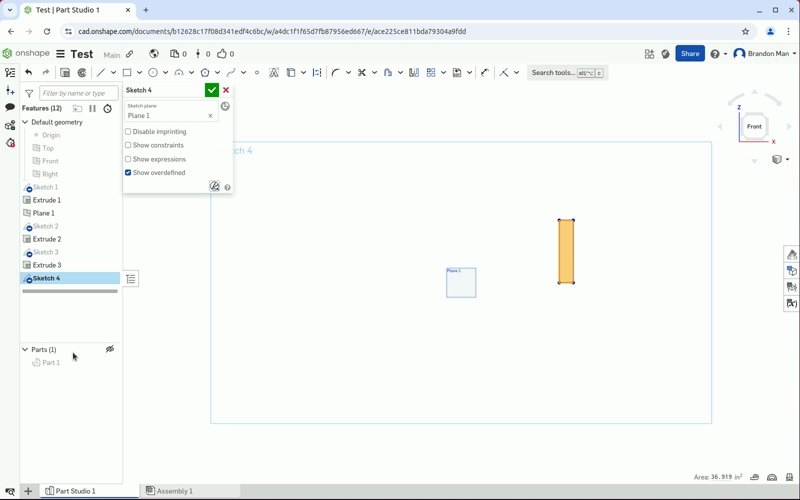
key(shift+e)
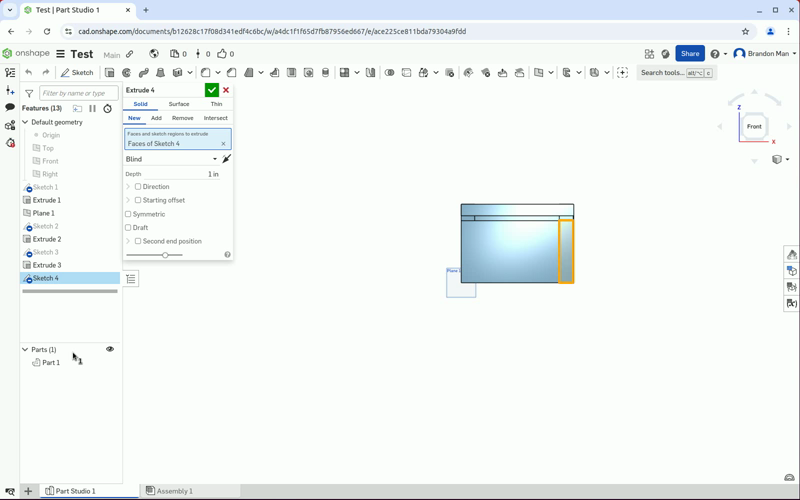
mouse_move(143, 106)
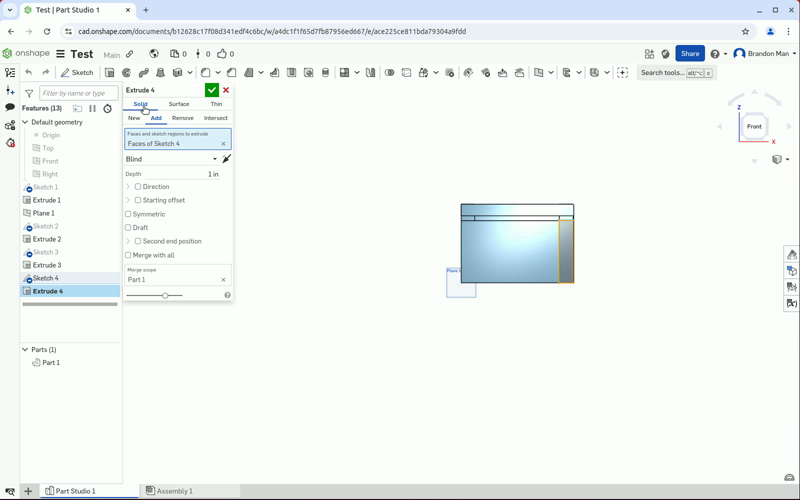
click(143, 106)
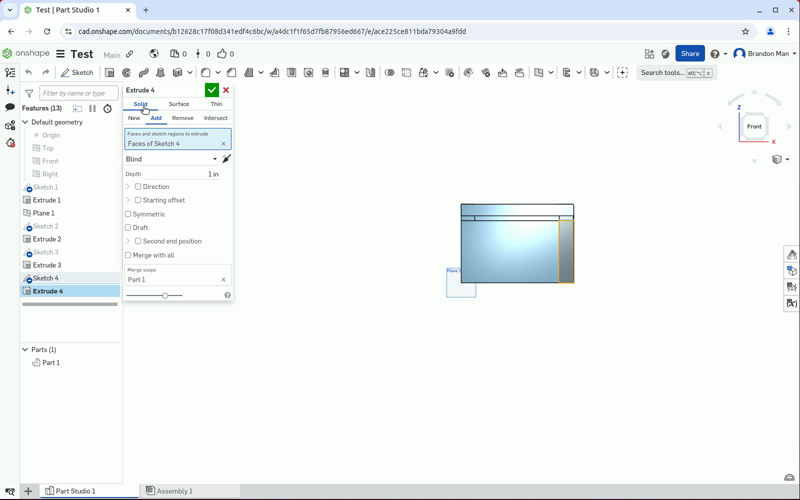
mouse_move(186, 120)
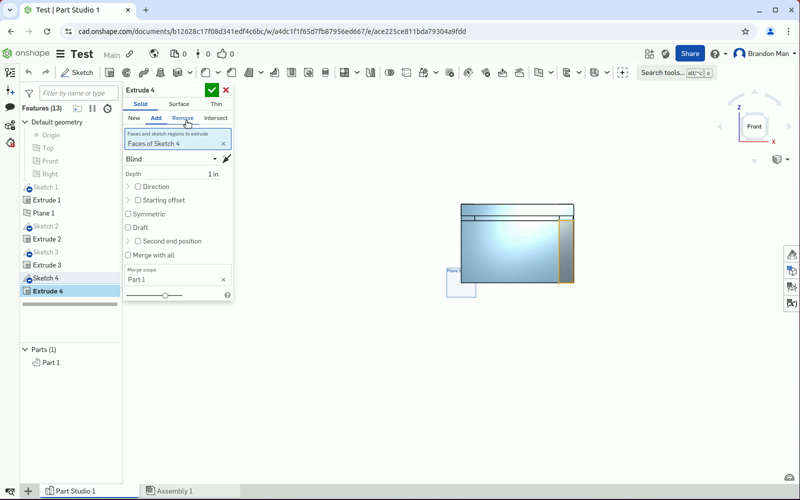
click(186, 120)
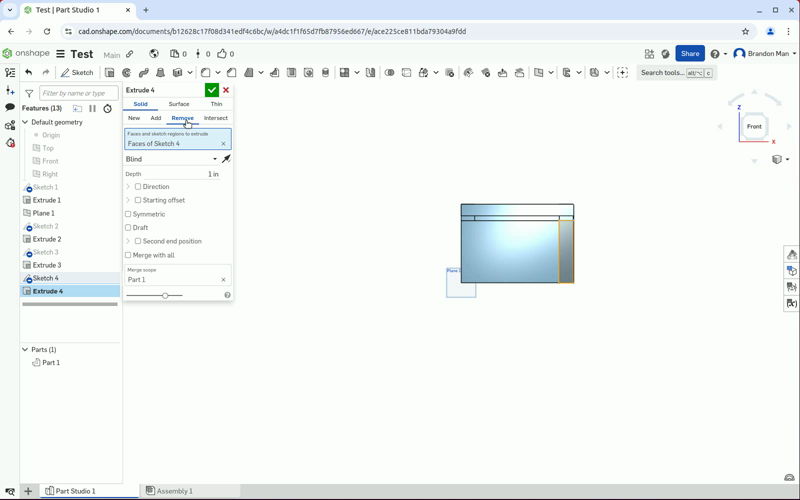
key(tab, 4)
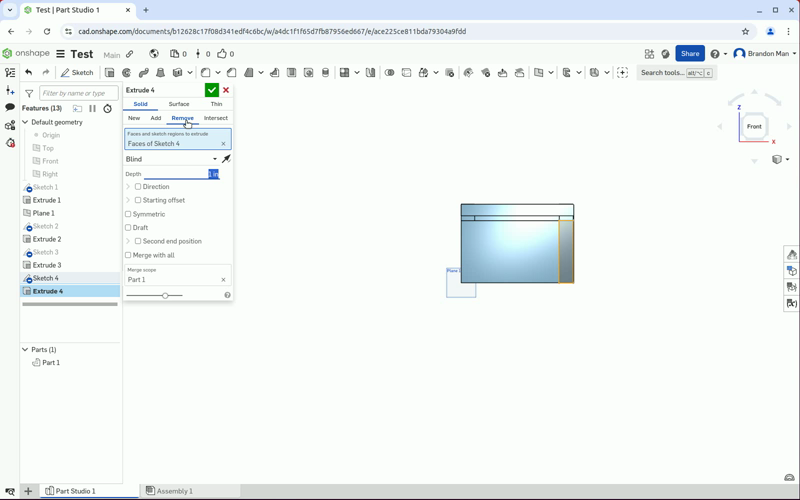
text(1.444)
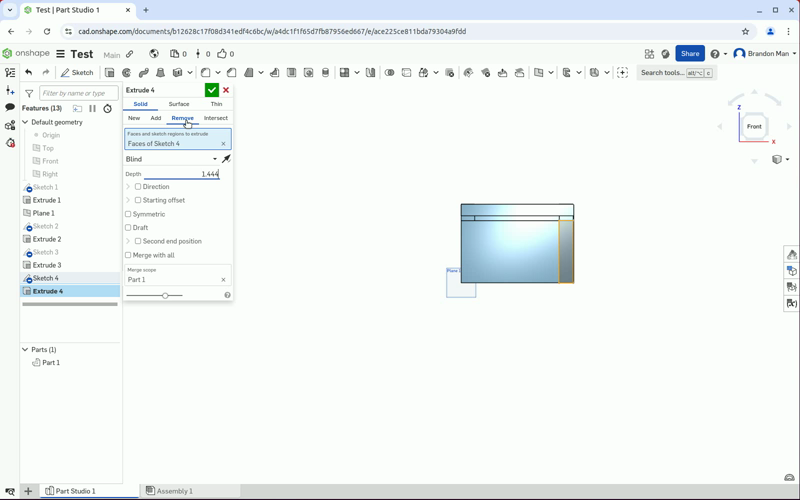
key(tab, 6)
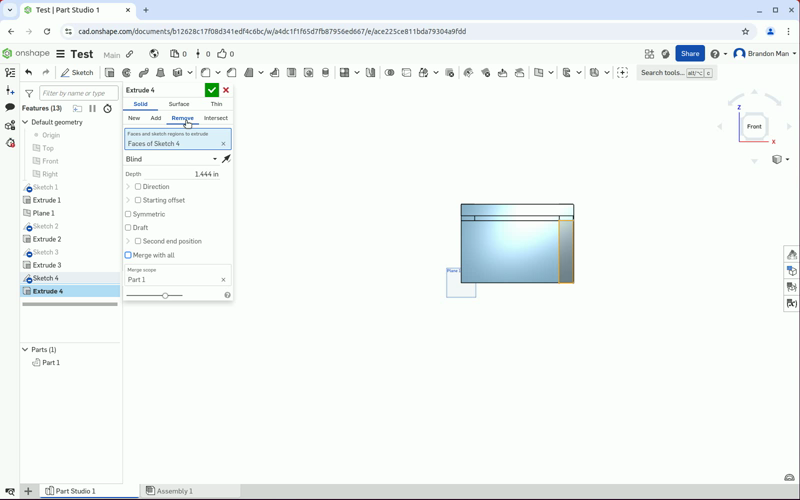
key(space)
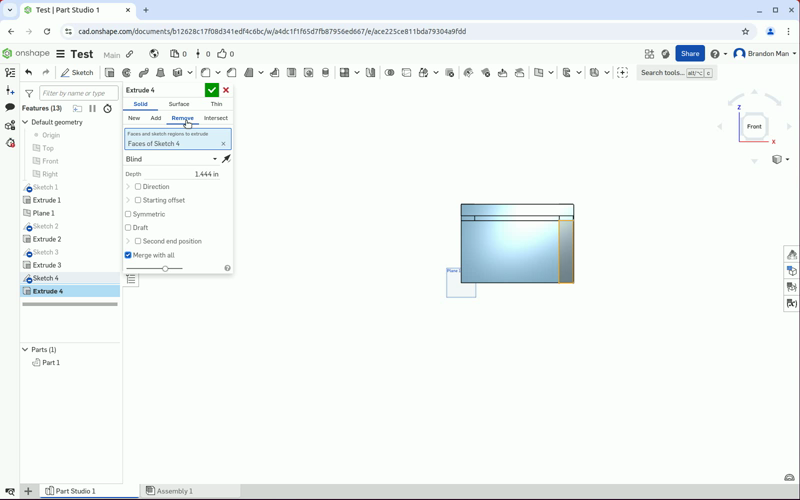
key(enter)
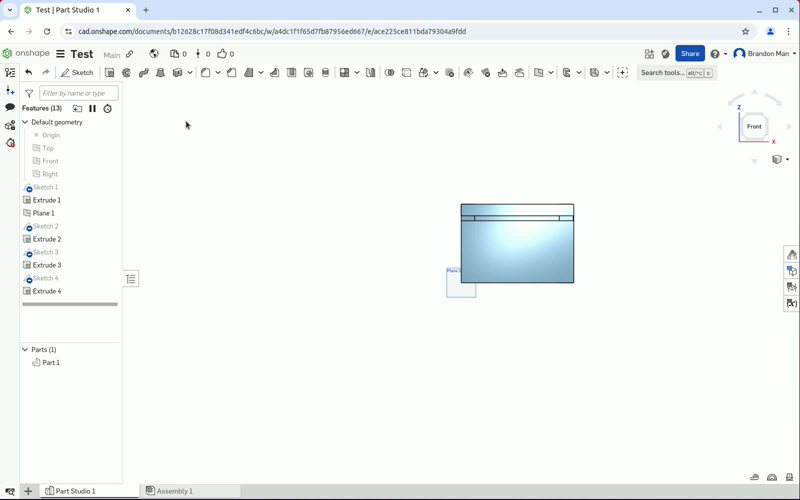
key(shift+h)
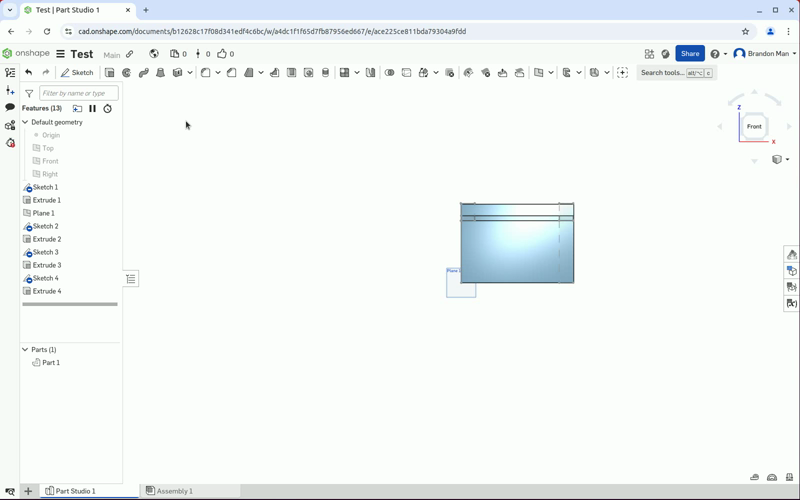
key(shift+h)
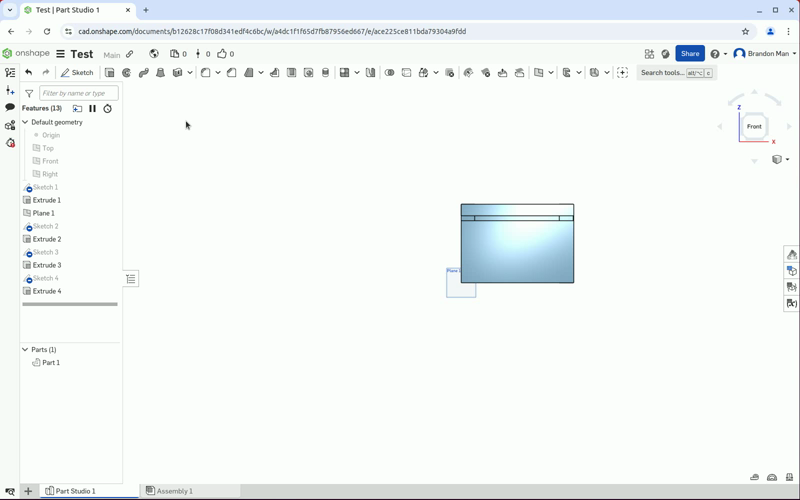
mouse_move(73, 189)
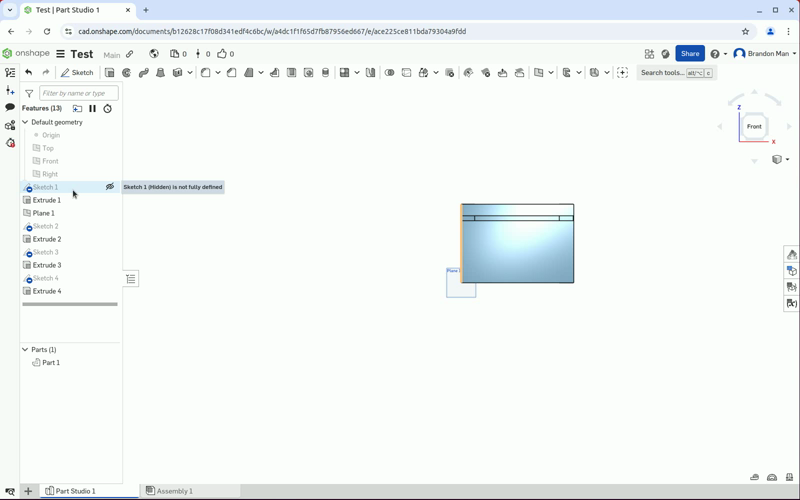
click(73, 189)
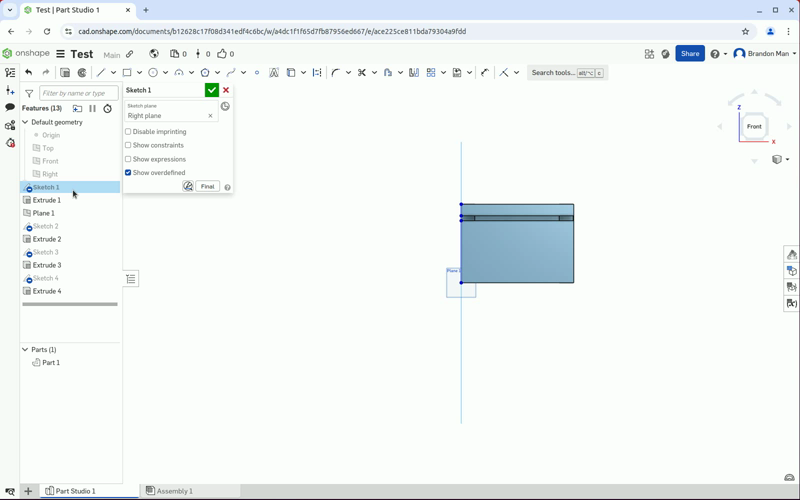
mouse_move(229, 92)
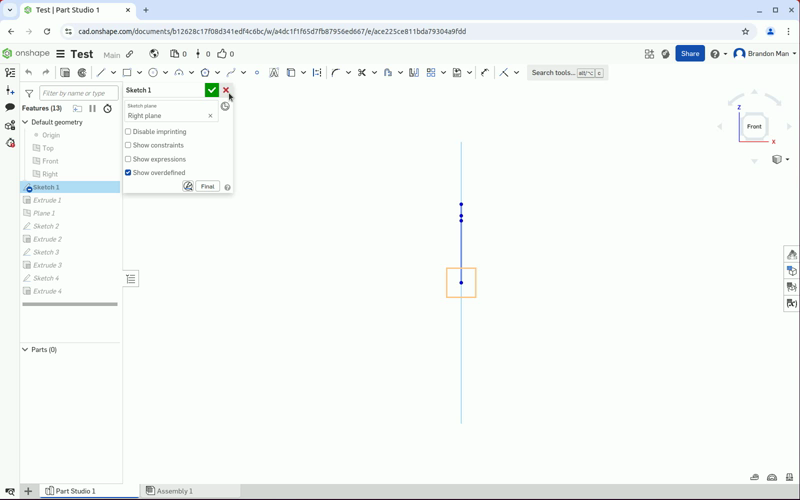
click(229, 92)
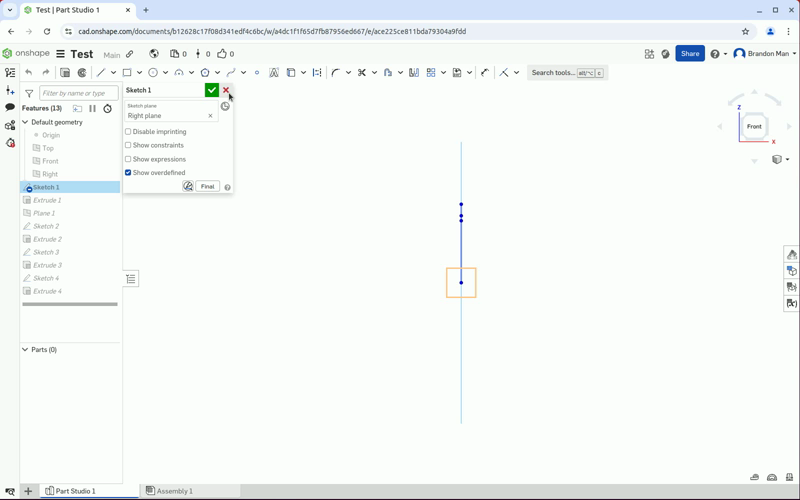
key(shift+s)
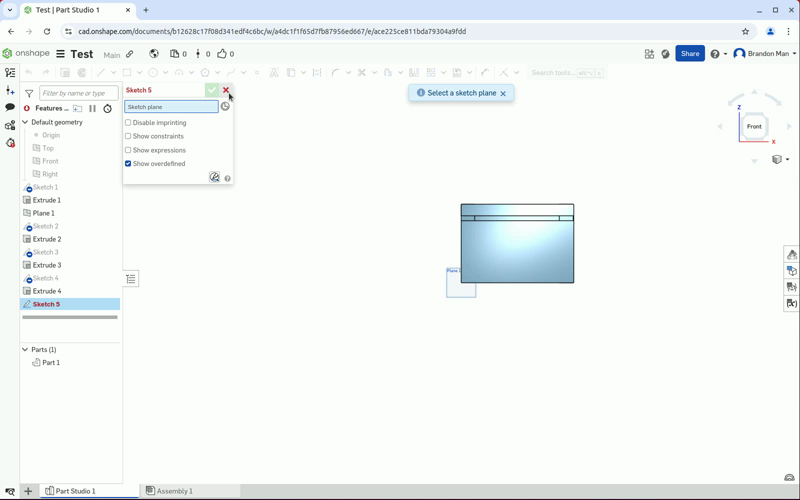
mouse_move(73, 215)
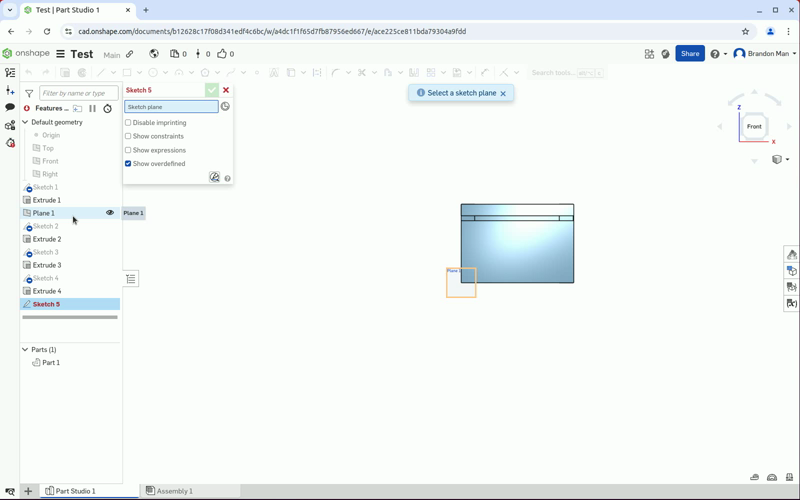
click(73, 215)
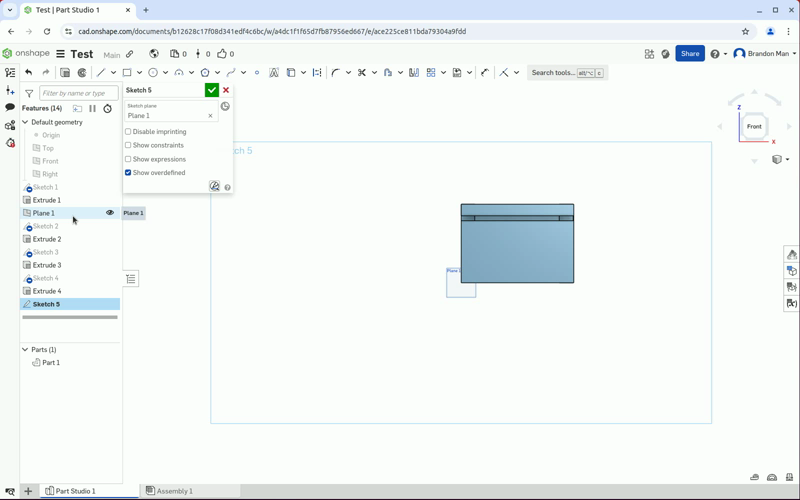
mouse_move(73, 352)
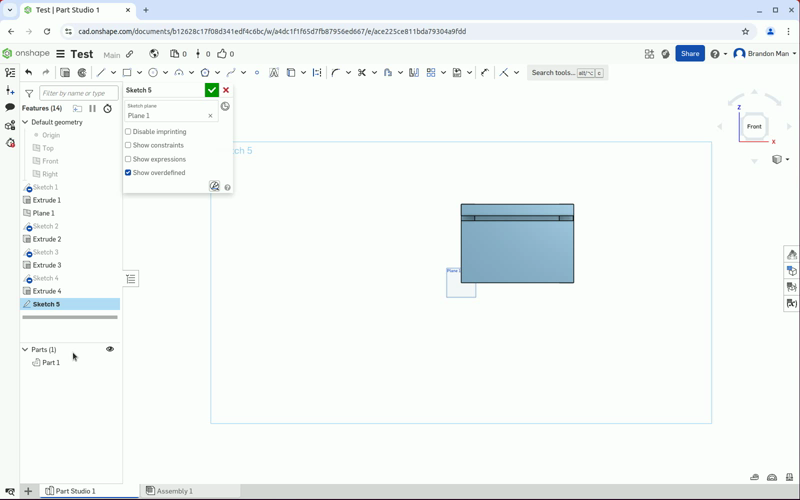
key(y)
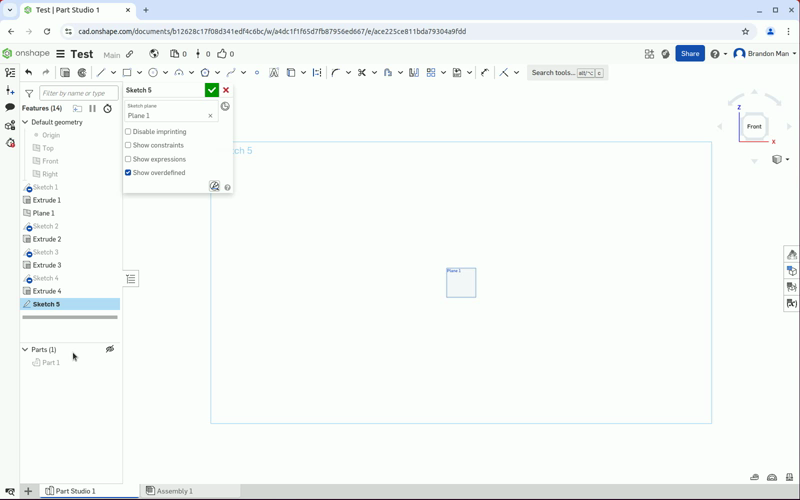
key(l)
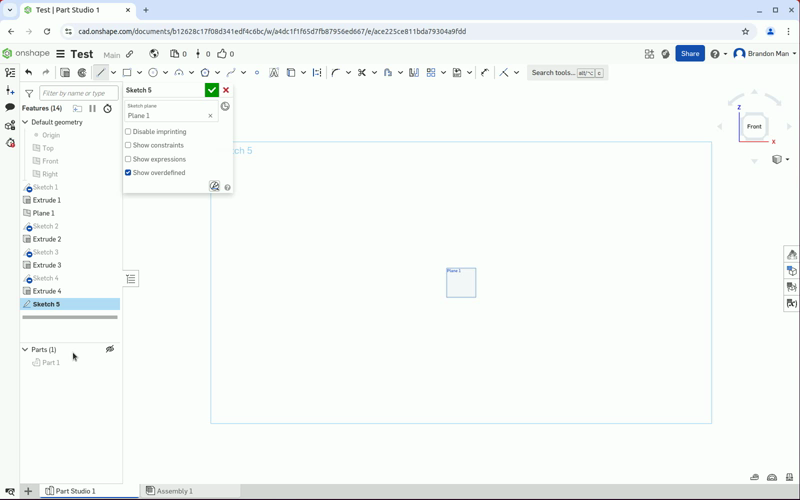
key_down(shift)
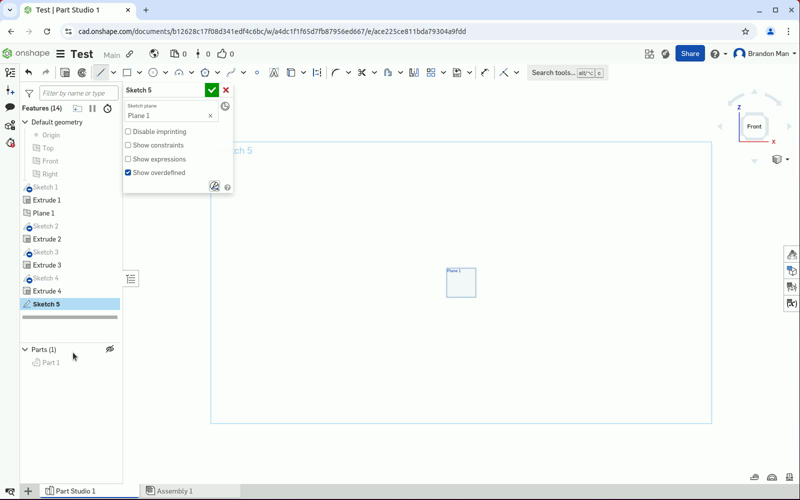
mouse_move(460, 282)
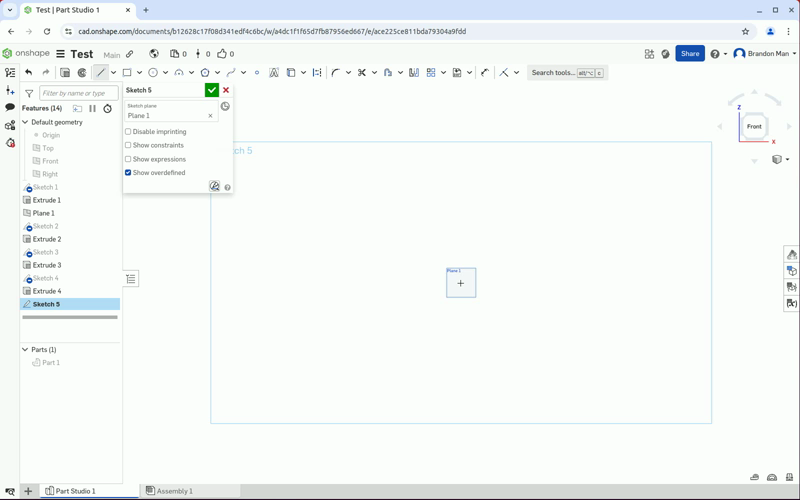
click(460, 282)
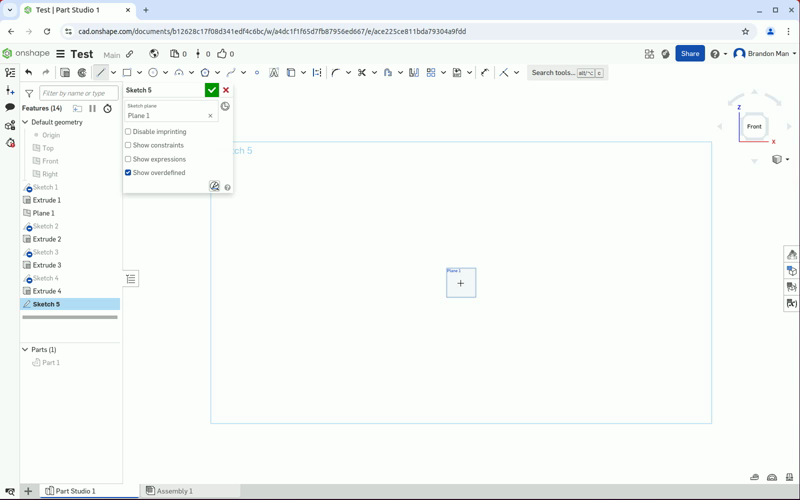
key_up(shift)
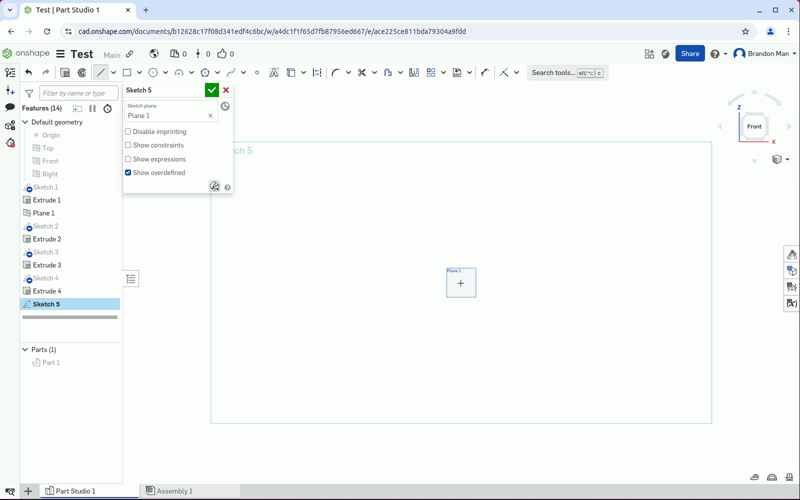
key_down(shift)
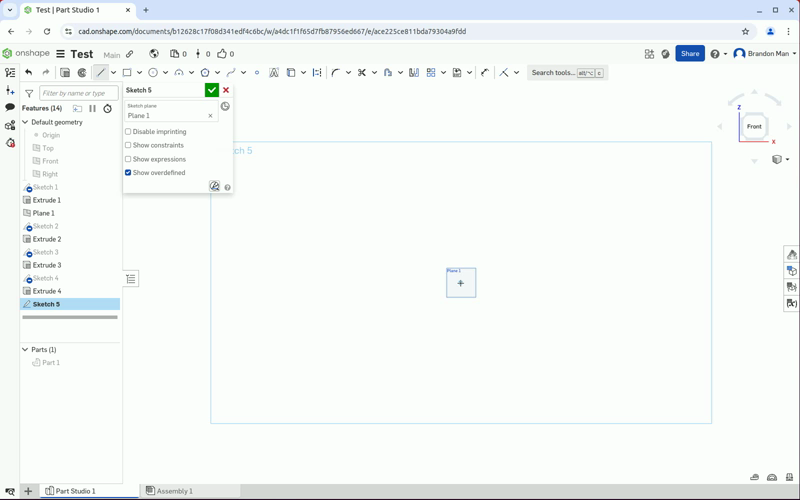
mouse_move(490, 282)
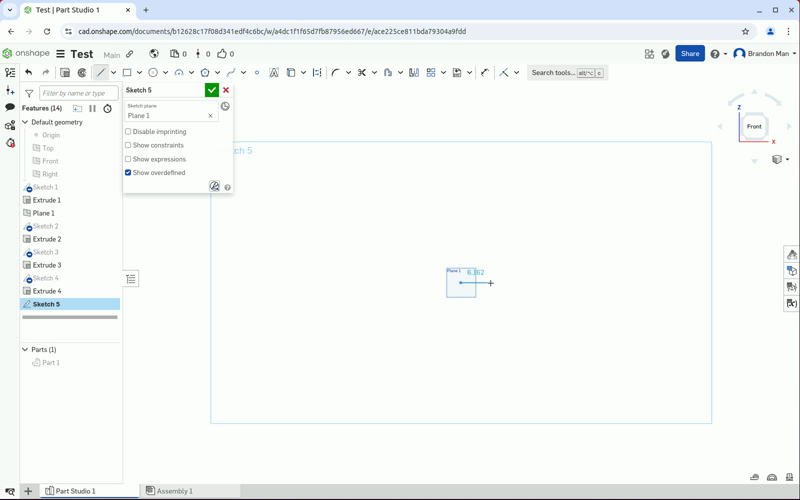
mouse_move(474, 282)
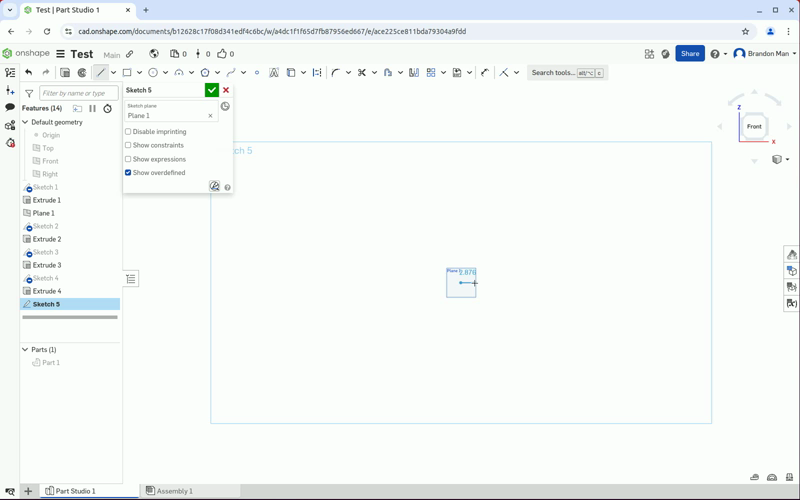
click(474, 282)
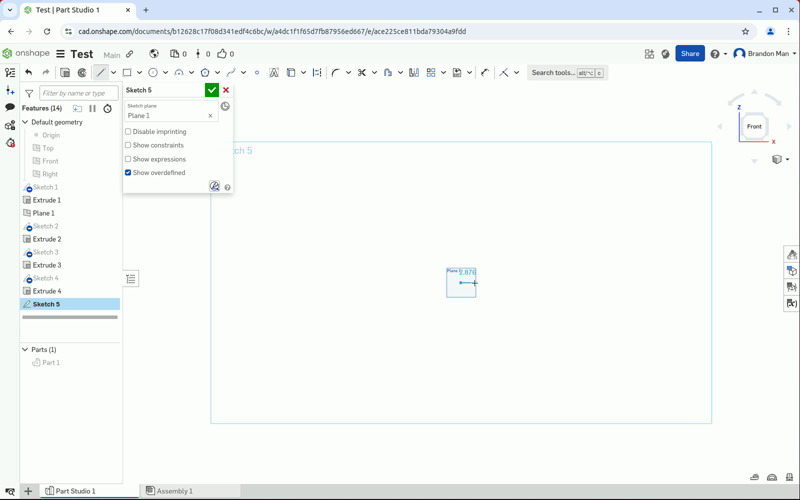
key_up(shift)
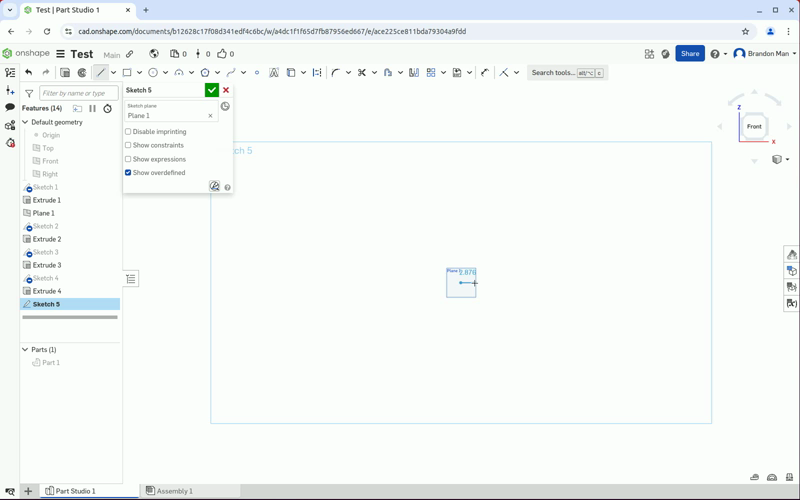
key_down(shift)
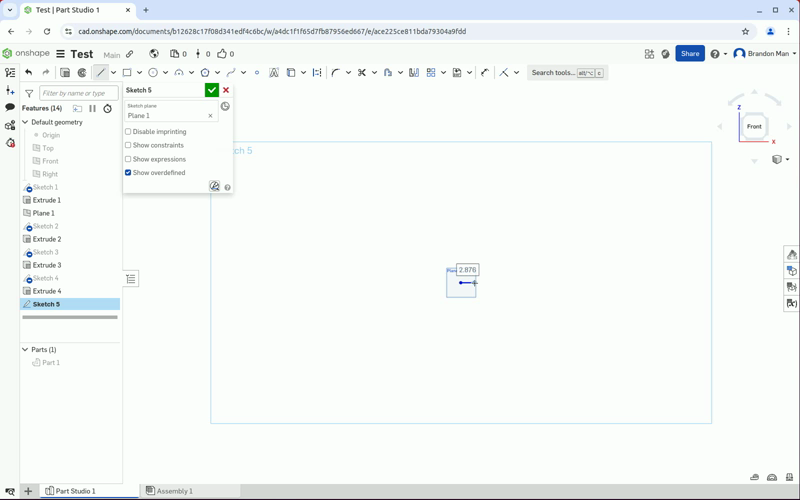
mouse_move(474, 220)
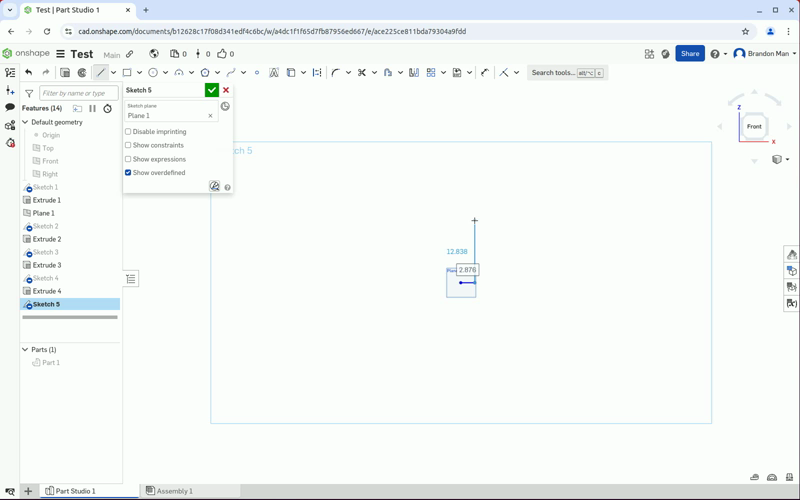
click(474, 220)
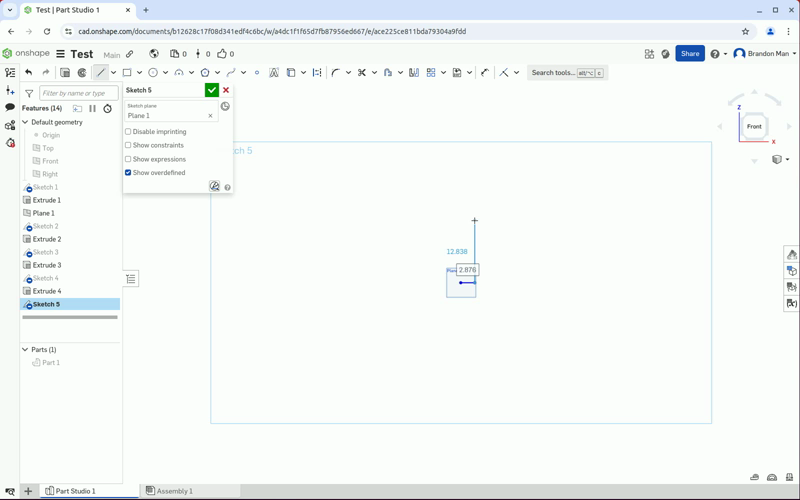
key_up(shift)
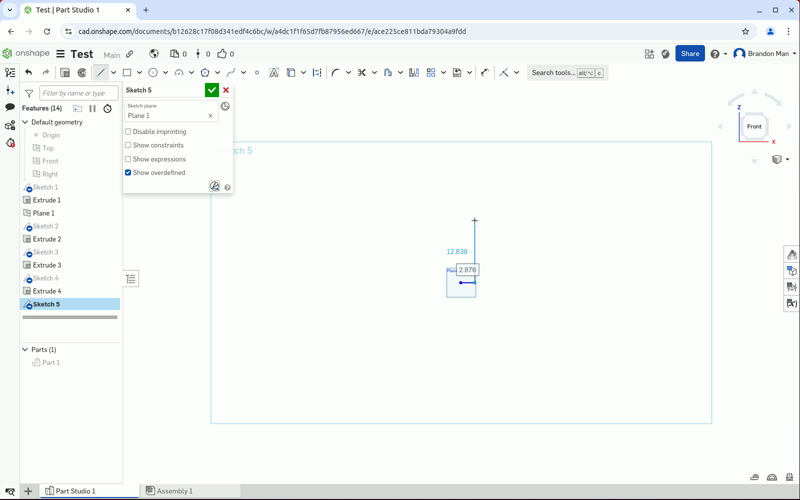
key_down(shift)
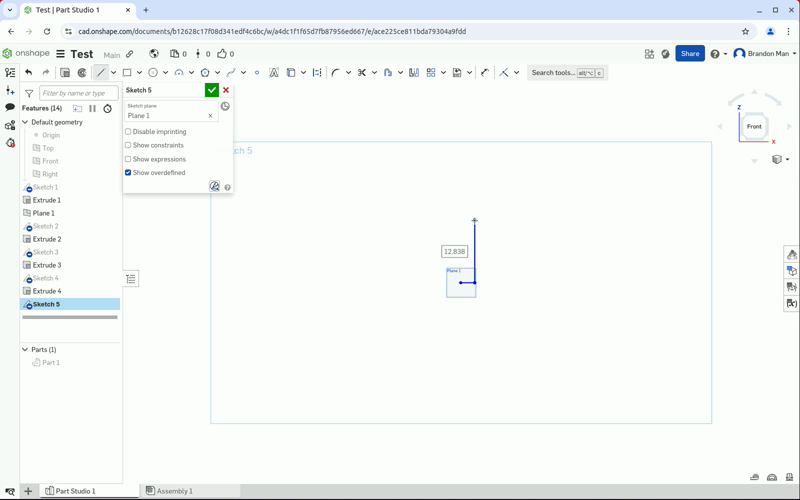
mouse_move(504, 220)
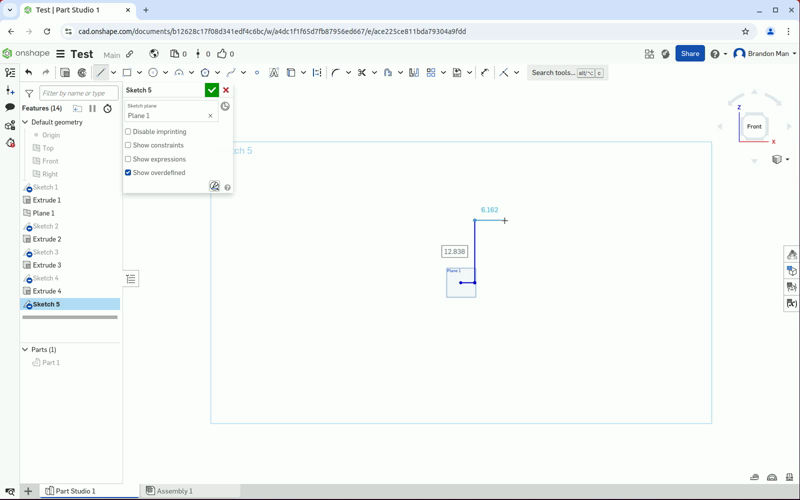
mouse_move(460, 220)
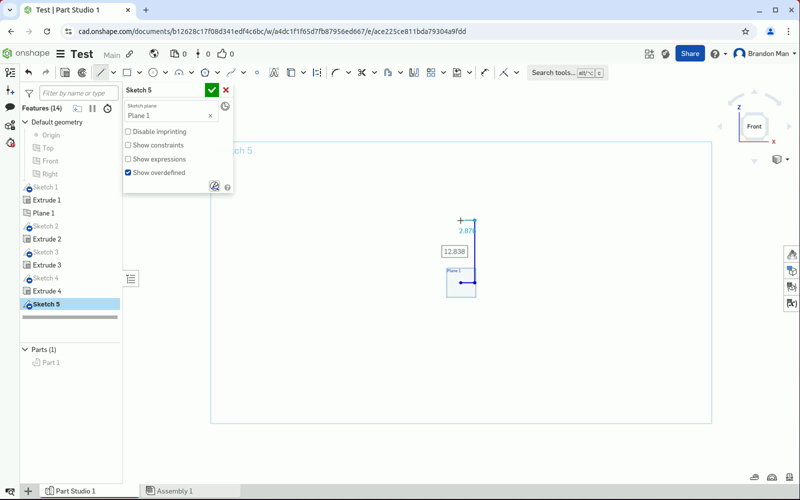
click(460, 220)
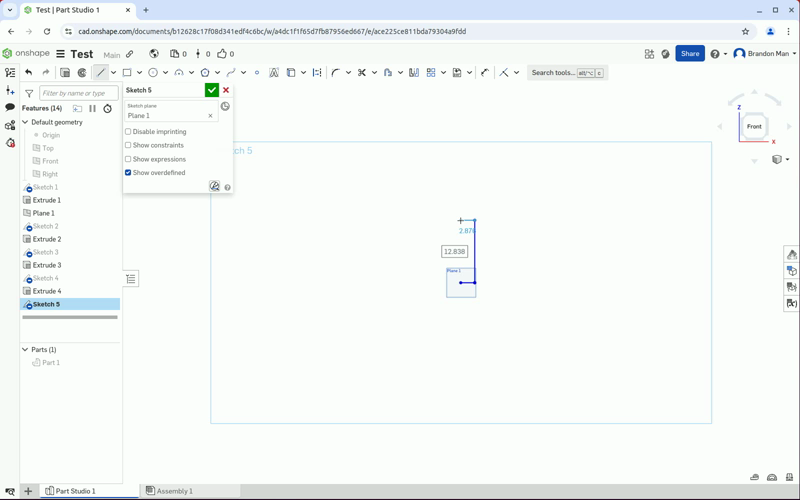
key_up(shift)
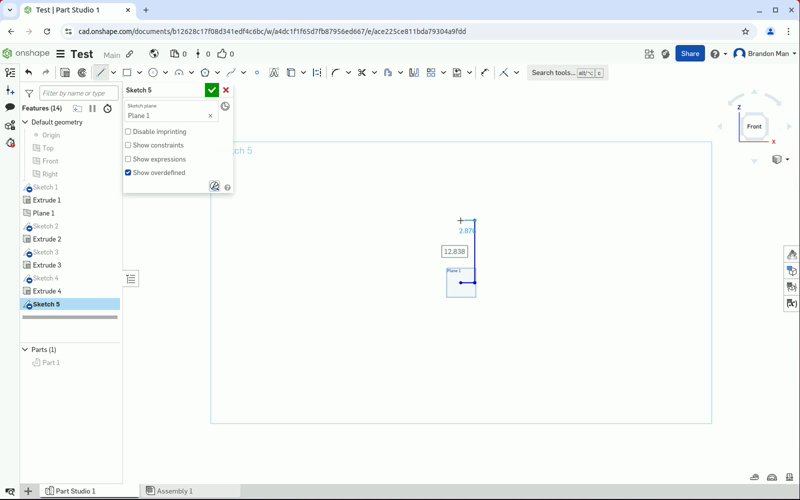
key_down(shift)
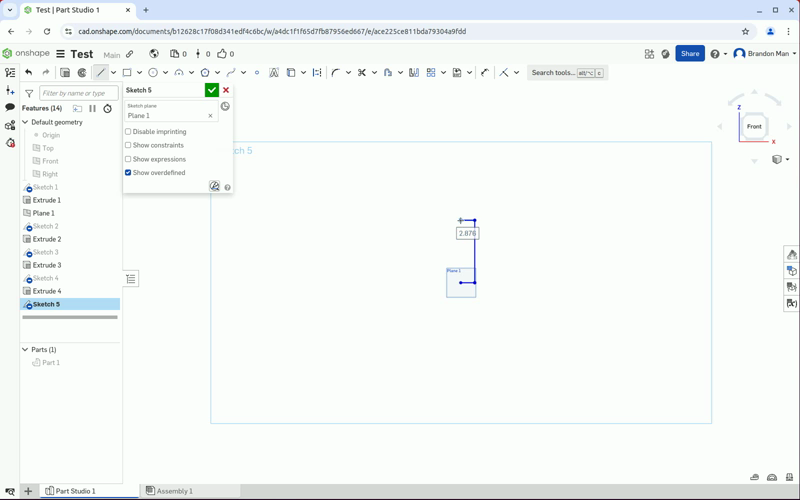
mouse_move(460, 282)
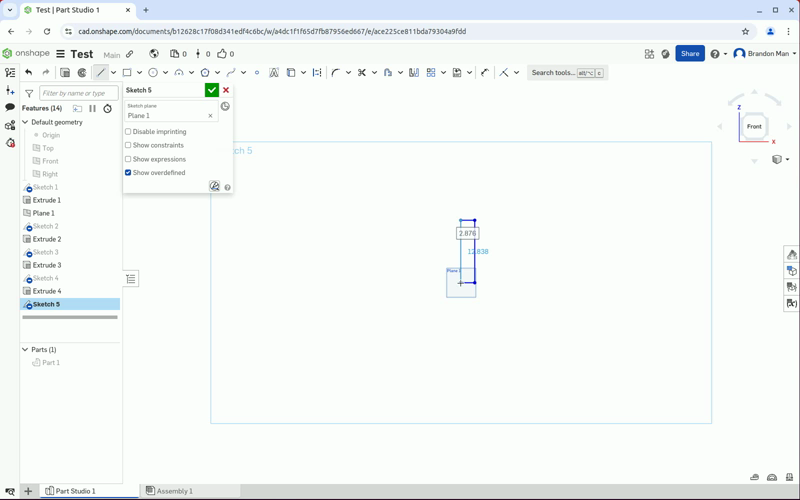
key_up(shift)
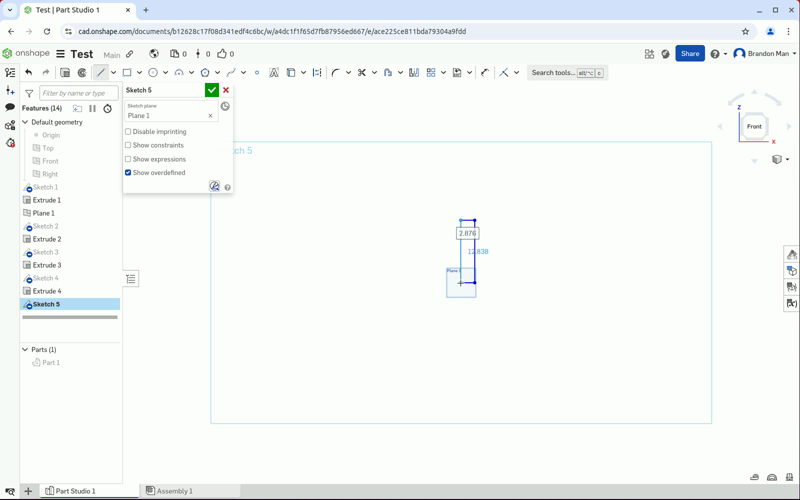
click(460, 282)
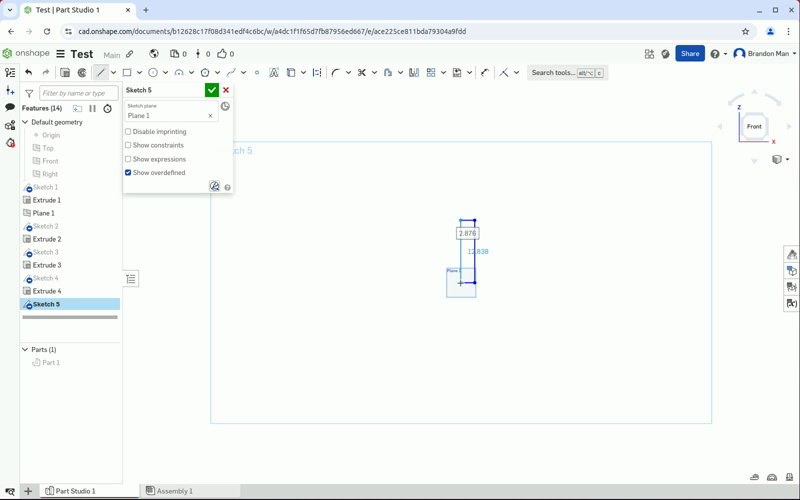
key(esc)
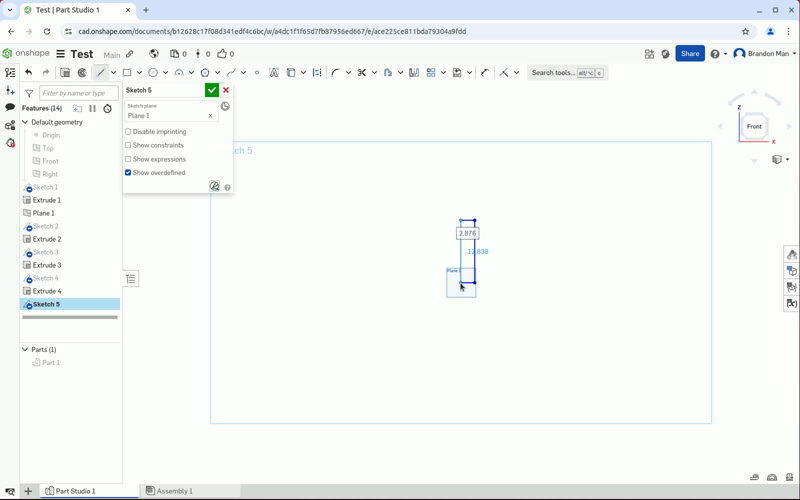
mouse_move(469, 234)
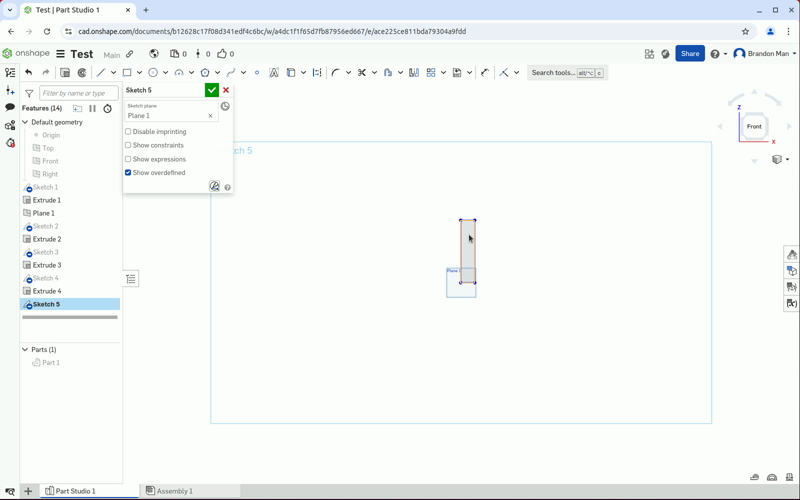
scroll(6)
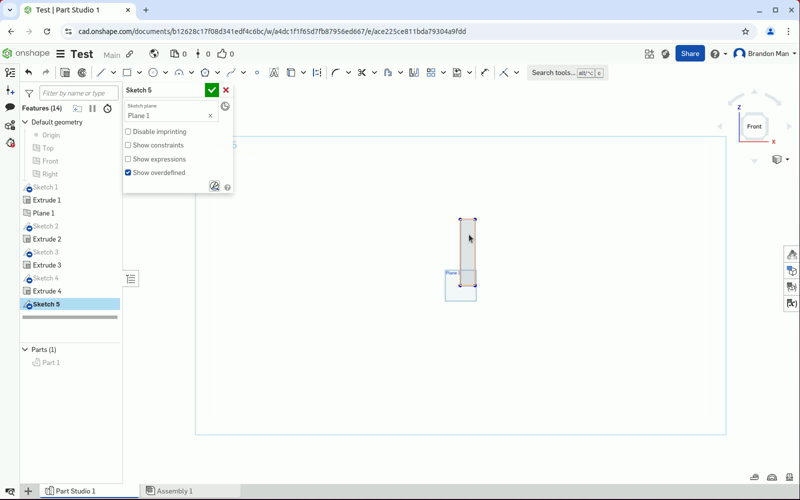
scroll(6)
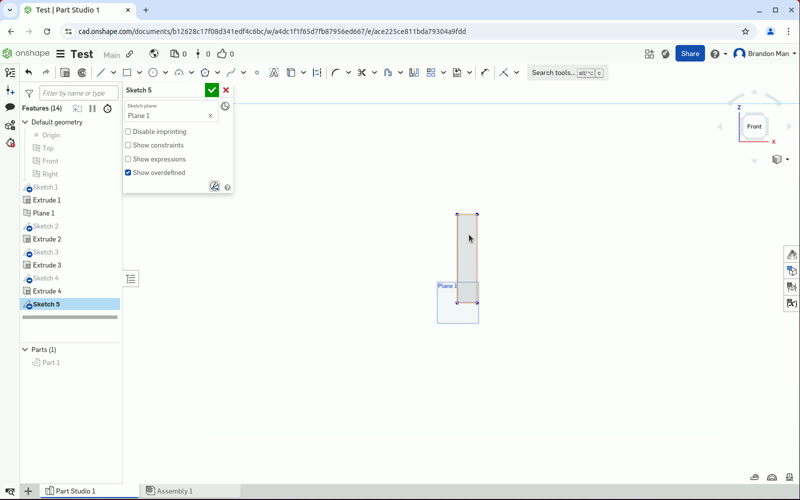
scroll(6)
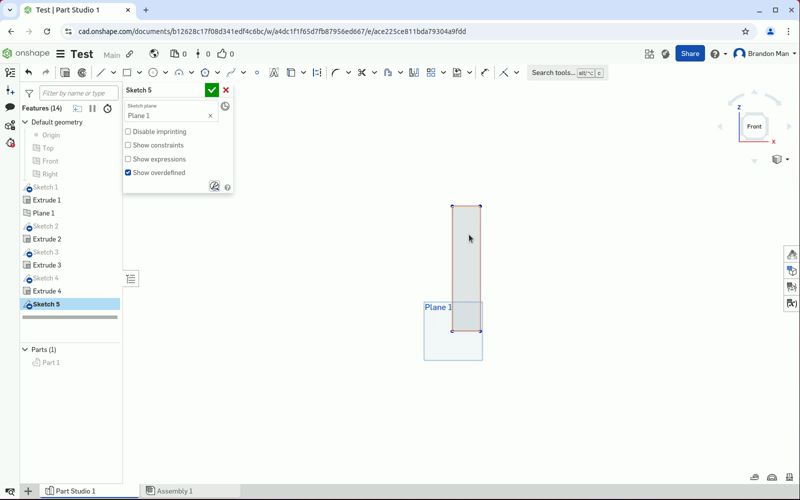
scroll(6)
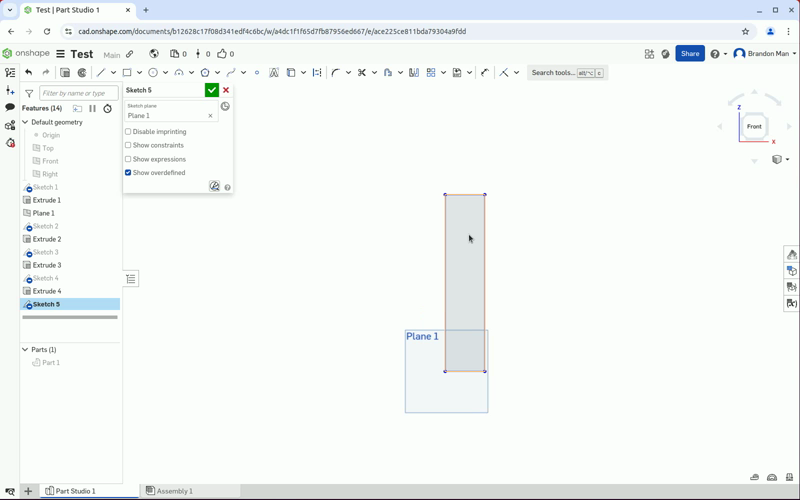
scroll(6)
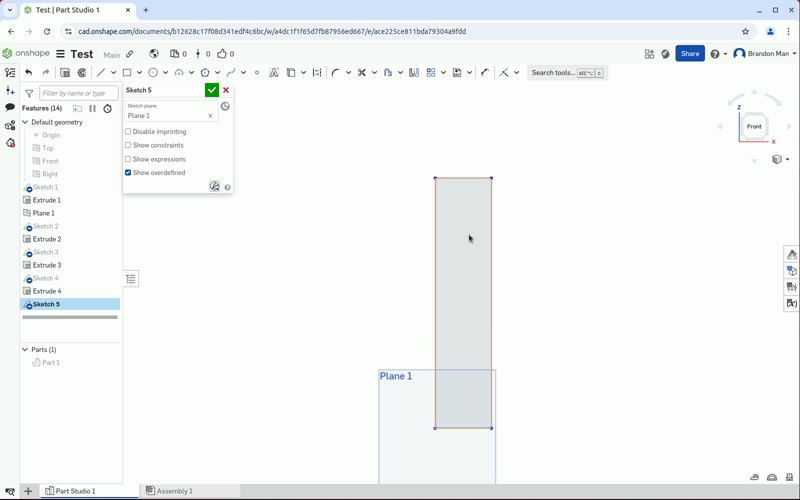
scroll(6)
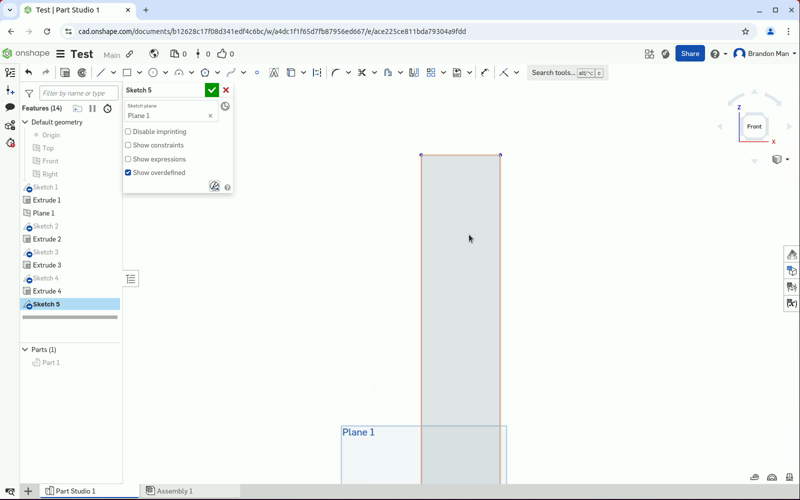
scroll(6)
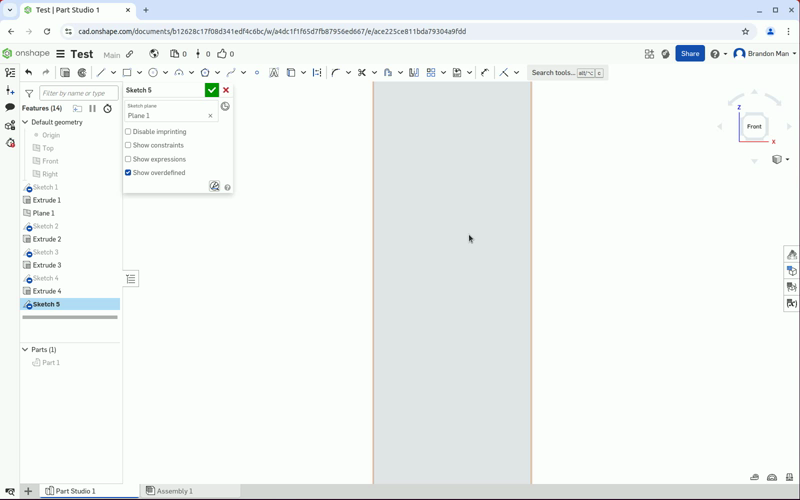
click(469, 234)
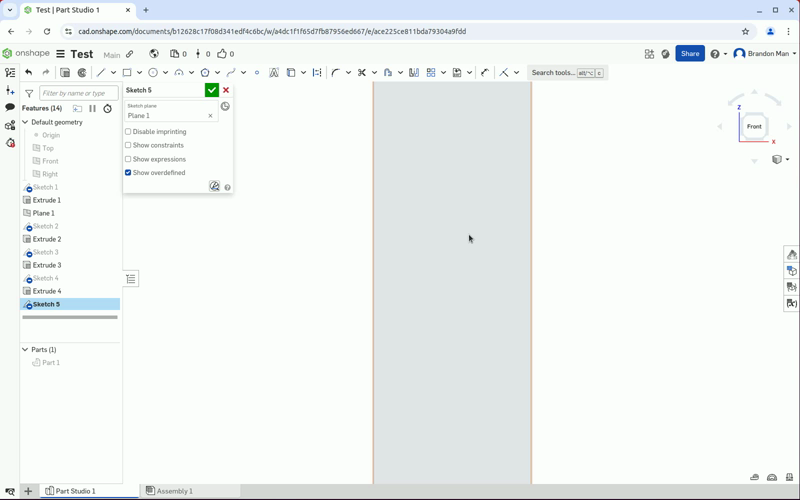
scroll(-6)
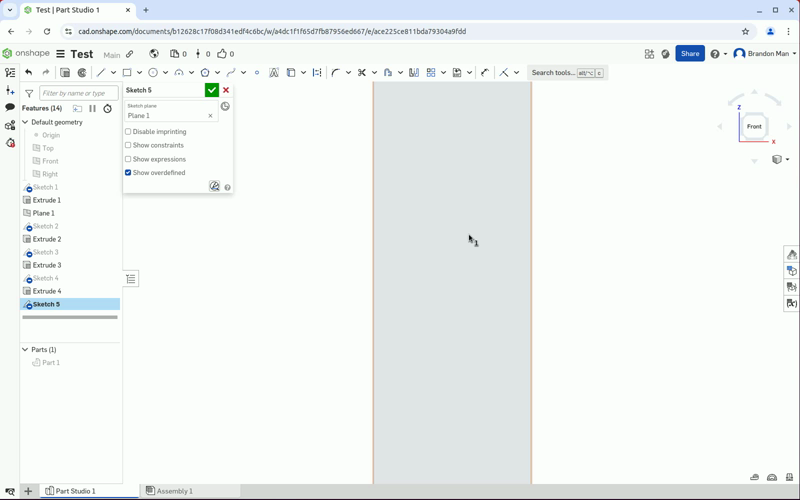
scroll(-6)
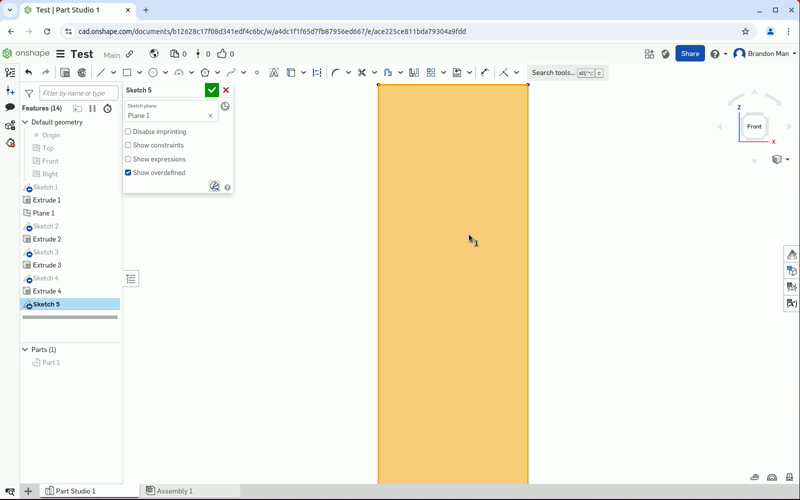
scroll(-6)
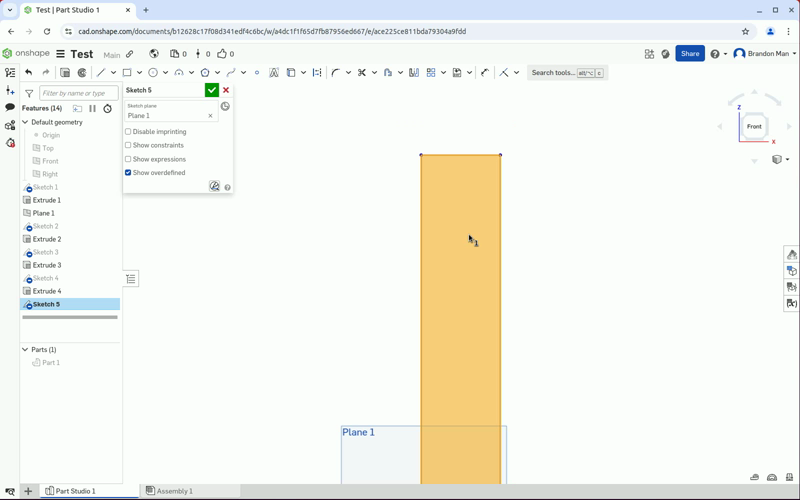
scroll(-6)
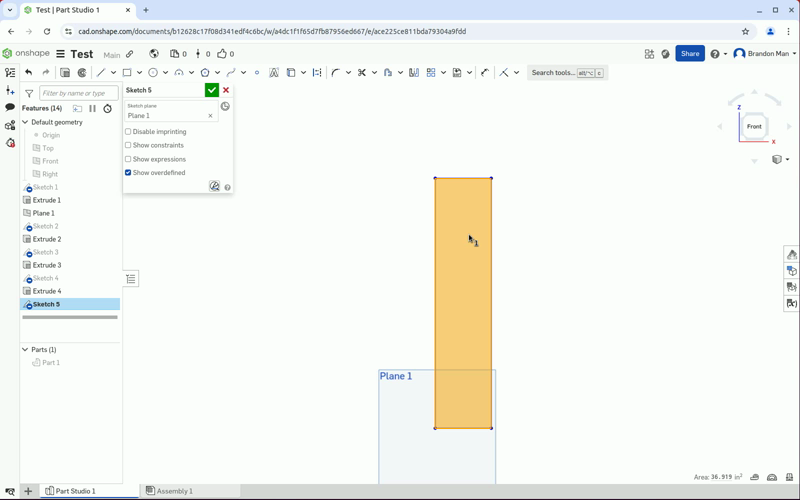
scroll(-6)
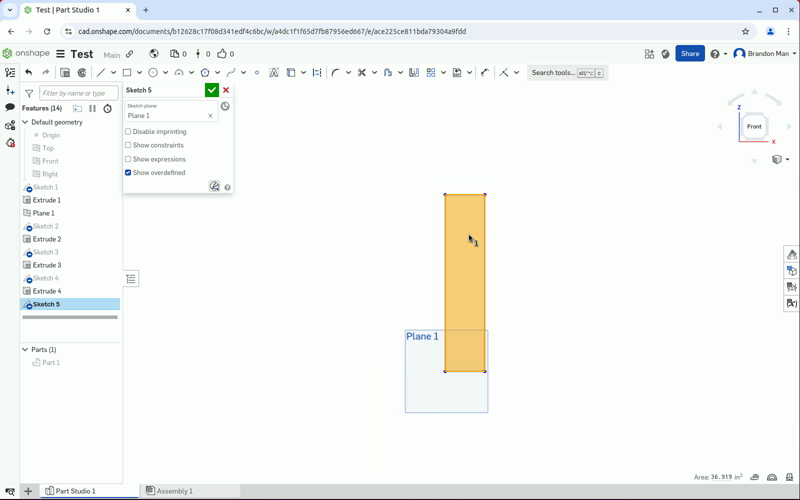
scroll(-6)
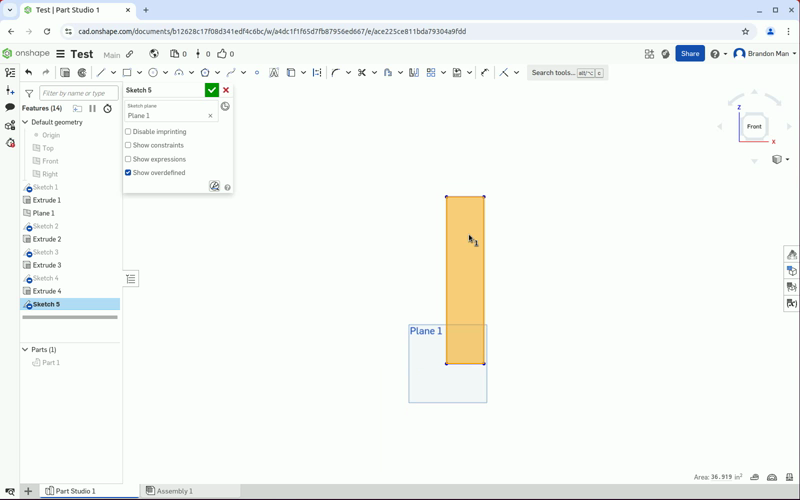
scroll(-6)
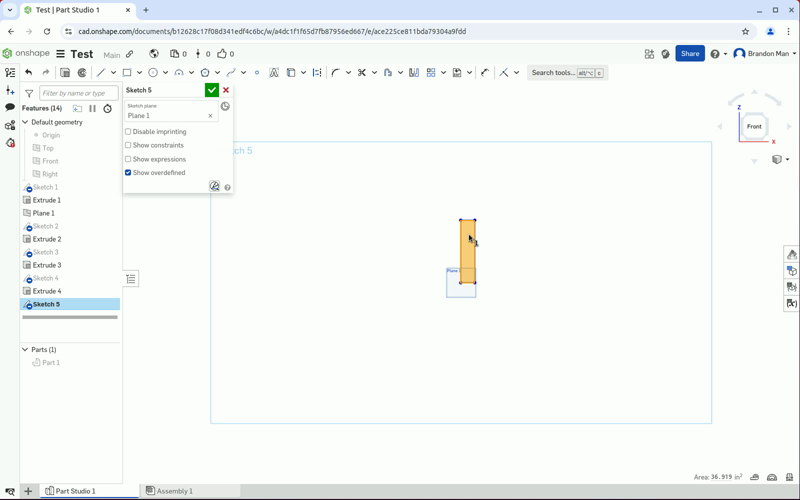
mouse_move(73, 352)
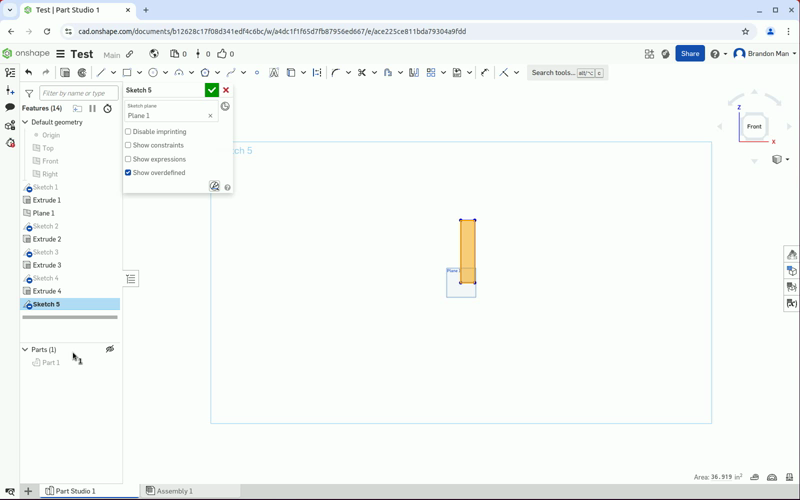
key(shift+y)
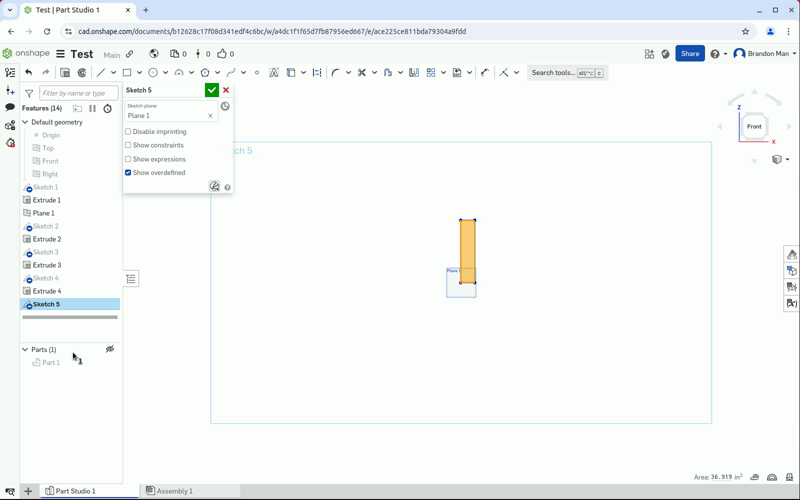
key(shift+e)
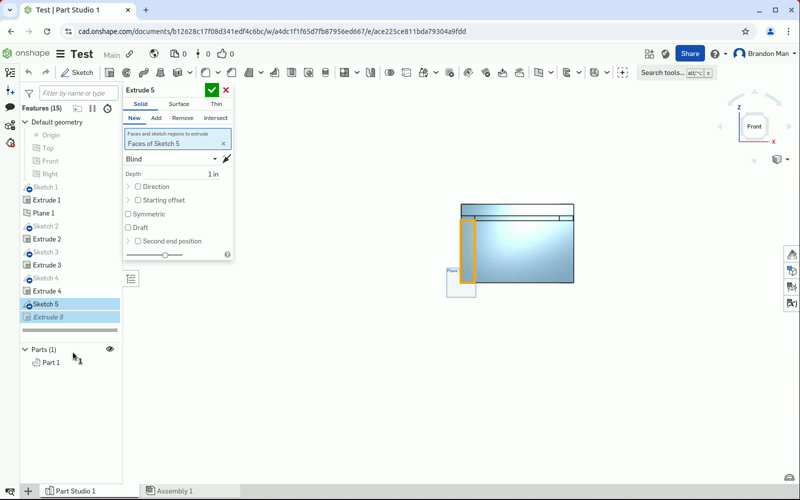
mouse_move(143, 106)
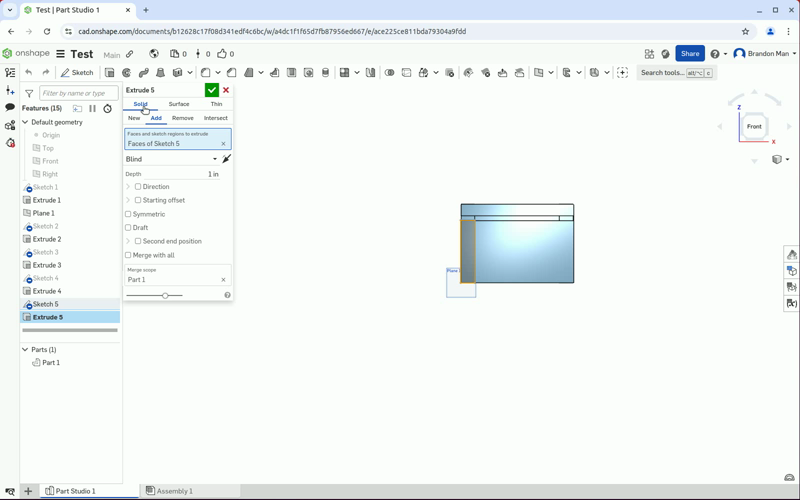
click(143, 106)
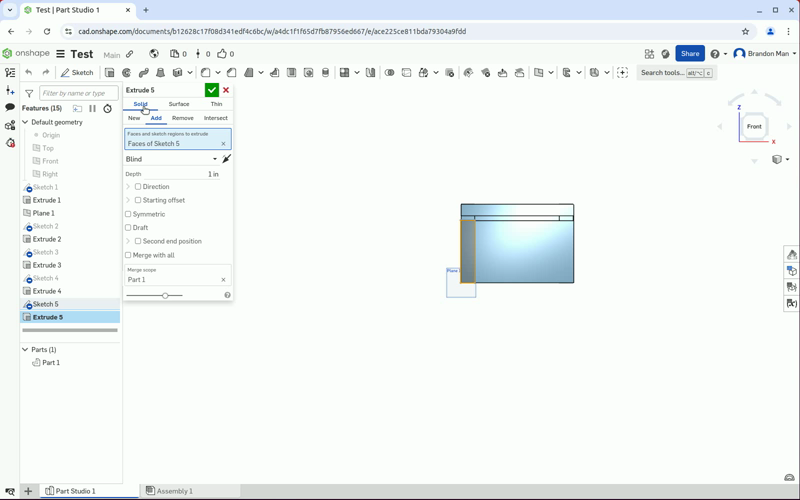
mouse_move(186, 120)
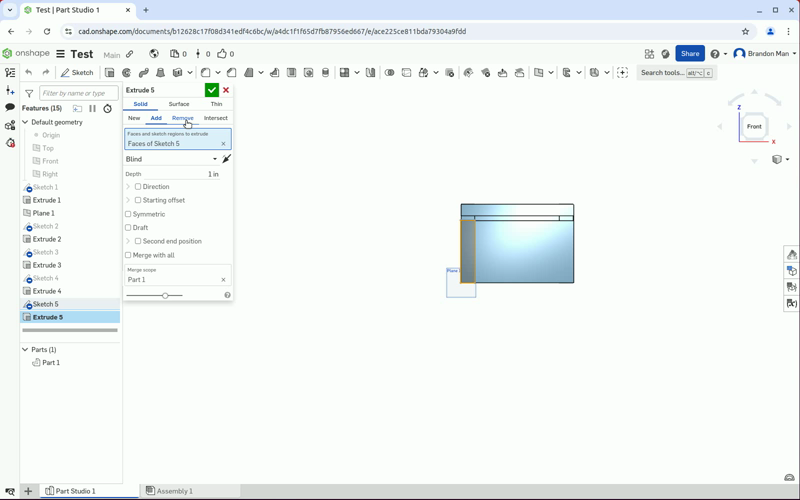
click(186, 120)
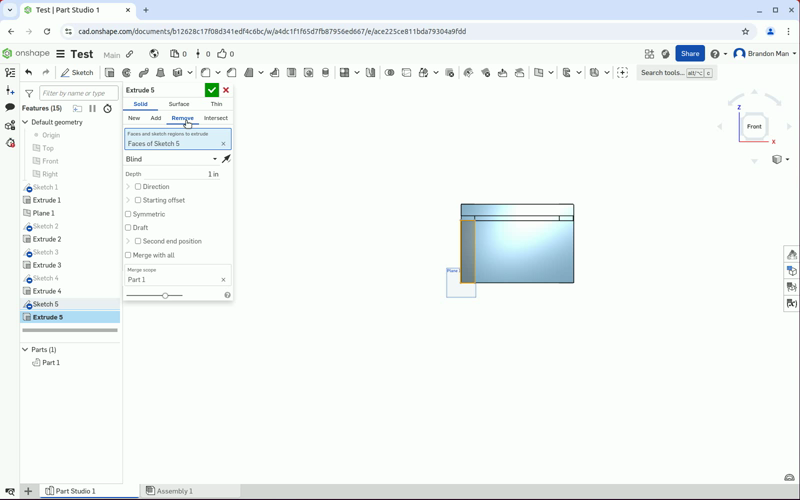
key(tab, 4)
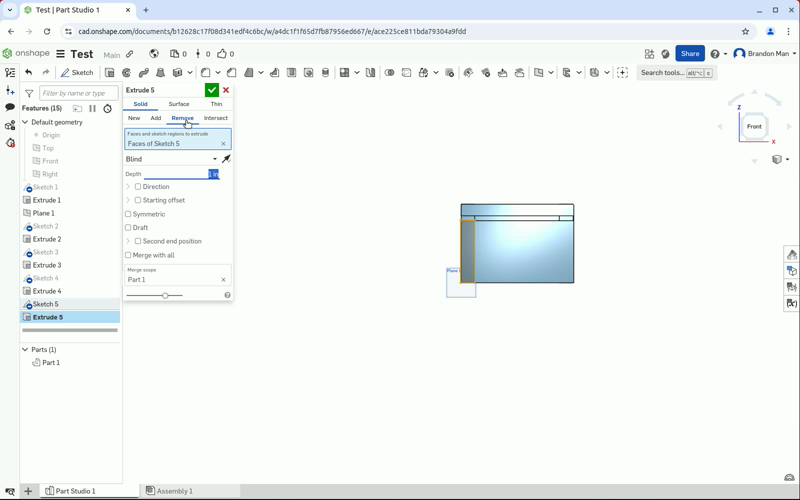
text(1.444)
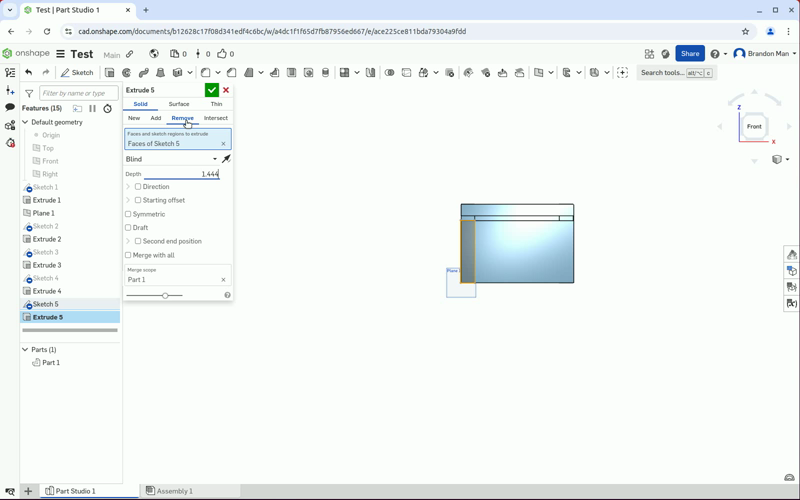
key(tab, 6)
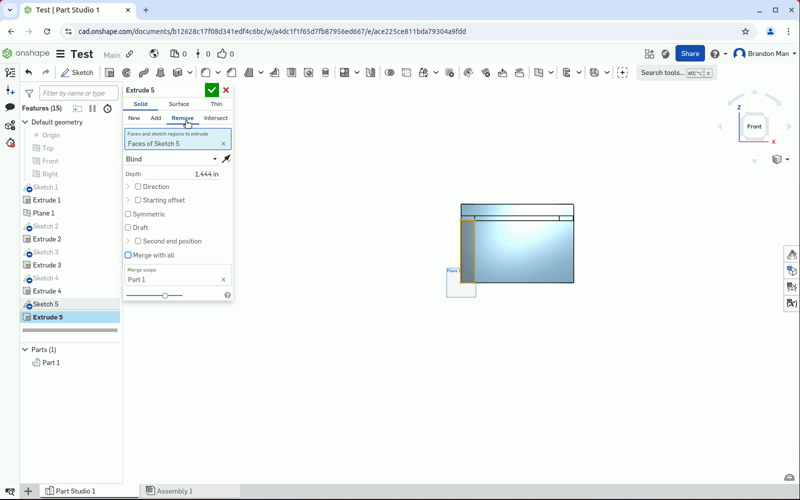
key(space)
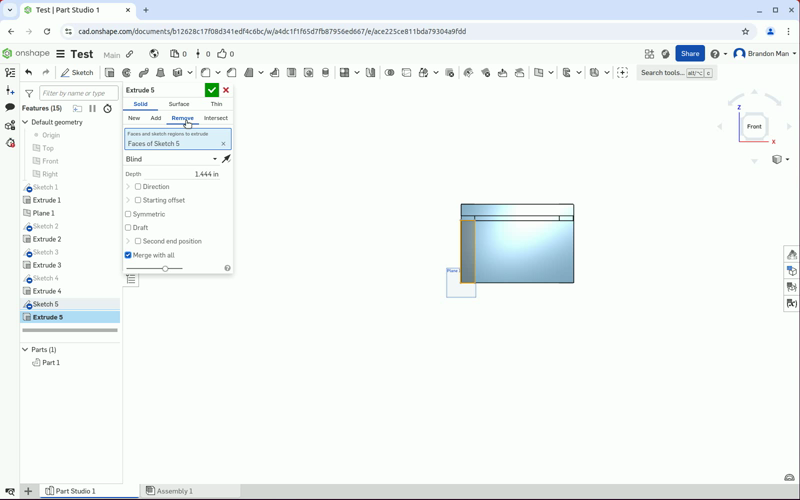
key(enter)
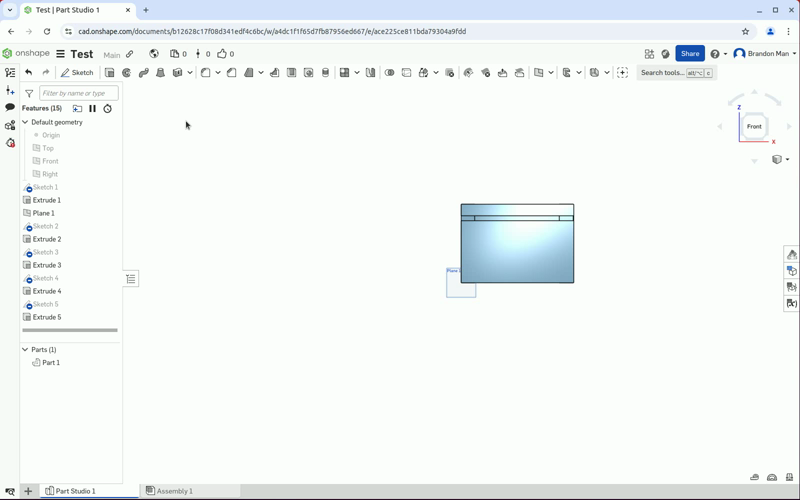
key(shift+h)
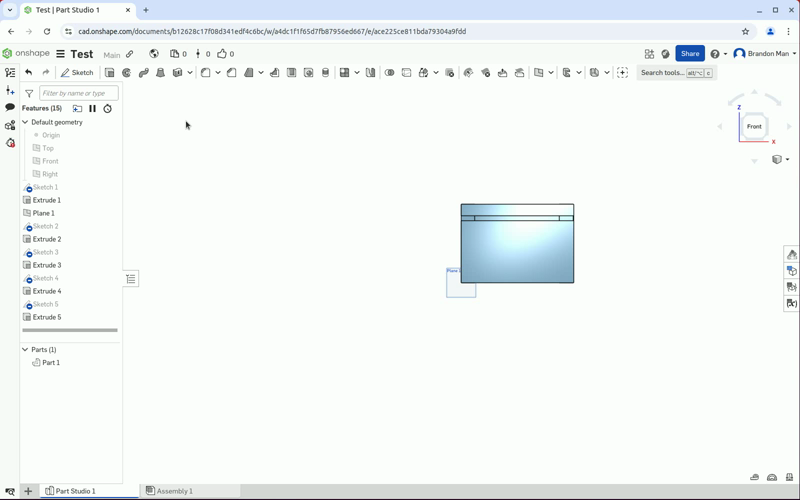
key(shift+h)
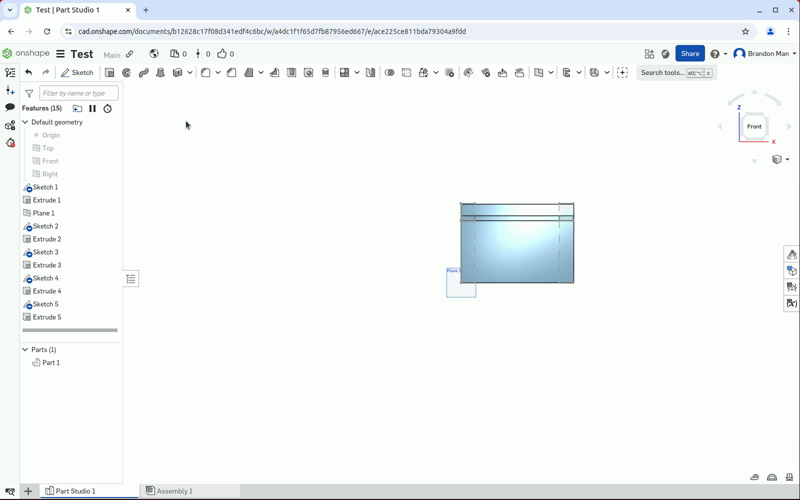
key(shift+7)
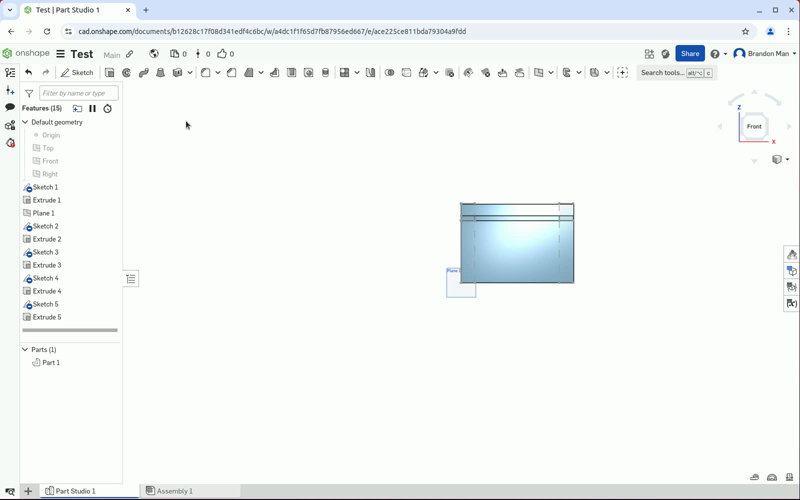
key(left, 2)
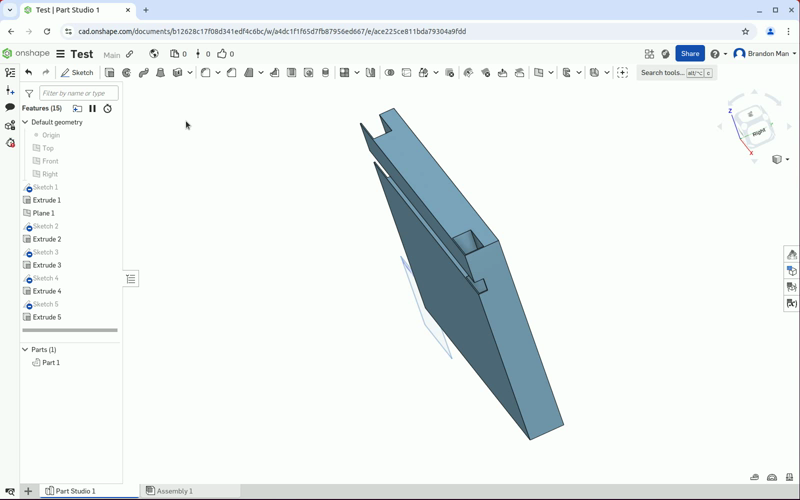
key(down, 2)
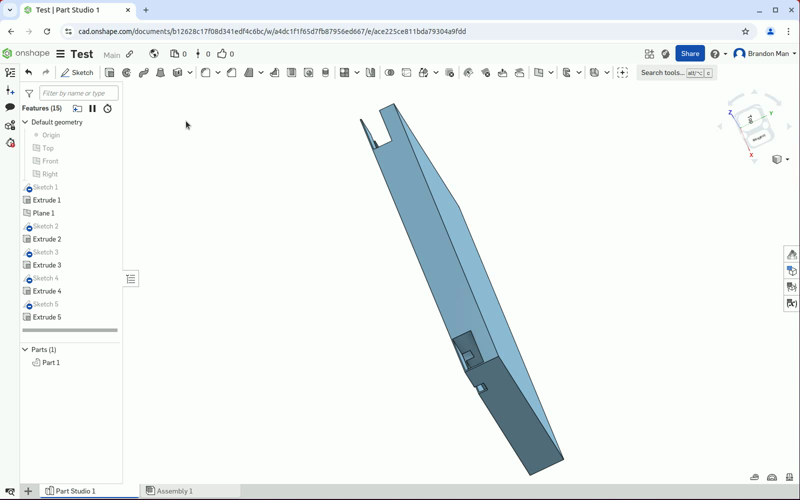
key(up, 2)
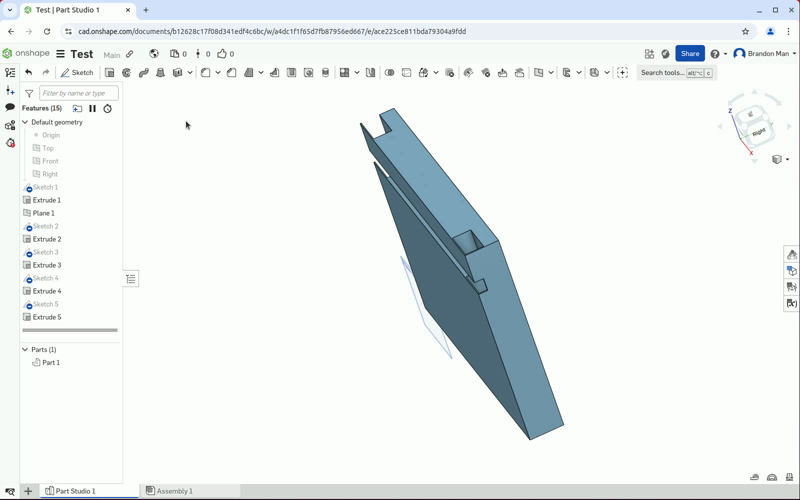
key(right, 2)
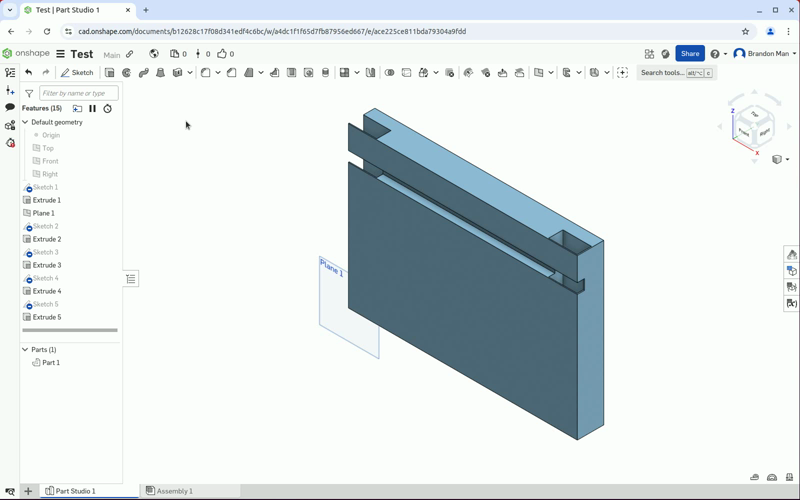
mouse_move(73, 189)
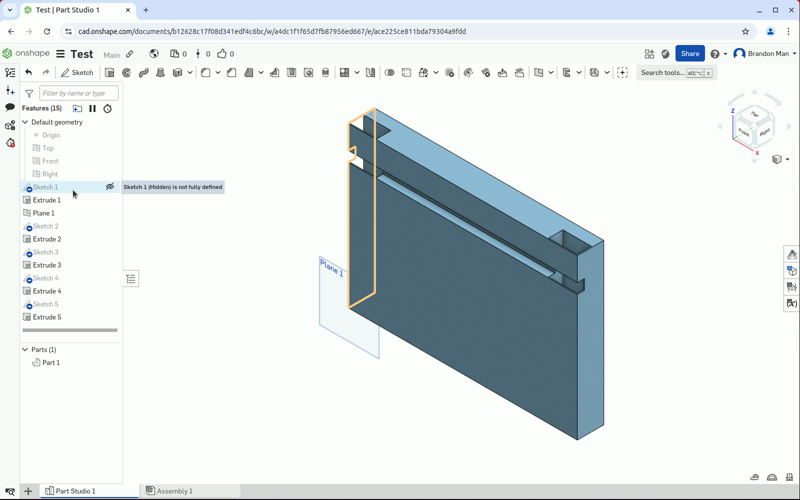
click(73, 189)